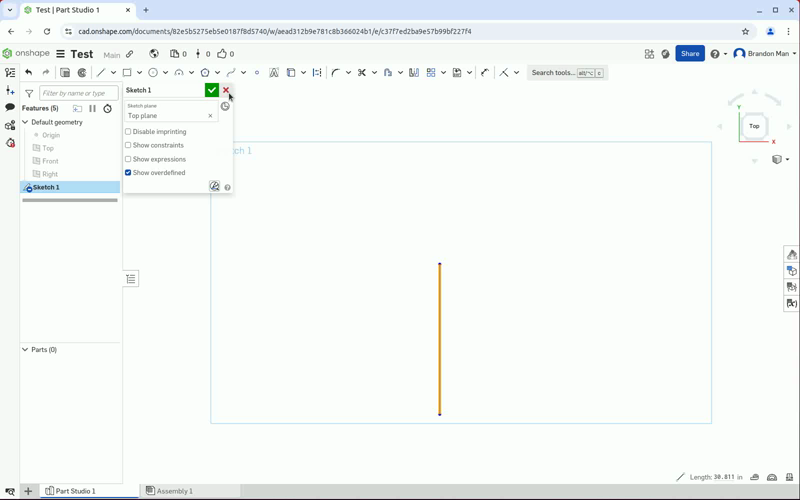
key(shift+h)
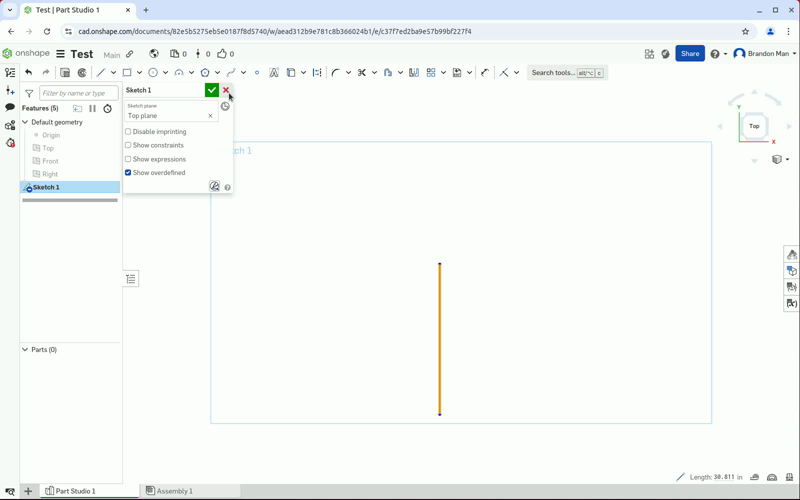
key(shift+s)
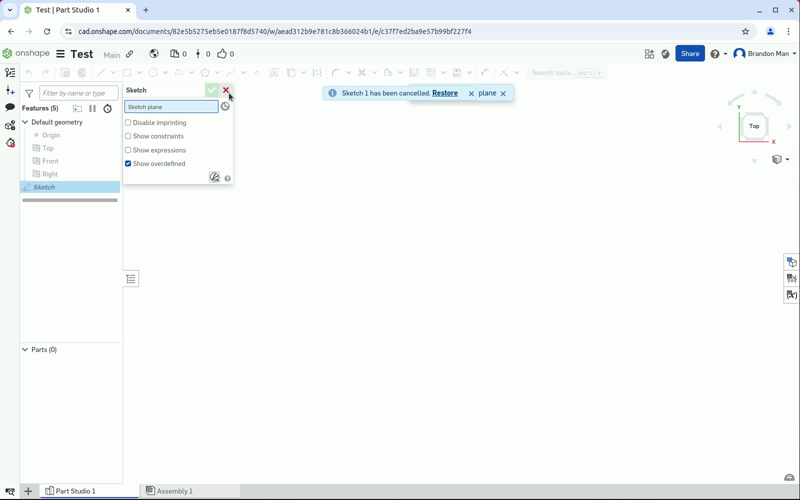
mouse_move(73, 150)
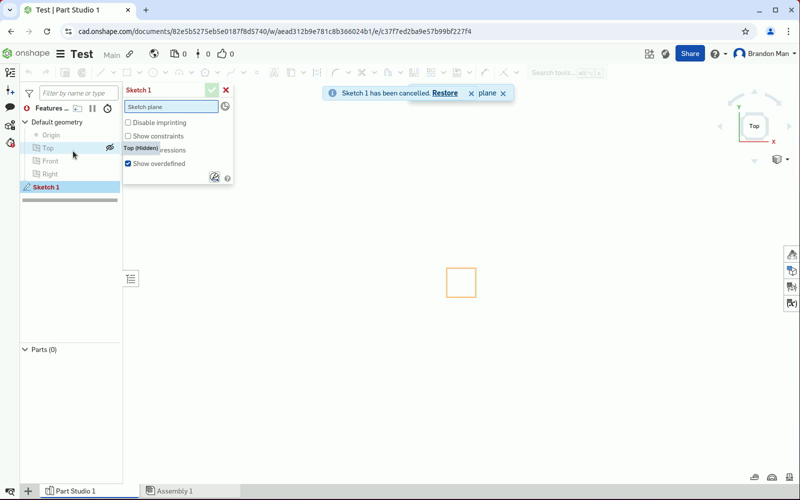
click(73, 150)
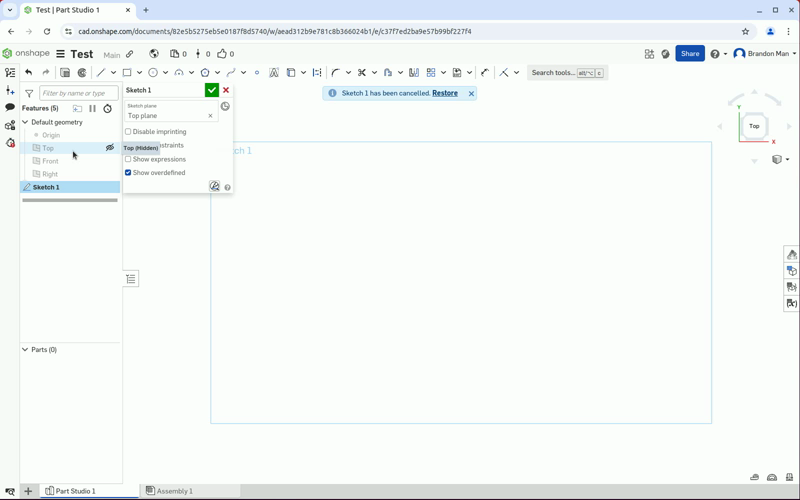
mouse_move(73, 352)
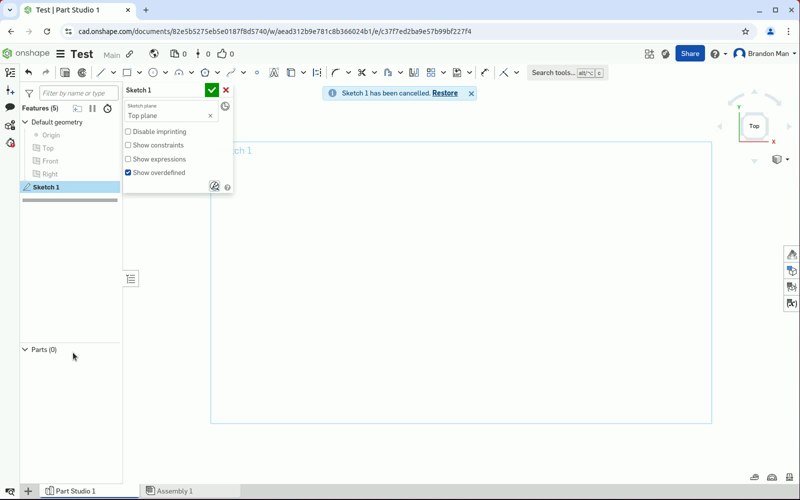
key(y)
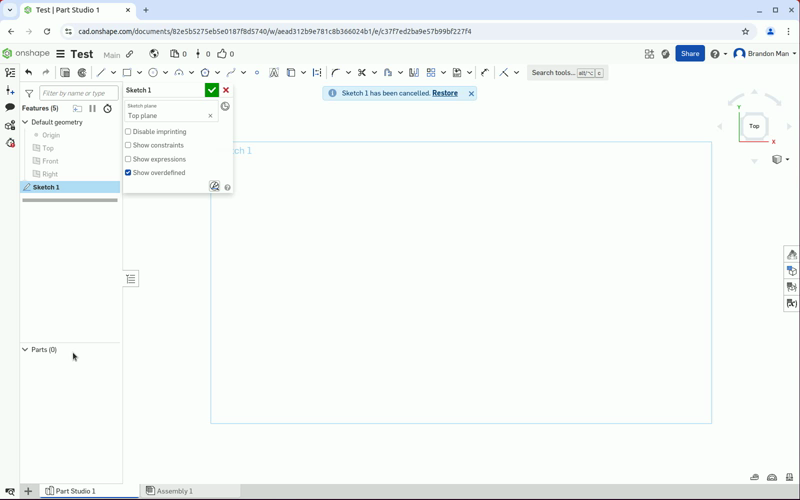
key(c)
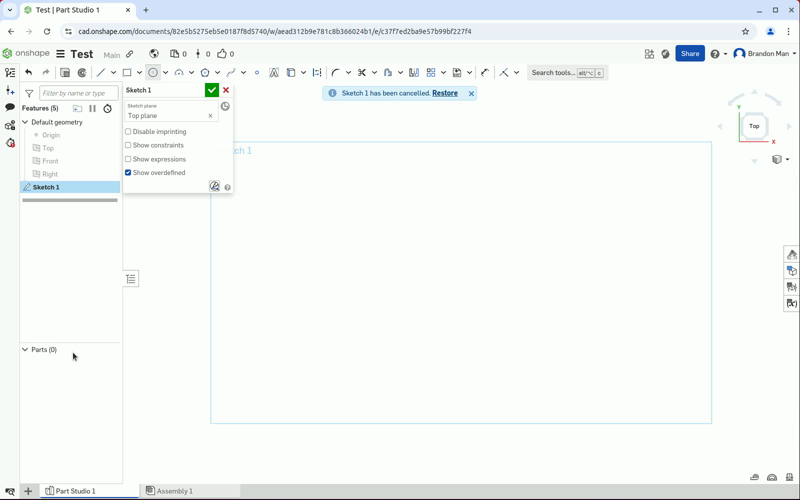
key_down(shift)
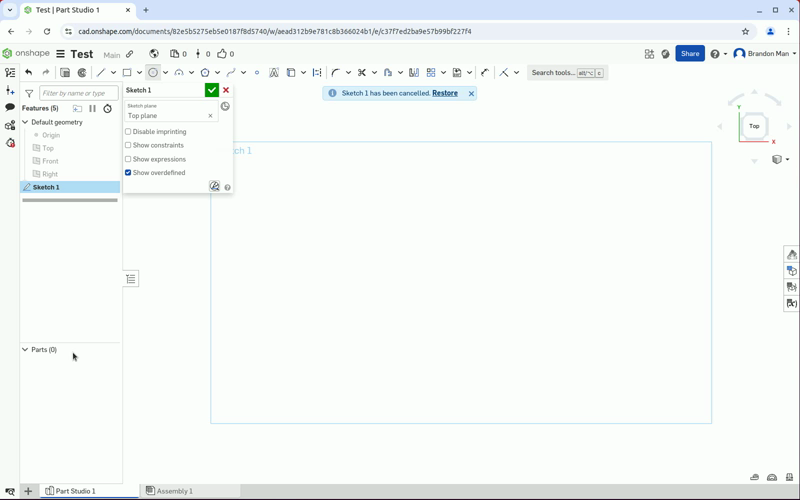
mouse_move(495, 270)
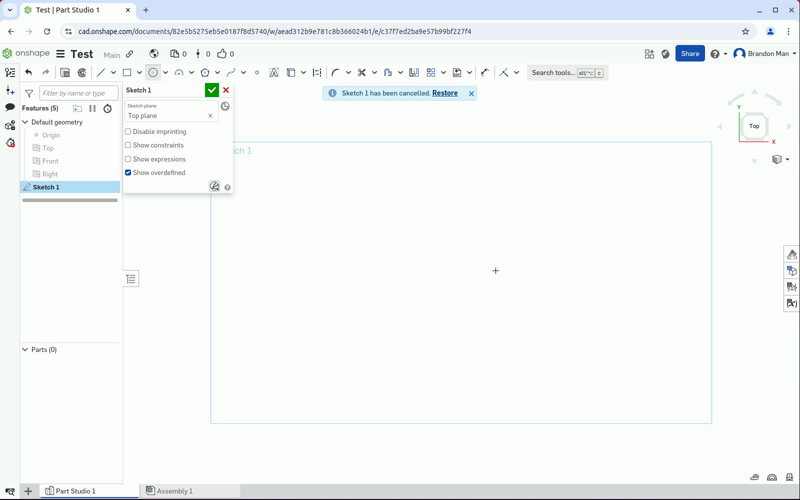
click(495, 270)
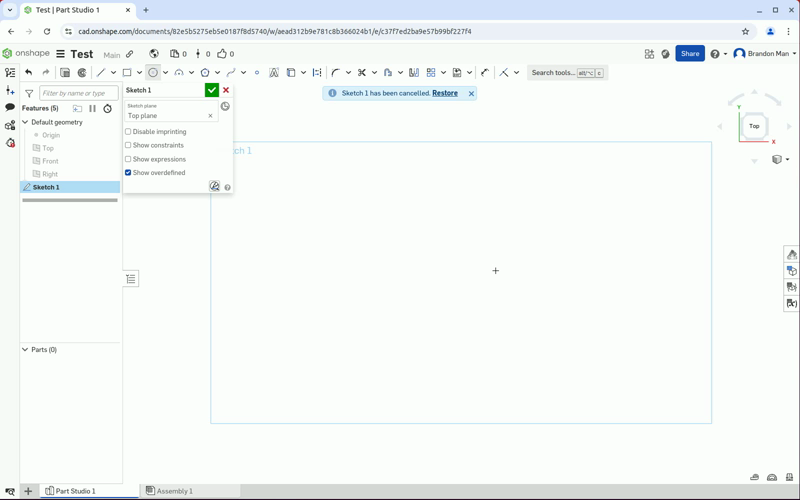
key_up(shift)
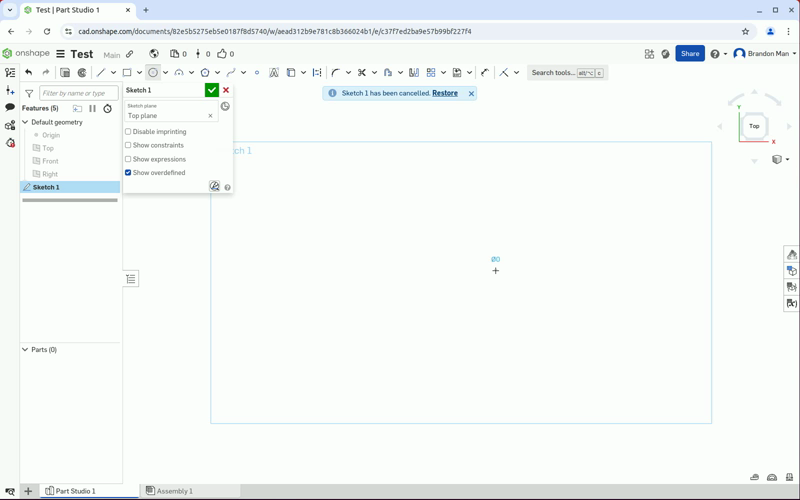
mouse_move(500, 270)
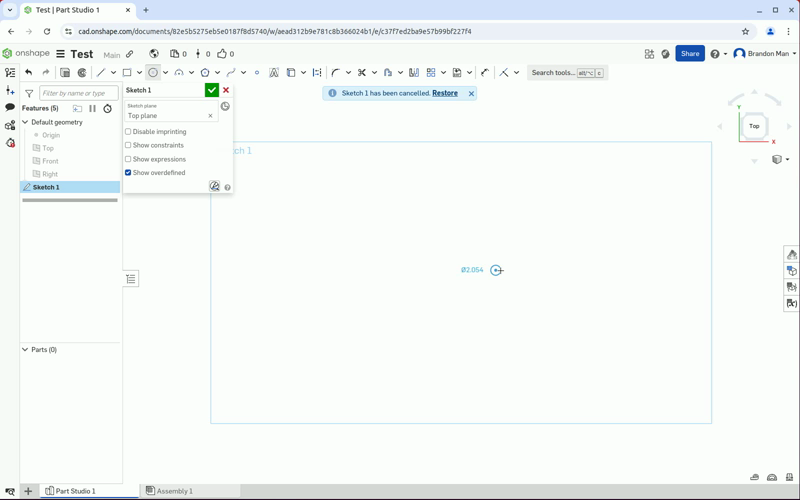
click(500, 270)
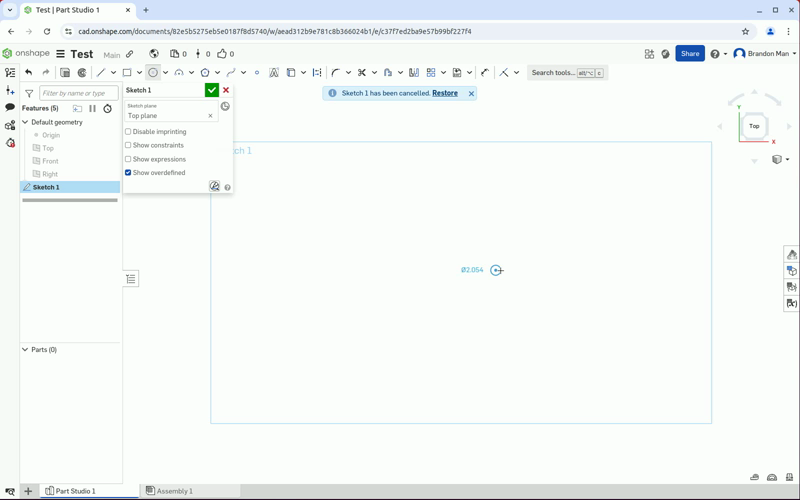
key(esc)
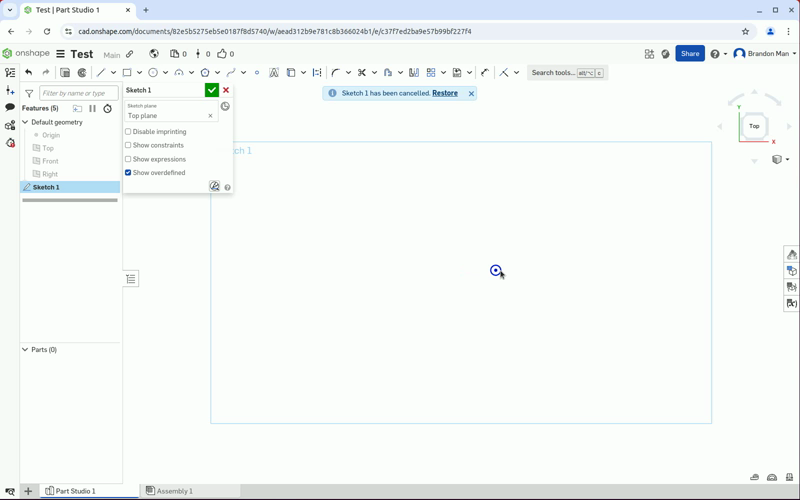
mouse_move(493, 269)
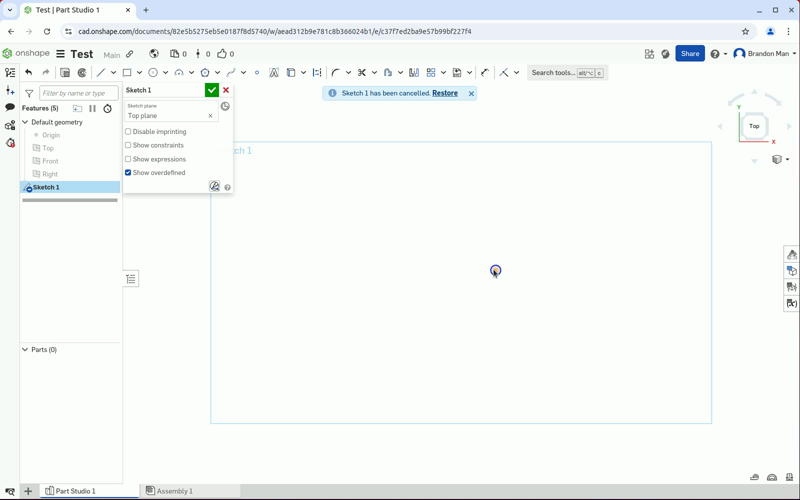
scroll(6)
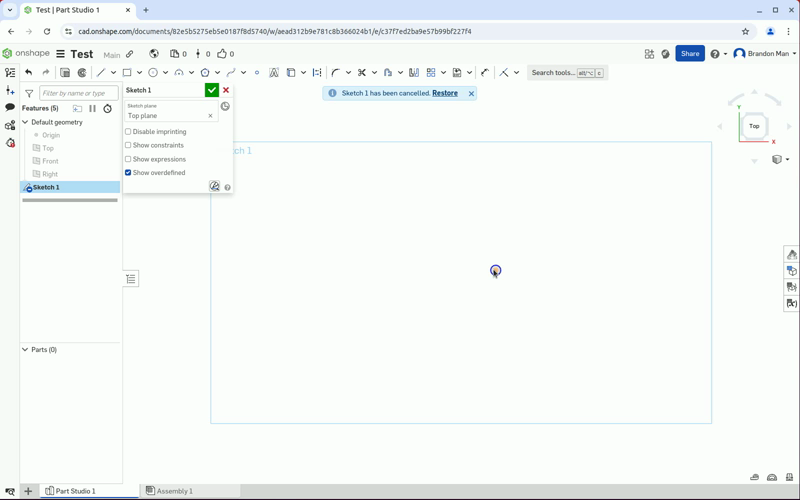
scroll(6)
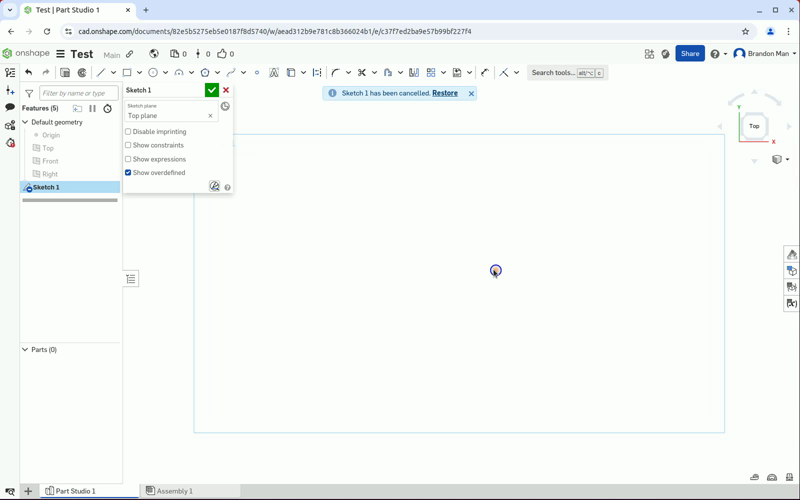
scroll(6)
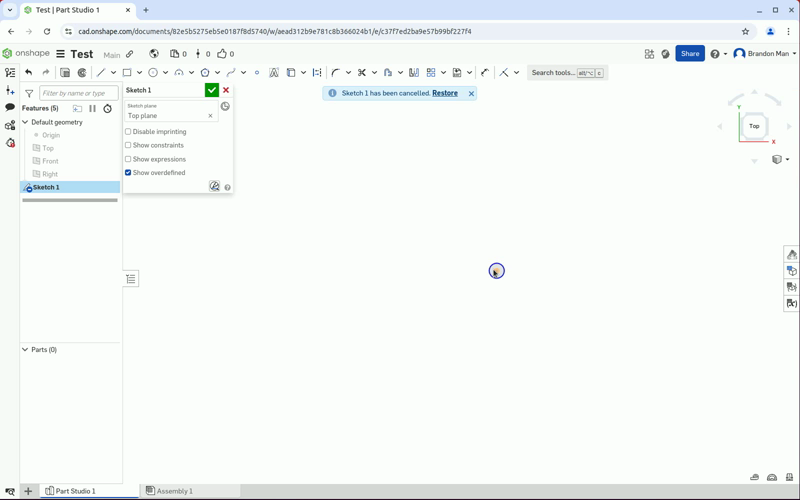
scroll(6)
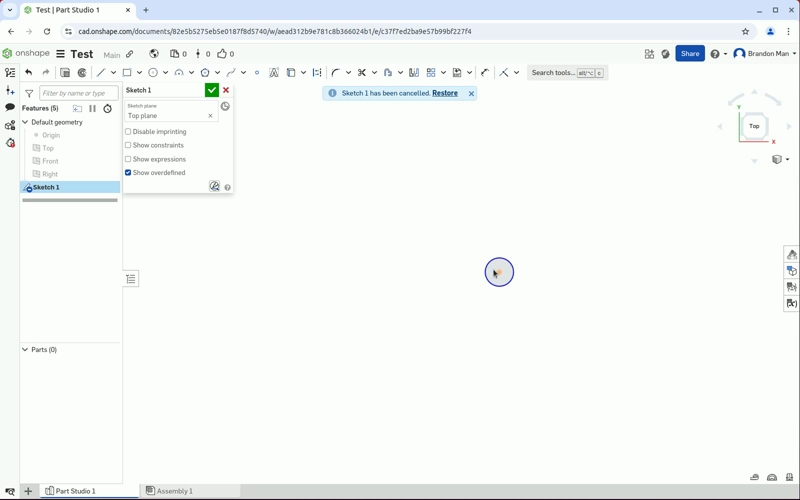
scroll(6)
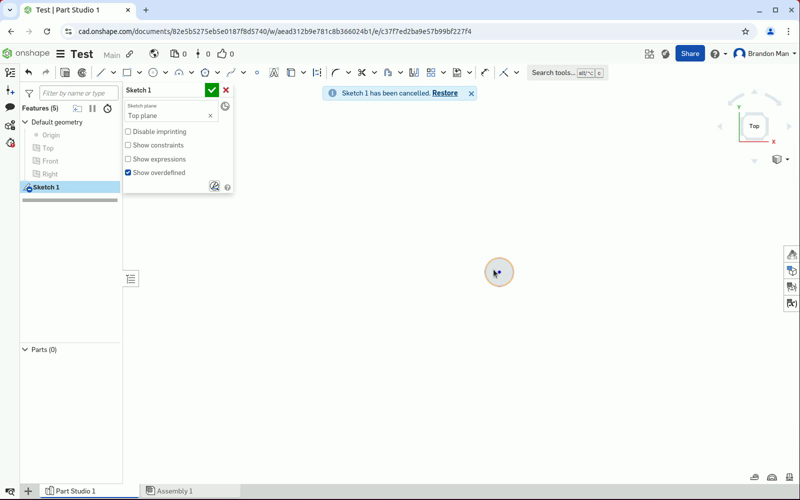
scroll(6)
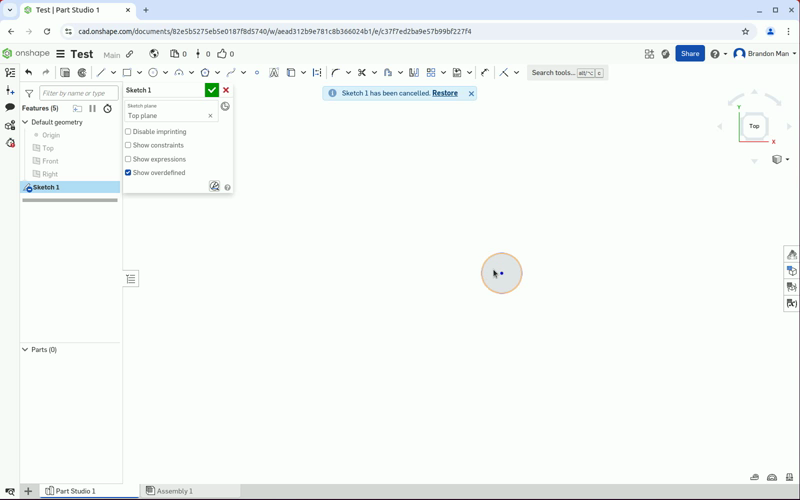
scroll(6)
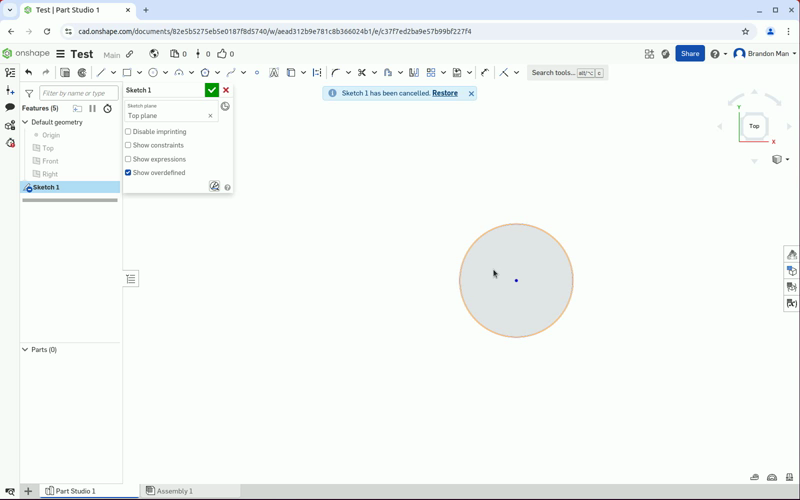
click(493, 269)
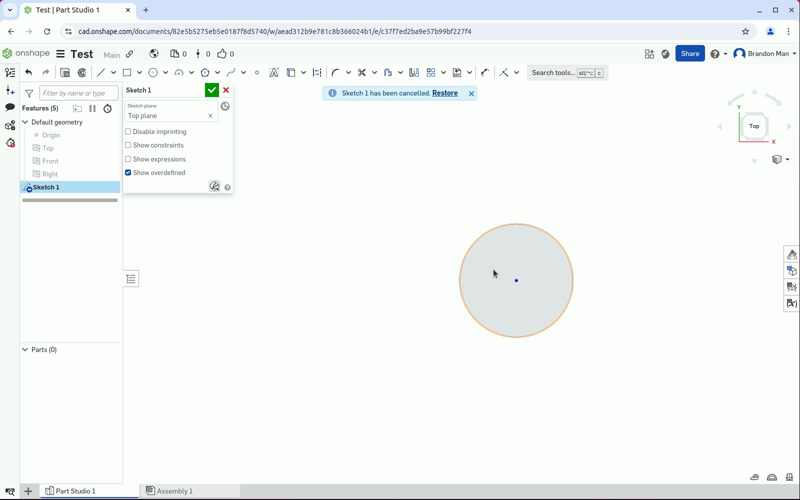
scroll(-6)
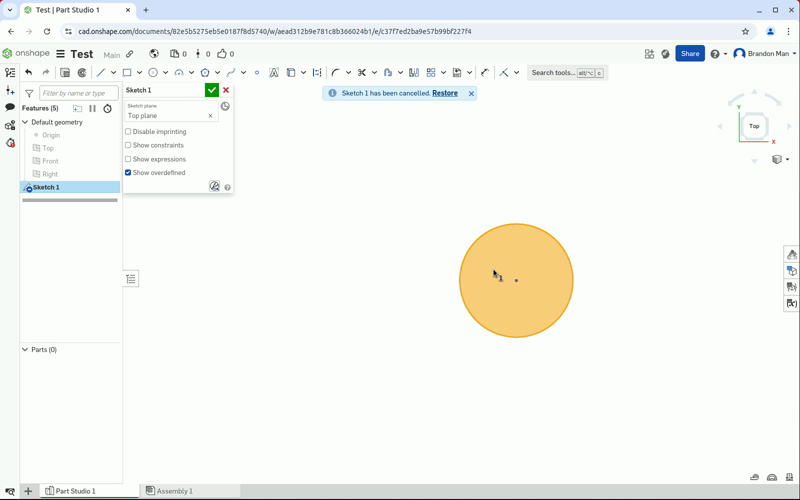
scroll(-6)
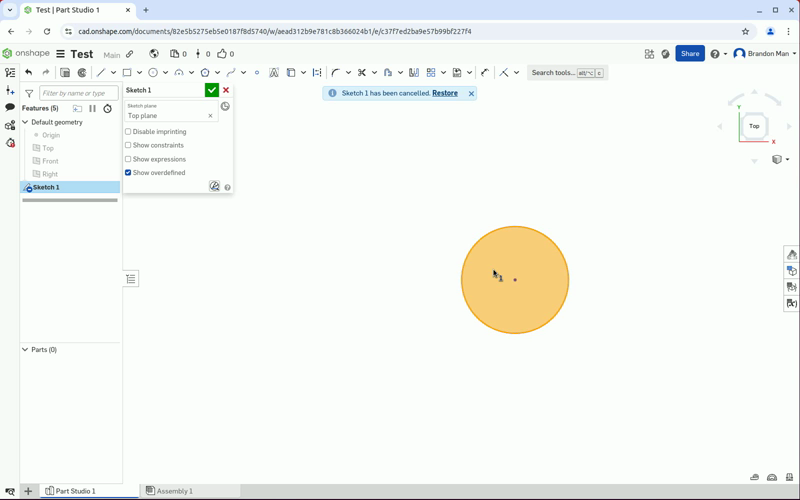
scroll(-6)
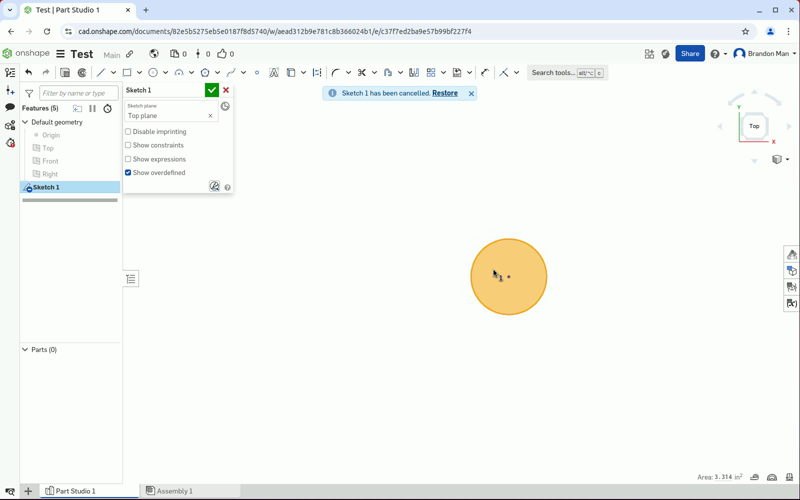
scroll(-6)
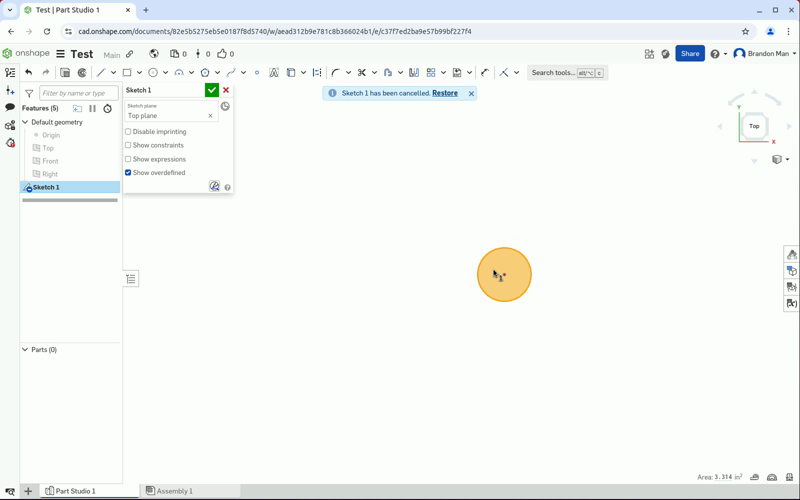
scroll(-6)
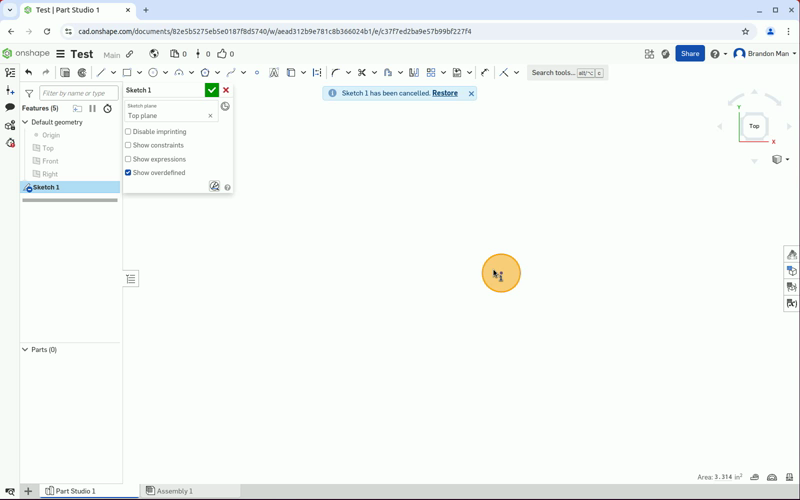
scroll(-6)
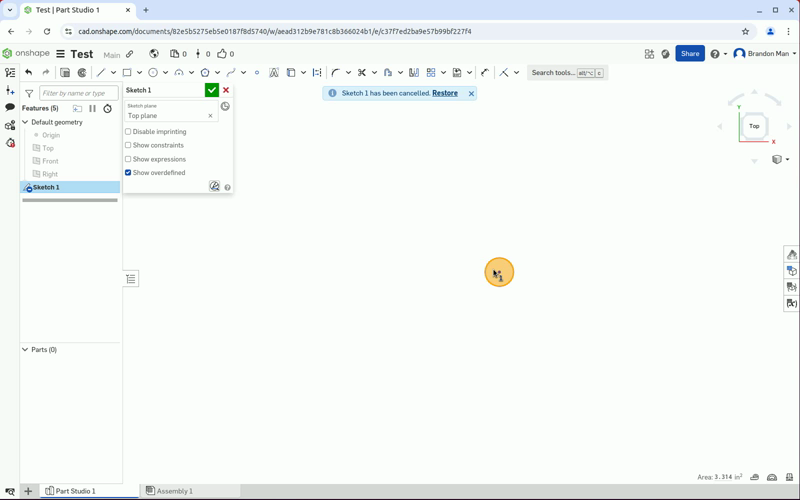
scroll(-6)
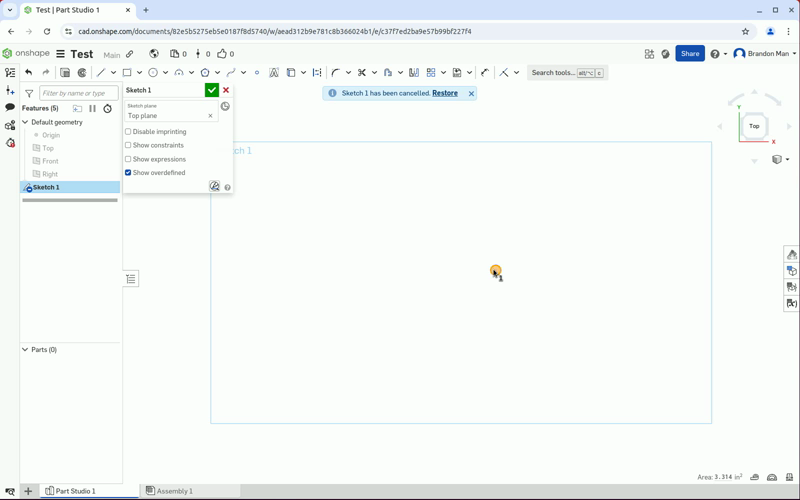
mouse_move(73, 352)
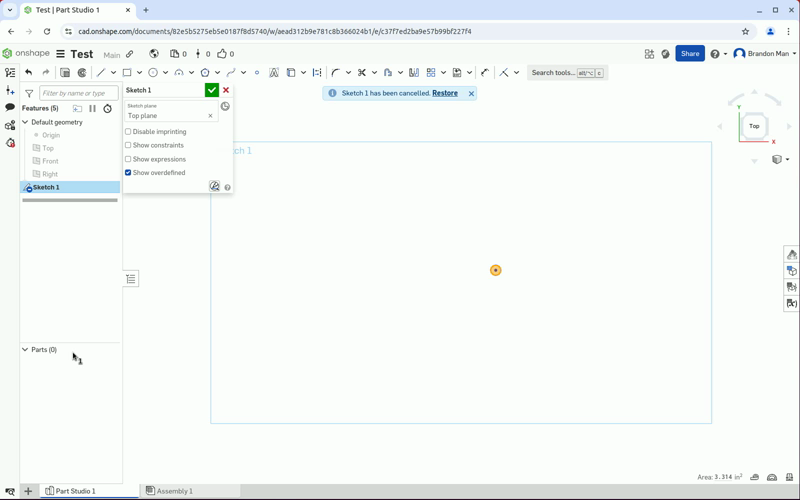
key(shift+y)
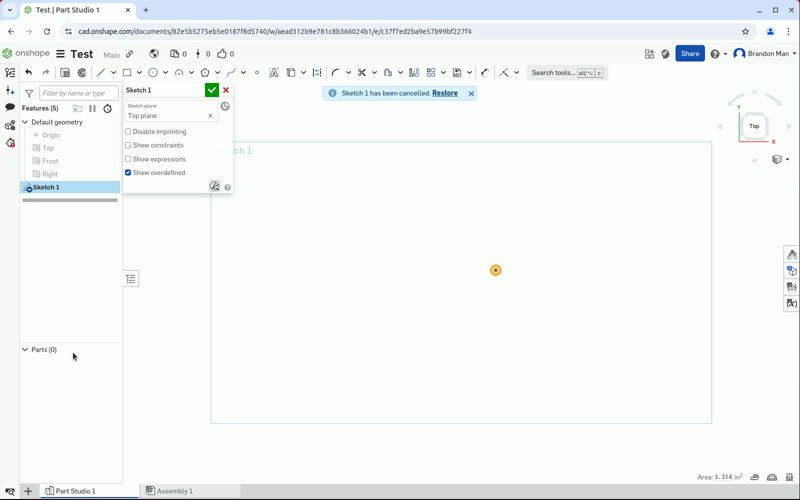
key(shift+e)
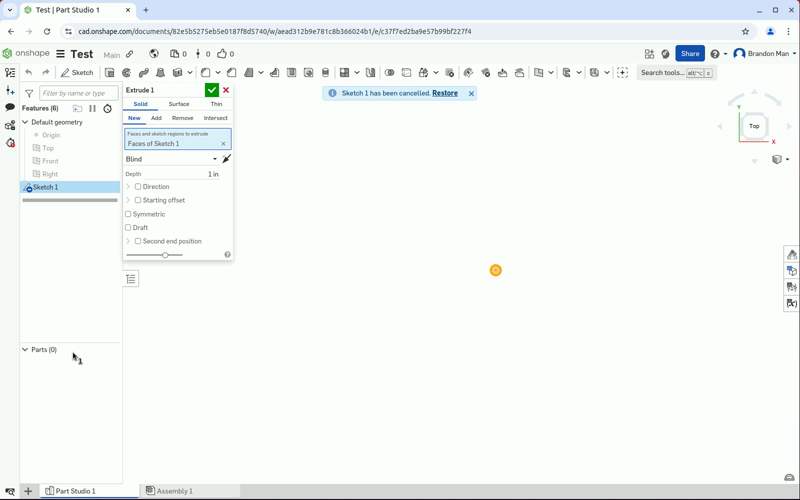
mouse_move(143, 106)
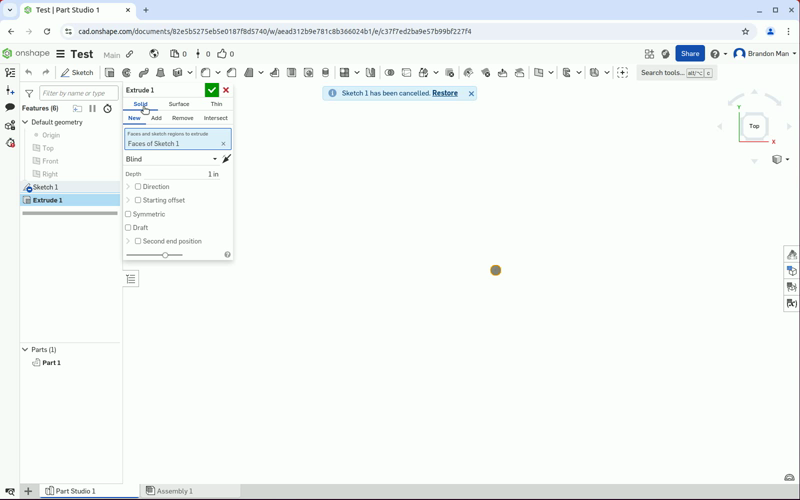
click(143, 106)
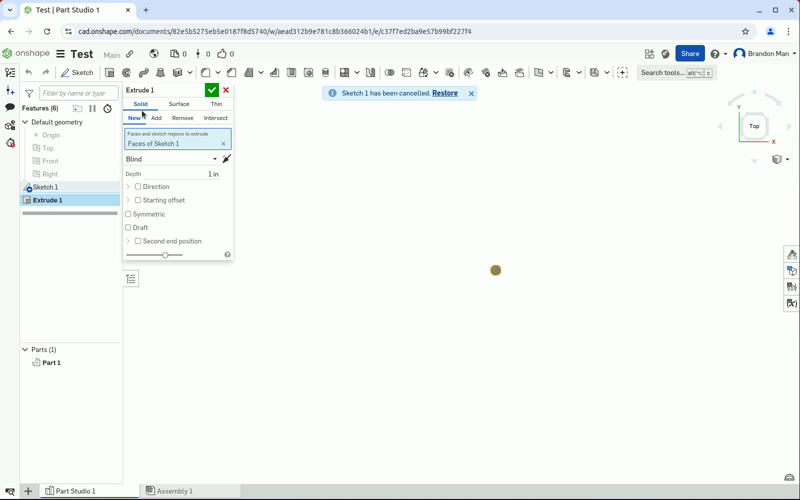
mouse_move(137, 120)
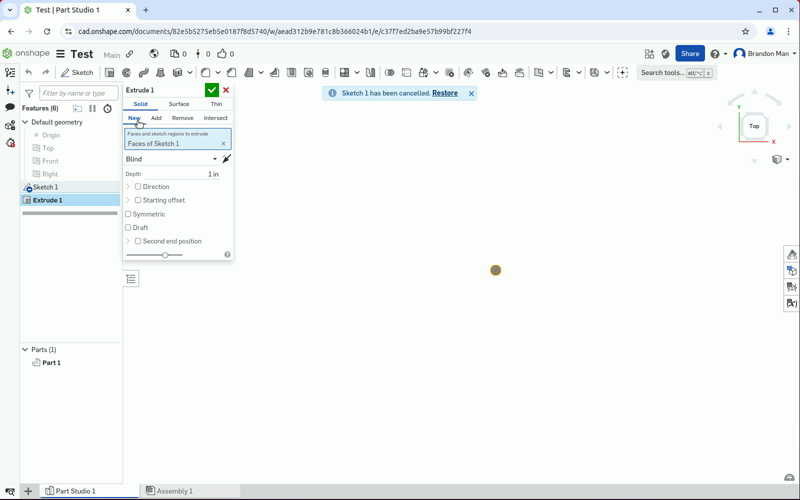
click(137, 120)
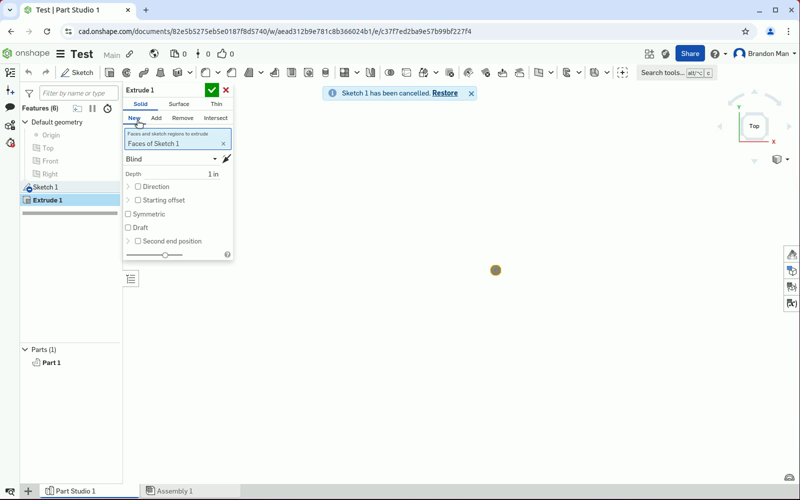
key(tab, 4)
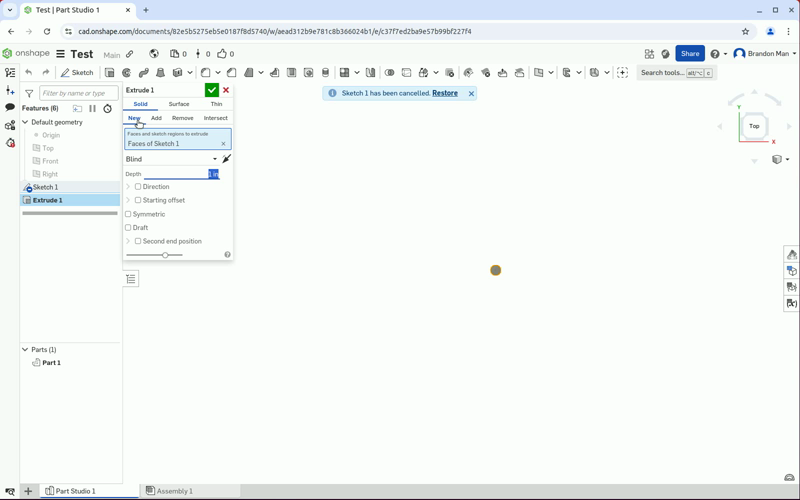
text(5.055)
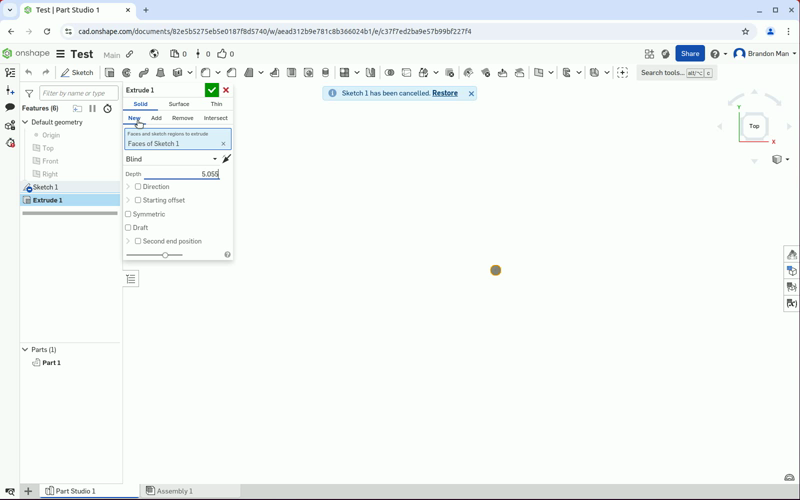
key(enter)
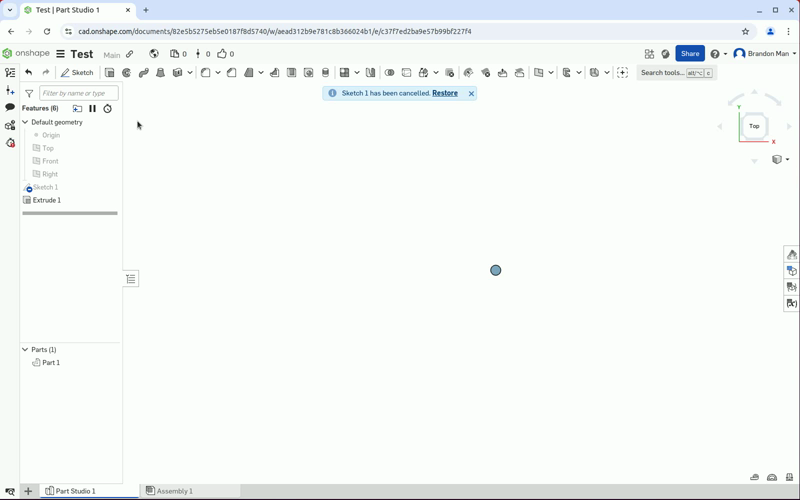
key(shift+h)
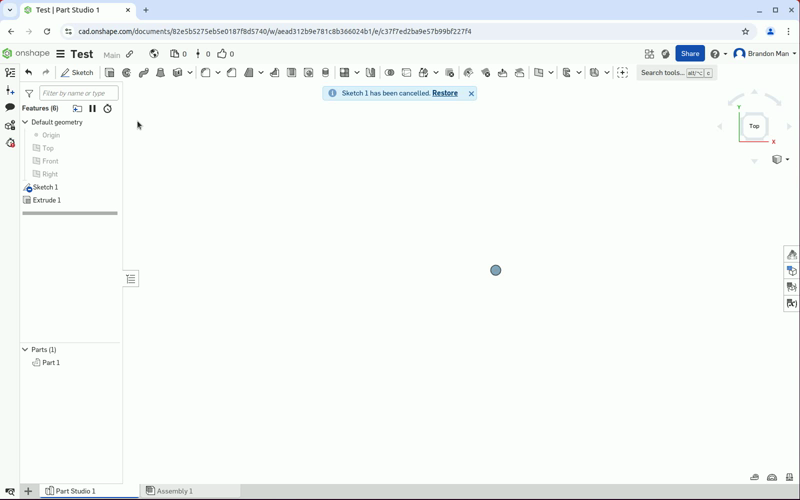
key(shift+h)
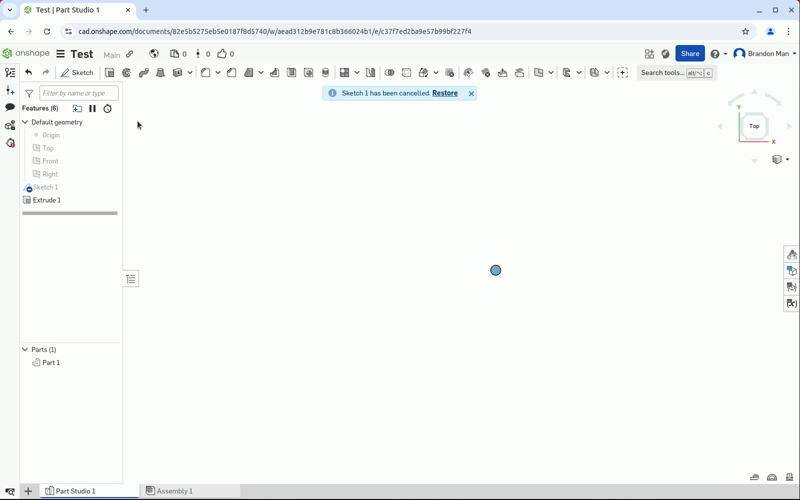
mouse_move(73, 189)
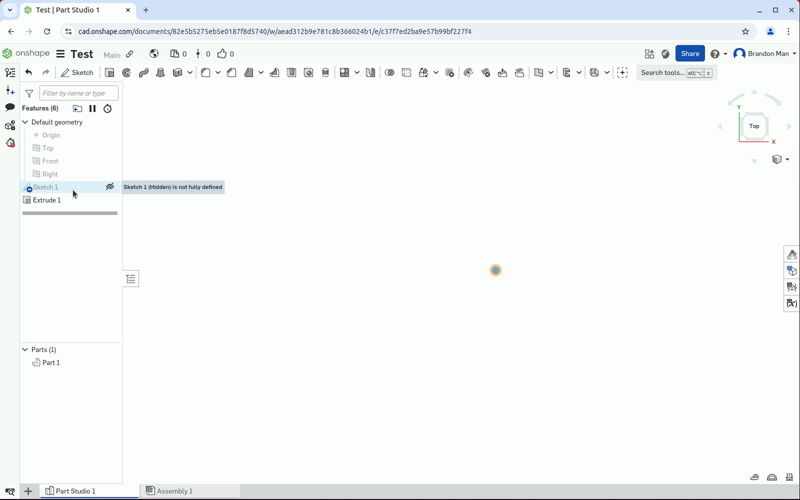
click(73, 189)
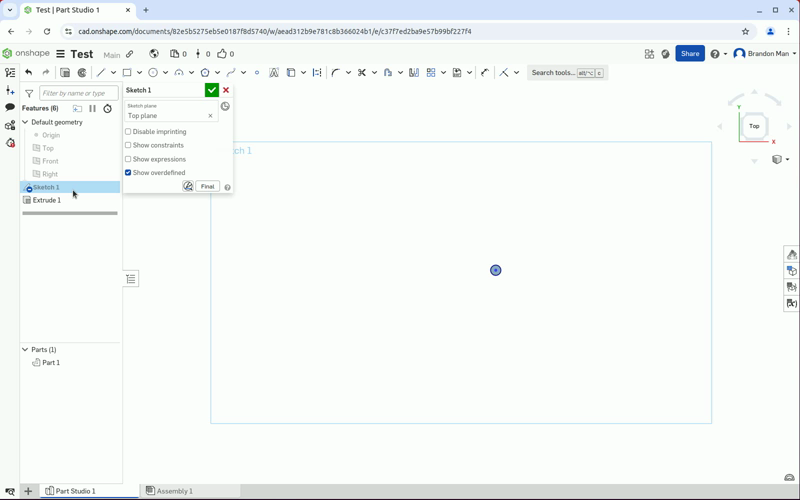
mouse_move(229, 92)
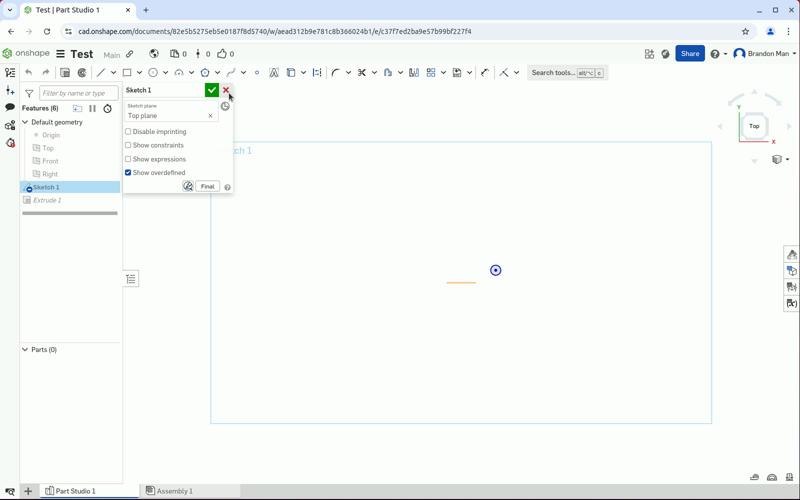
click(229, 92)
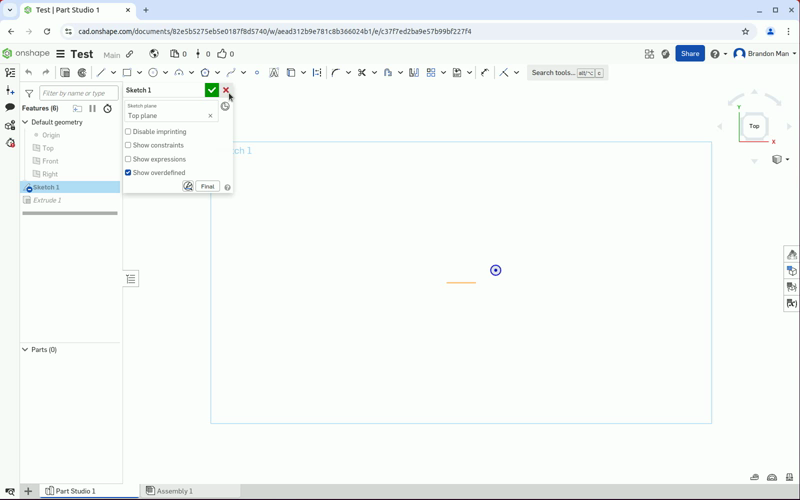
key(shift+s)
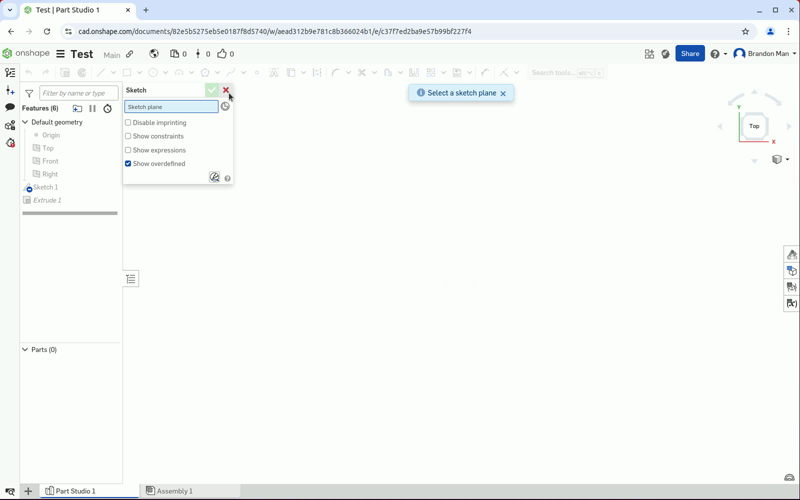
mouse_move(73, 150)
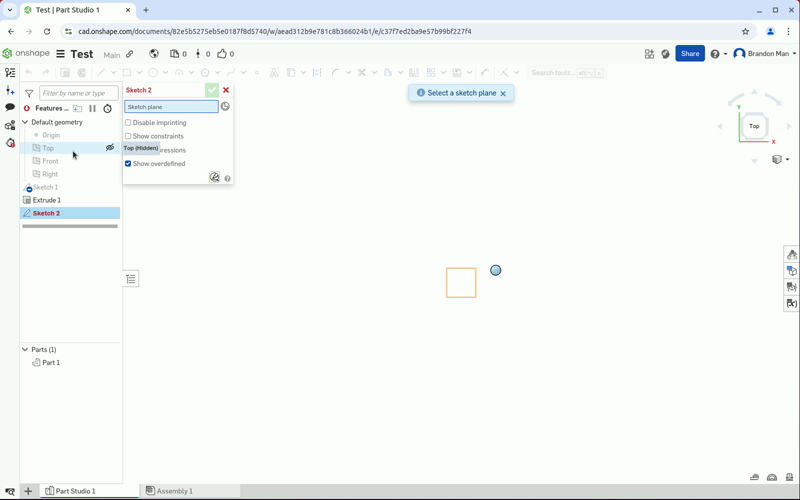
click(73, 150)
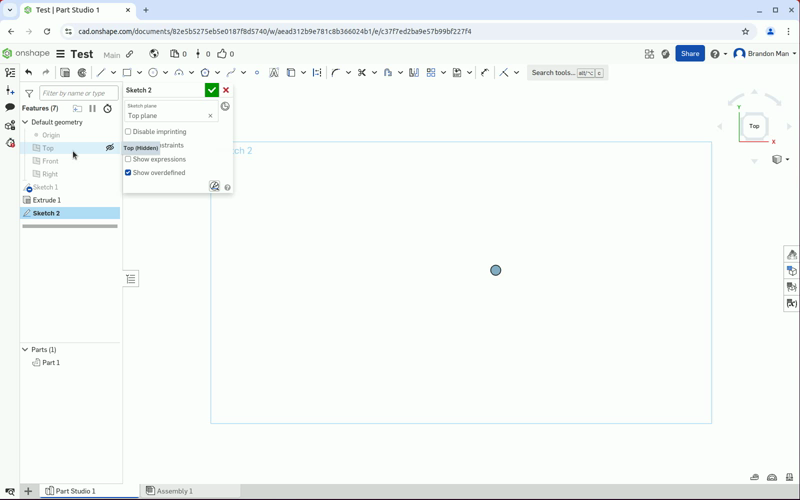
mouse_move(73, 352)
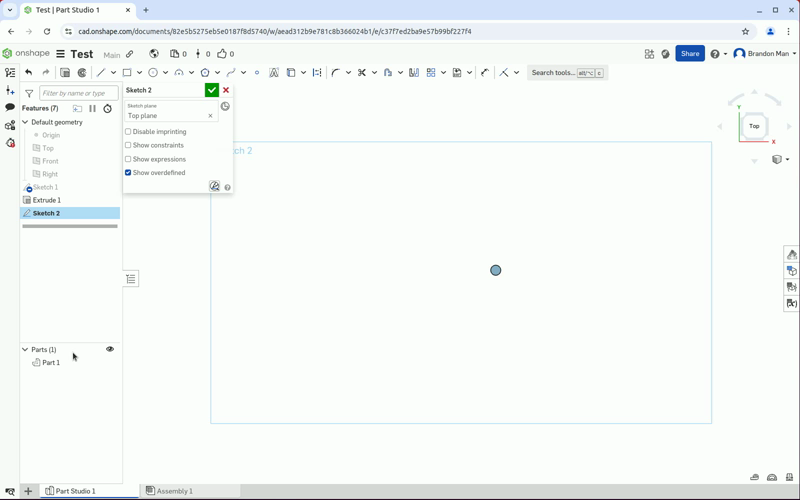
key(y)
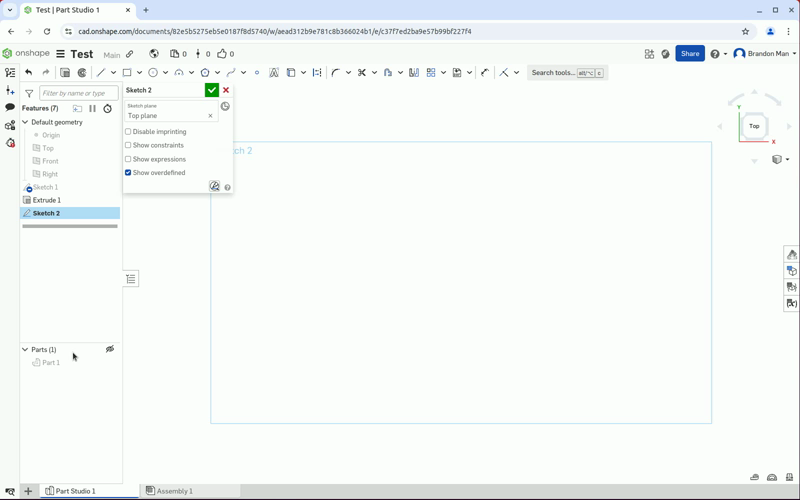
key(c)
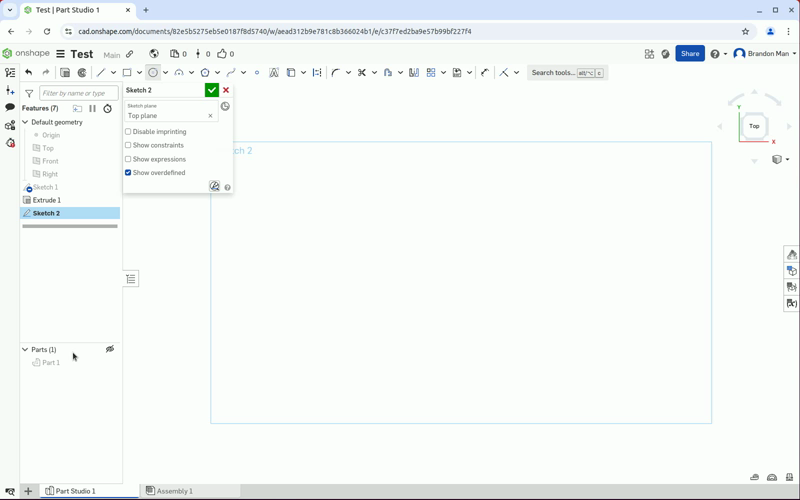
key_down(shift)
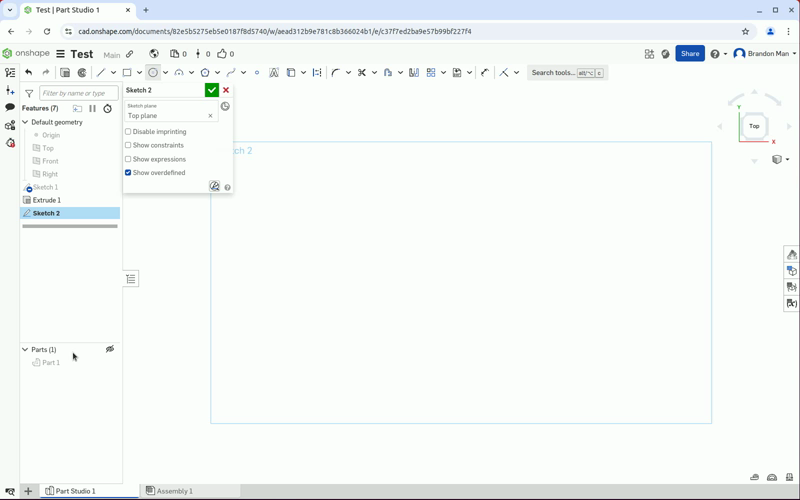
mouse_move(495, 284)
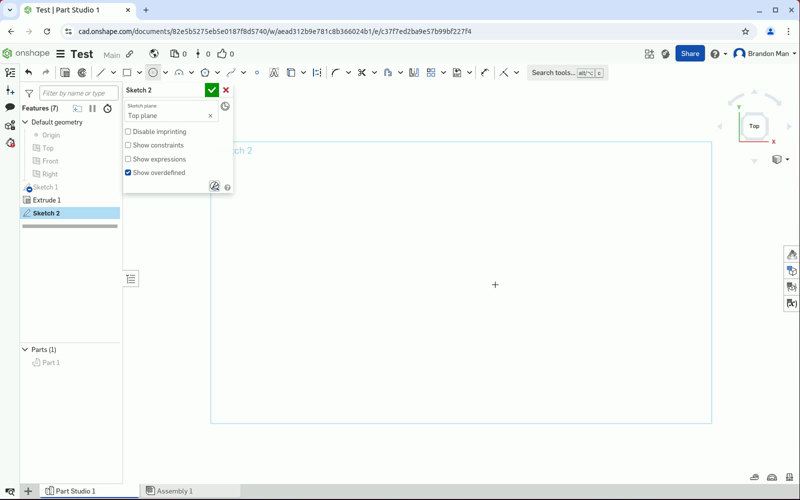
click(495, 284)
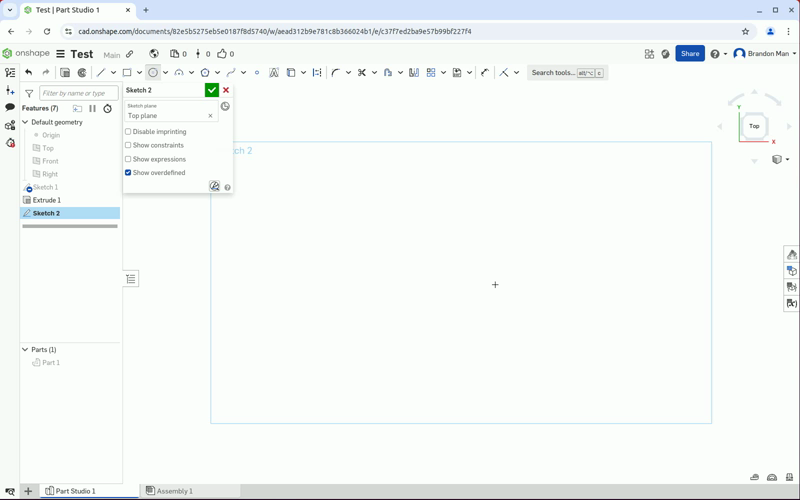
key_up(shift)
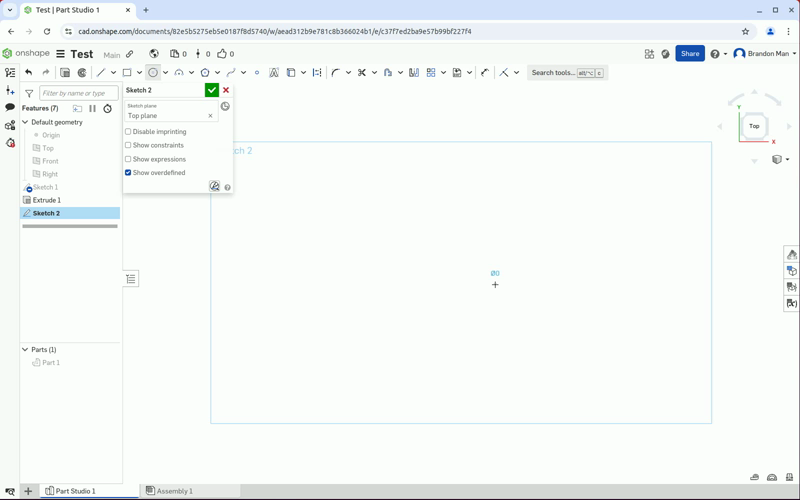
mouse_move(499, 284)
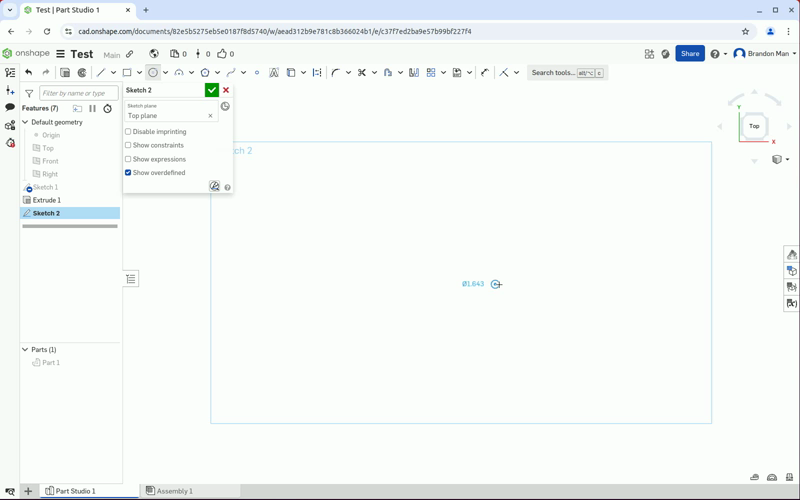
click(499, 284)
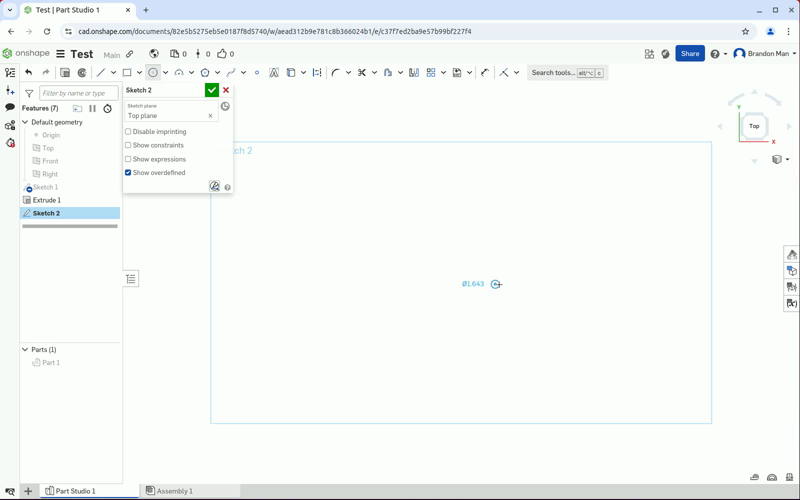
key(esc)
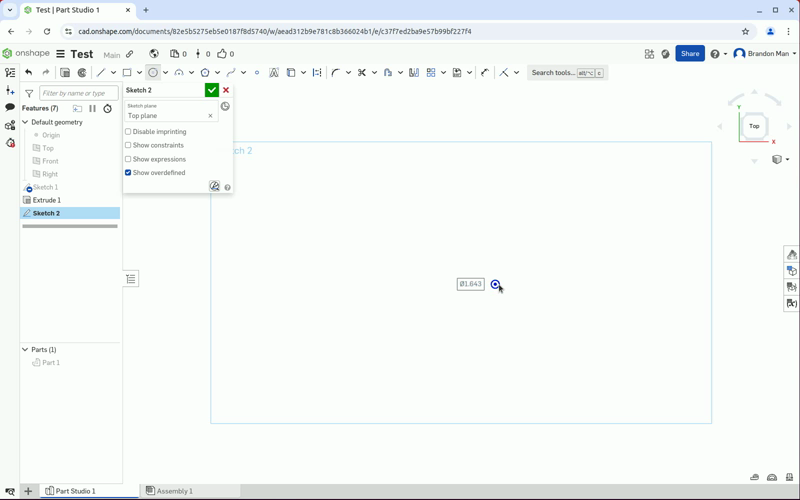
mouse_move(498, 284)
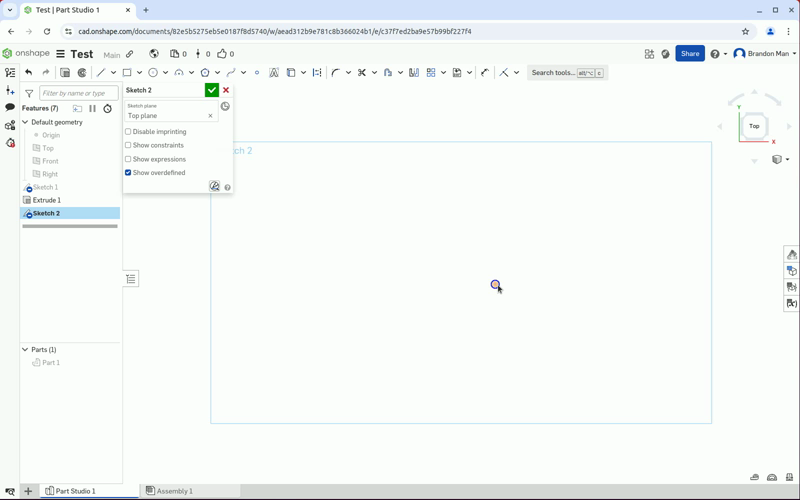
scroll(6)
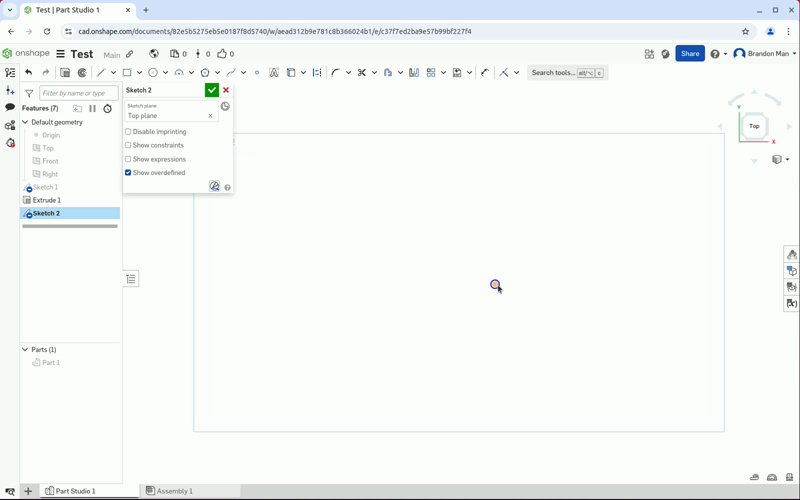
scroll(6)
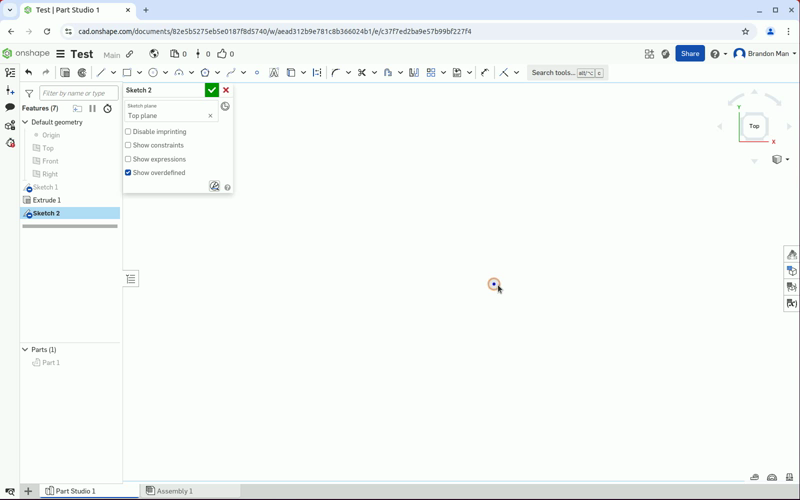
scroll(6)
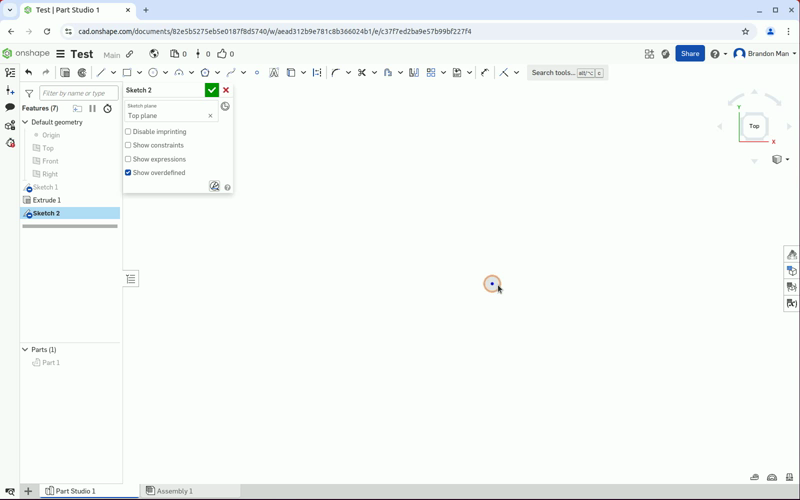
scroll(6)
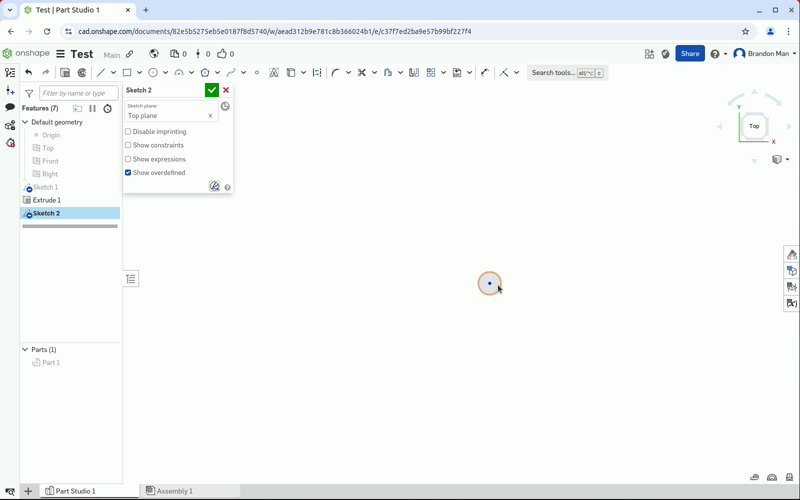
scroll(6)
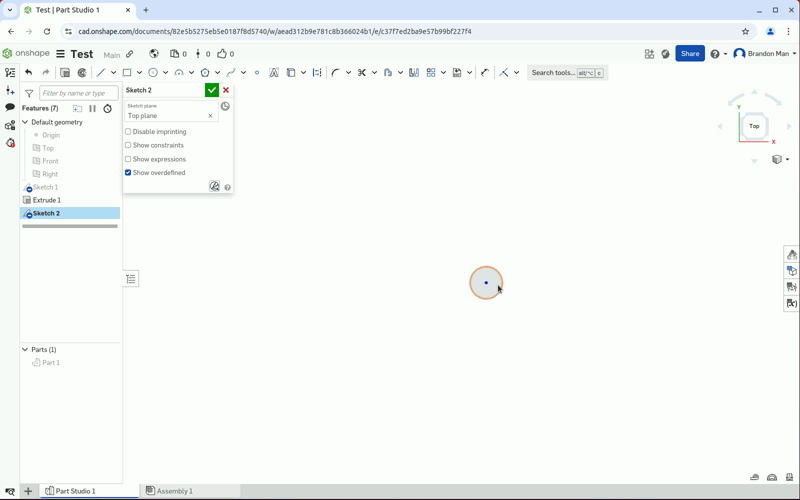
scroll(6)
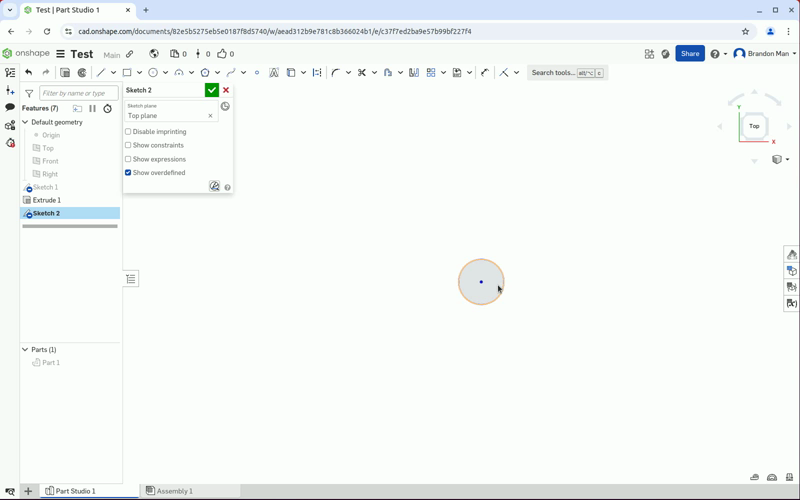
scroll(6)
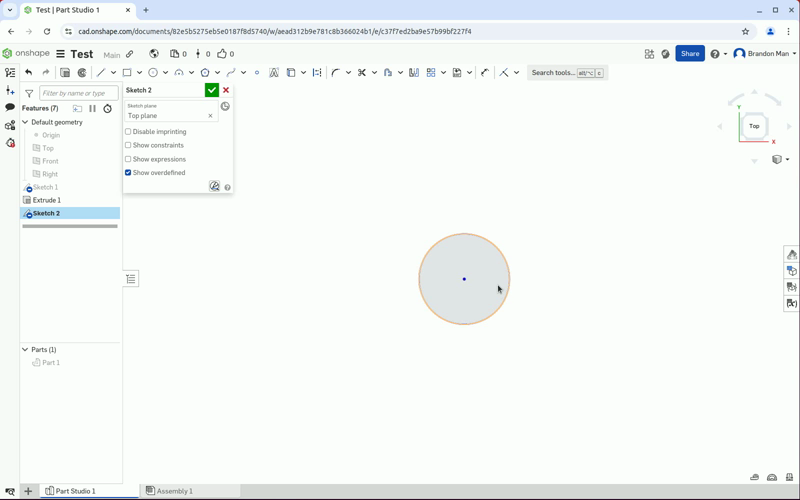
click(498, 284)
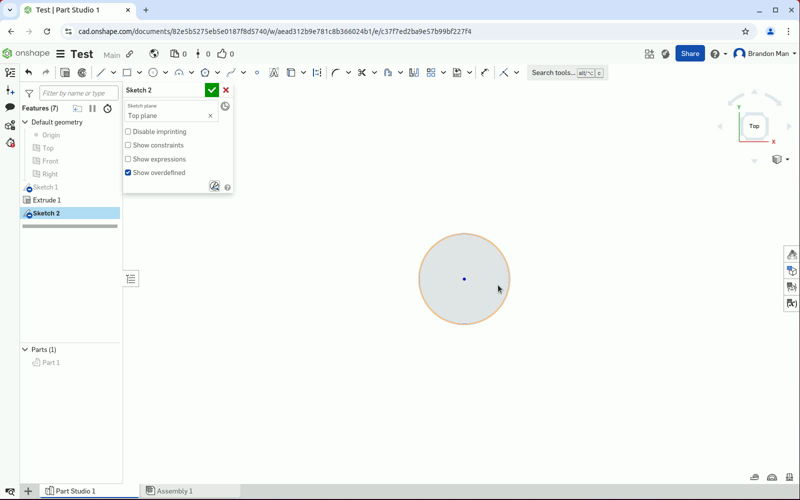
scroll(-6)
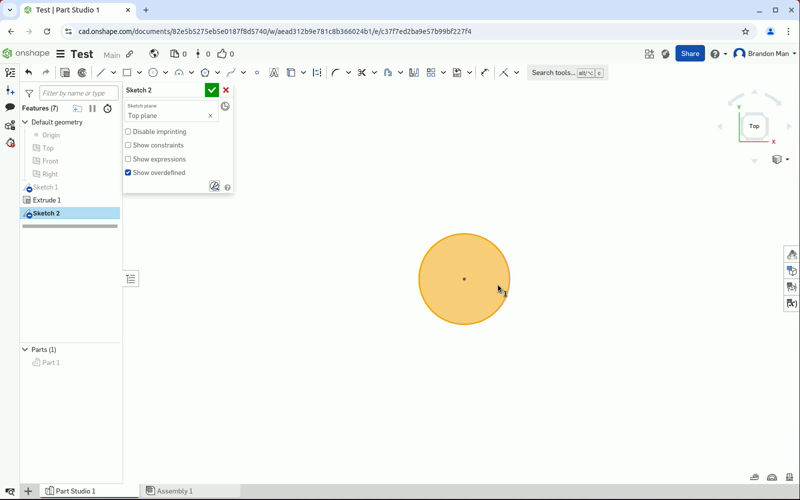
scroll(-6)
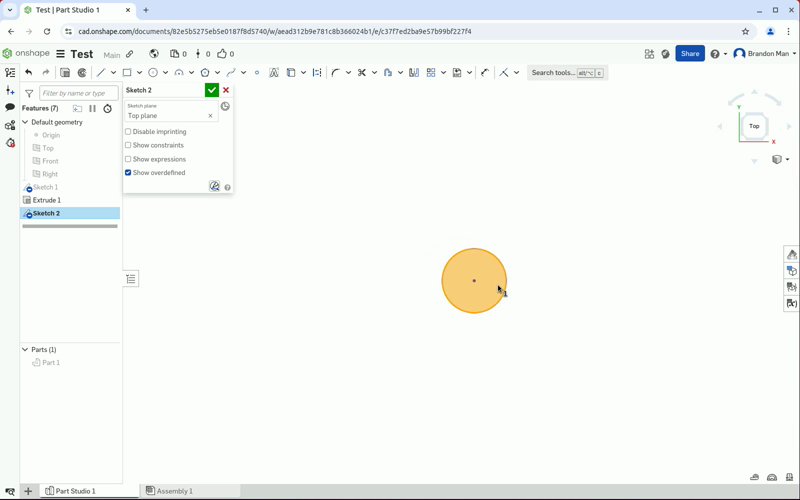
scroll(-6)
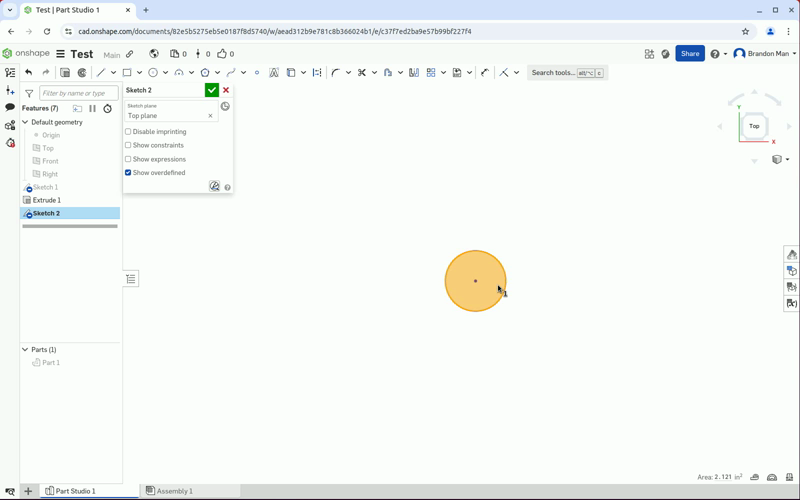
scroll(-6)
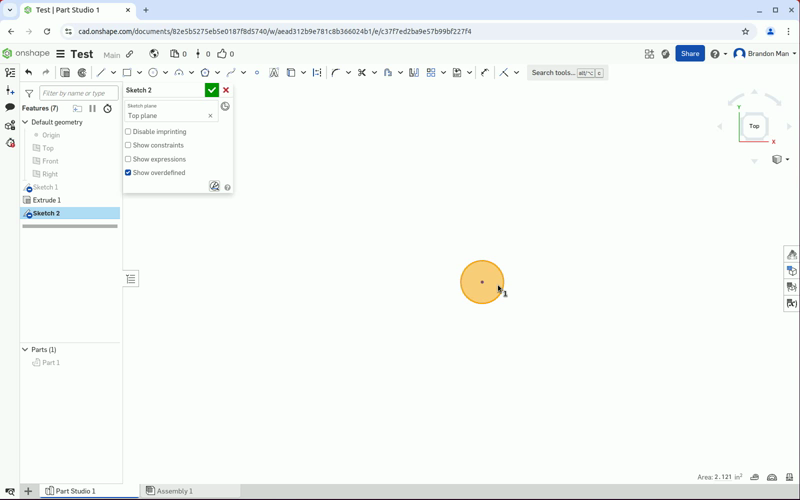
scroll(-6)
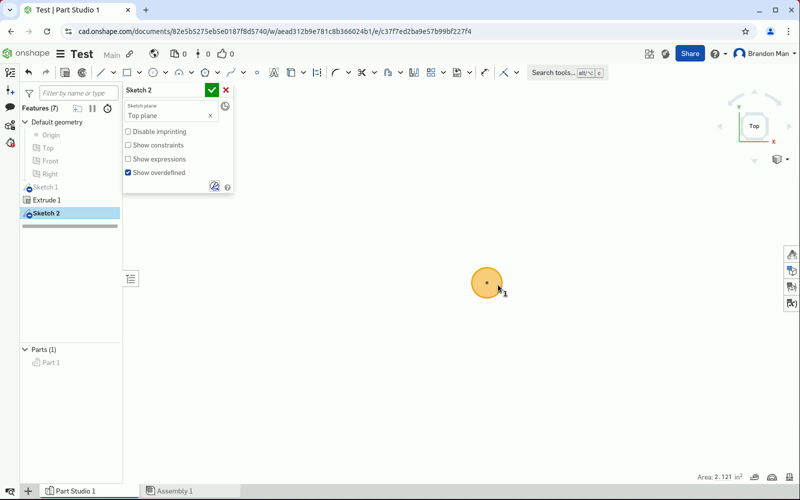
scroll(-6)
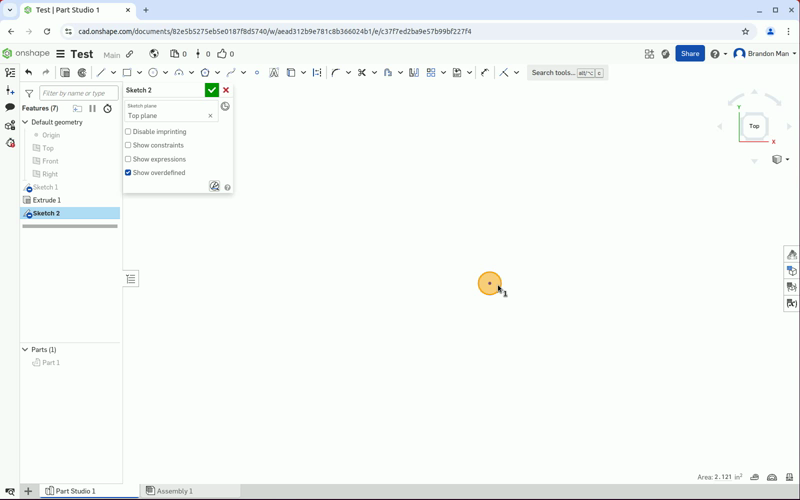
scroll(-6)
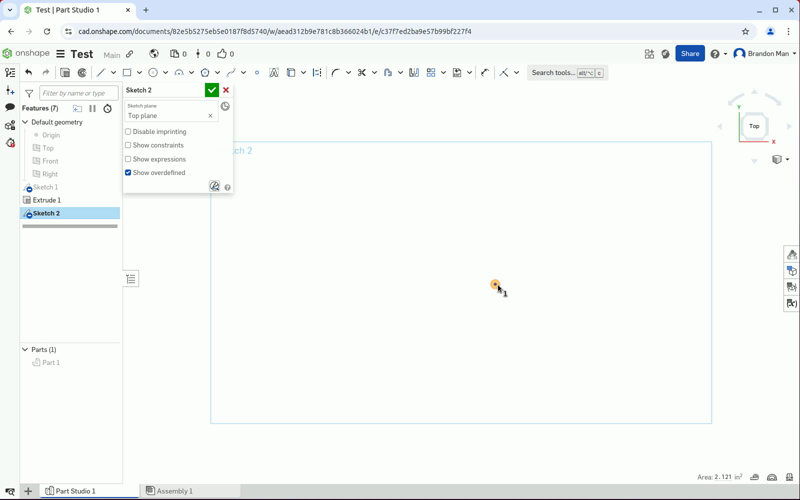
mouse_move(73, 352)
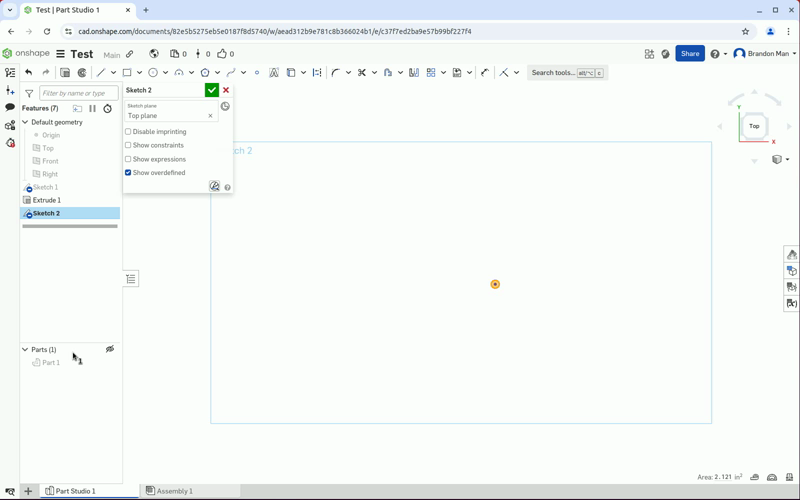
key(shift+y)
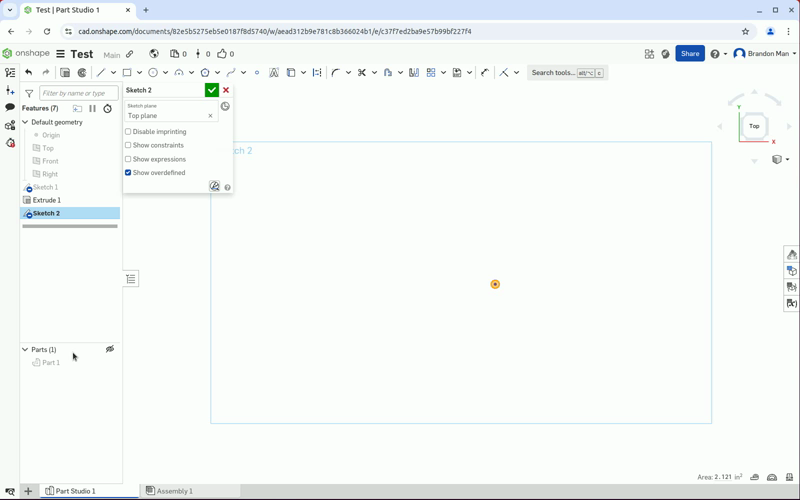
key(shift+e)
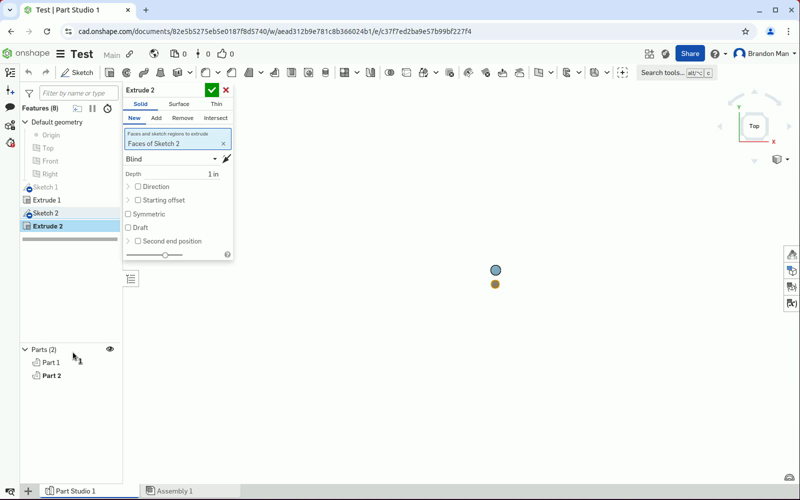
mouse_move(143, 106)
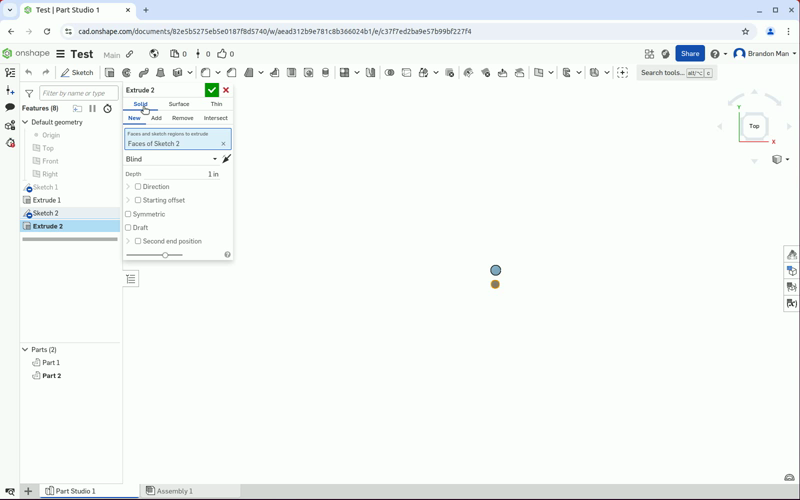
click(143, 106)
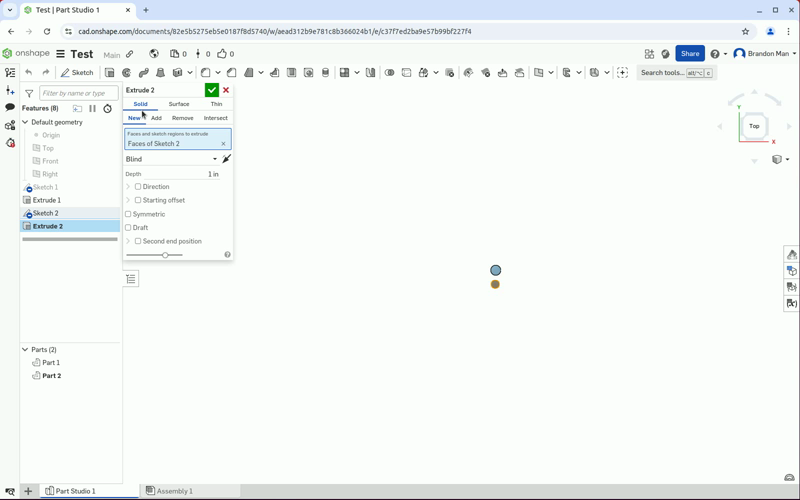
mouse_move(137, 120)
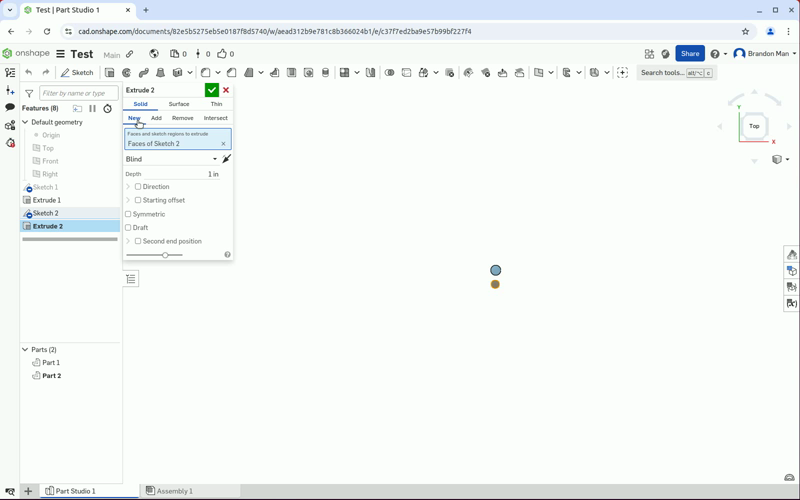
click(137, 120)
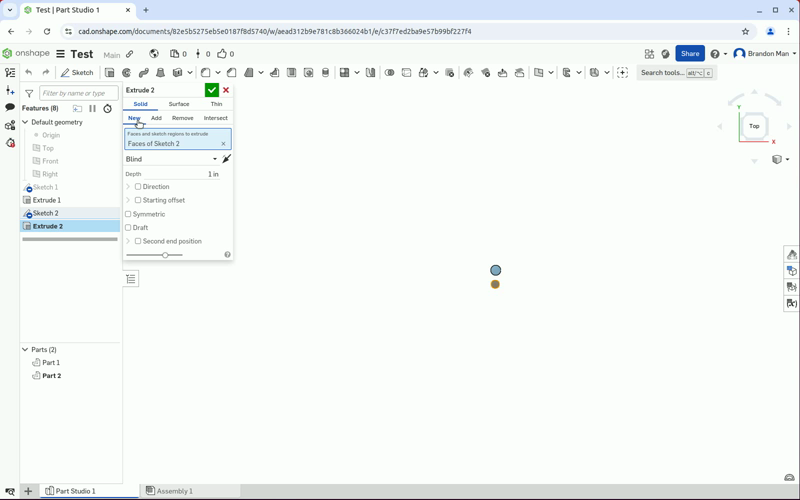
key(tab, 4)
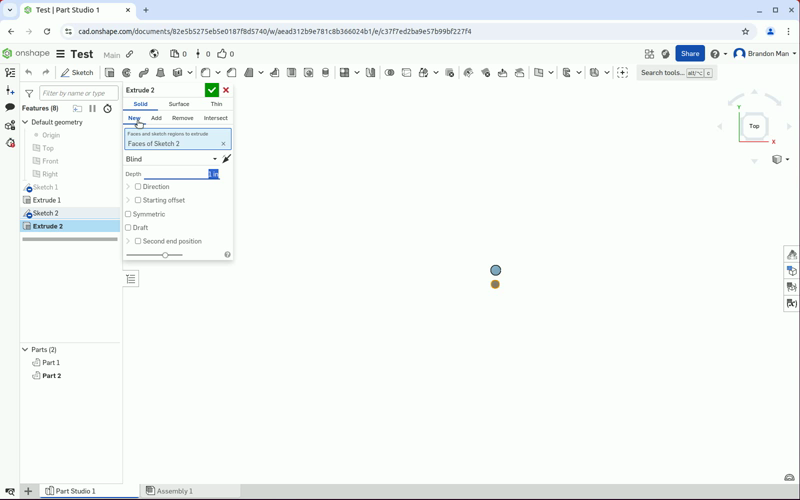
text(5.055)
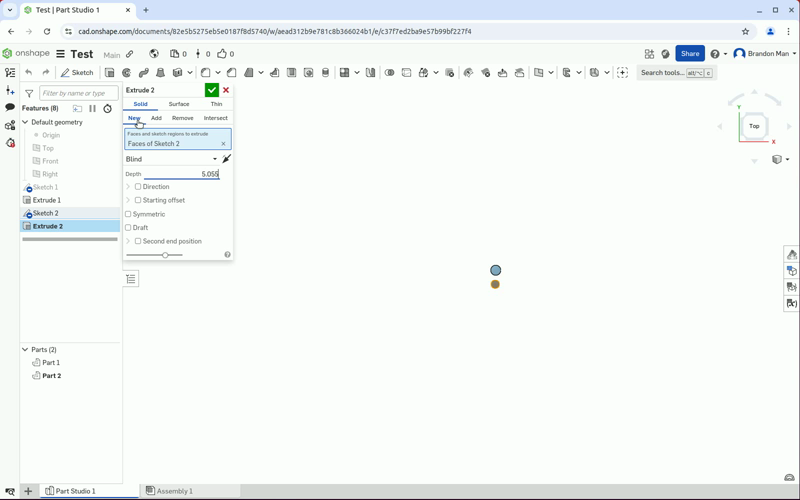
key(enter)
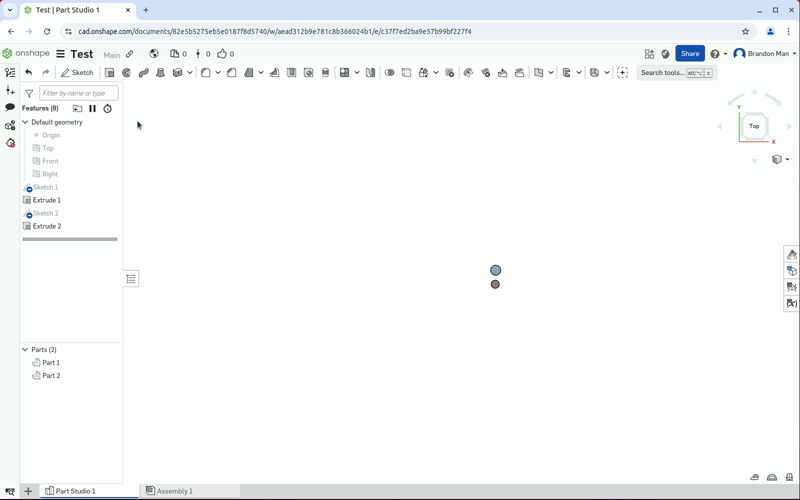
key(shift+h)
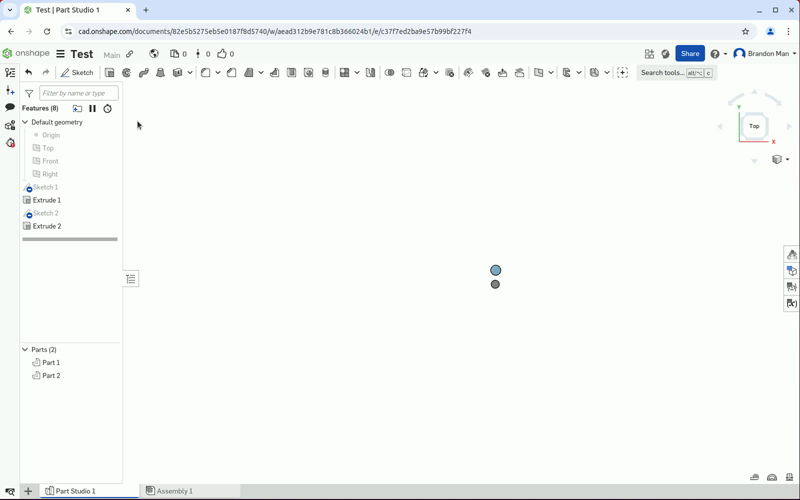
key(shift+h)
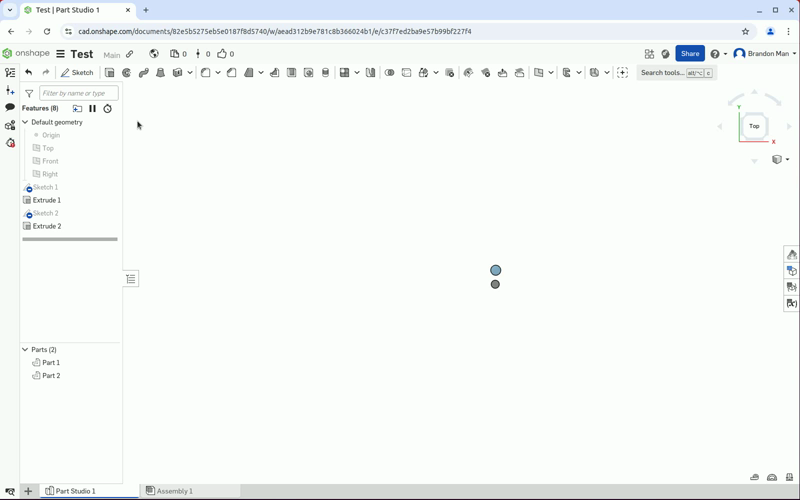
mouse_move(73, 189)
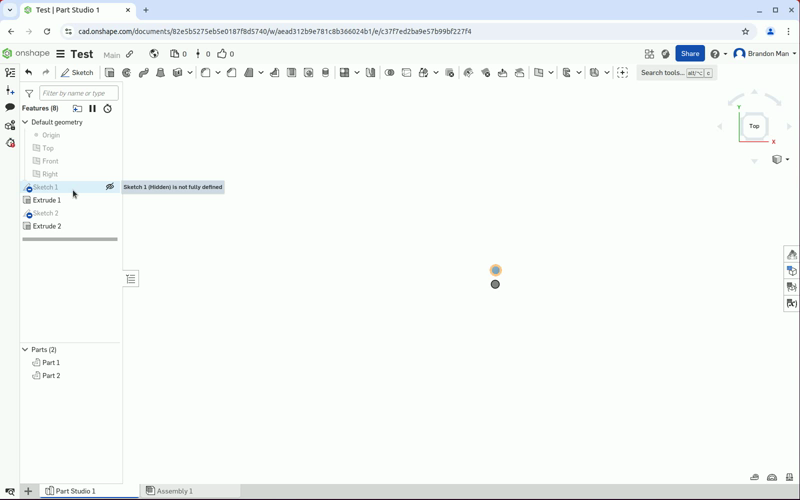
click(73, 189)
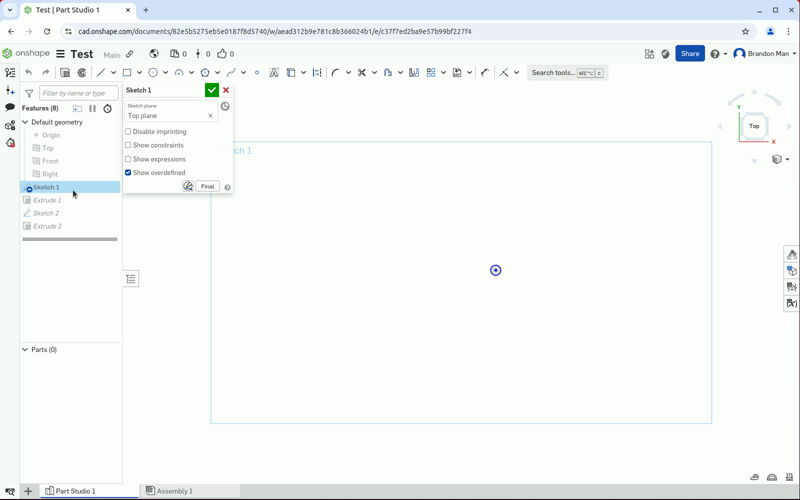
mouse_move(229, 92)
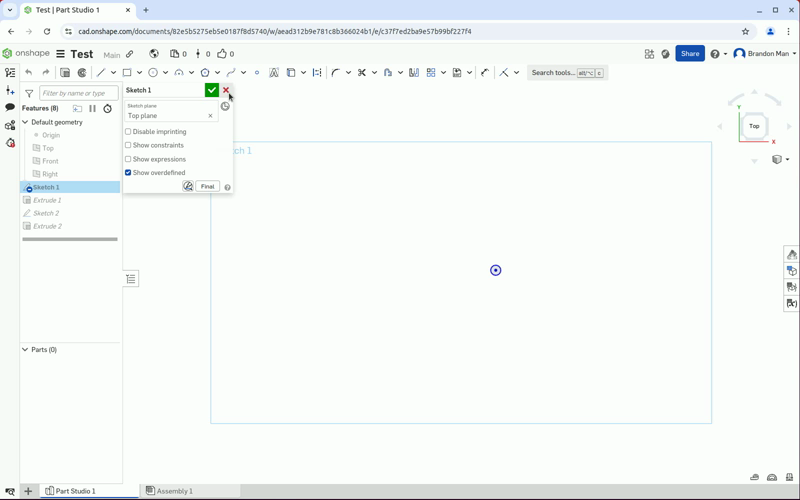
click(229, 92)
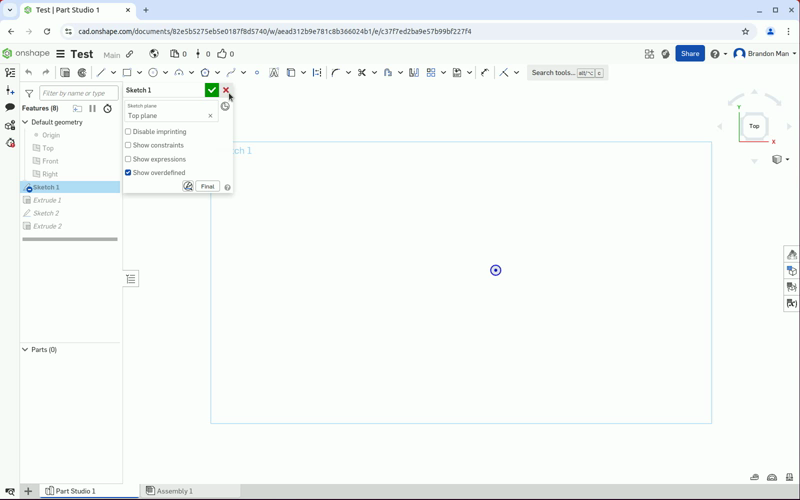
key(shift+s)
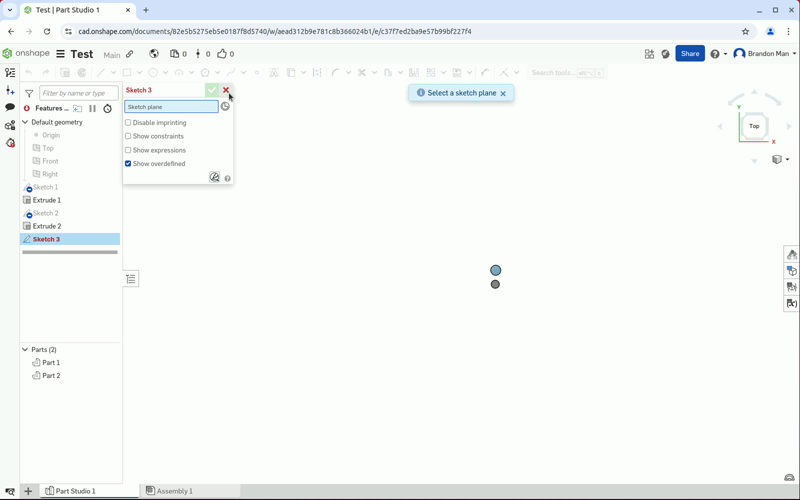
mouse_move(73, 150)
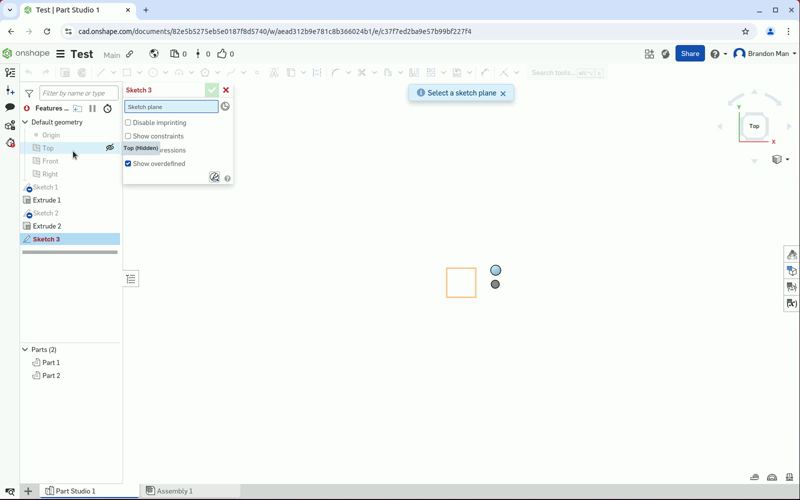
click(73, 150)
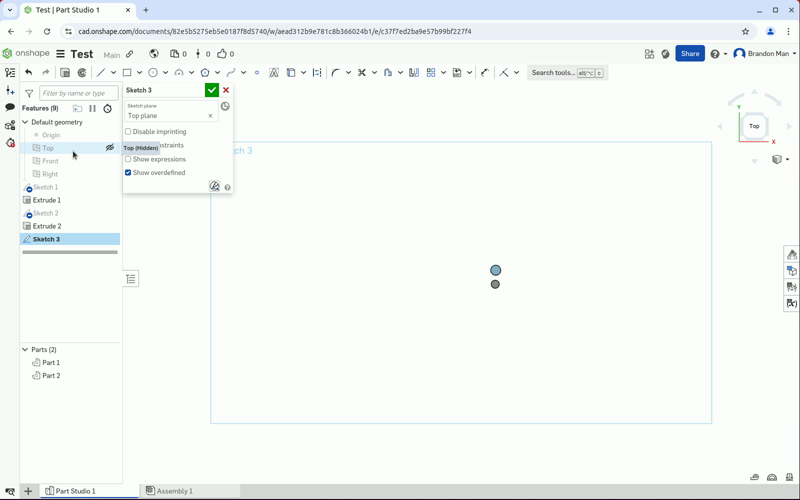
mouse_move(73, 352)
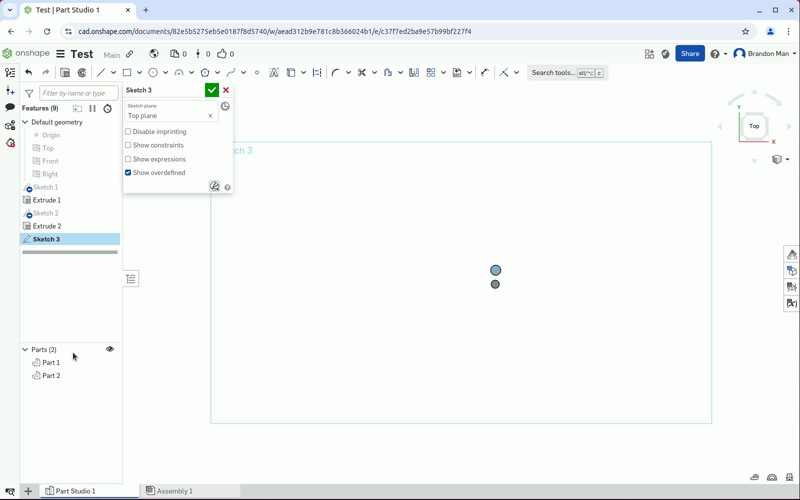
key(y)
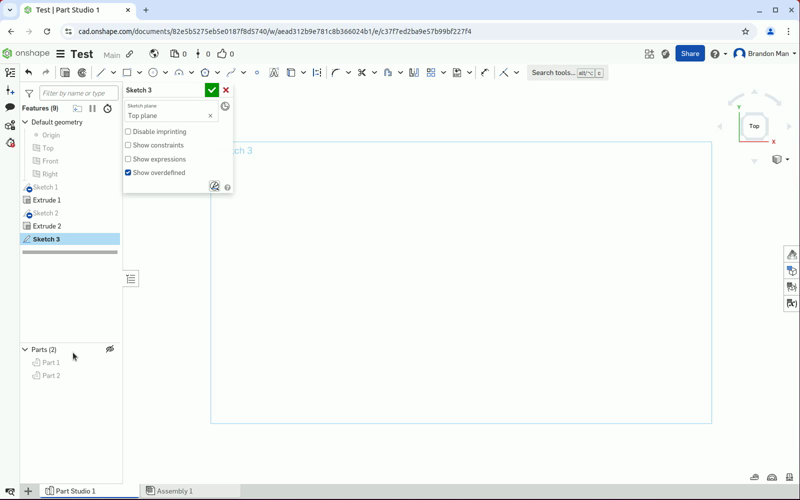
key(c)
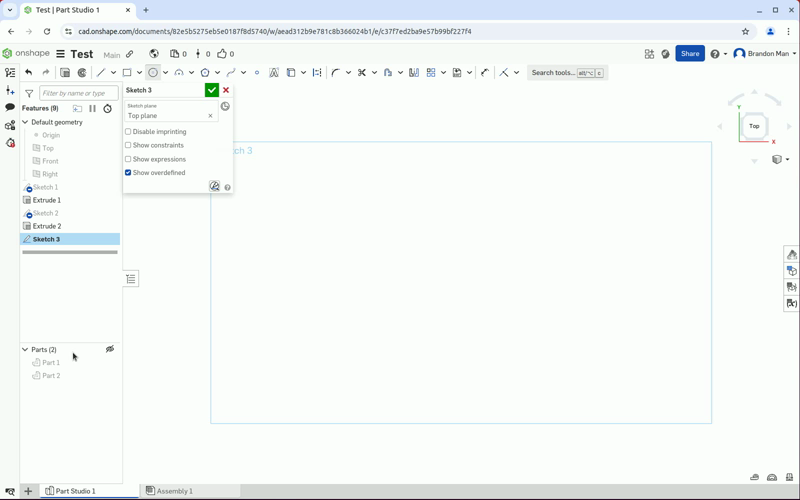
key_down(shift)
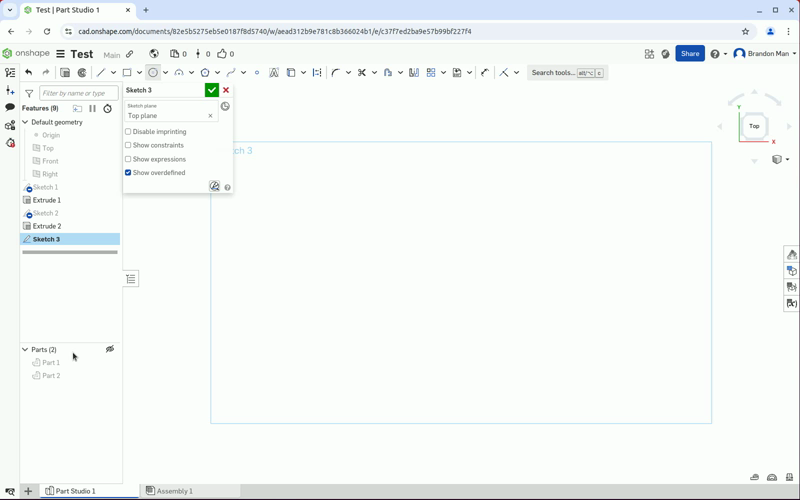
mouse_move(496, 298)
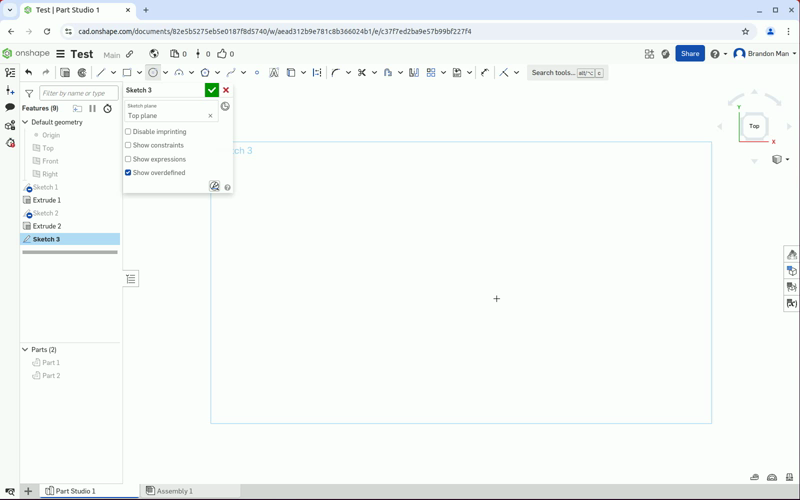
click(496, 298)
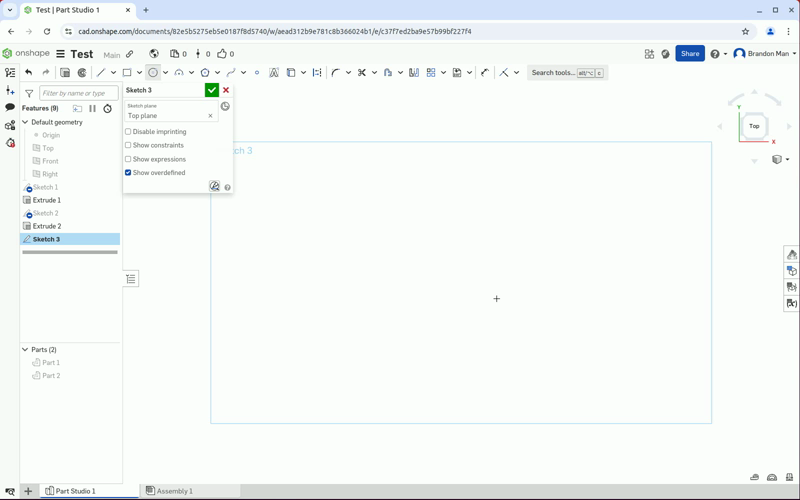
key_up(shift)
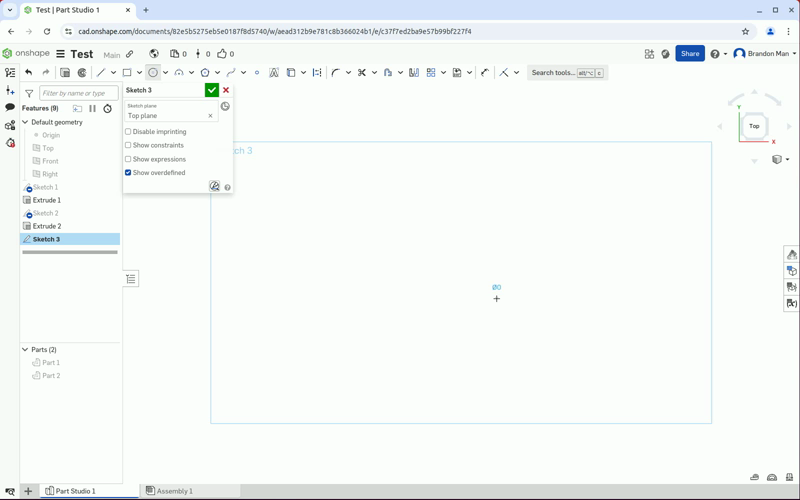
mouse_move(500, 298)
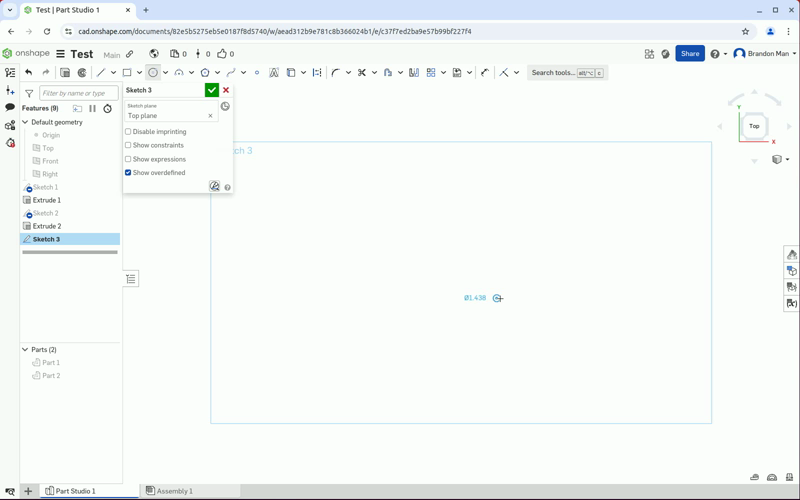
click(500, 298)
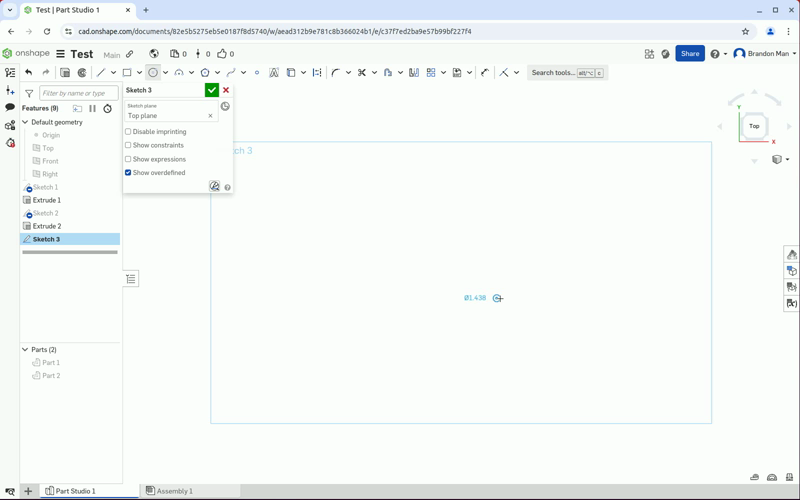
key(esc)
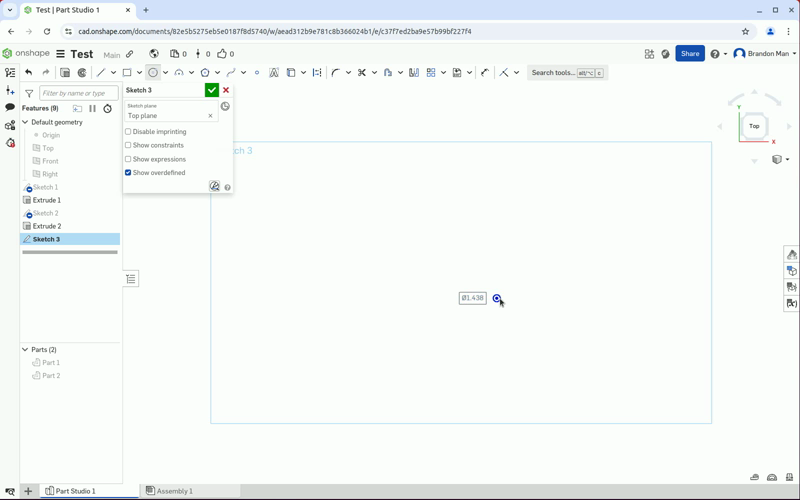
mouse_move(499, 295)
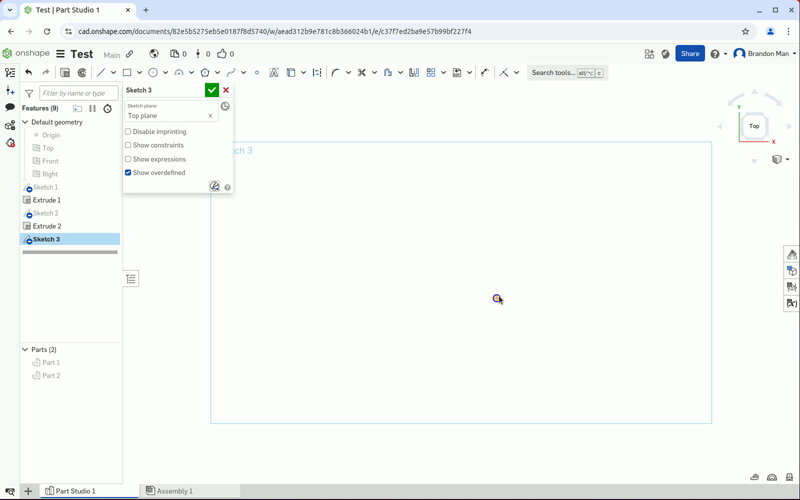
scroll(6)
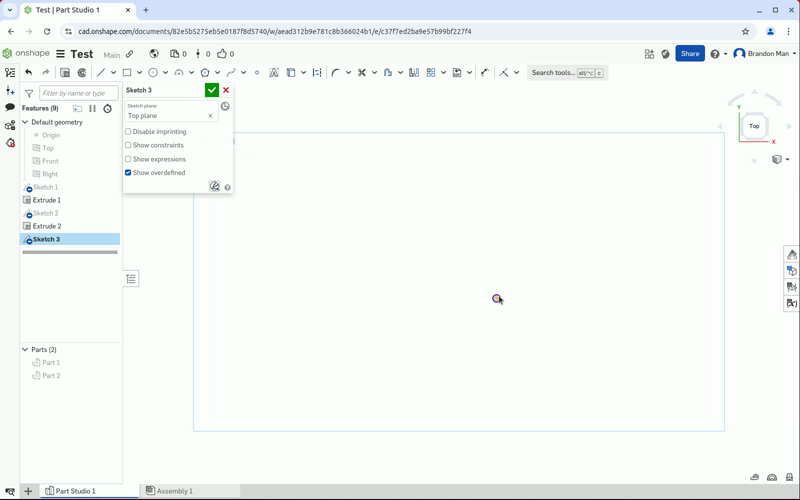
scroll(6)
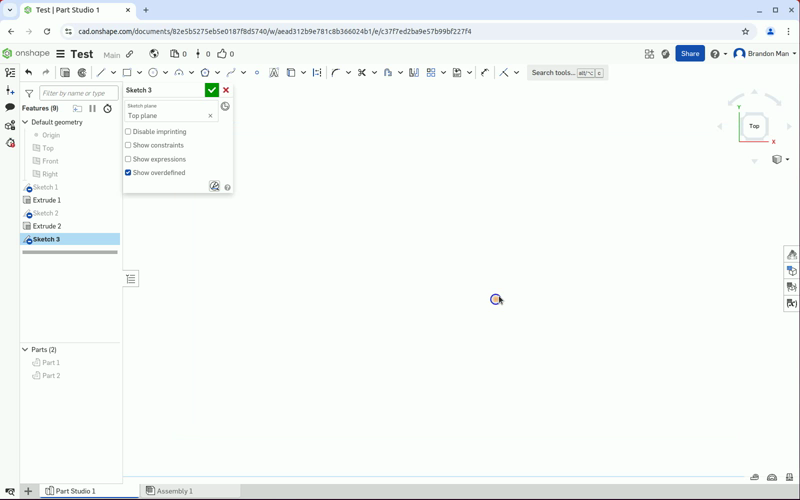
scroll(6)
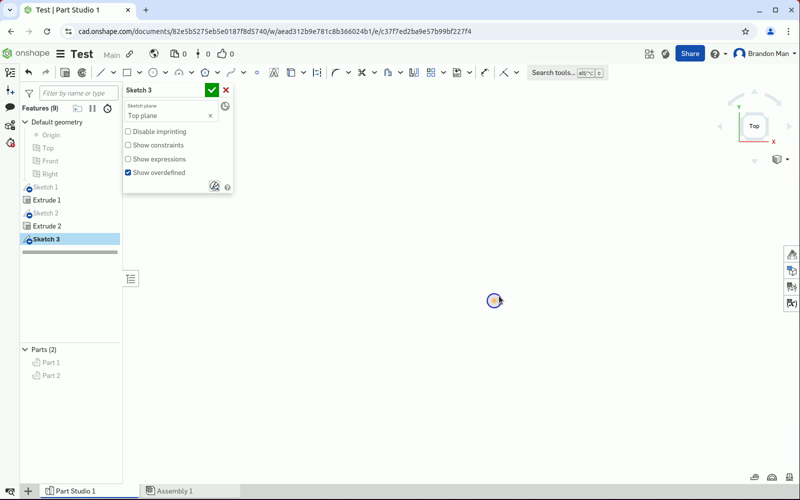
scroll(6)
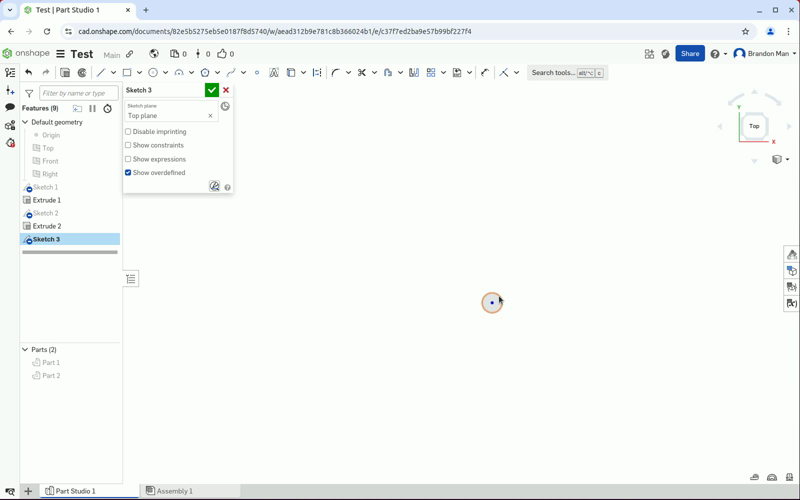
scroll(6)
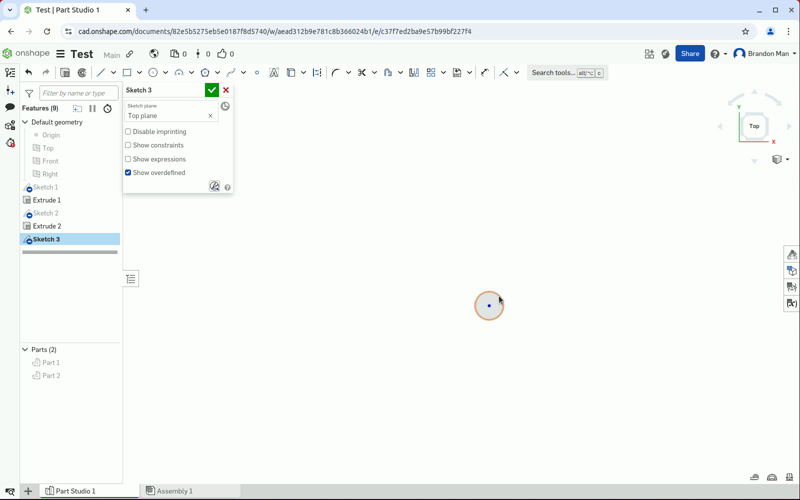
scroll(6)
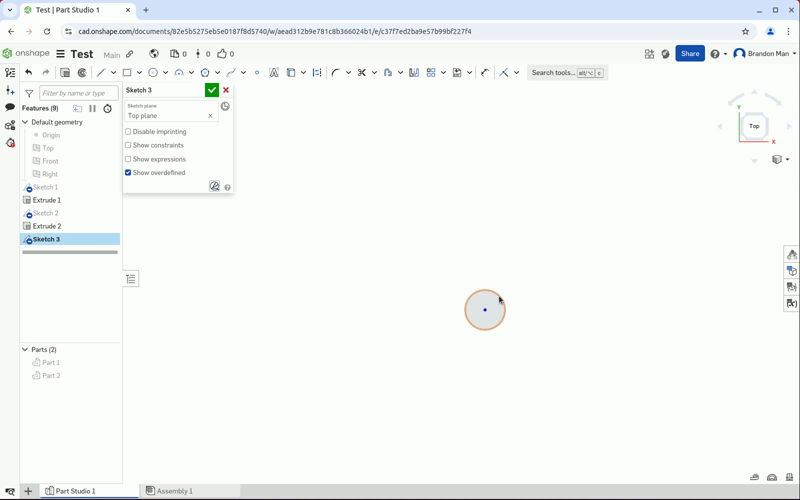
scroll(6)
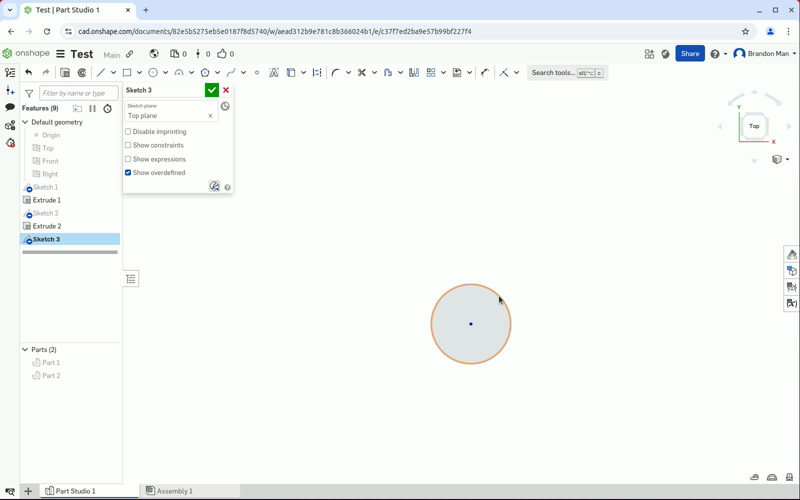
click(499, 295)
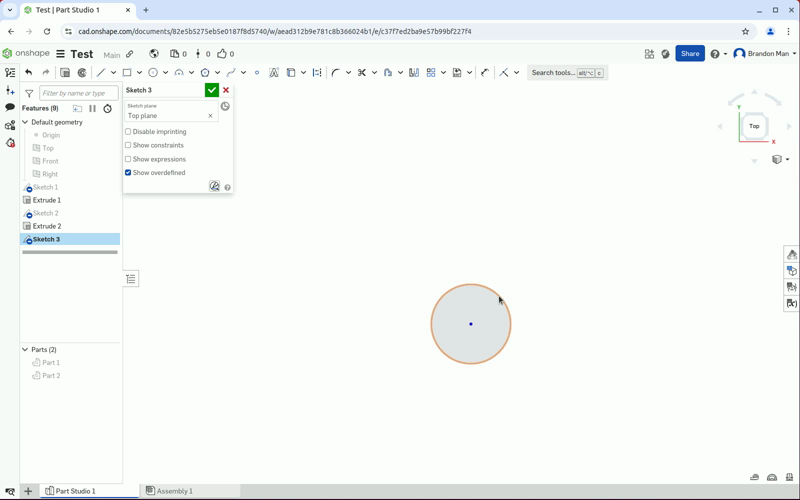
scroll(-6)
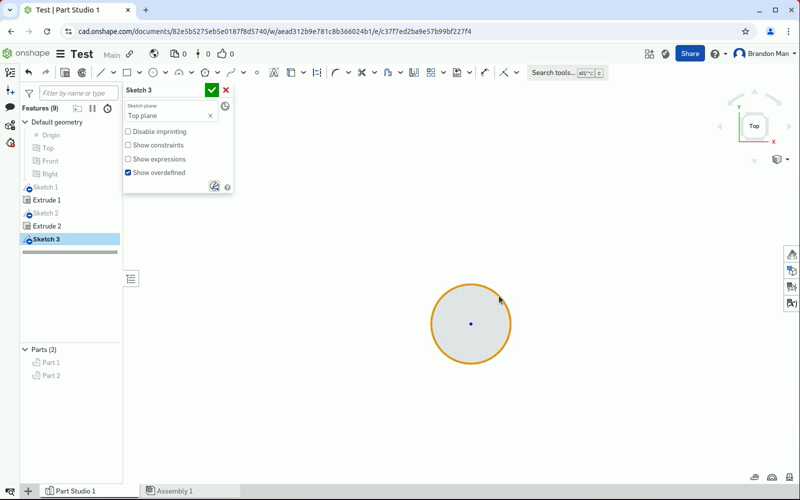
scroll(-6)
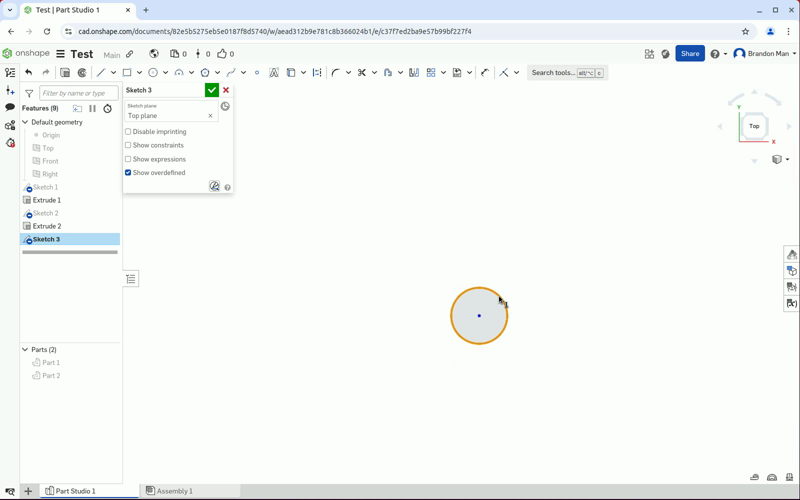
scroll(-6)
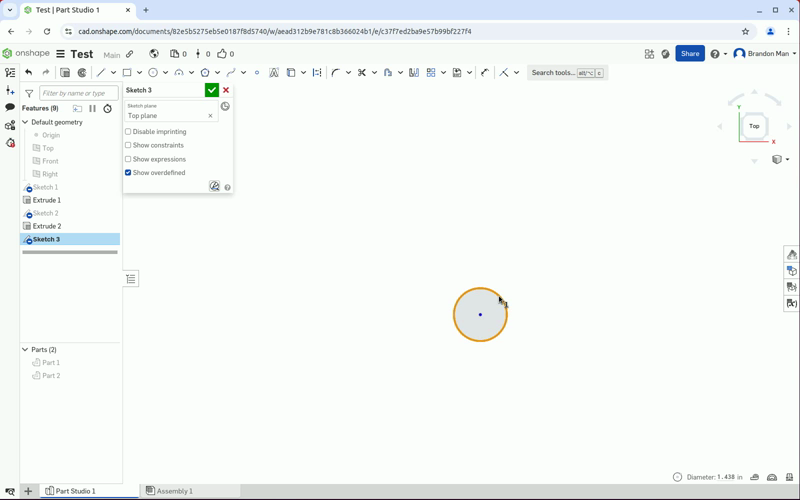
scroll(-6)
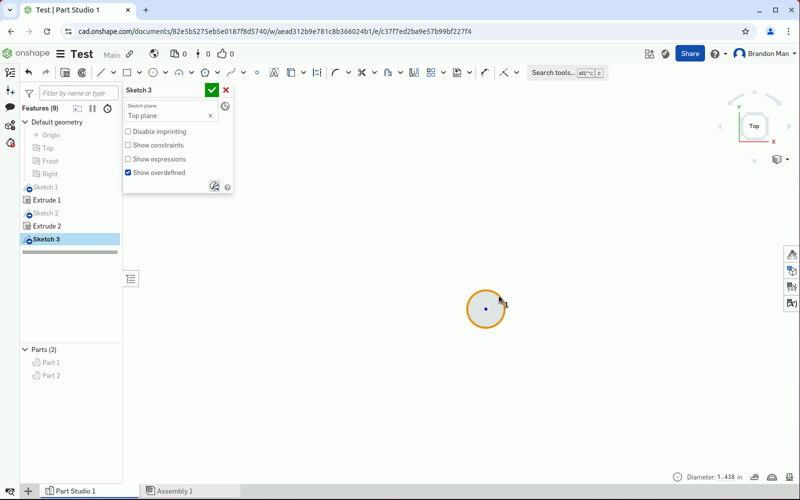
scroll(-6)
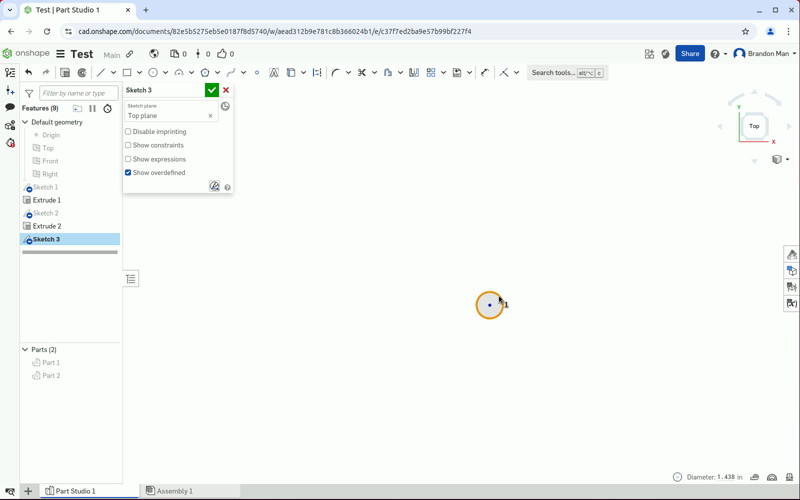
scroll(-6)
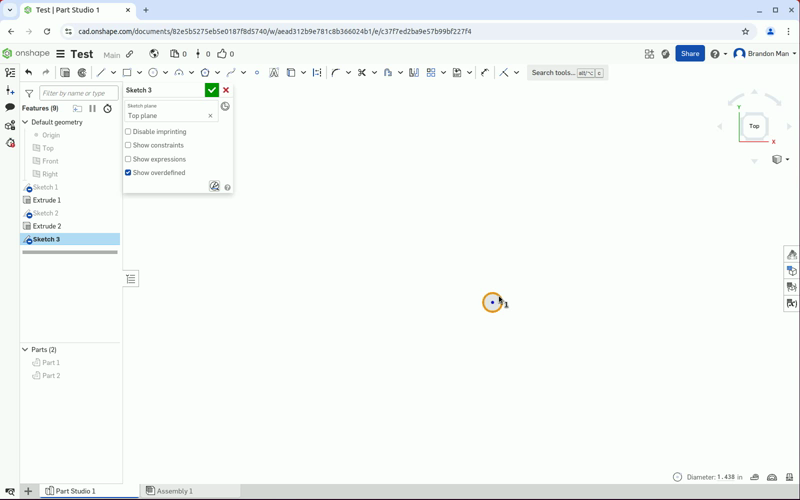
scroll(-6)
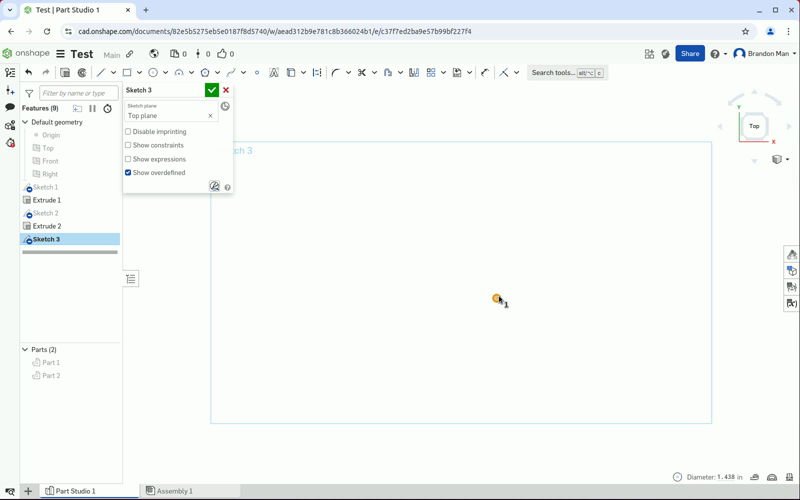
mouse_move(73, 352)
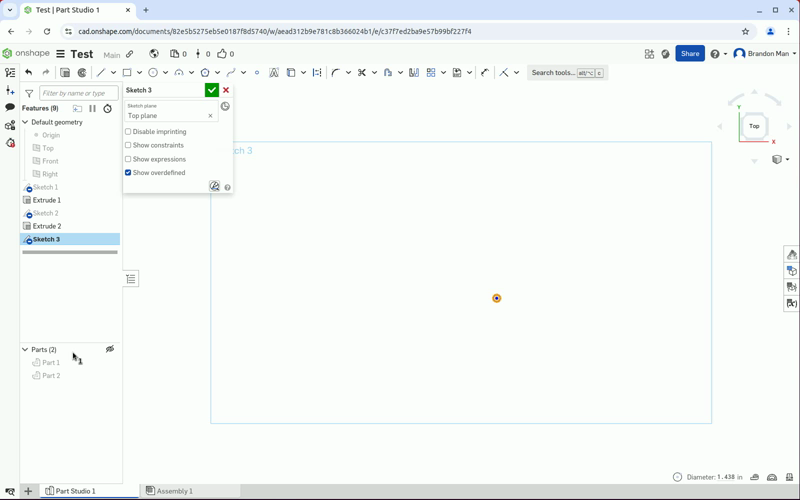
key(shift+y)
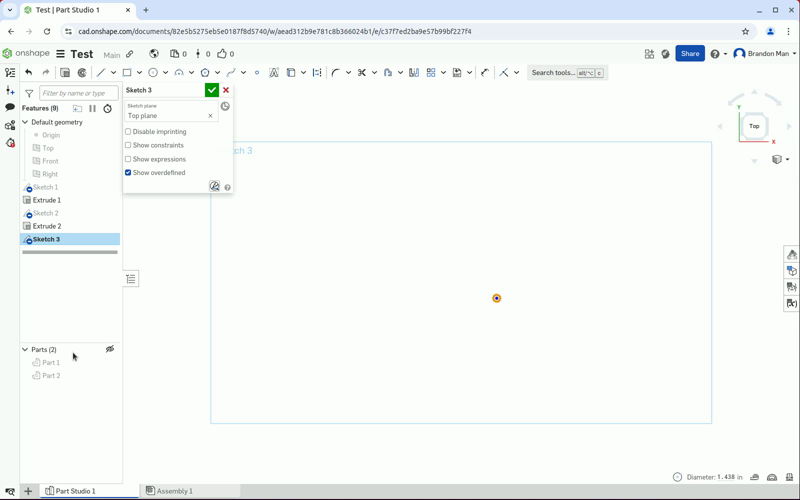
key(shift+e)
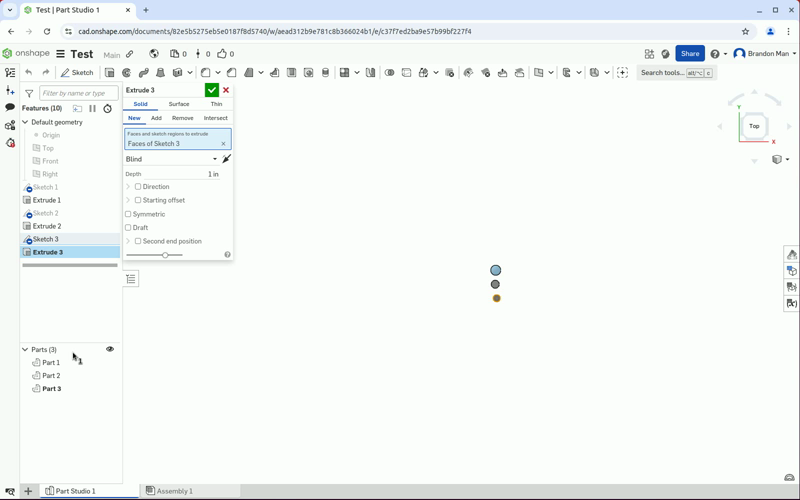
mouse_move(143, 106)
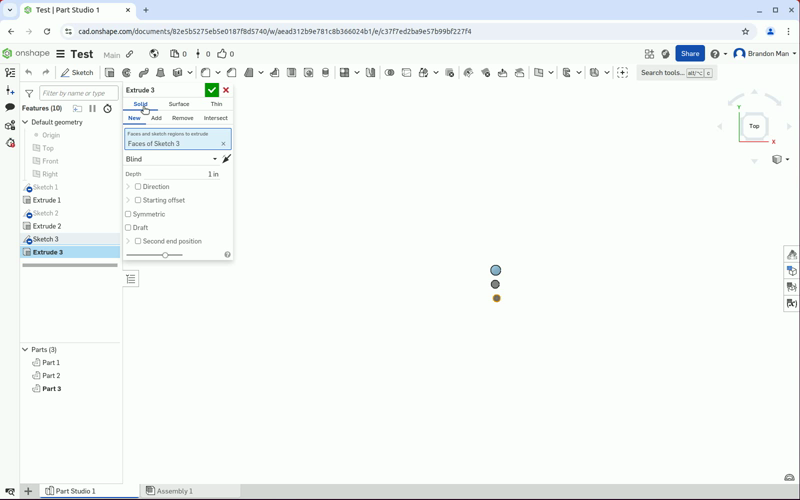
click(143, 106)
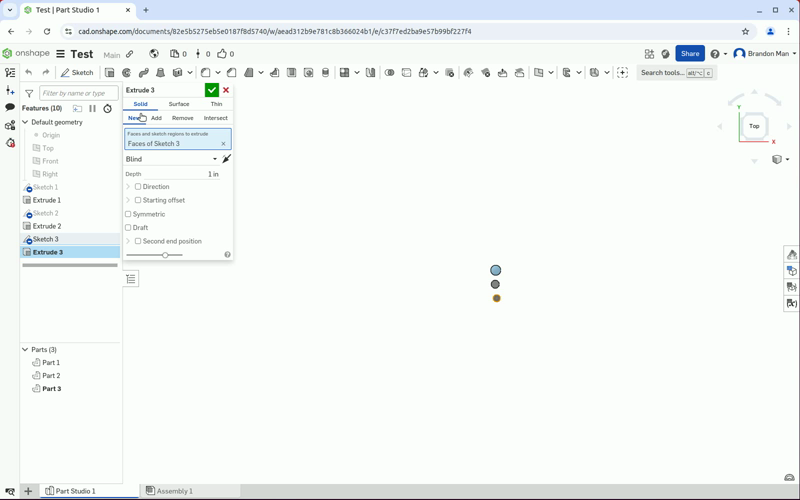
mouse_move(137, 120)
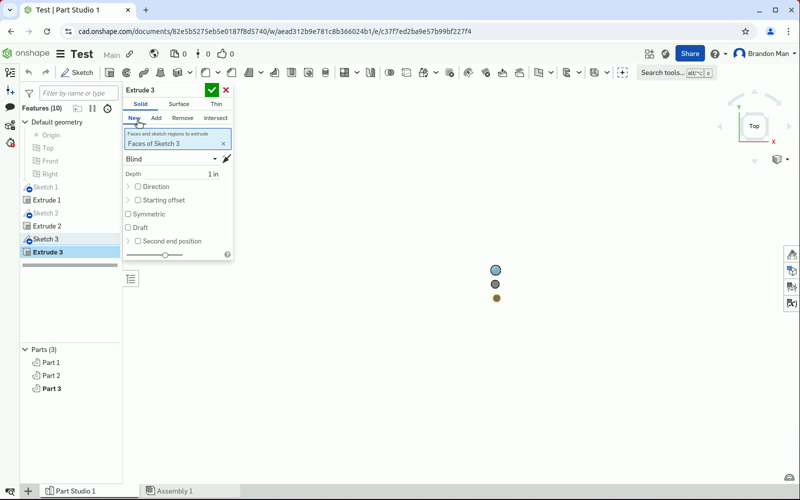
click(137, 120)
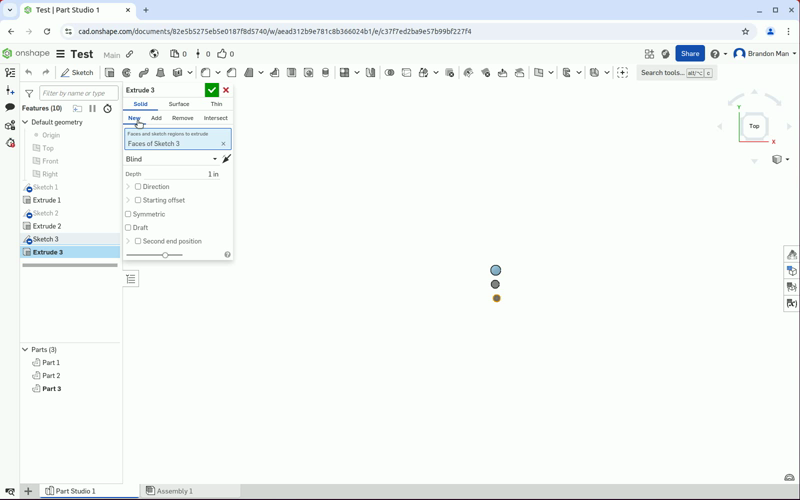
key(tab, 4)
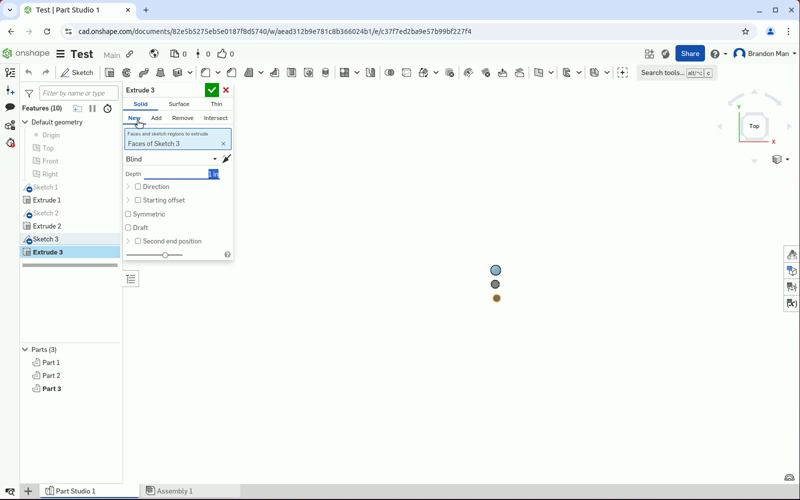
text(5.055)
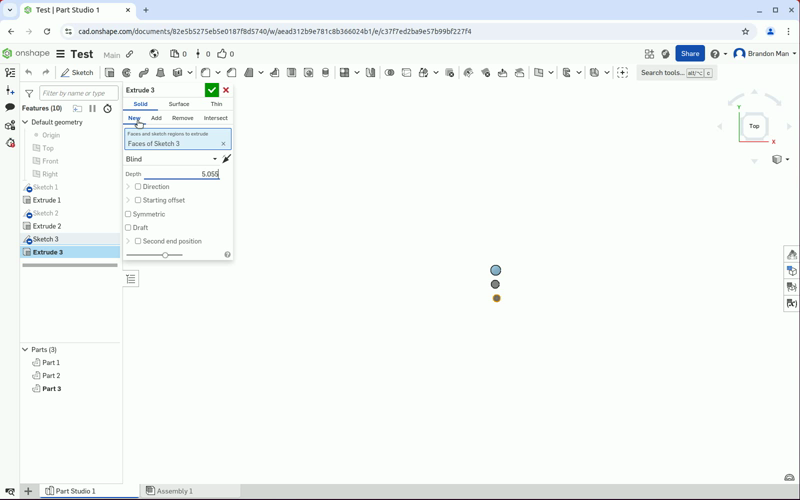
key(enter)
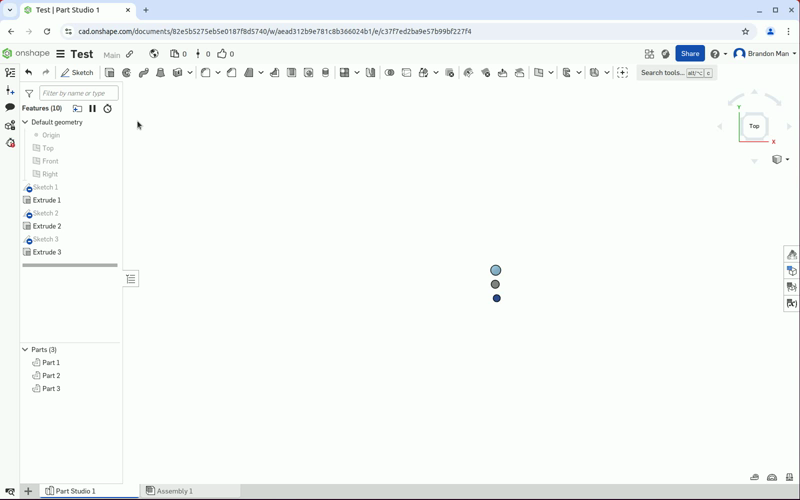
key(shift+h)
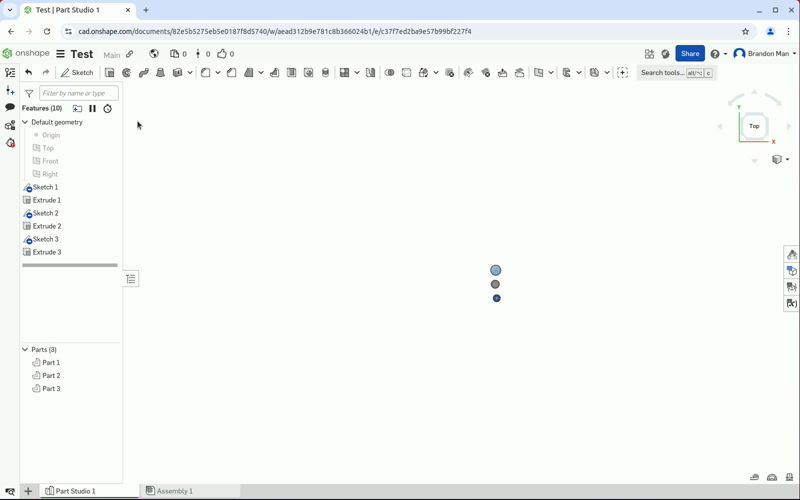
key(shift+h)
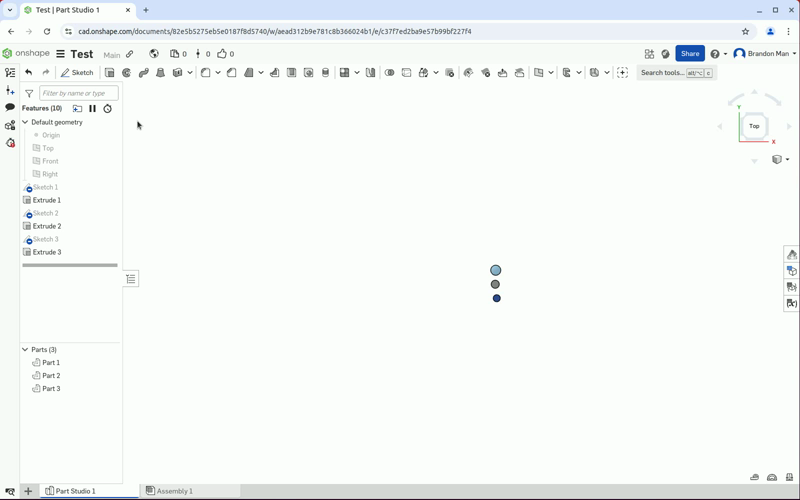
mouse_move(73, 189)
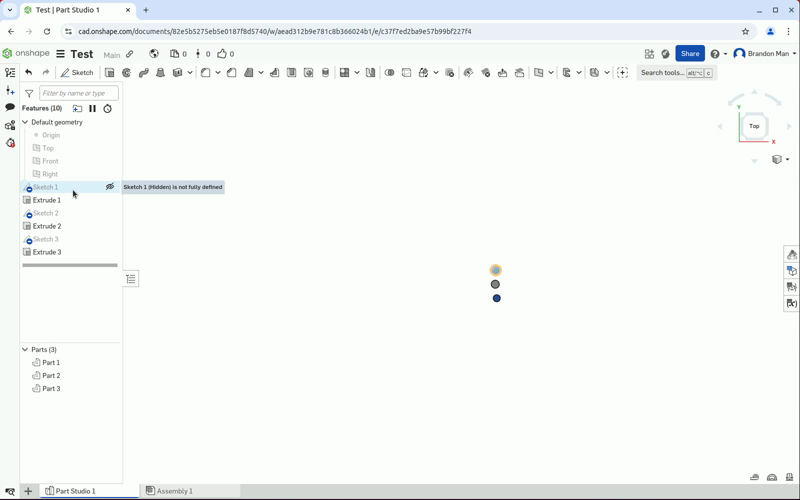
click(73, 189)
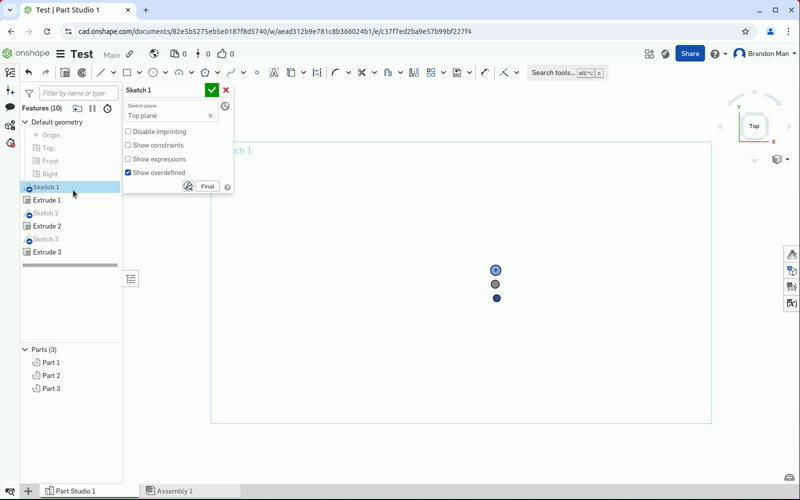
mouse_move(229, 92)
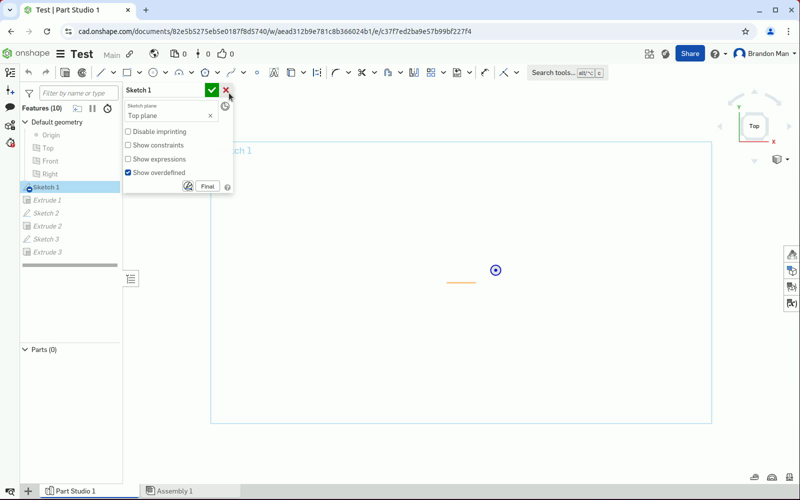
click(229, 92)
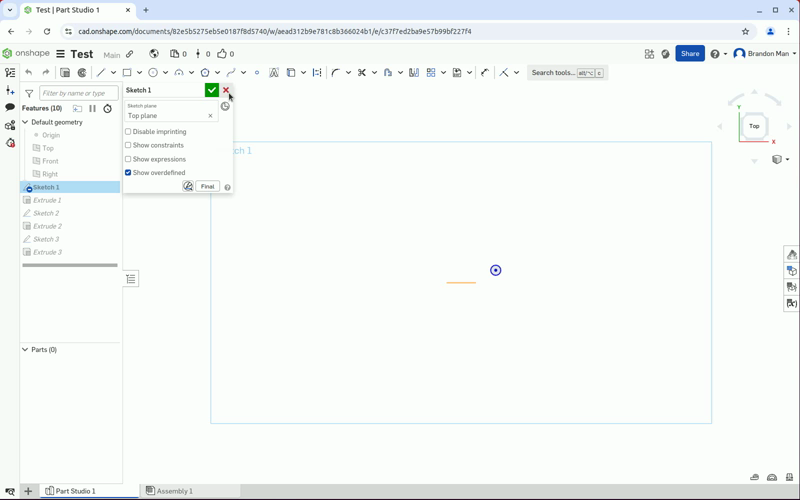
key(shift+s)
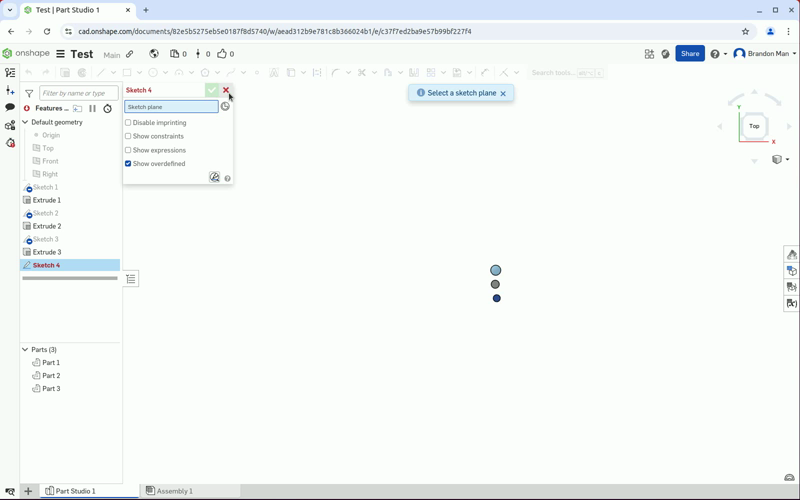
mouse_move(73, 150)
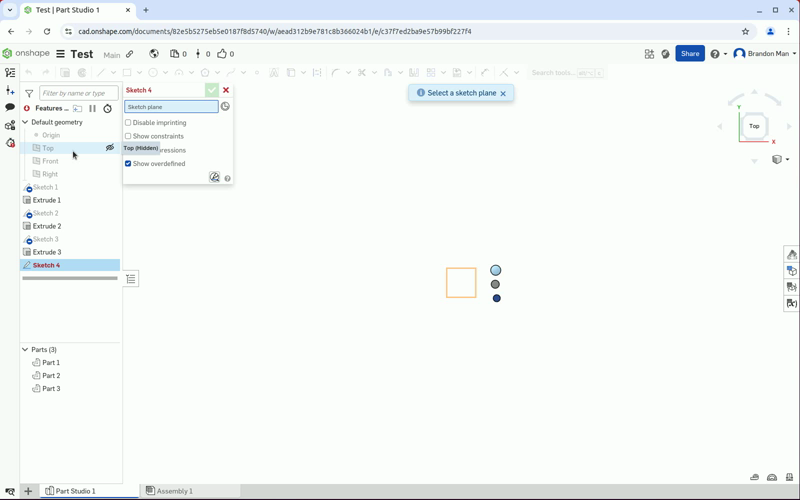
click(73, 150)
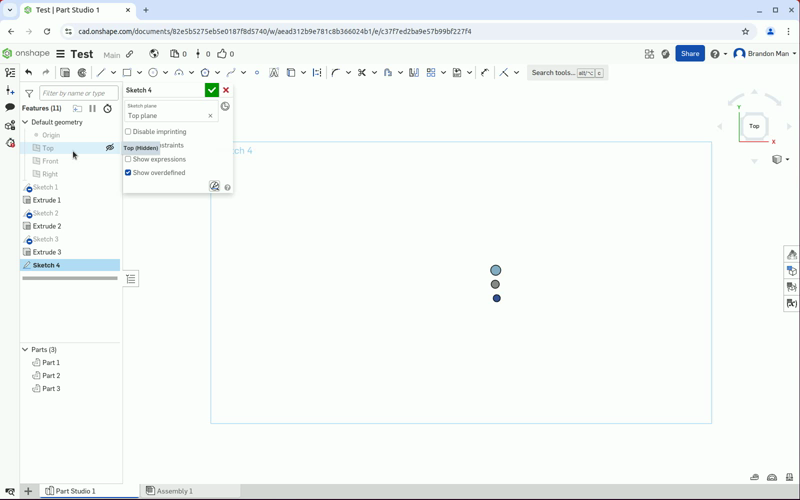
mouse_move(73, 352)
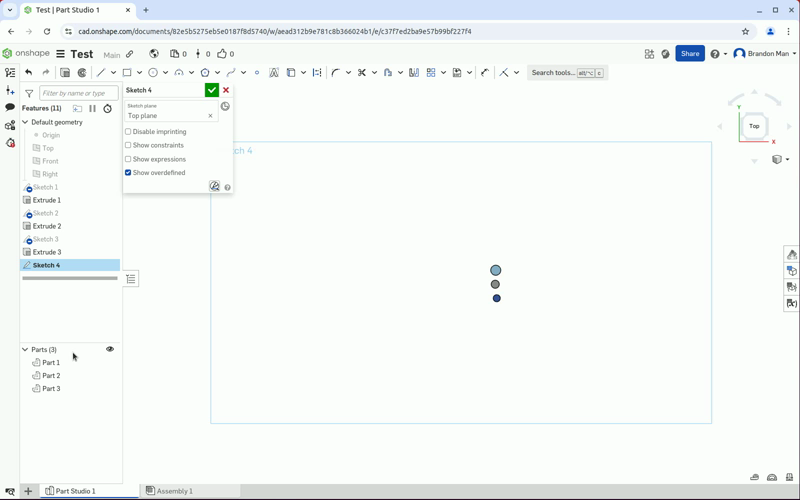
key(y)
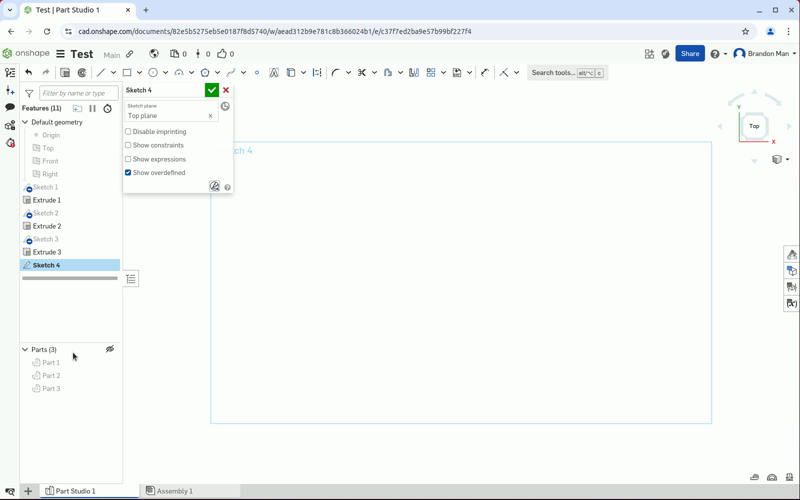
key(l)
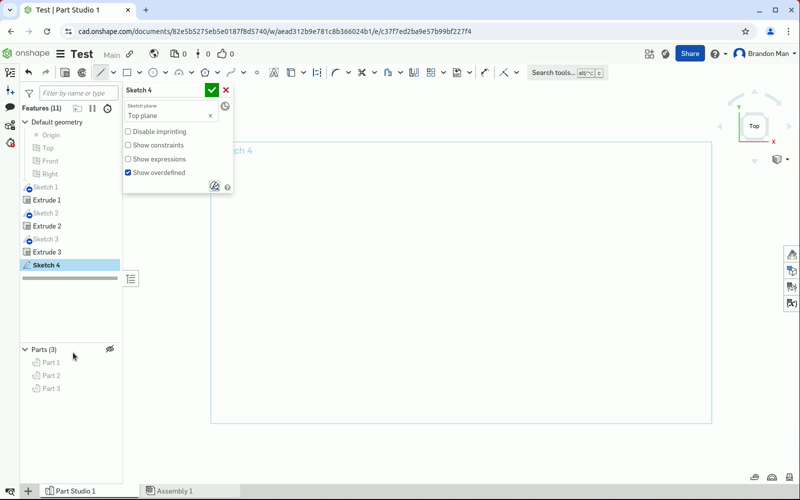
key_down(shift)
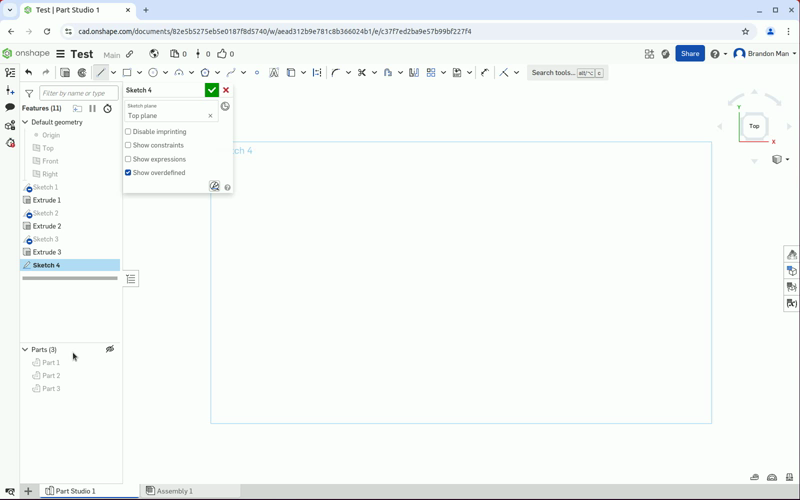
mouse_move(478, 308)
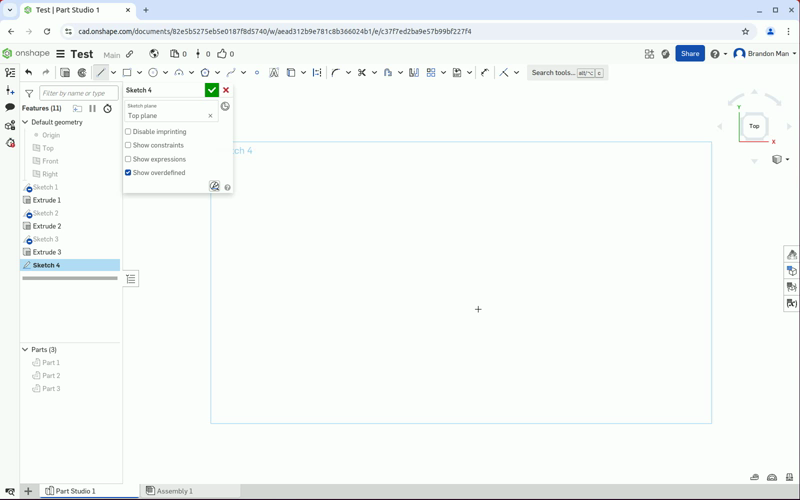
click(478, 308)
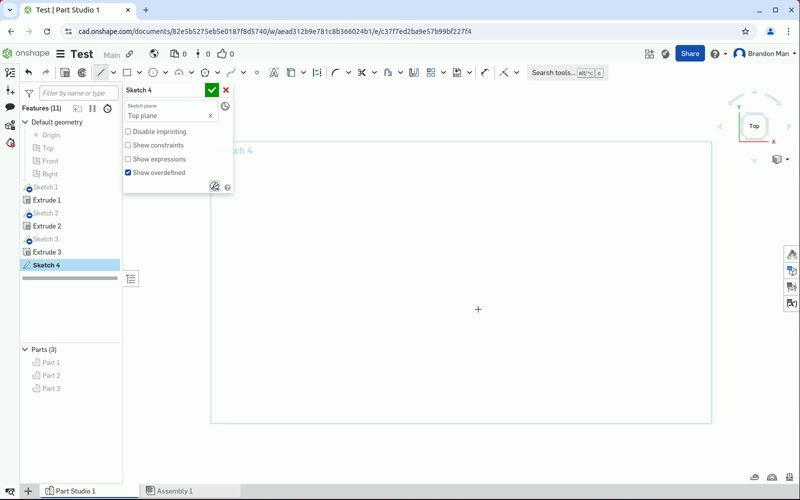
key_up(shift)
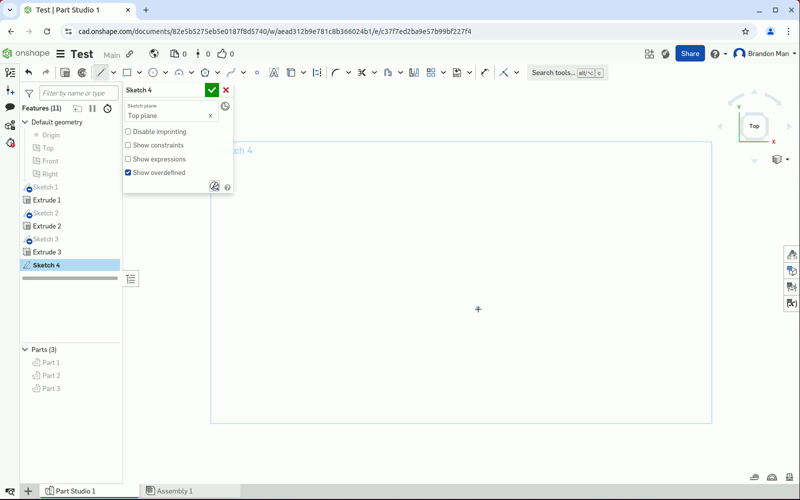
key_down(shift)
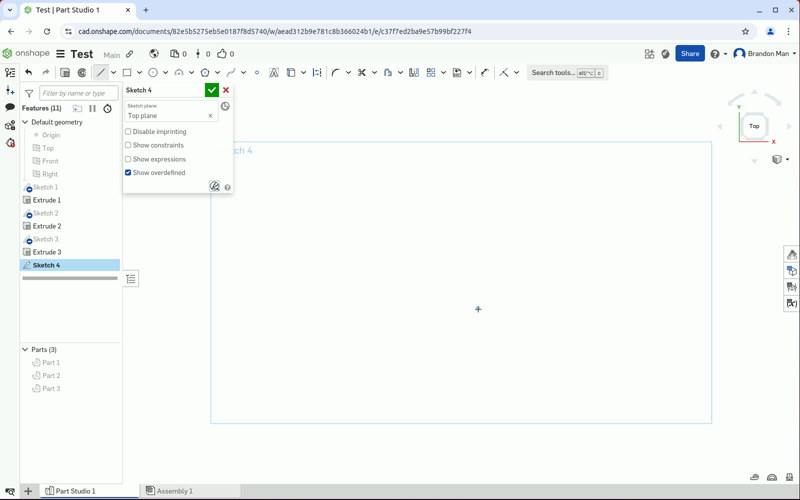
mouse_move(508, 308)
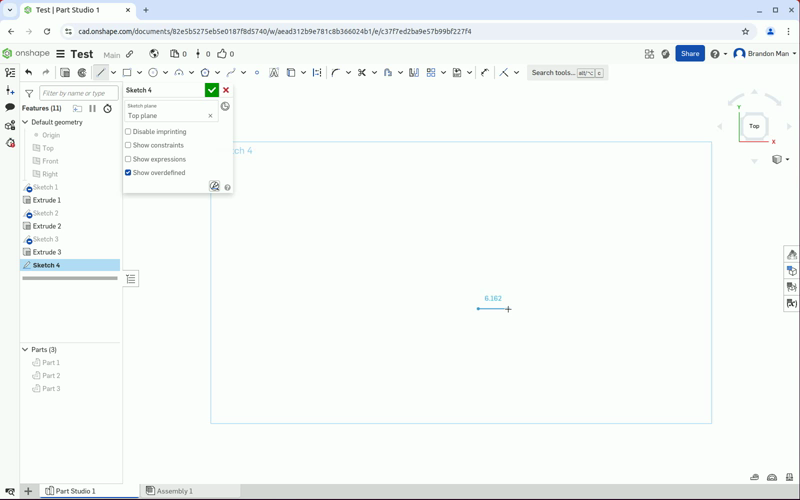
mouse_move(512, 308)
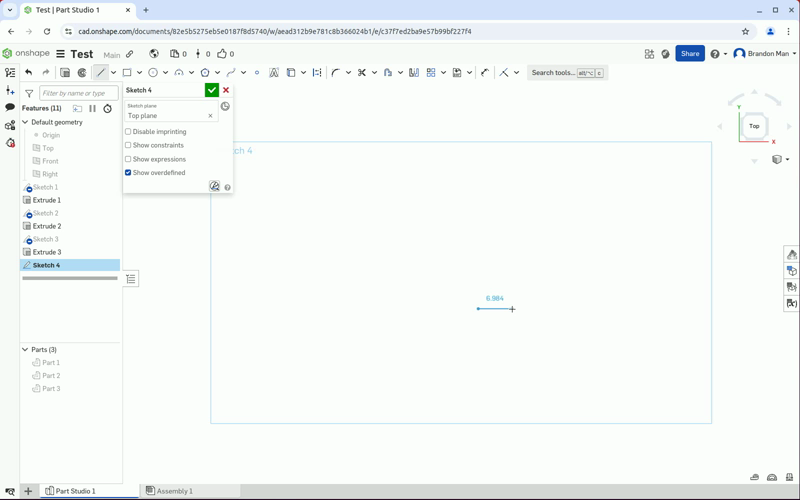
click(512, 308)
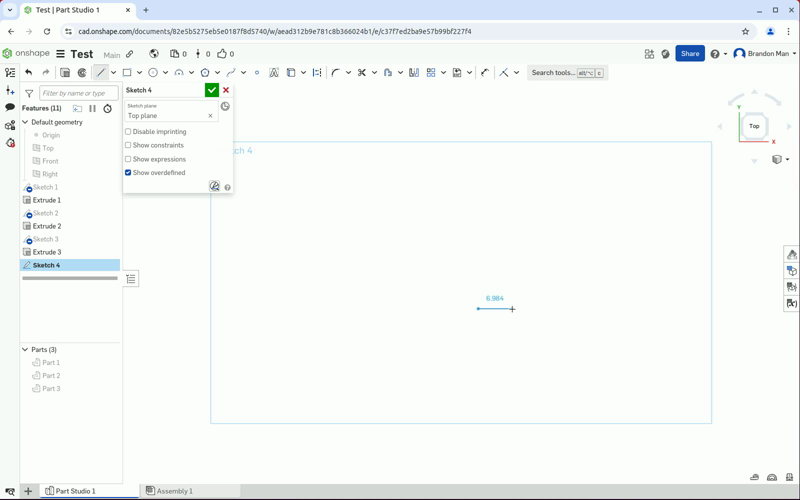
key_up(shift)
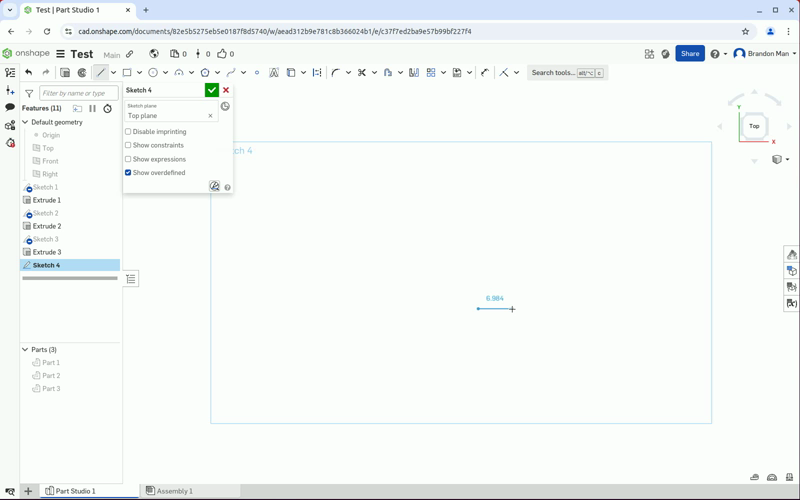
key_down(shift)
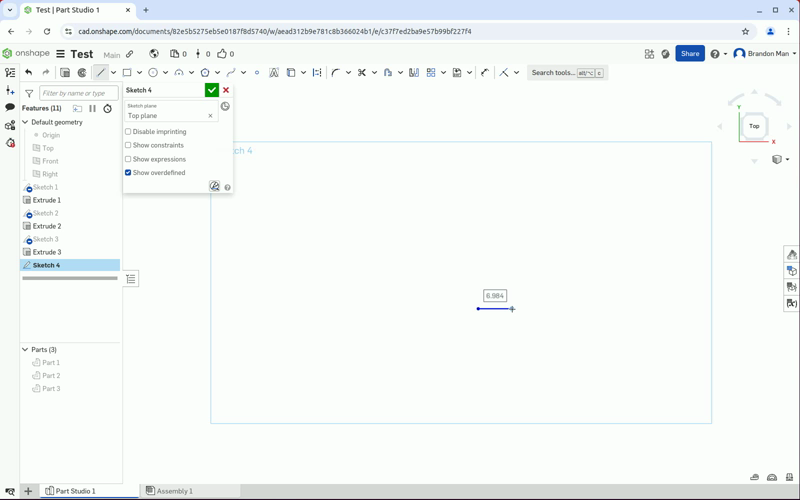
mouse_move(542, 308)
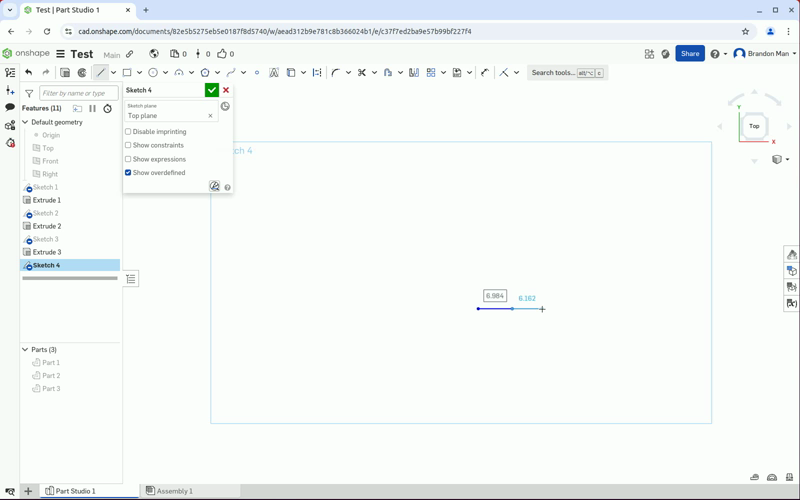
mouse_move(512, 257)
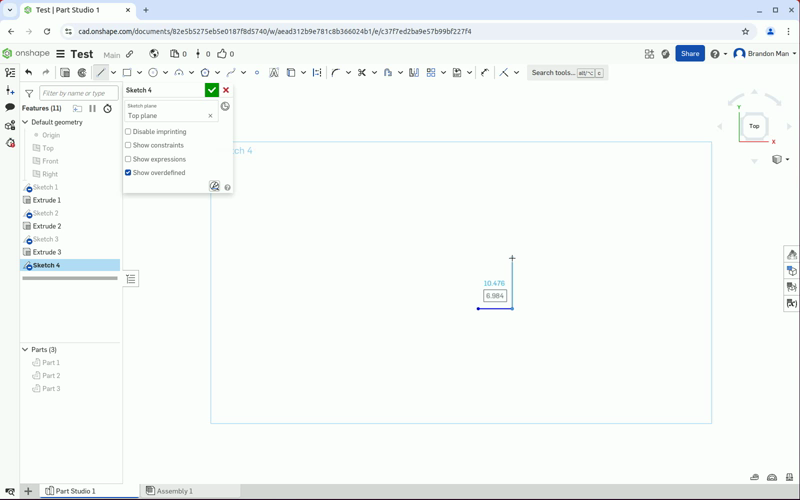
click(512, 257)
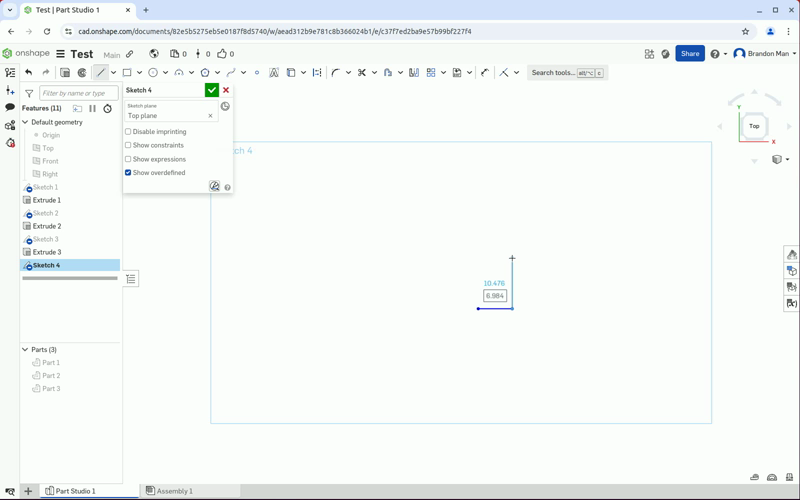
key_up(shift)
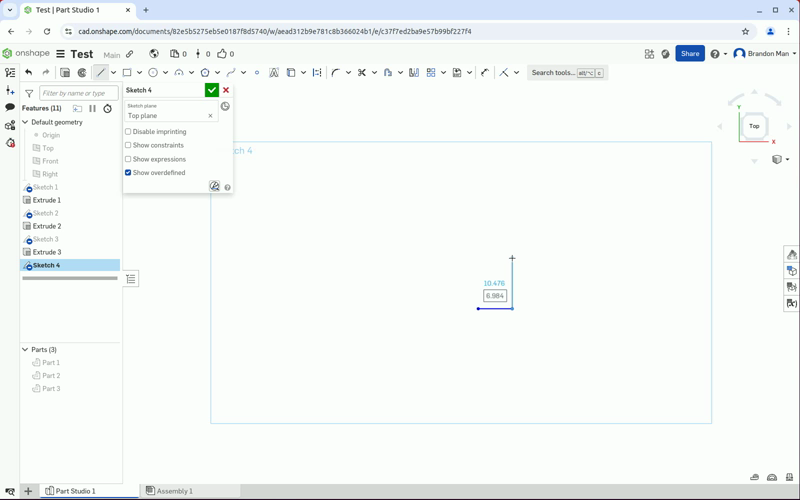
key_down(shift)
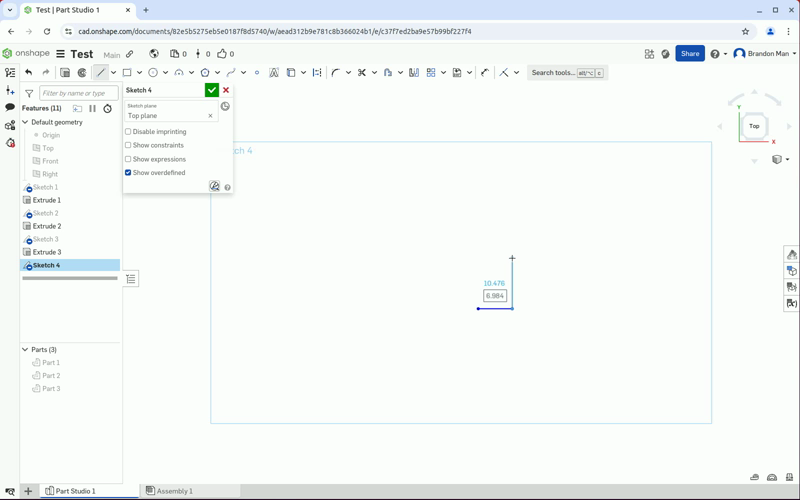
mouse_move(542, 257)
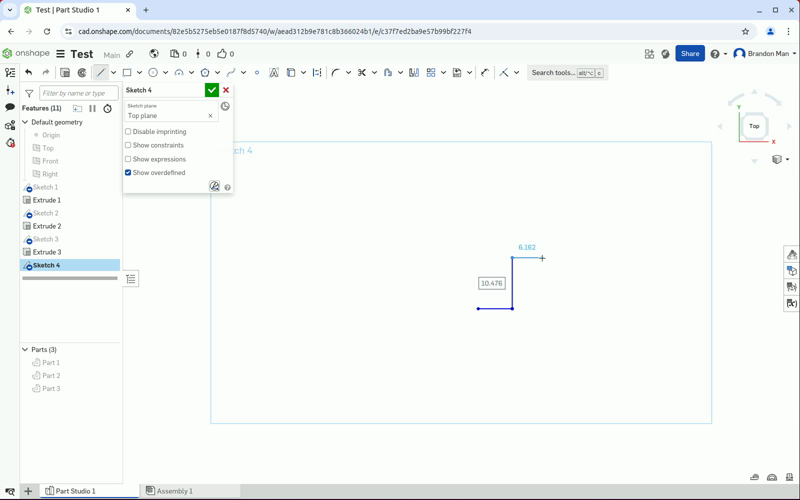
mouse_move(478, 257)
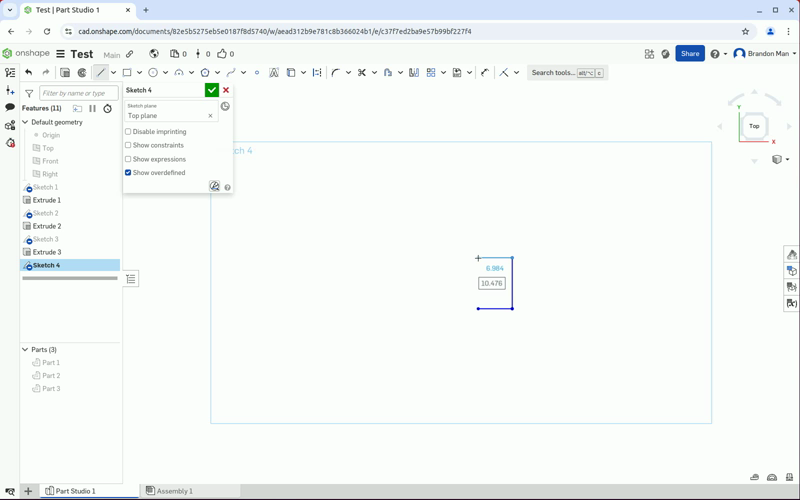
click(478, 257)
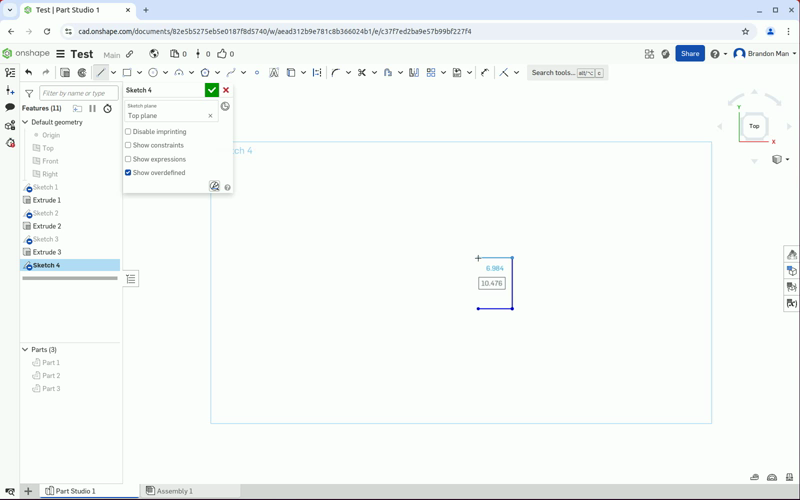
key_up(shift)
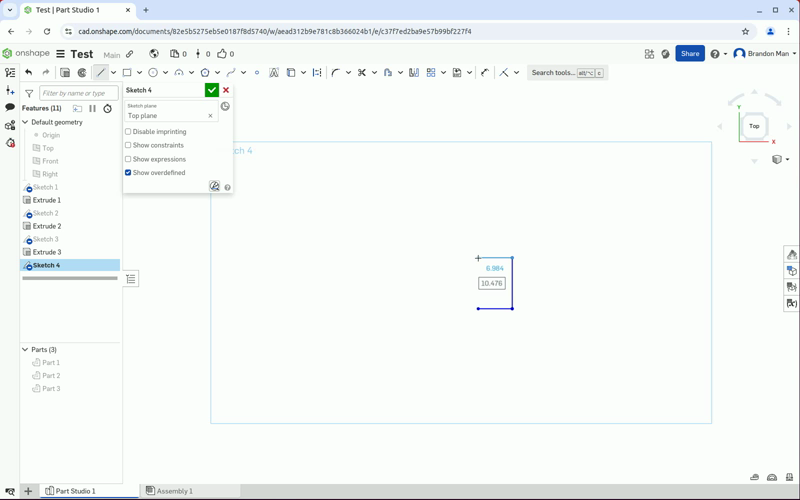
mouse_move(508, 257)
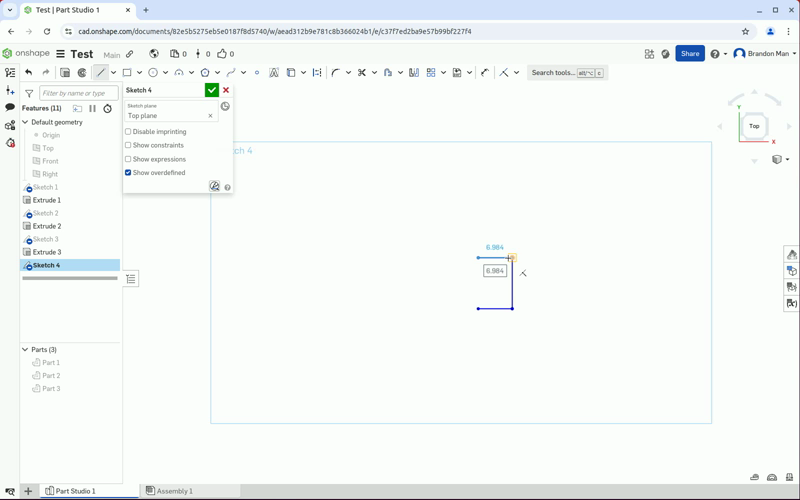
key_down(shift)
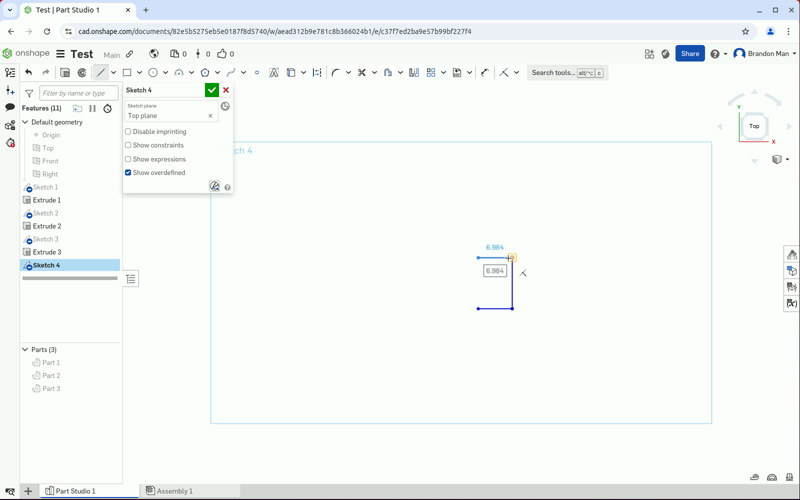
mouse_move(478, 308)
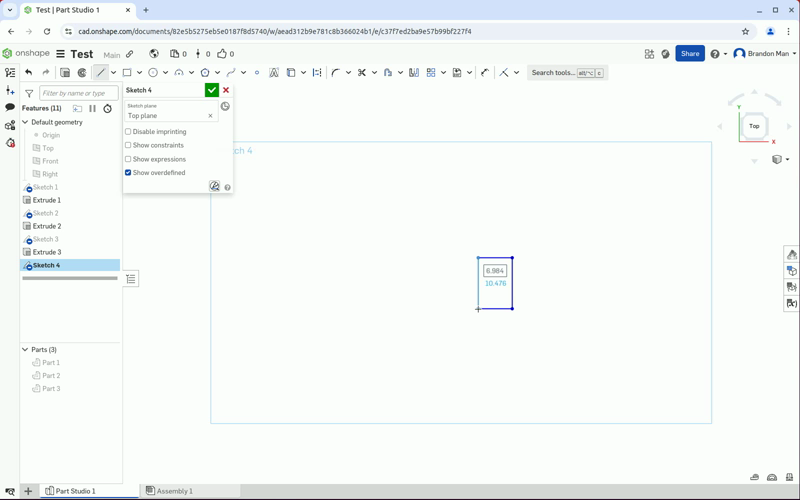
key_up(shift)
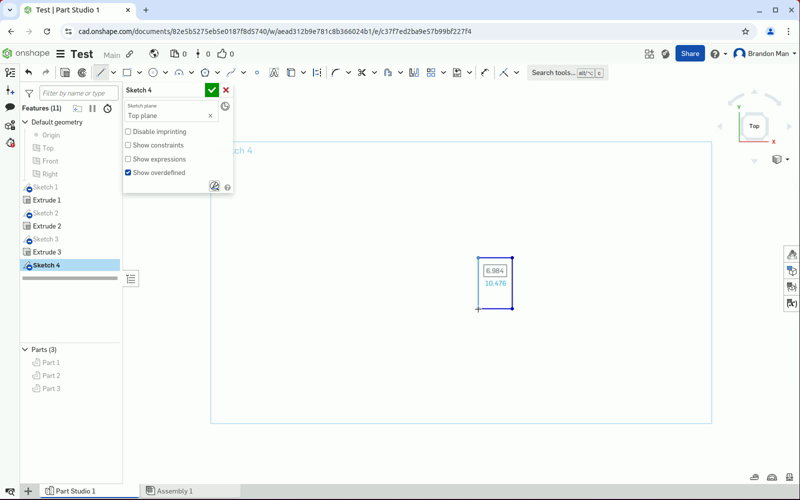
click(478, 308)
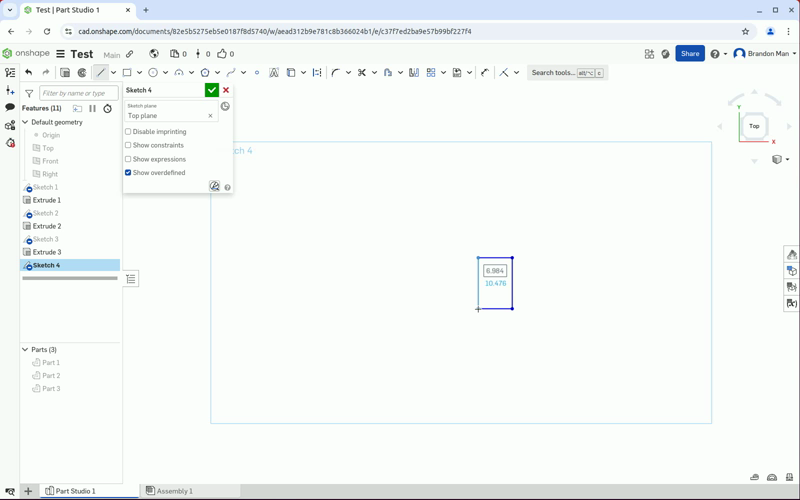
key(esc)
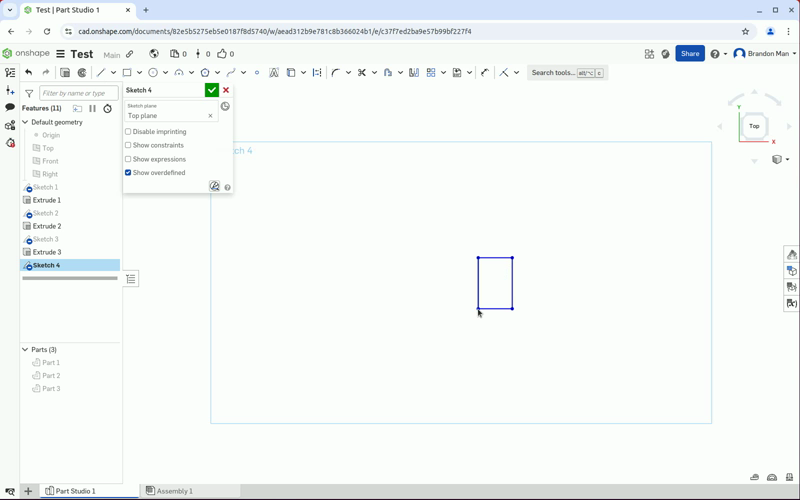
key(c)
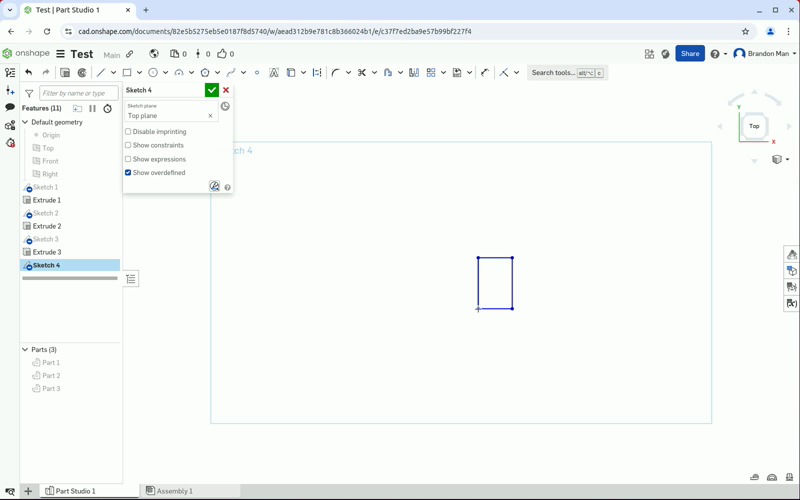
key_down(shift)
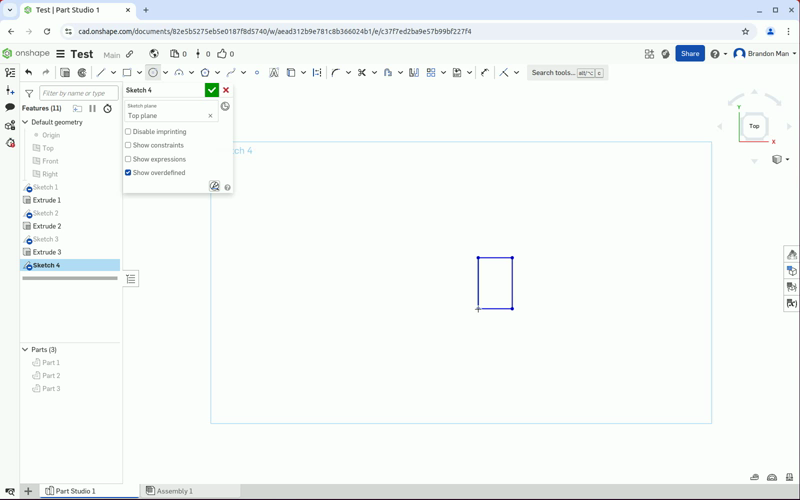
mouse_move(495, 269)
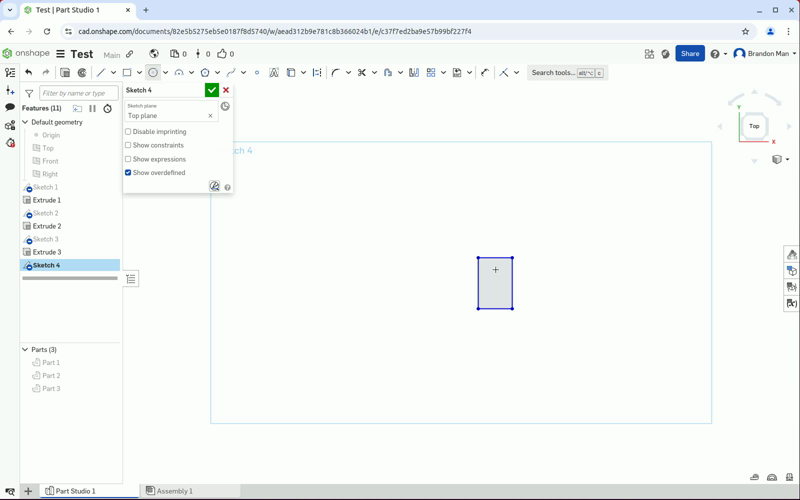
click(495, 269)
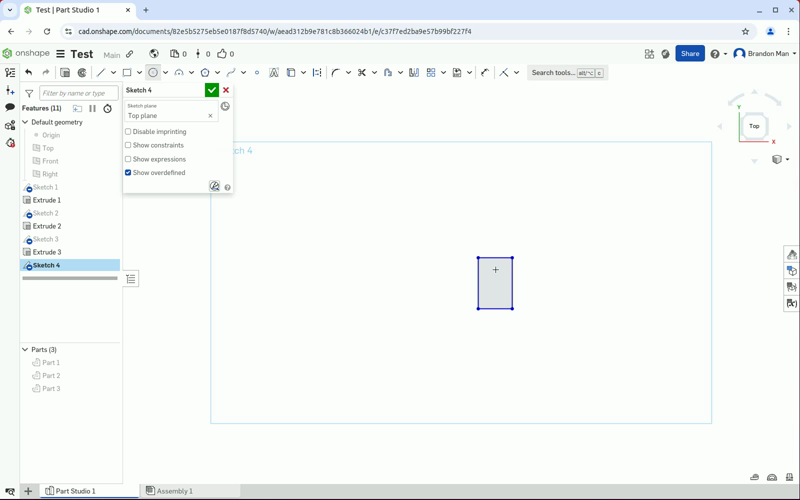
key_up(shift)
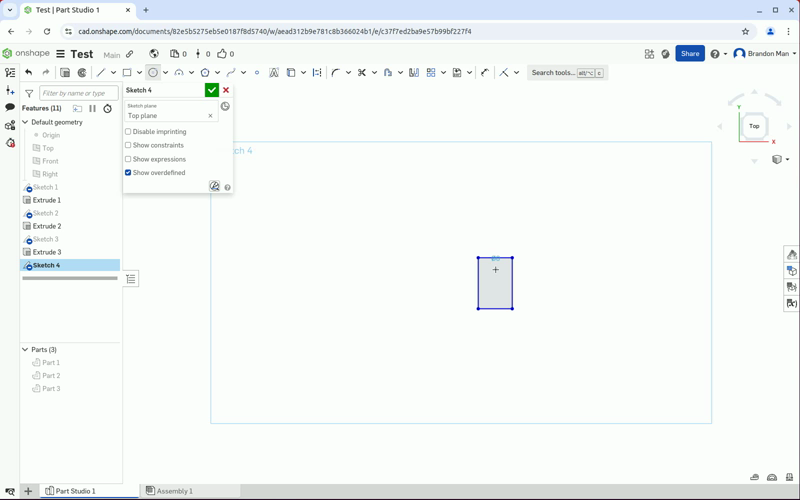
mouse_move(499, 269)
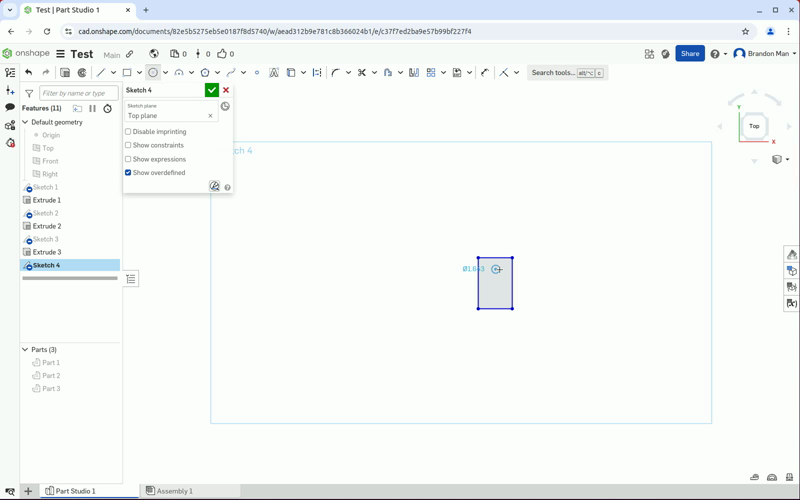
click(499, 269)
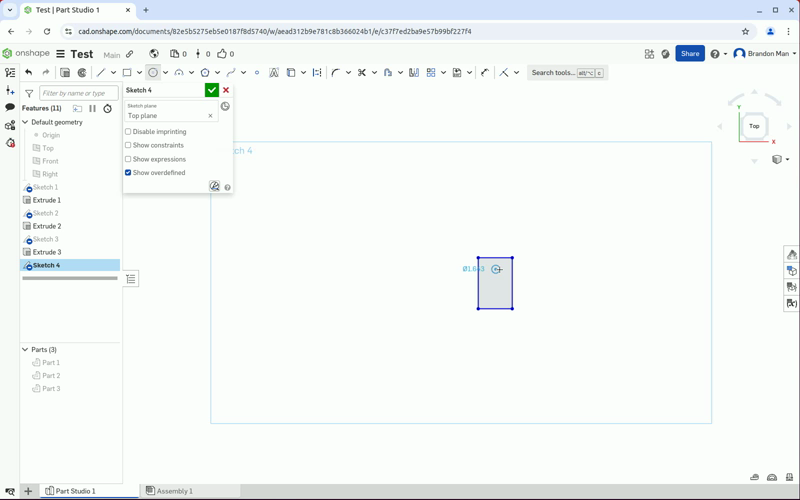
key(esc)
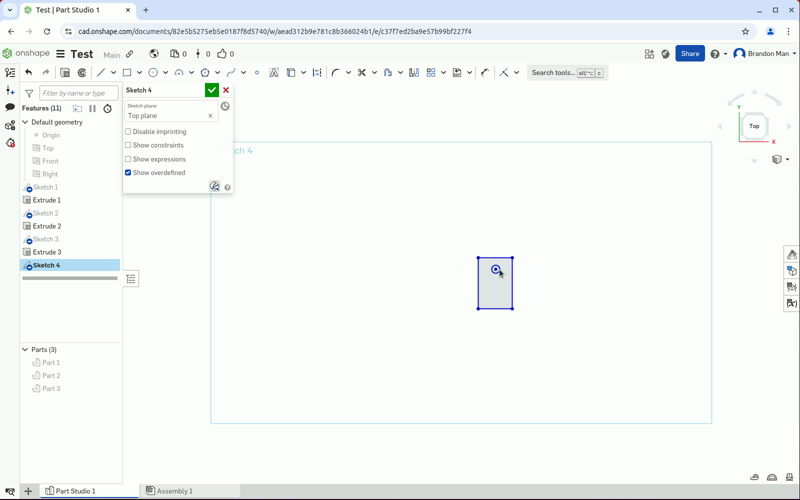
key(c)
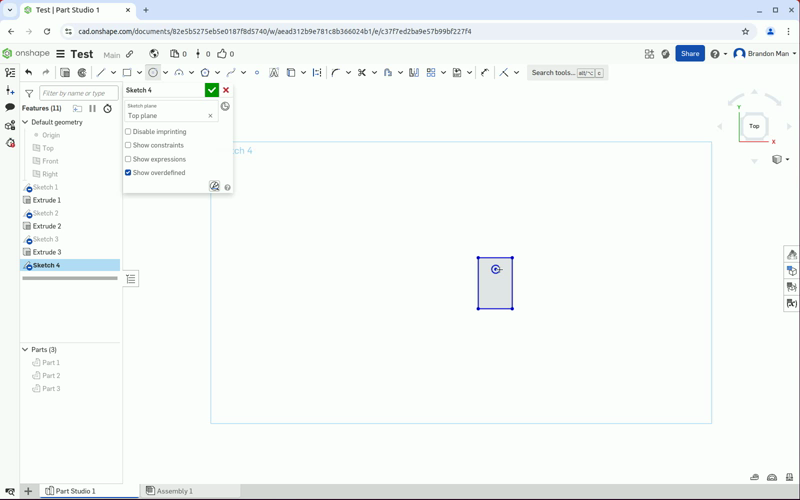
key_down(shift)
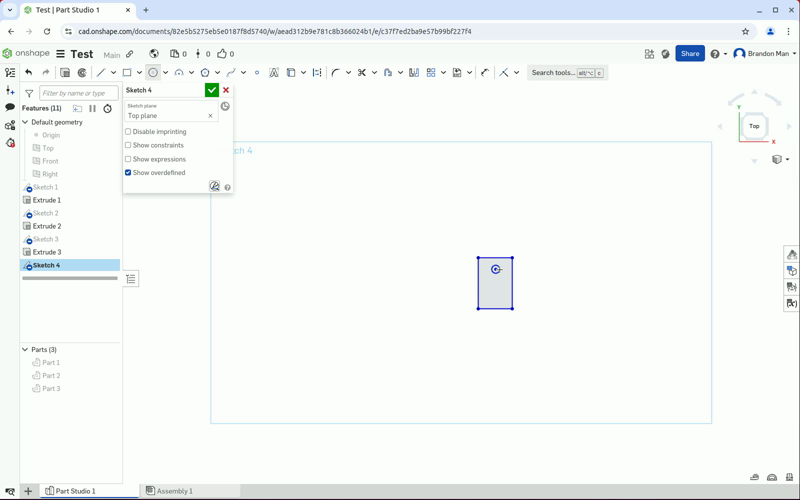
mouse_move(495, 283)
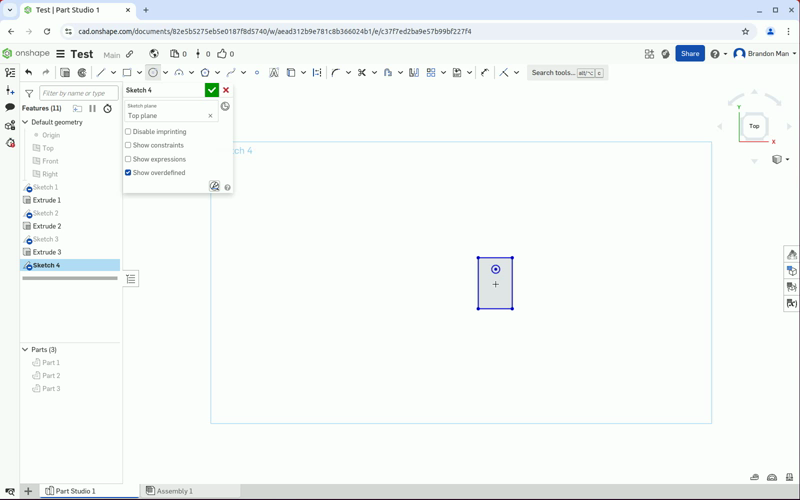
click(495, 283)
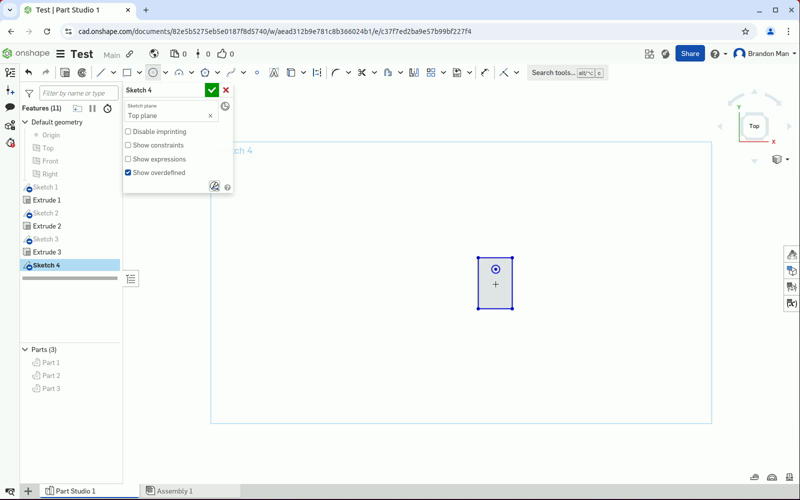
key_up(shift)
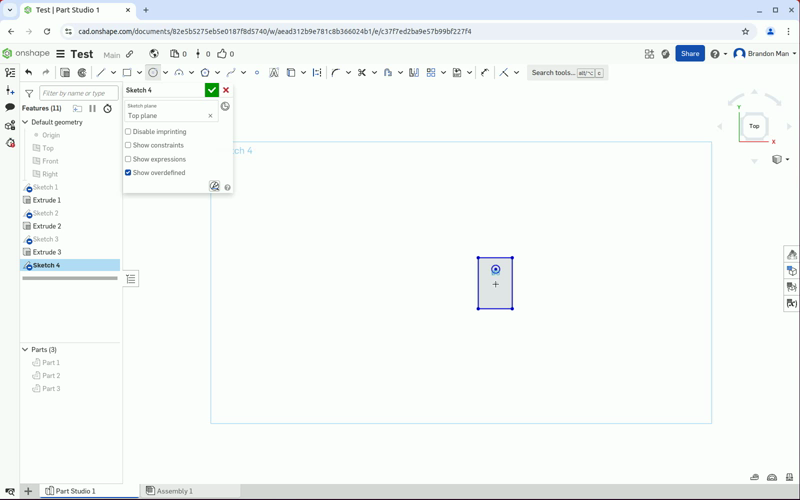
mouse_move(499, 283)
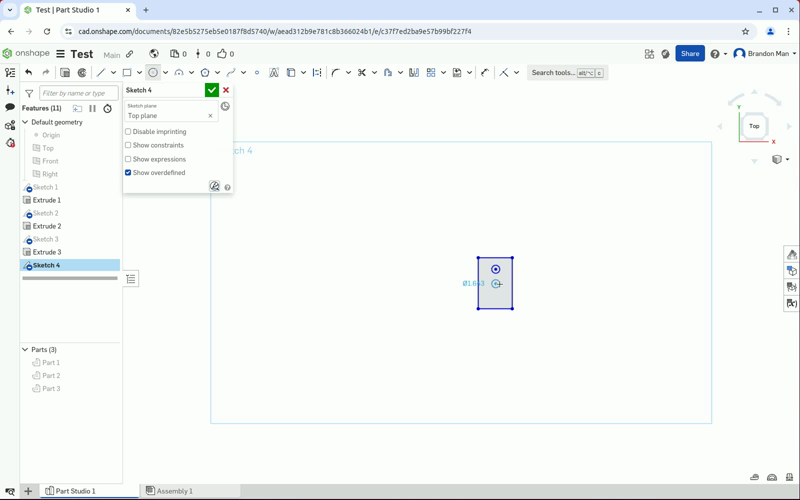
click(499, 283)
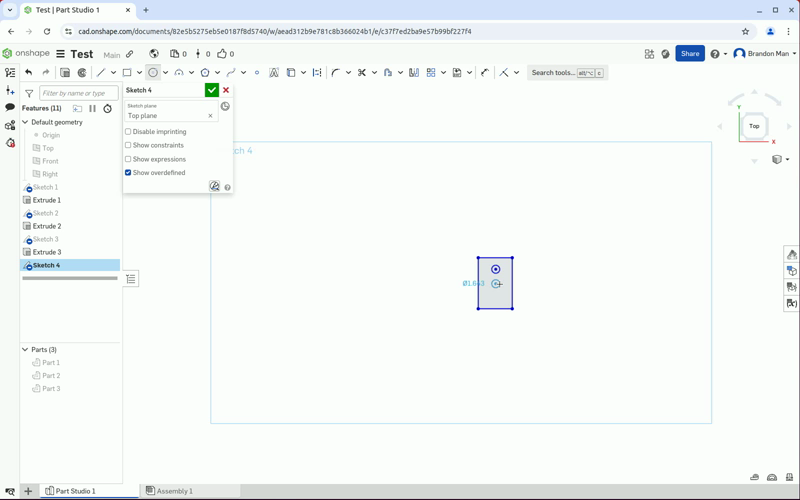
key(esc)
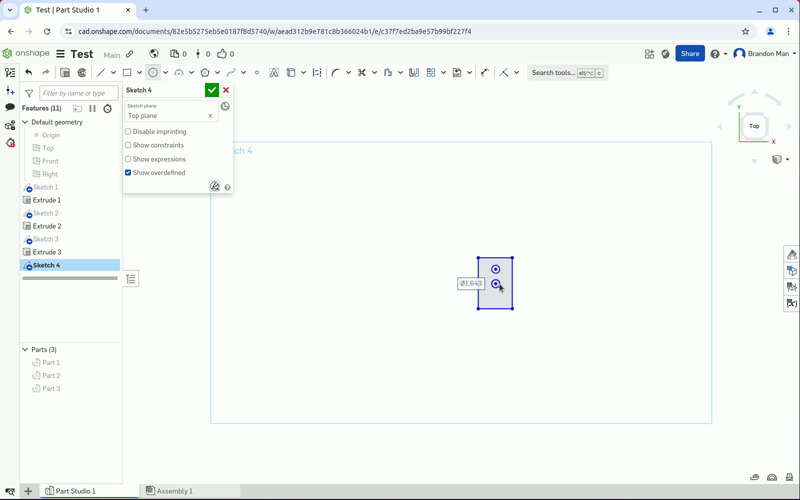
key(c)
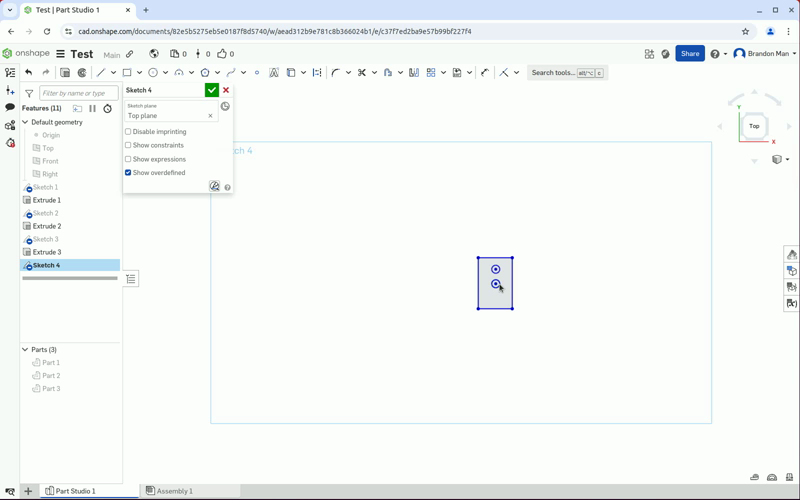
key_down(shift)
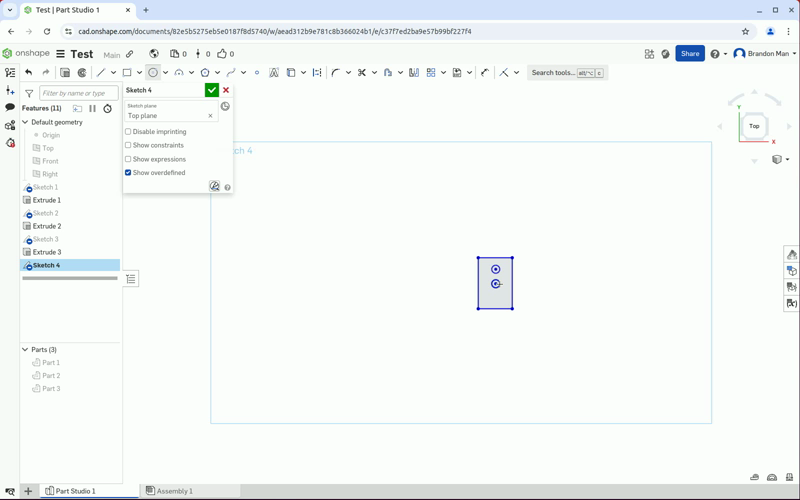
mouse_move(495, 297)
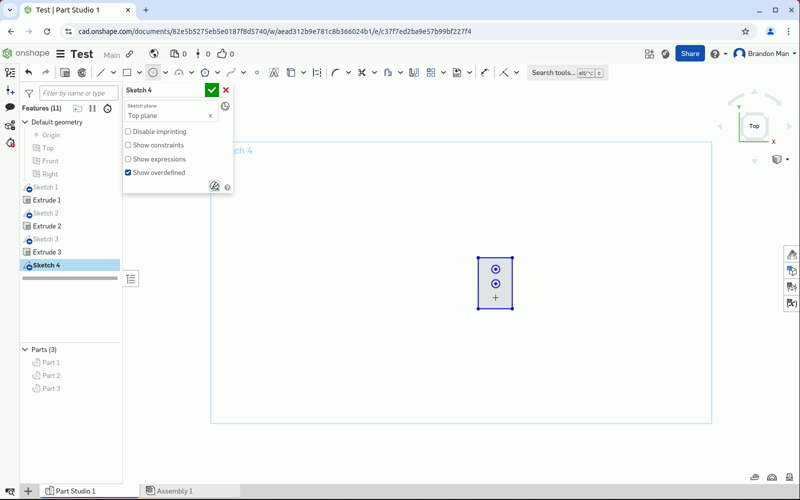
click(495, 297)
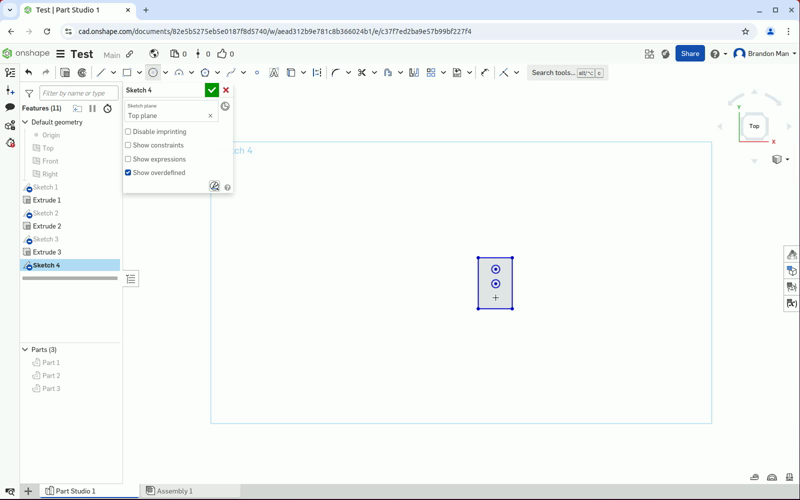
key_up(shift)
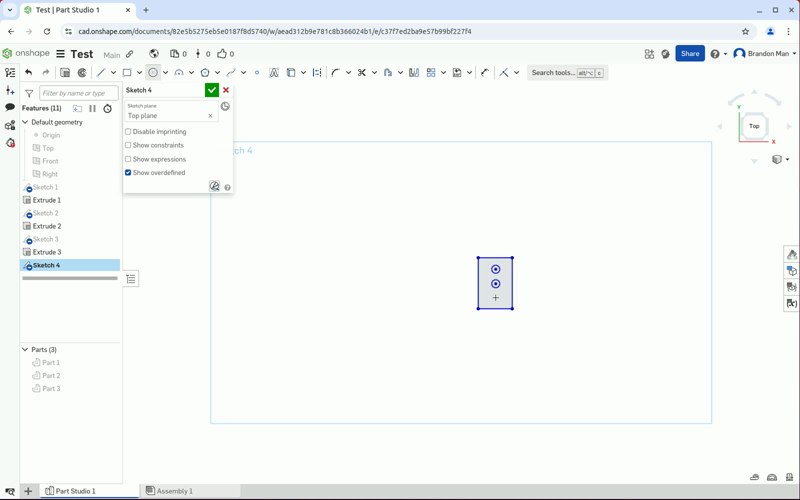
mouse_move(498, 297)
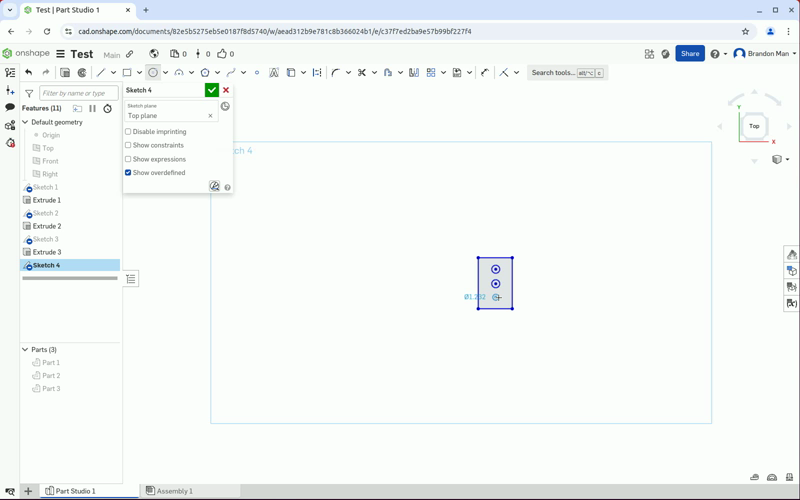
click(498, 297)
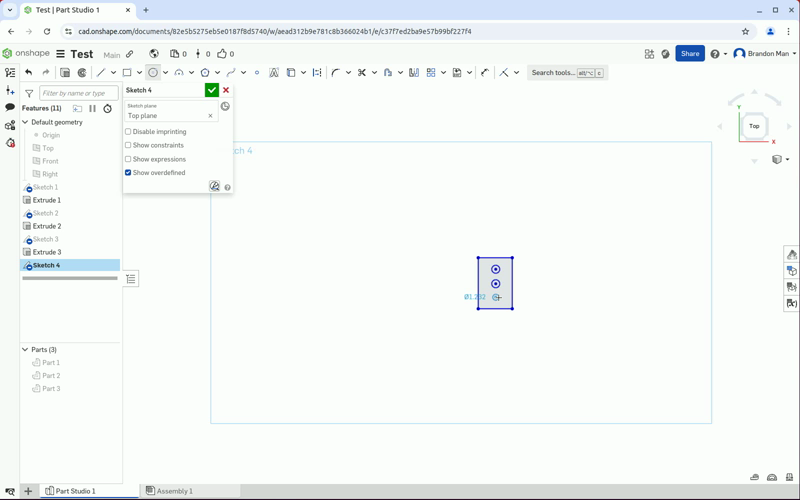
key(esc)
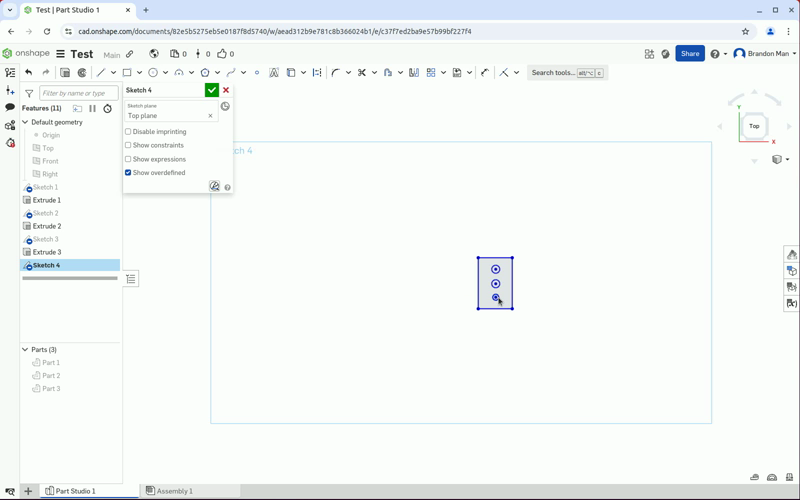
mouse_move(509, 295)
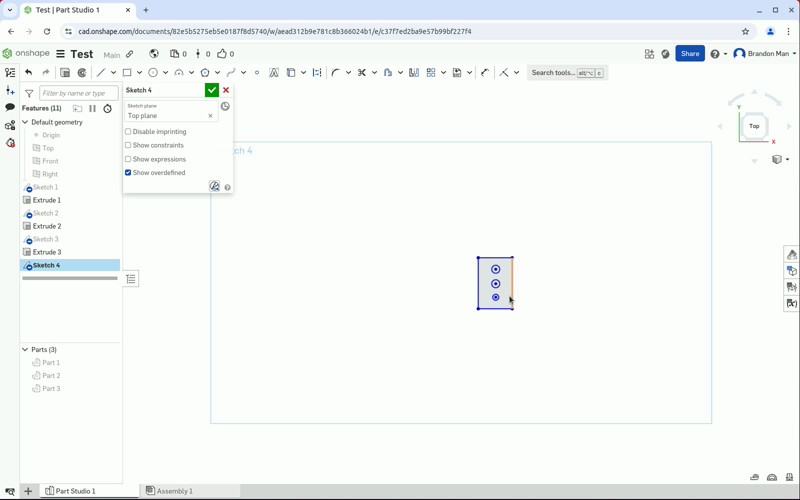
scroll(6)
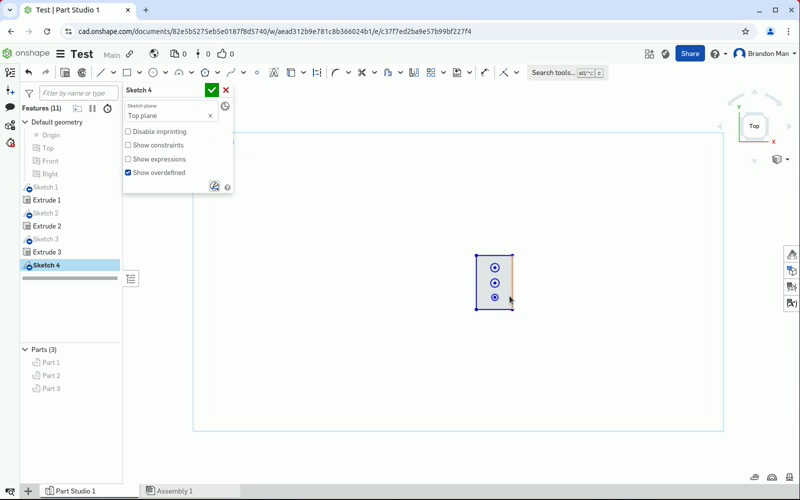
scroll(6)
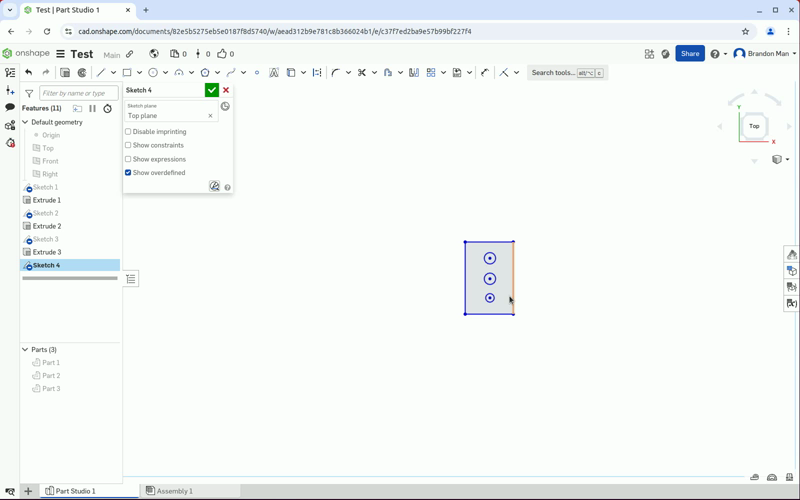
scroll(6)
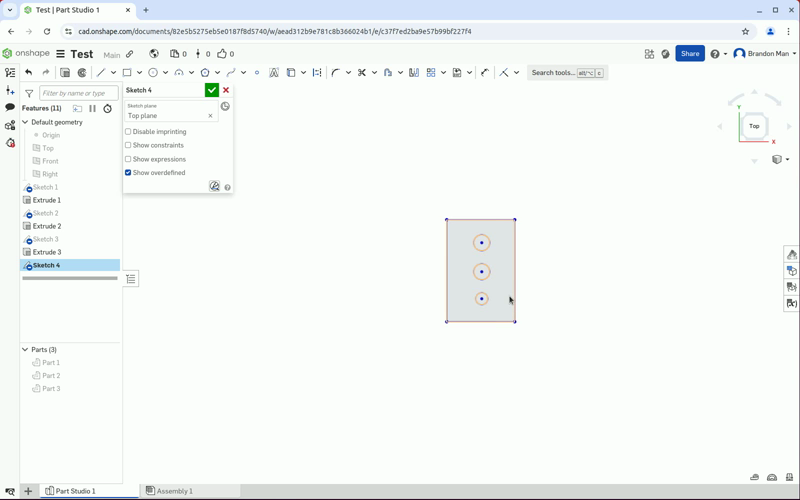
scroll(6)
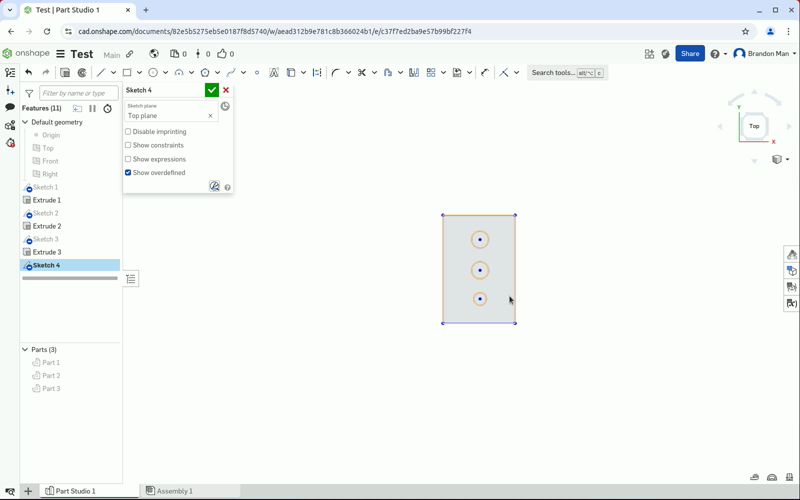
scroll(6)
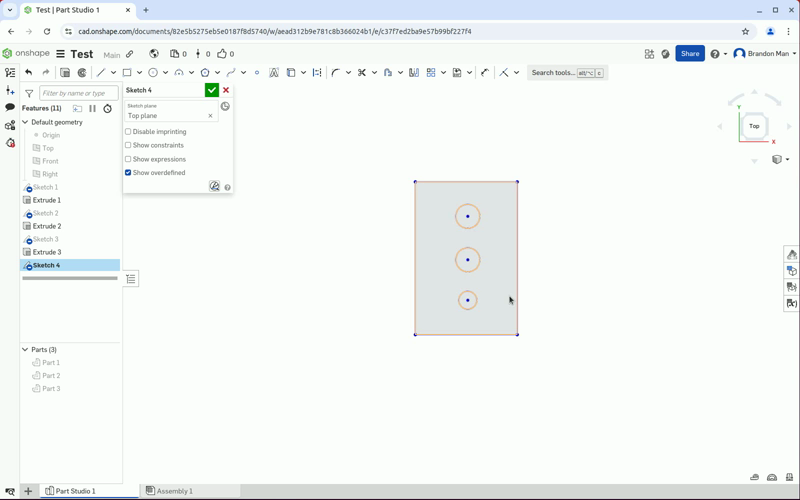
scroll(6)
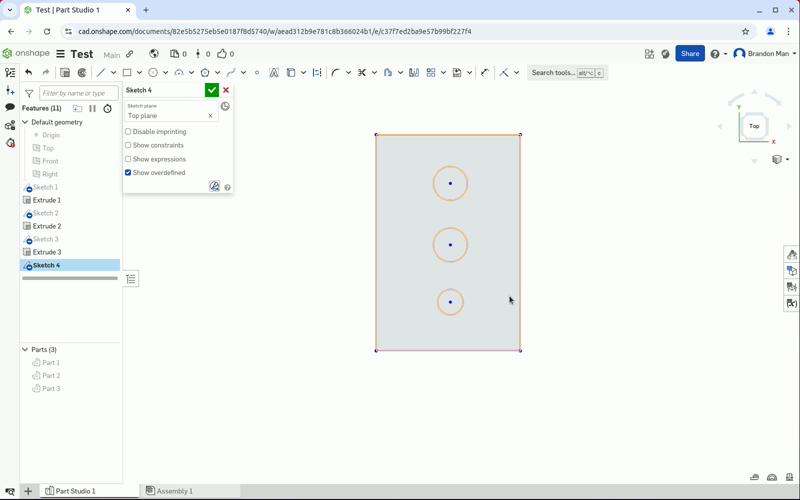
scroll(6)
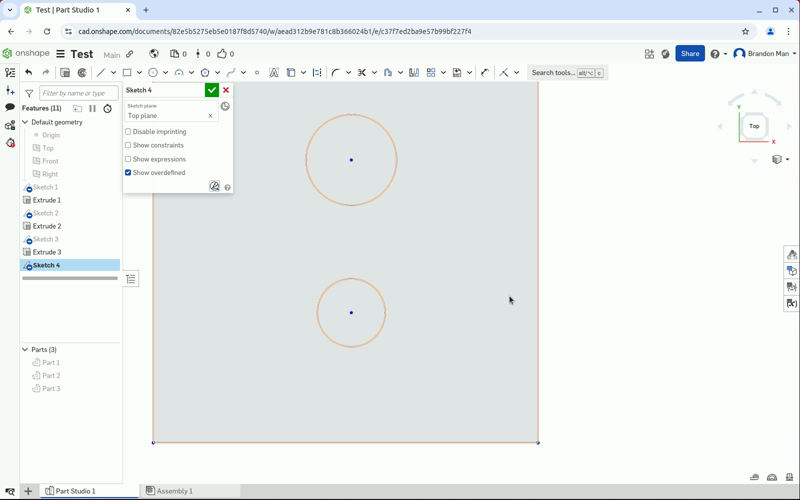
click(509, 295)
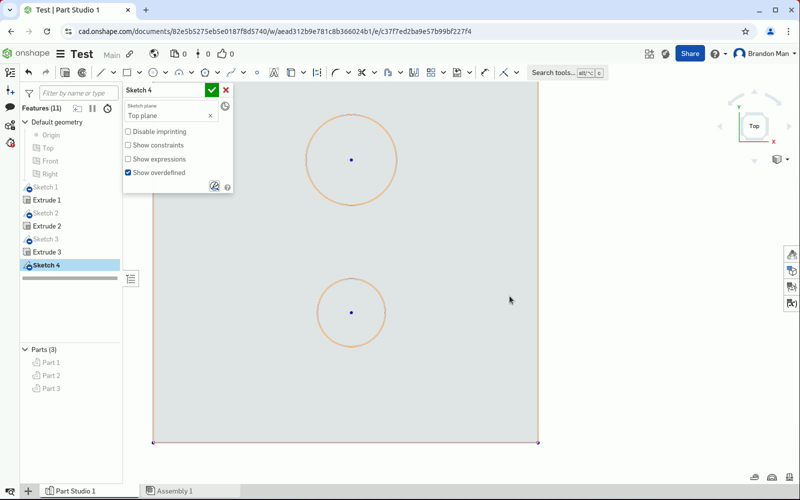
scroll(-6)
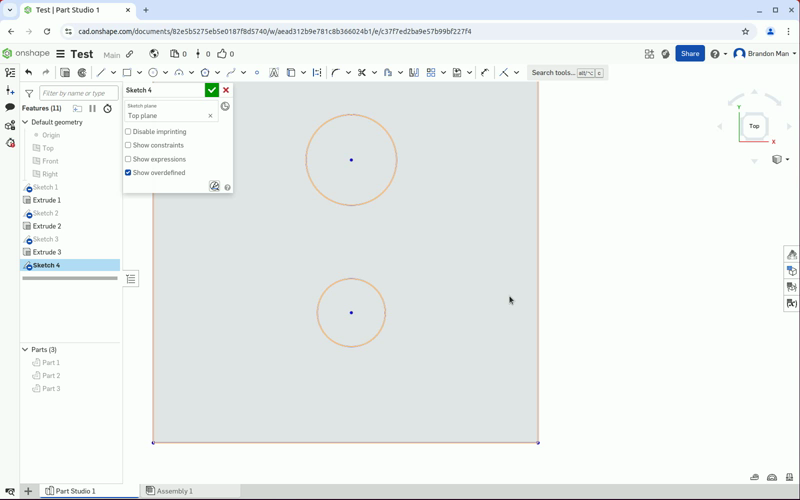
scroll(-6)
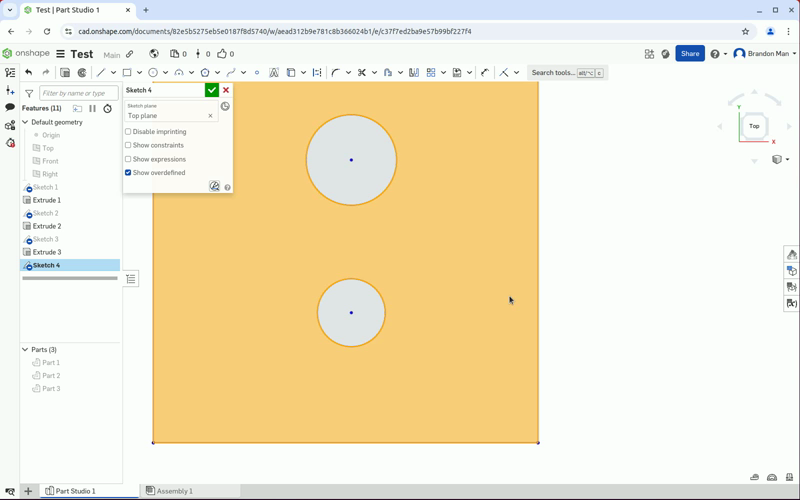
scroll(-6)
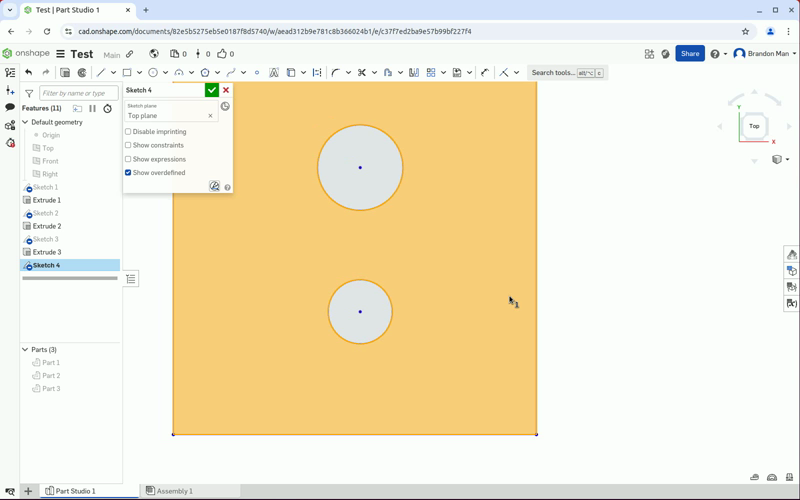
scroll(-6)
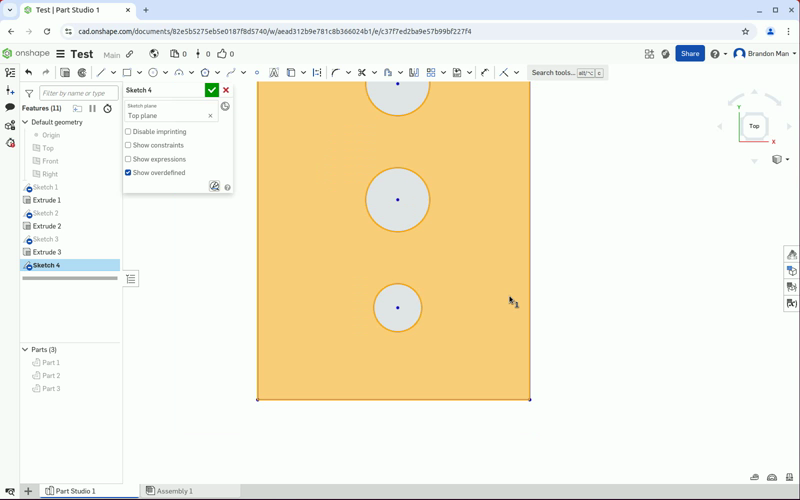
scroll(-6)
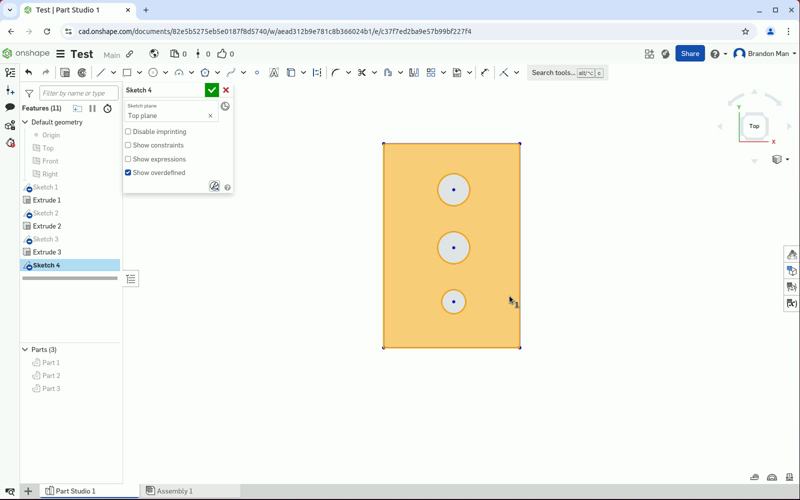
scroll(-6)
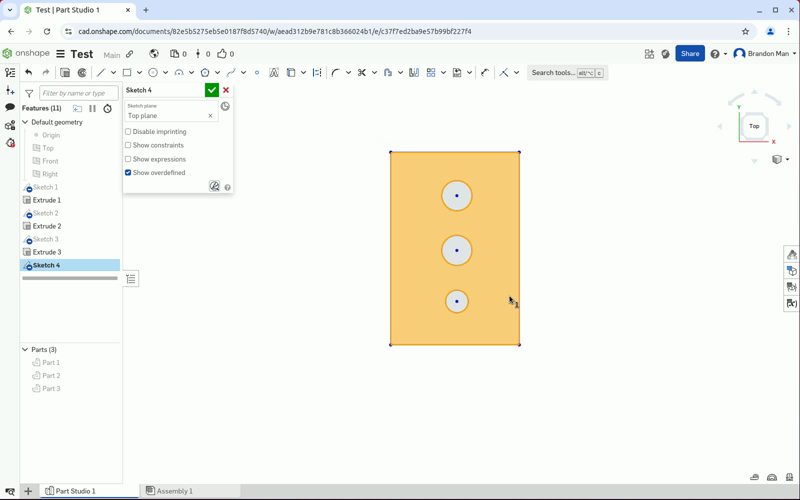
scroll(-6)
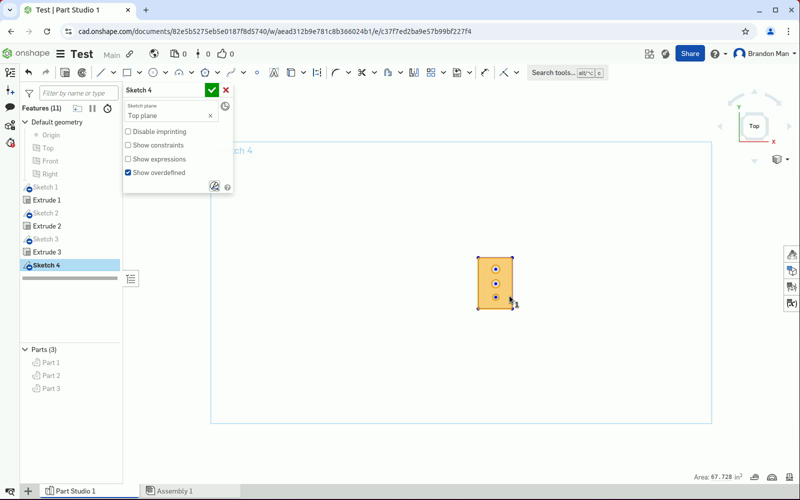
mouse_move(73, 352)
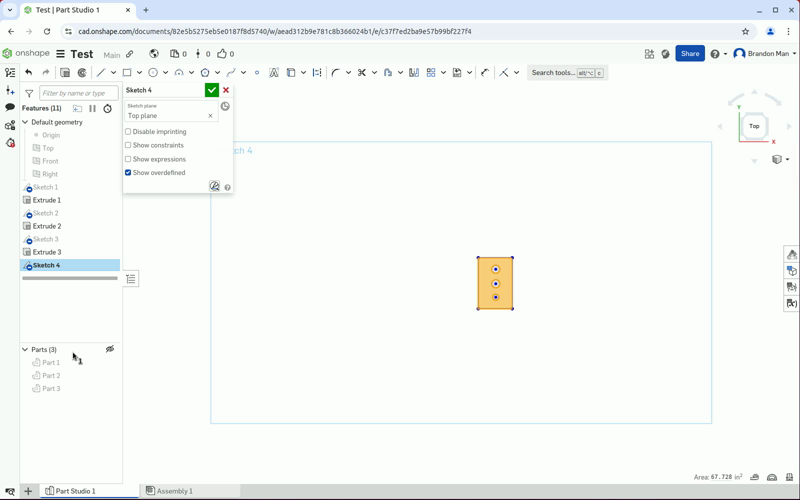
key(shift+y)
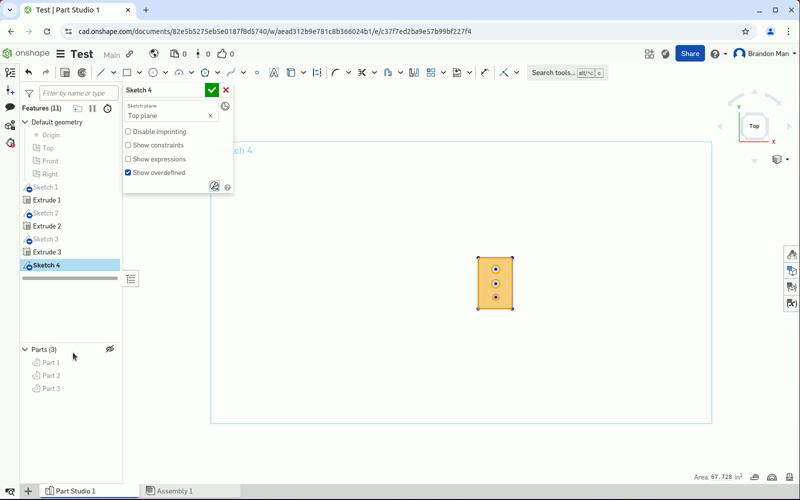
key(shift+e)
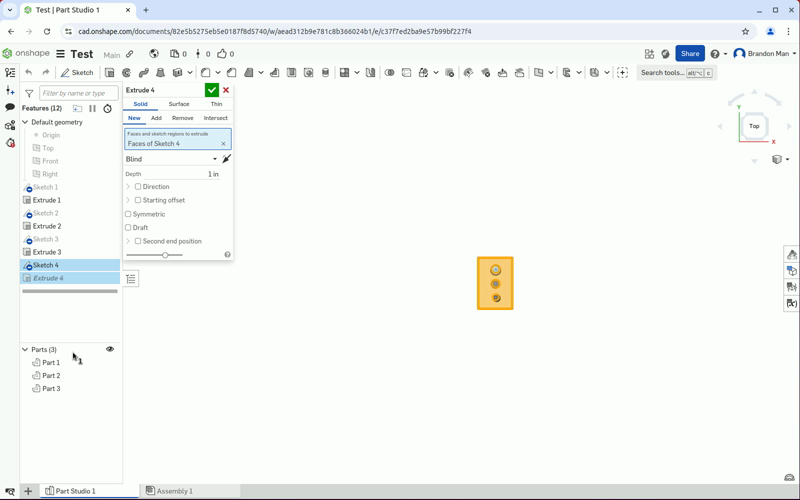
mouse_move(143, 106)
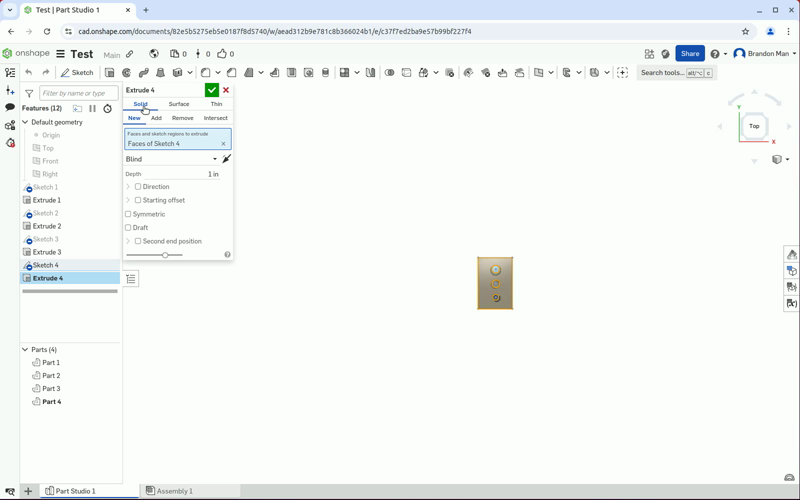
click(143, 106)
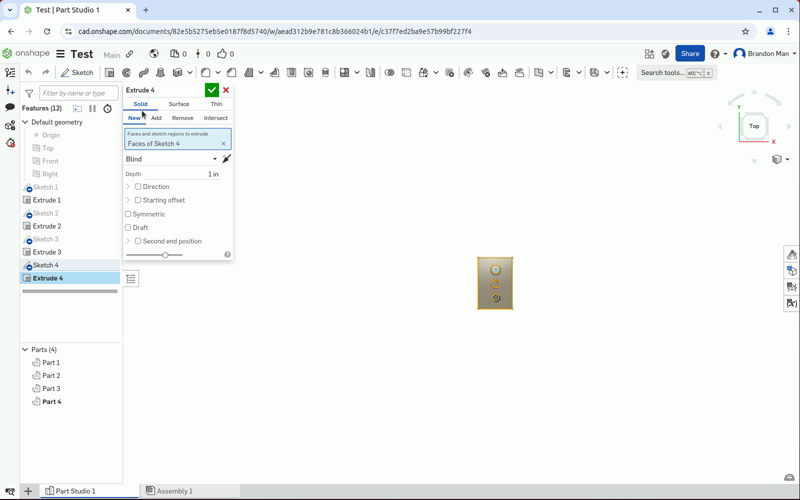
mouse_move(137, 120)
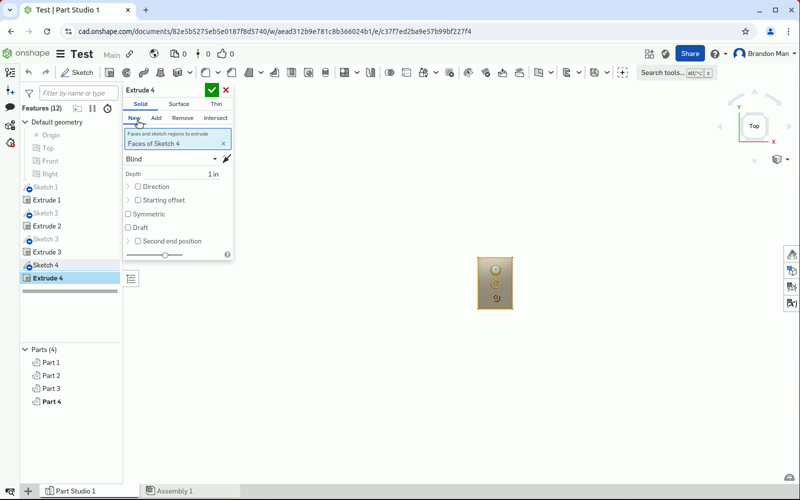
click(137, 120)
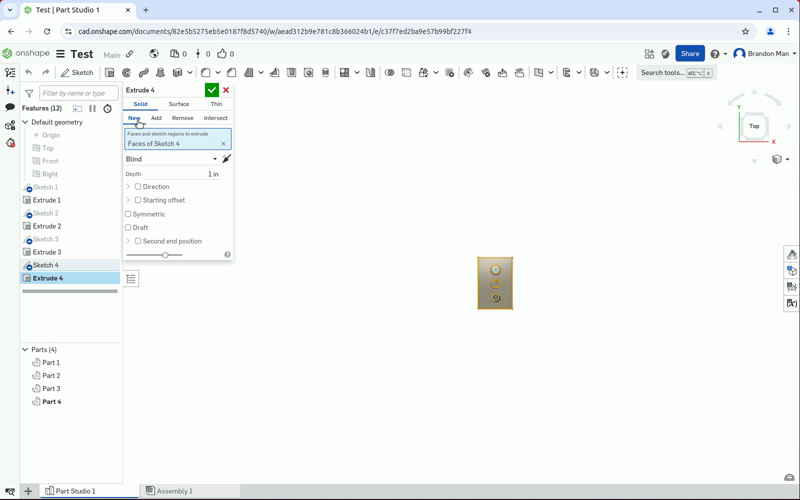
key(tab, 4)
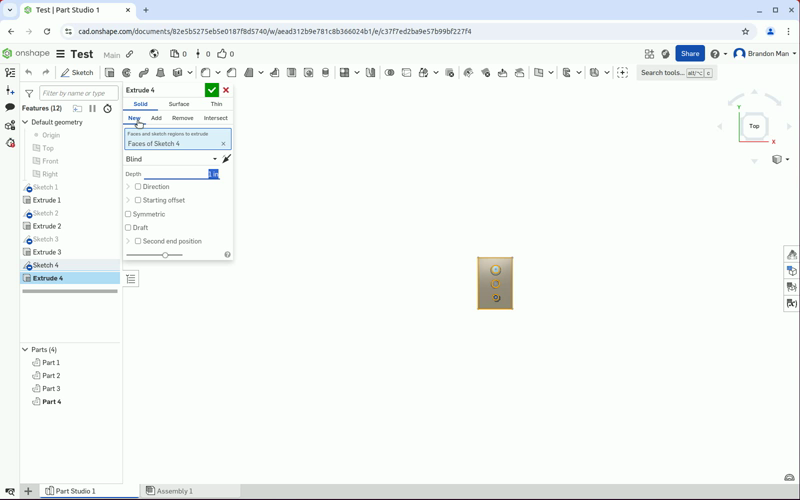
text(5.055)
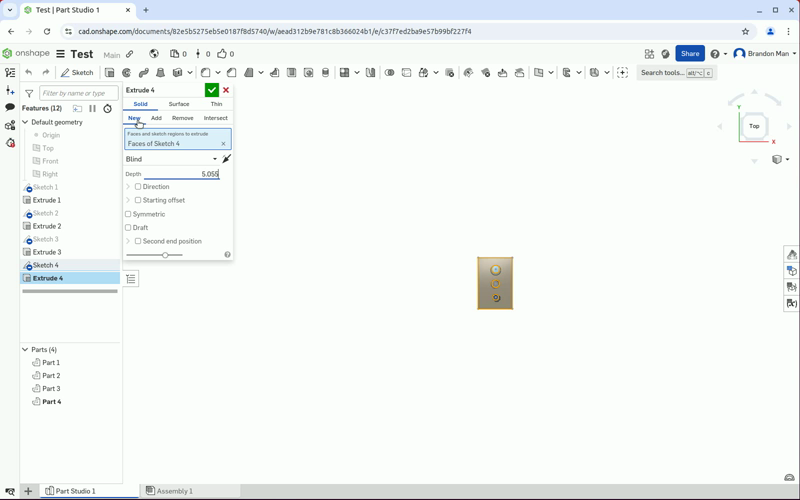
key(enter)
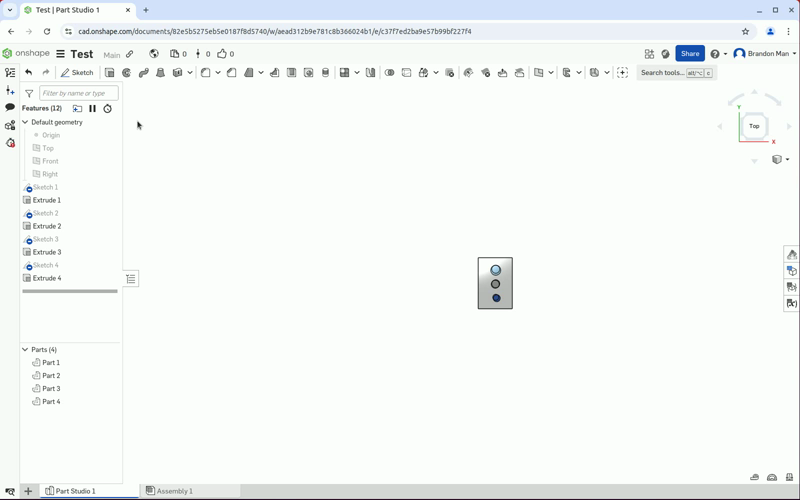
key(shift+h)
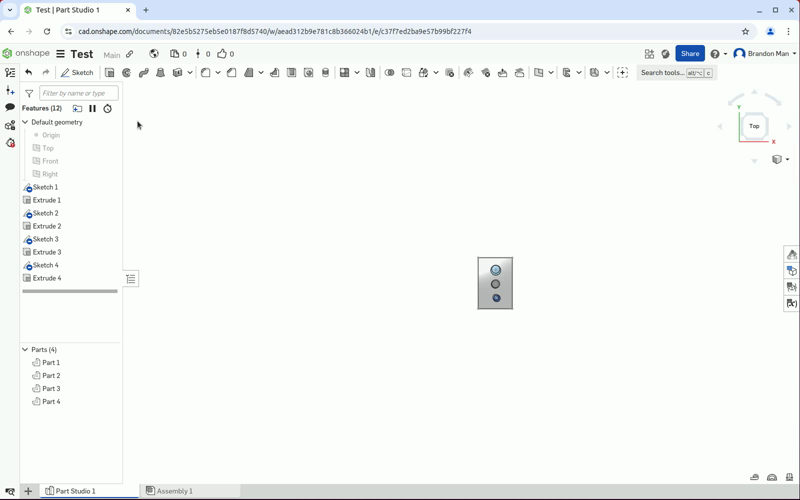
key(shift+h)
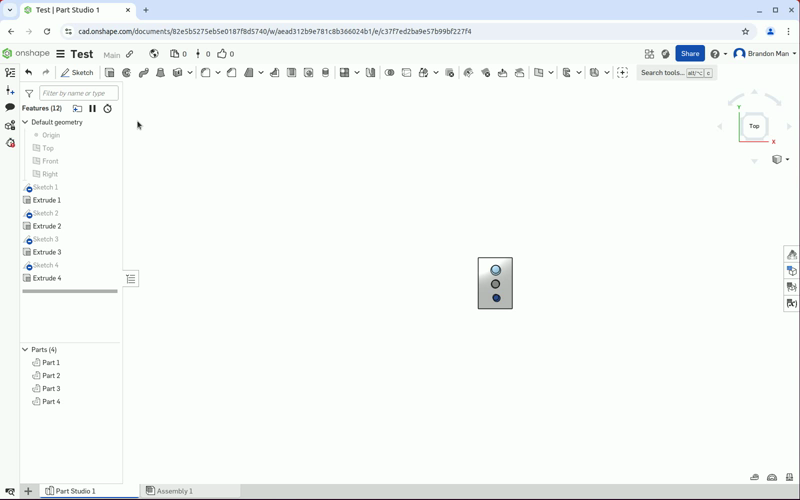
mouse_move(73, 189)
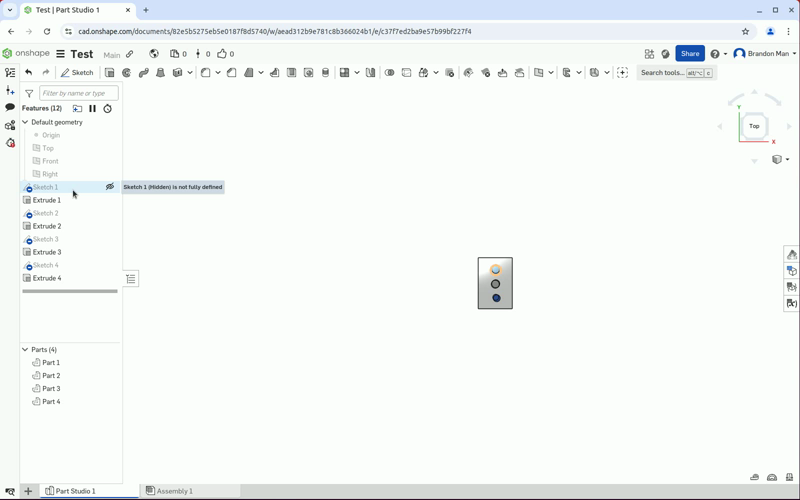
click(73, 189)
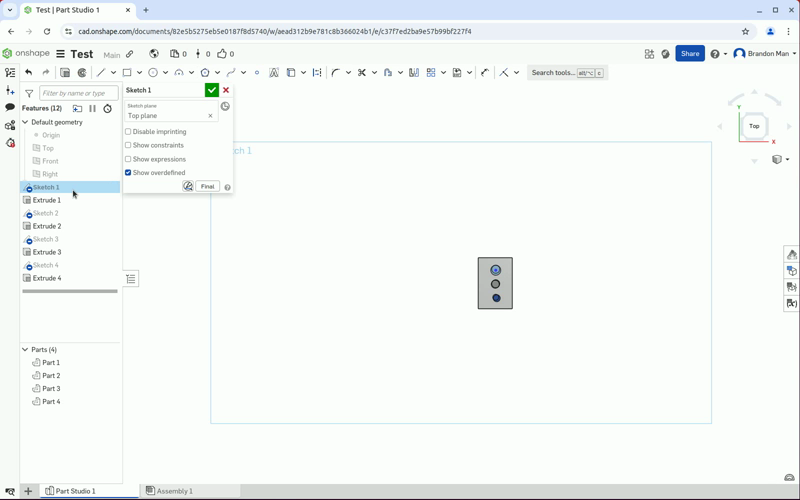
mouse_move(229, 92)
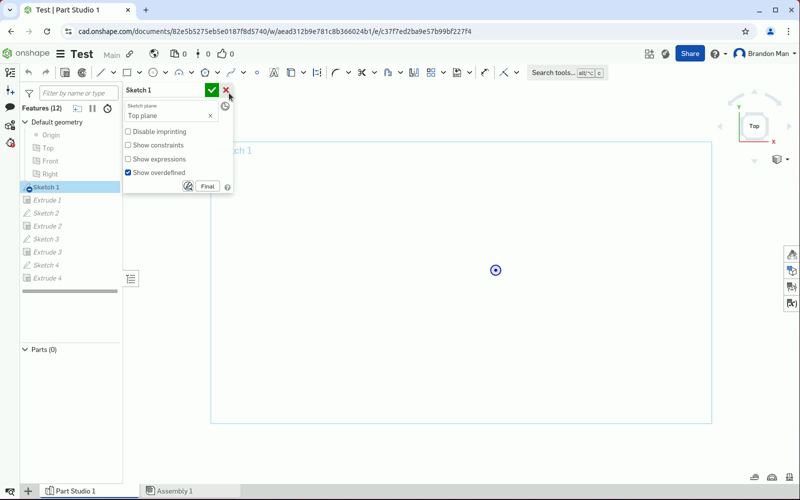
click(229, 92)
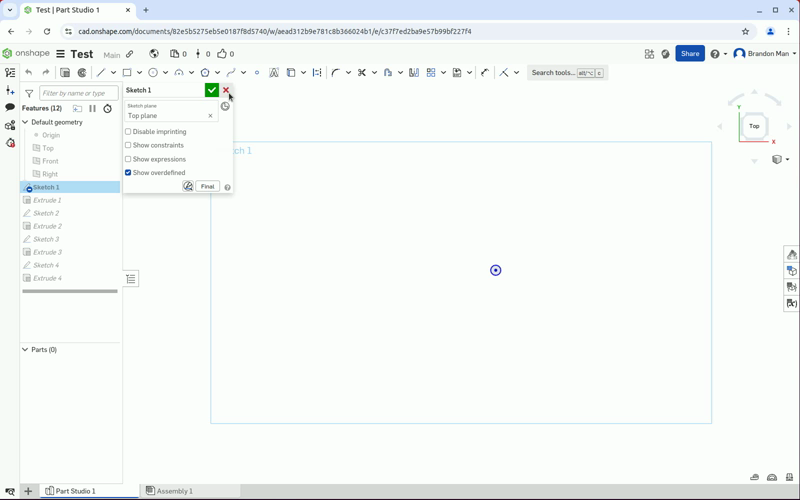
key(shift+s)
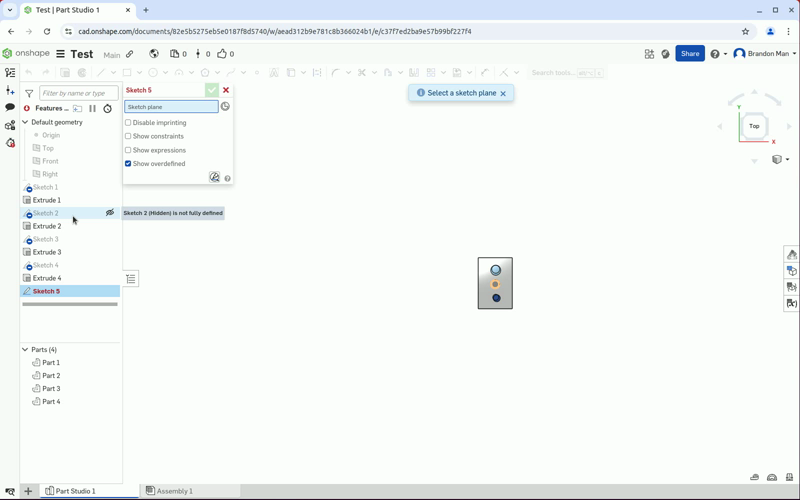
scroll(3)
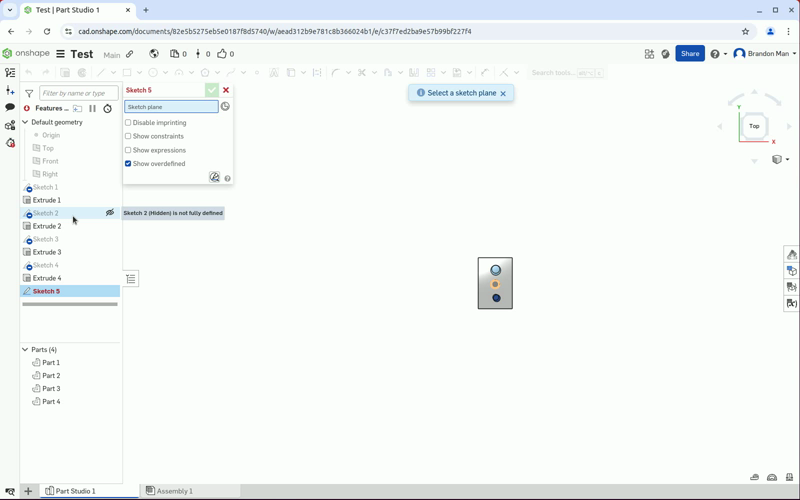
mouse_move(73, 150)
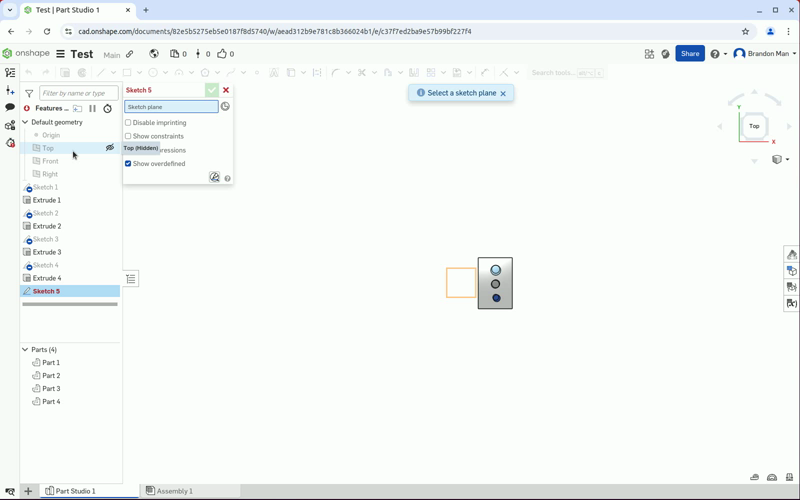
click(73, 150)
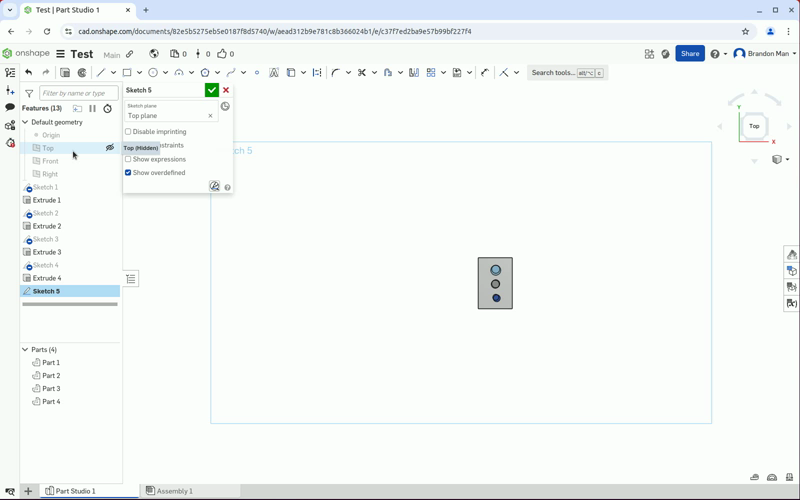
mouse_move(73, 352)
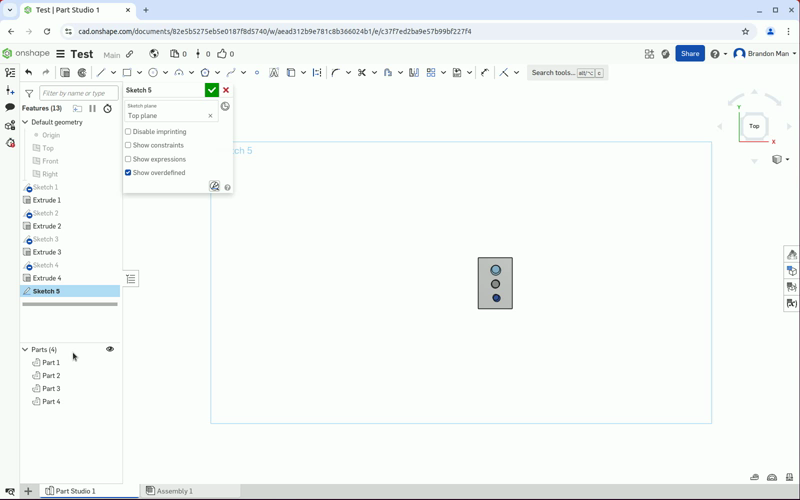
key(y)
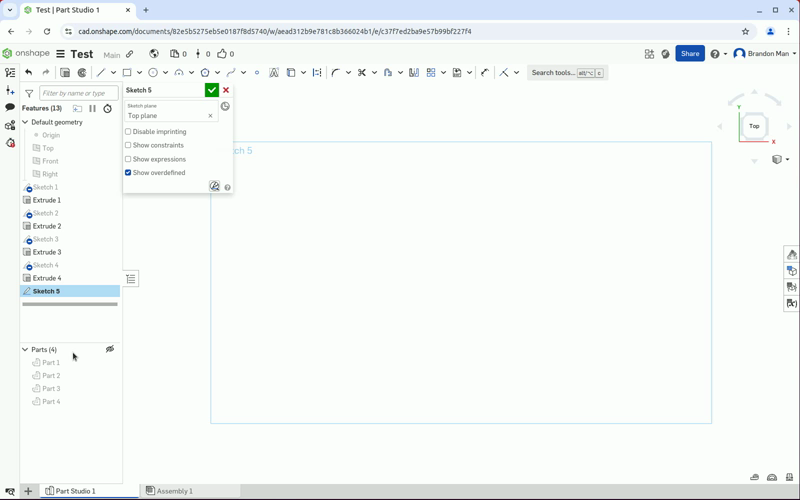
key(l)
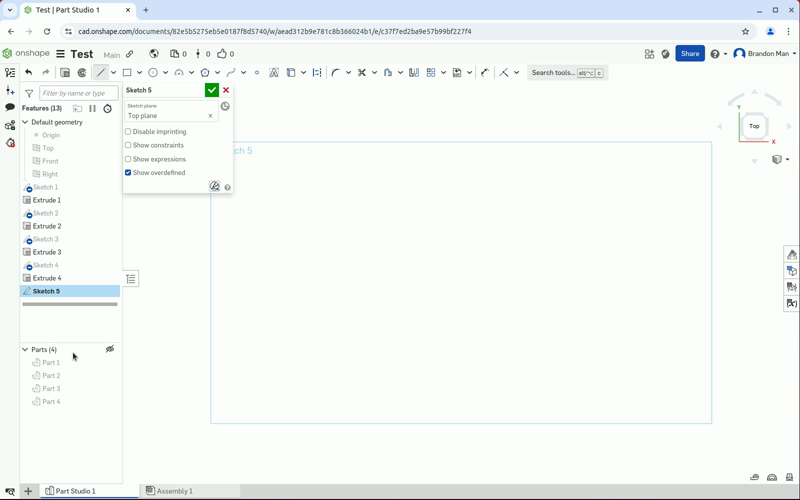
key_down(shift)
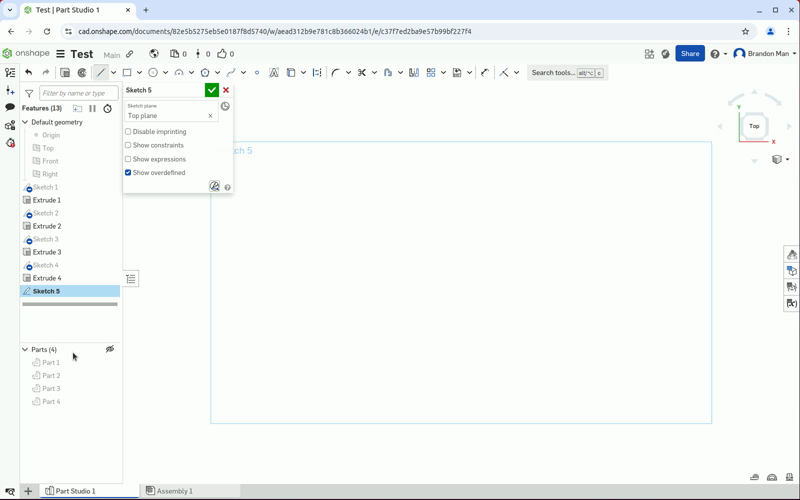
mouse_move(478, 308)
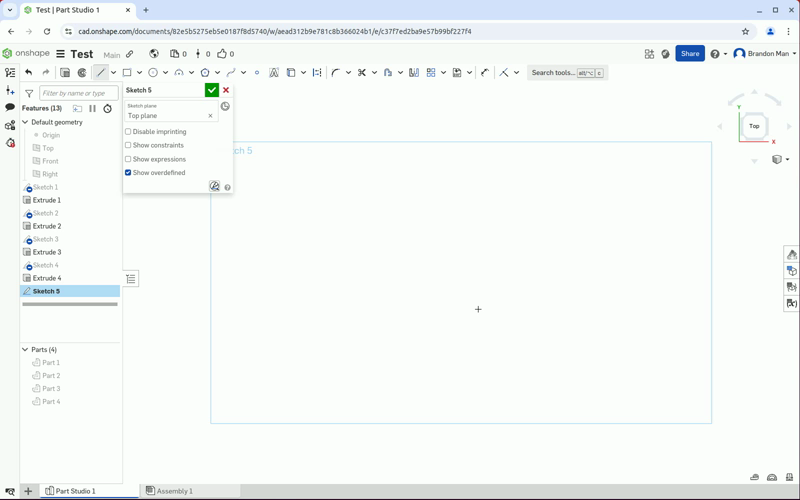
click(478, 308)
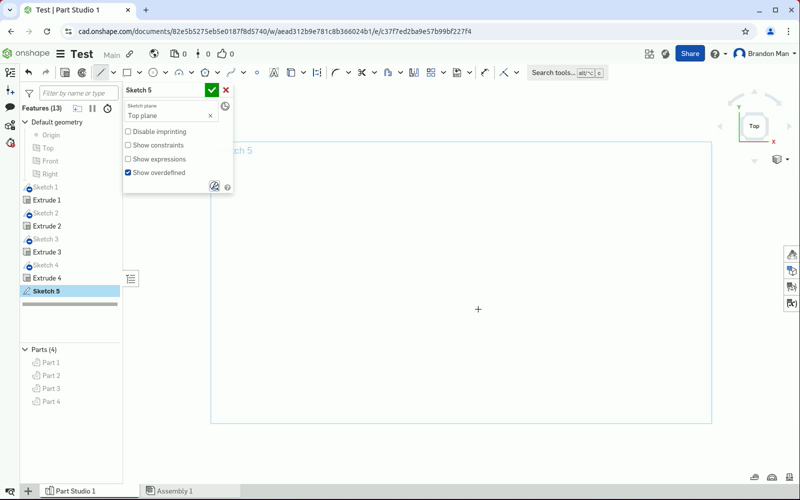
key_up(shift)
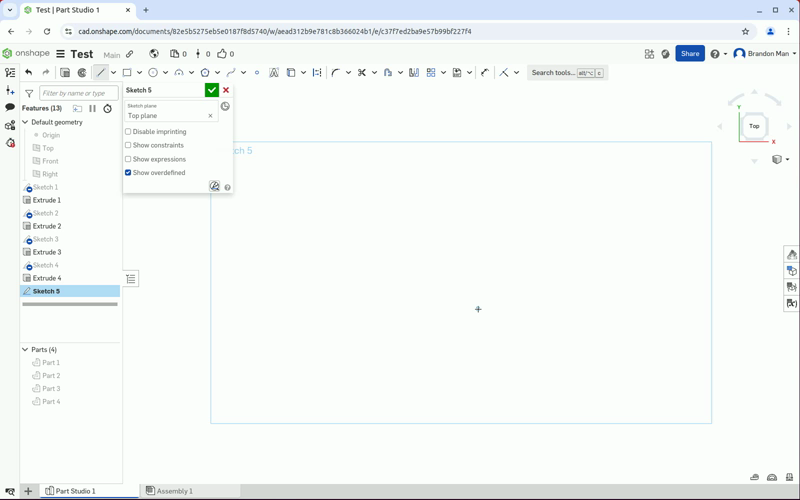
key_down(shift)
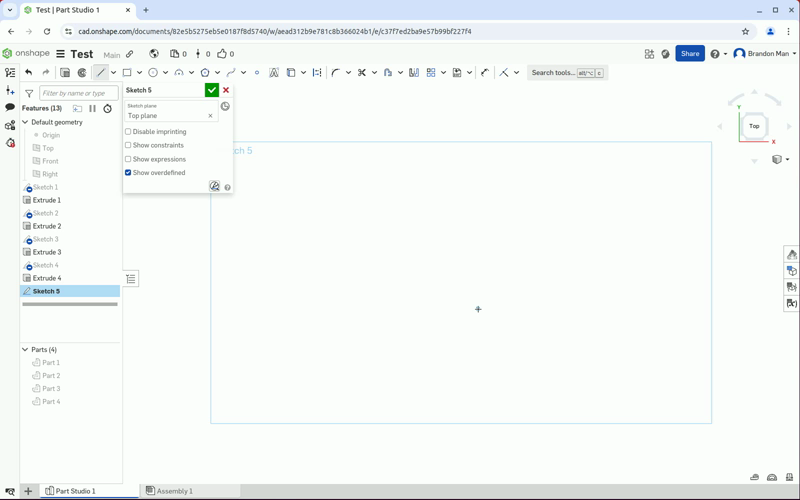
mouse_move(508, 308)
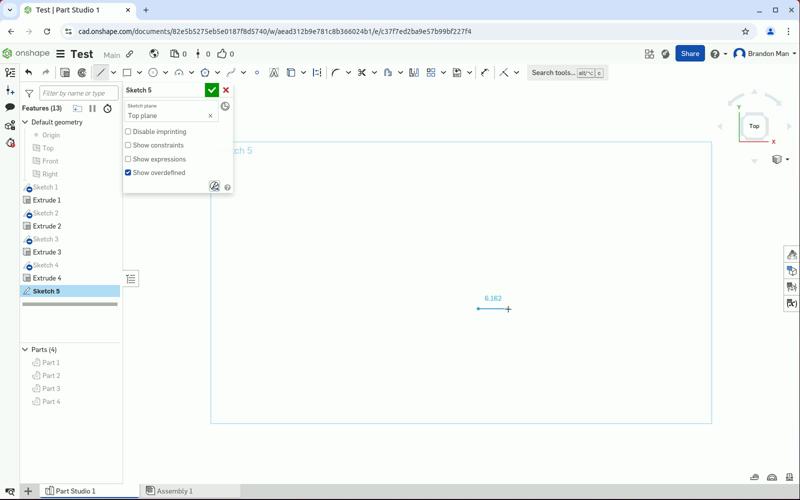
mouse_move(512, 308)
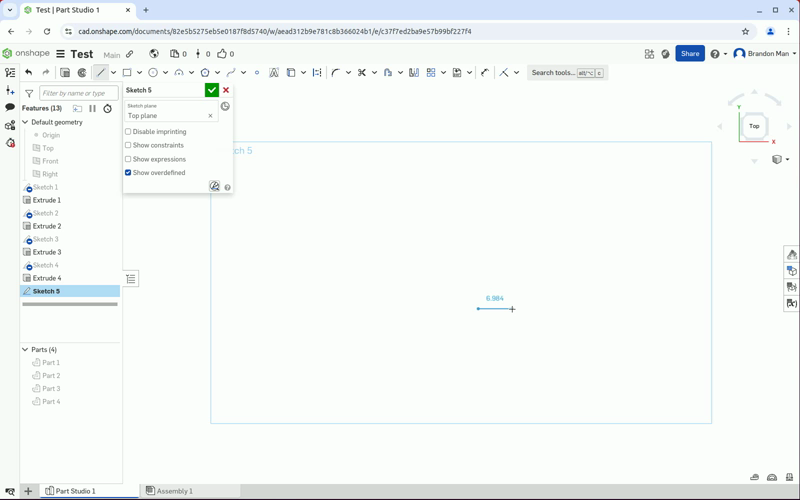
click(512, 308)
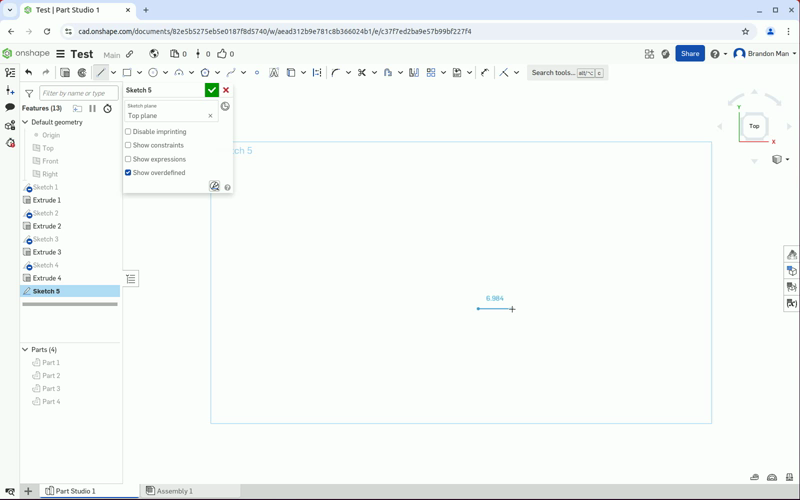
key_up(shift)
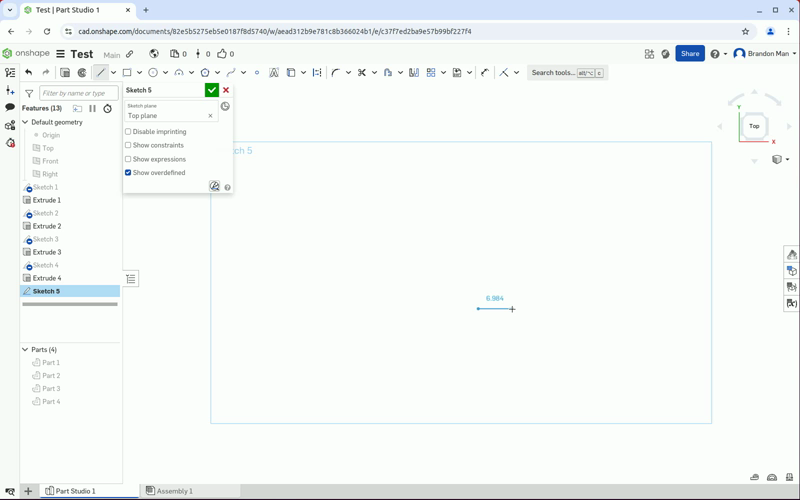
key_down(shift)
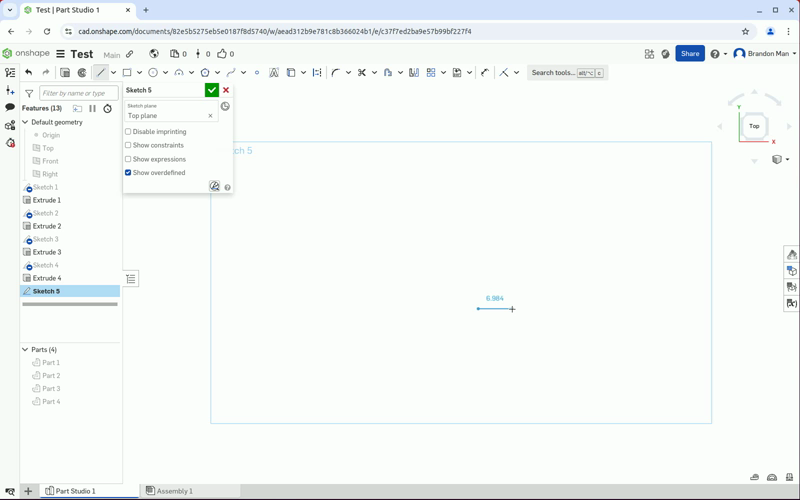
mouse_move(542, 308)
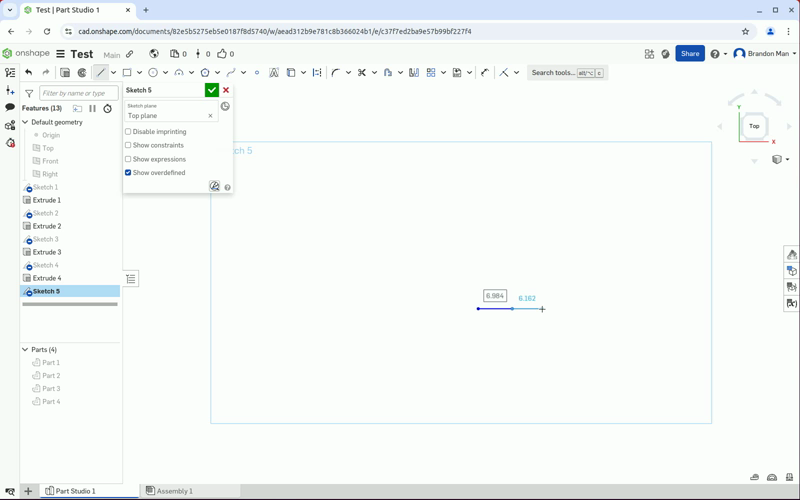
mouse_move(512, 257)
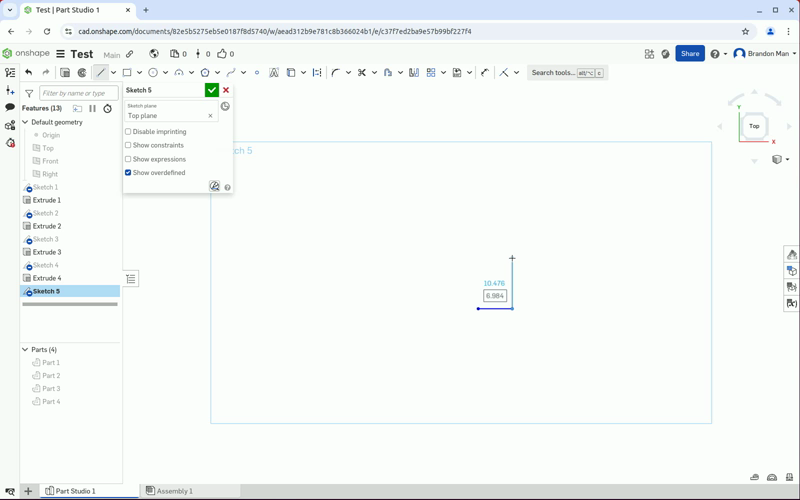
click(512, 257)
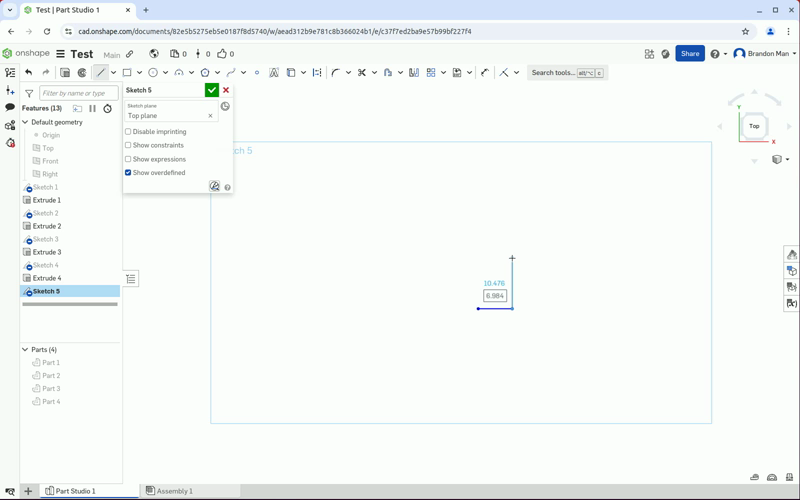
key_up(shift)
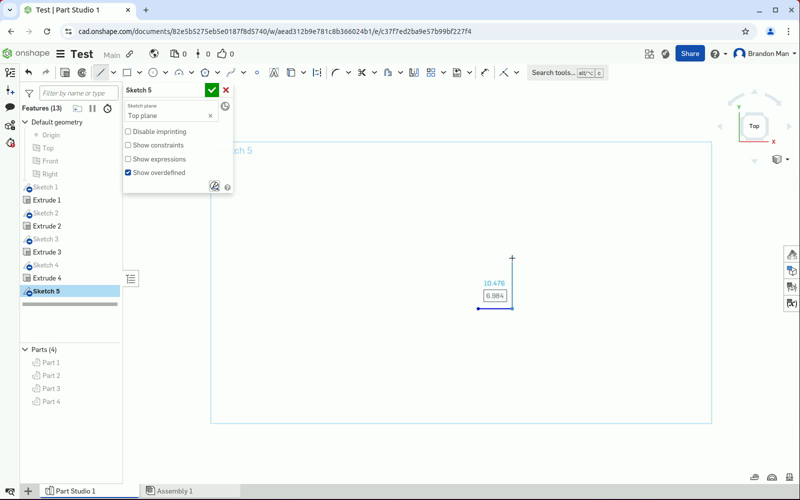
key_down(shift)
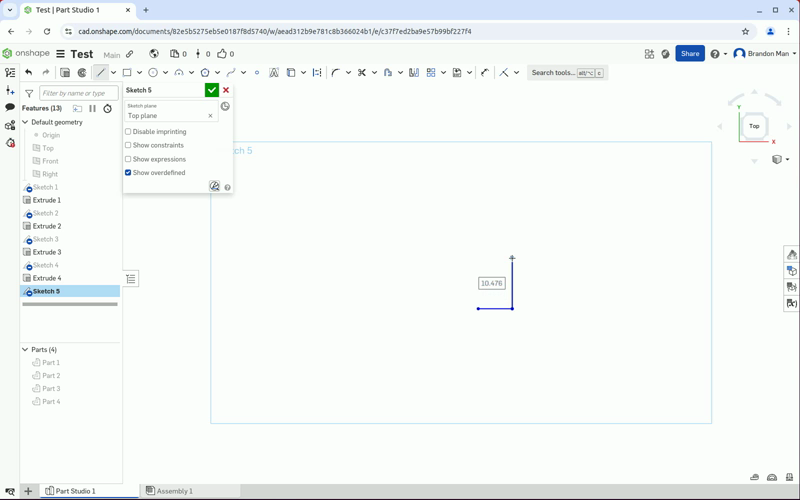
mouse_move(542, 257)
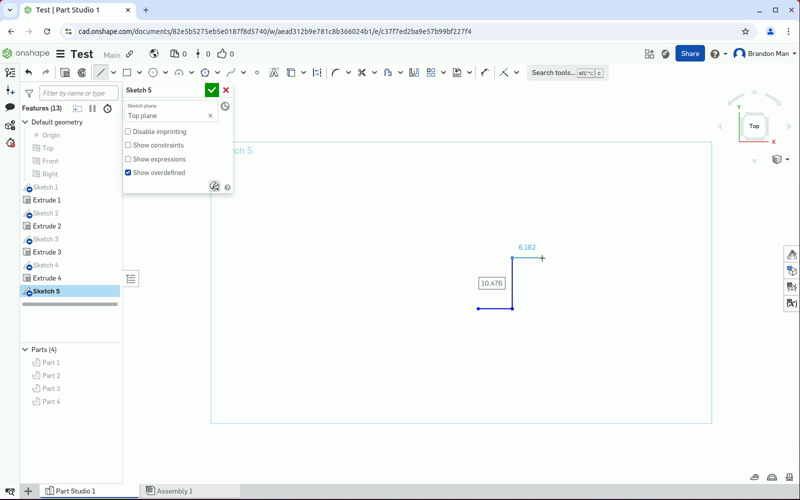
mouse_move(478, 257)
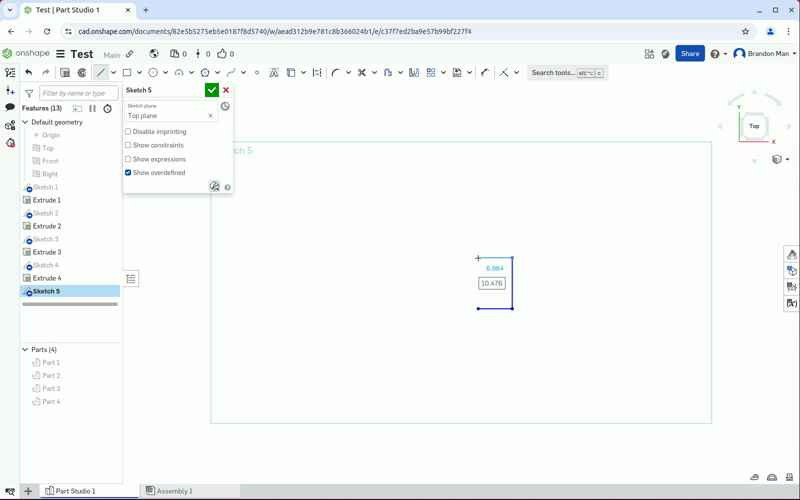
click(478, 257)
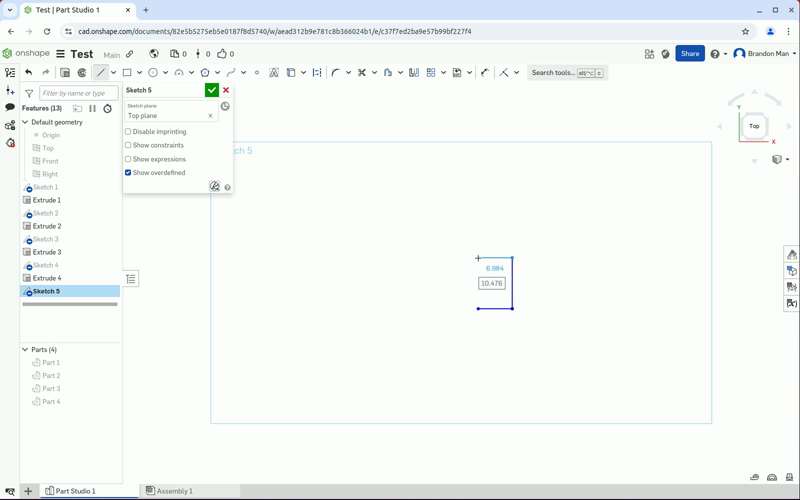
key_up(shift)
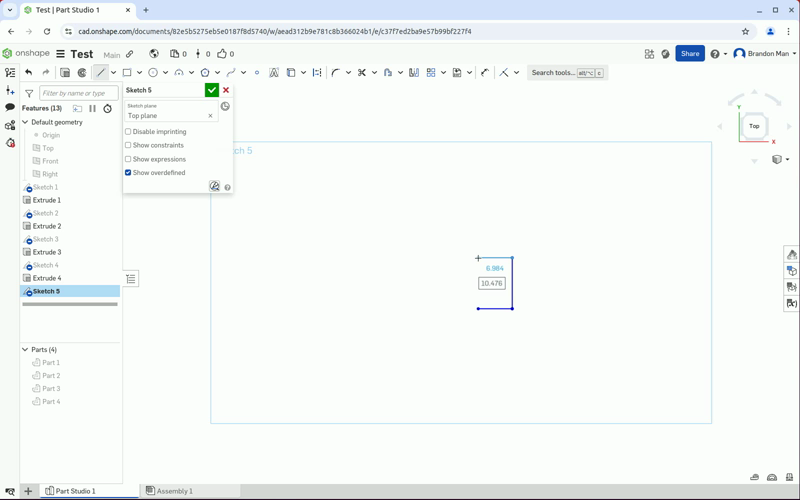
mouse_move(508, 257)
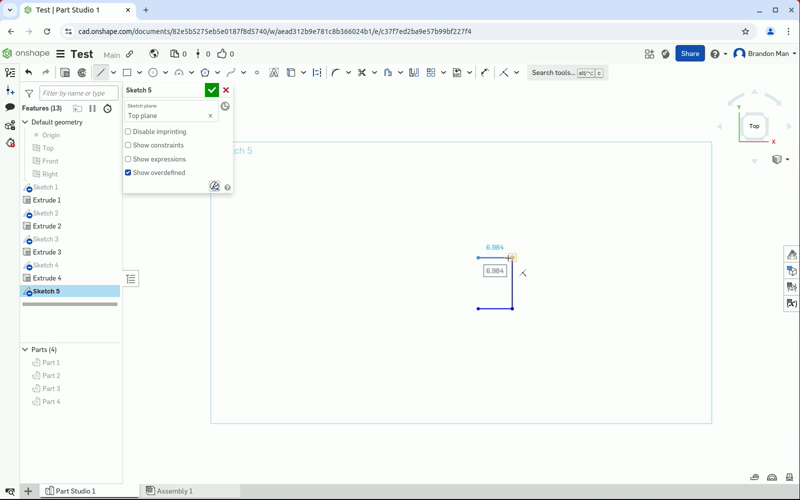
key_down(shift)
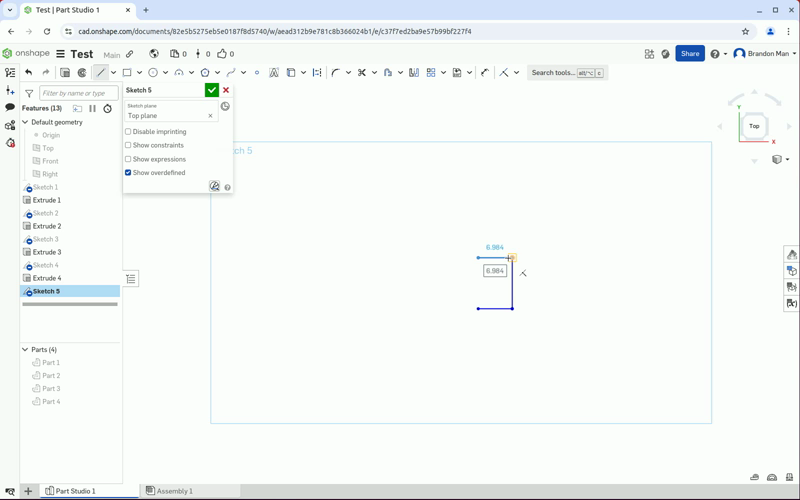
mouse_move(478, 308)
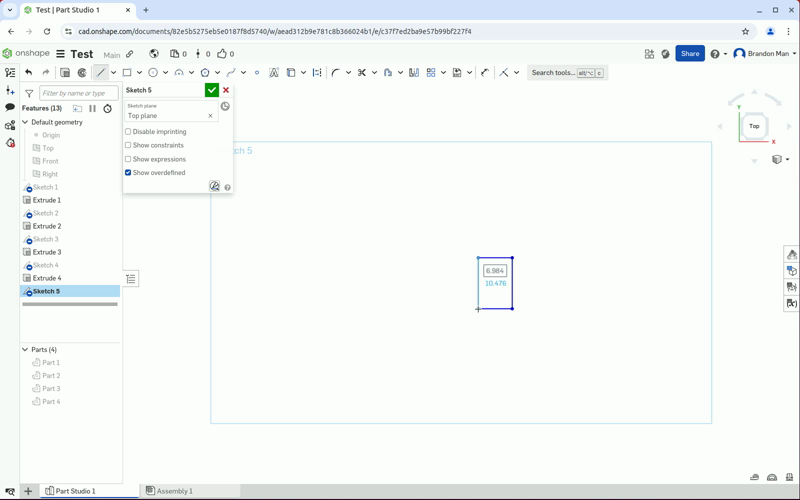
key_up(shift)
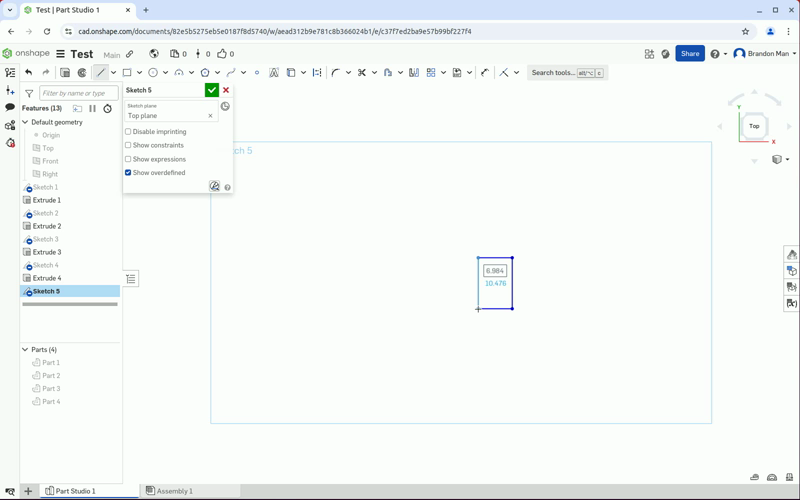
click(478, 308)
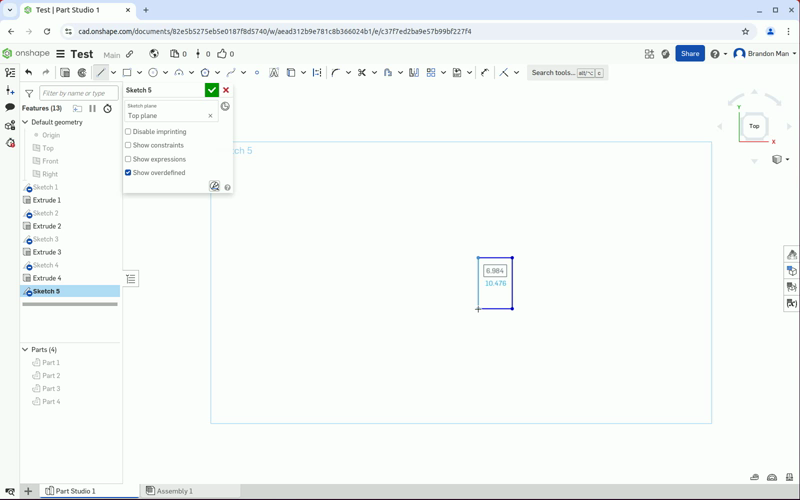
key(esc)
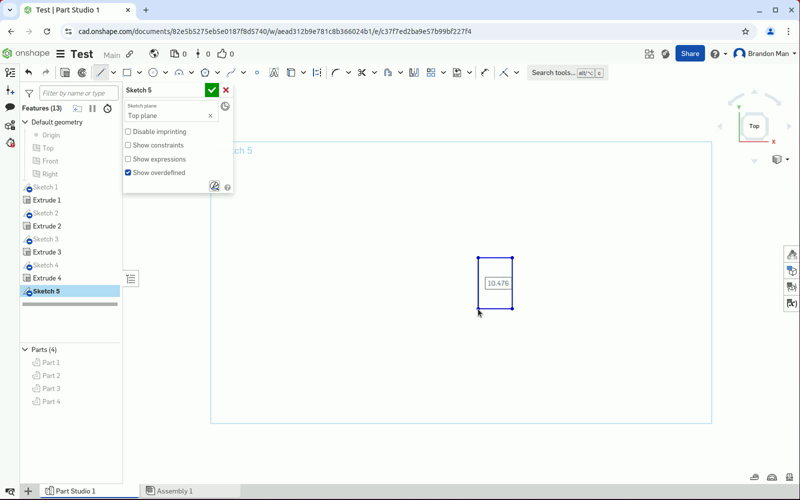
key(c)
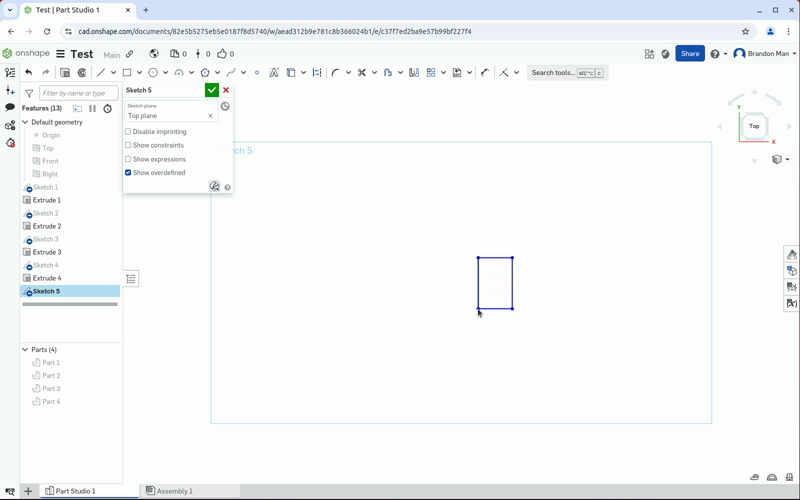
key_down(shift)
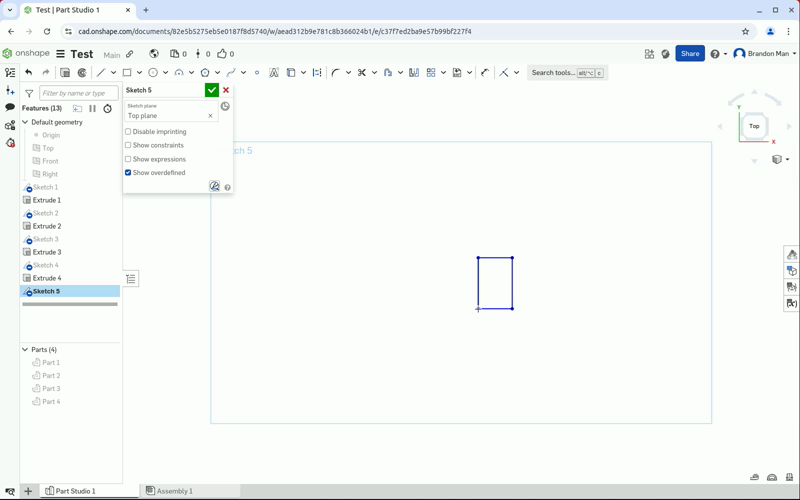
mouse_move(495, 269)
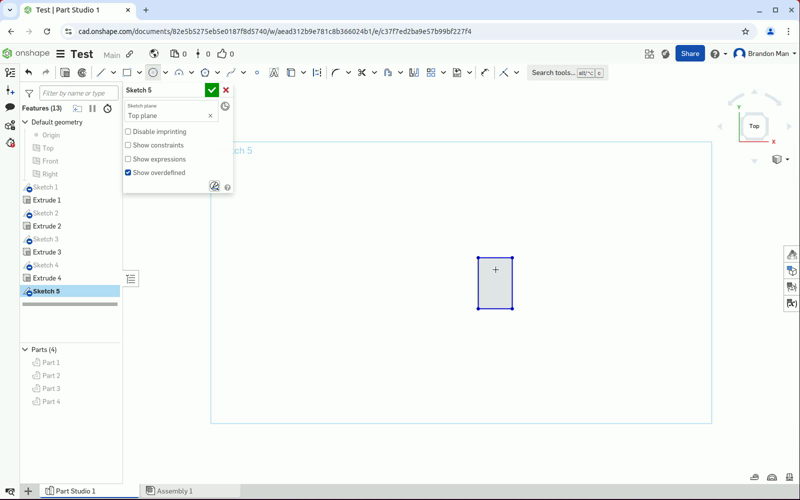
click(495, 269)
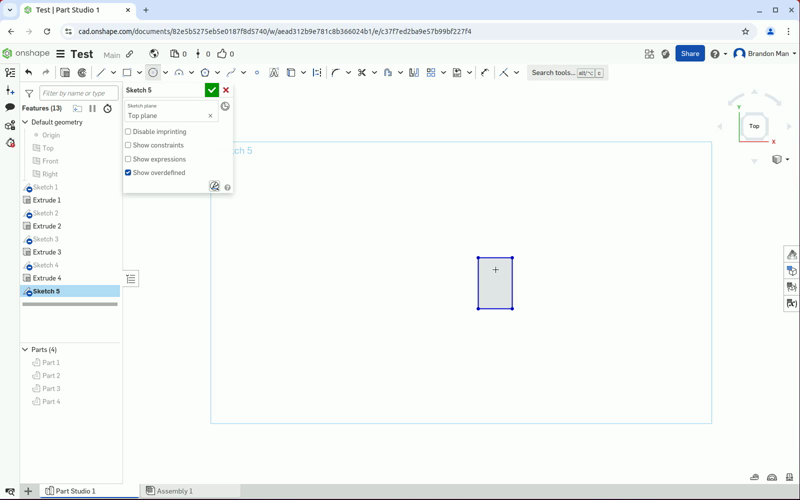
key_up(shift)
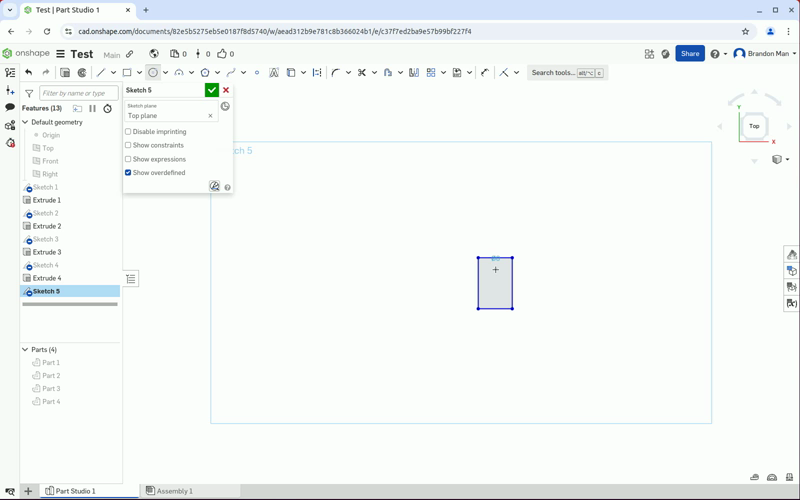
mouse_move(499, 269)
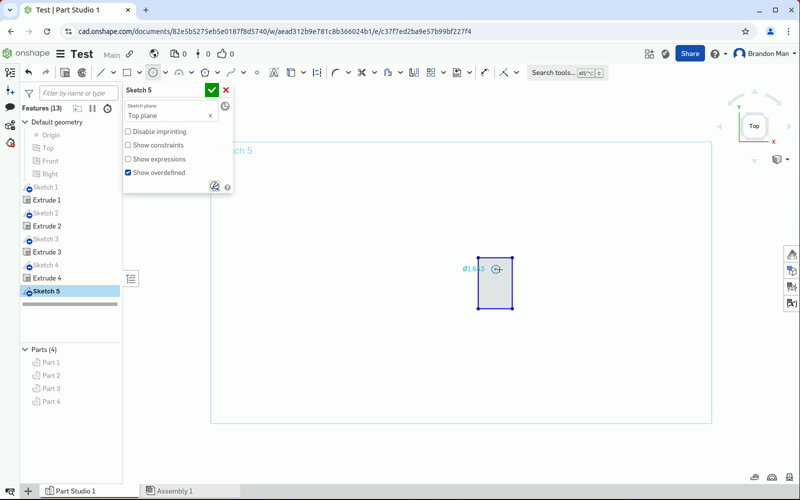
click(499, 269)
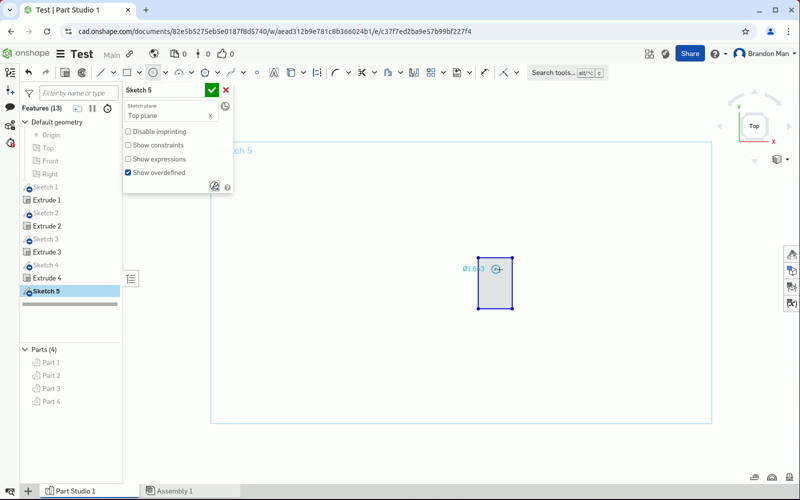
key(esc)
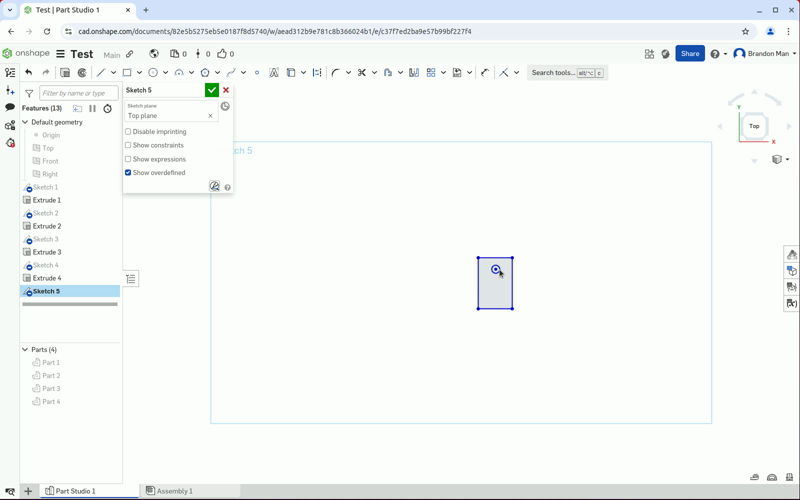
key(c)
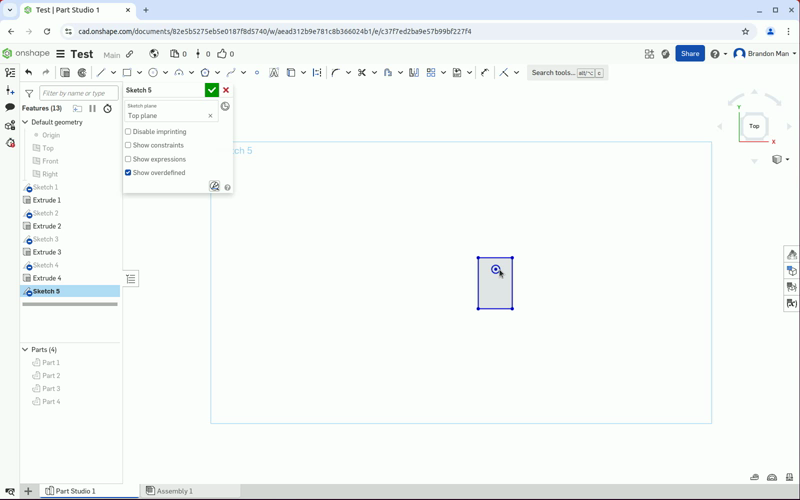
key_down(shift)
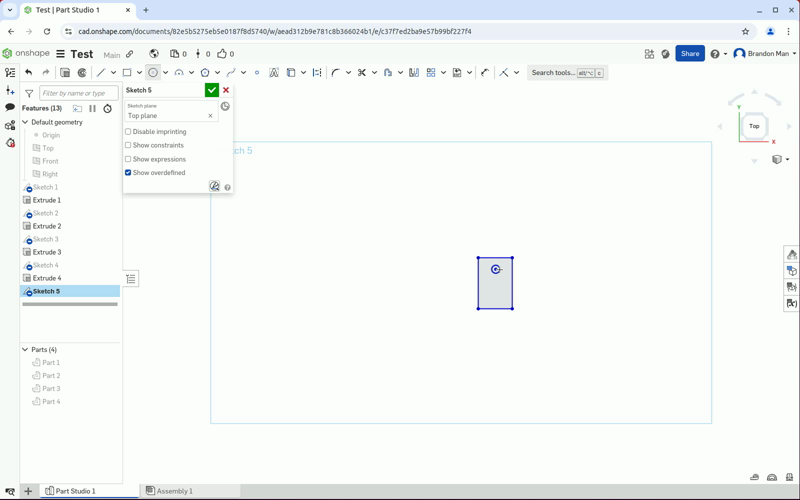
mouse_move(495, 283)
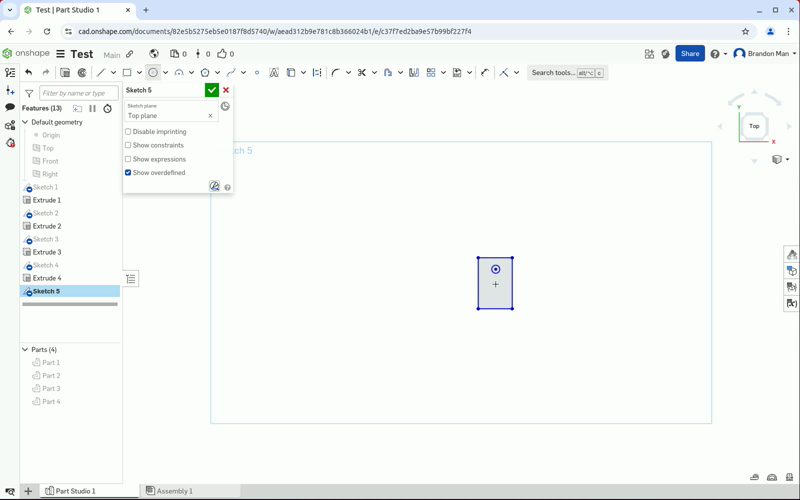
click(495, 283)
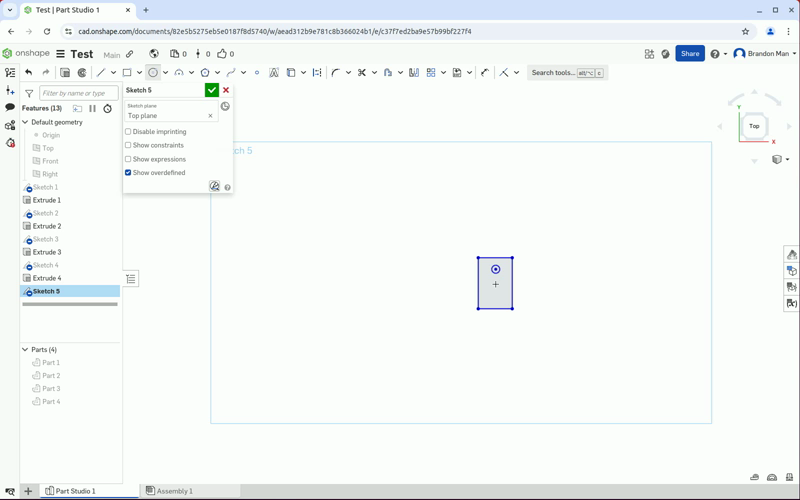
key_up(shift)
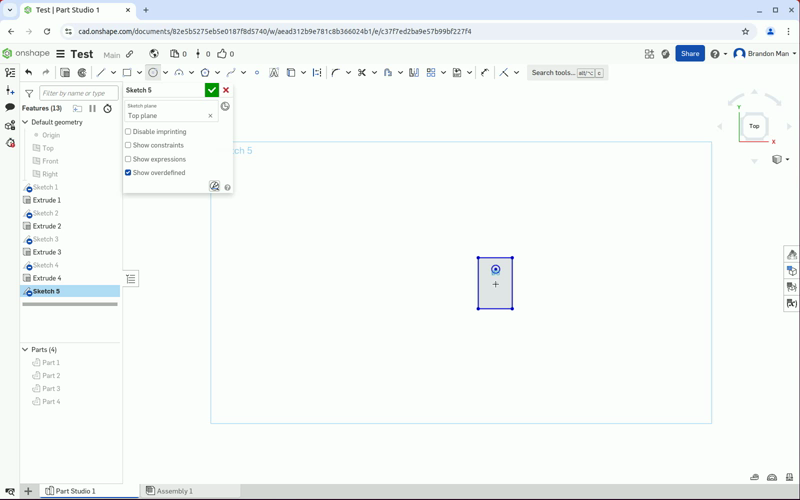
mouse_move(499, 283)
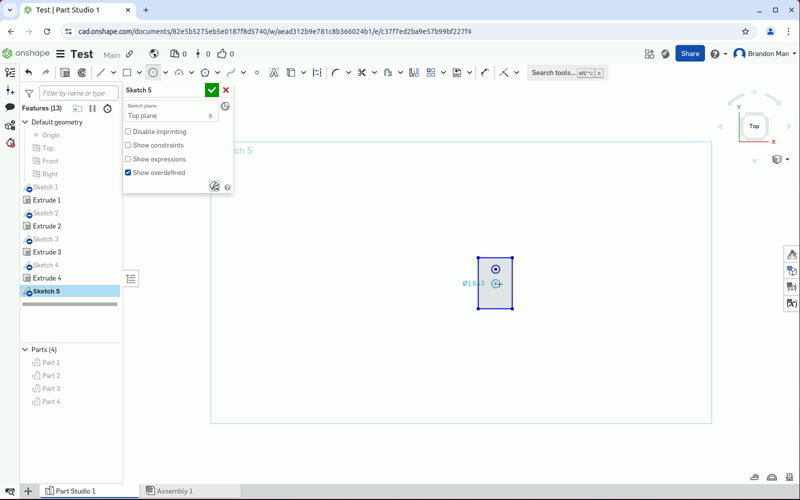
click(499, 283)
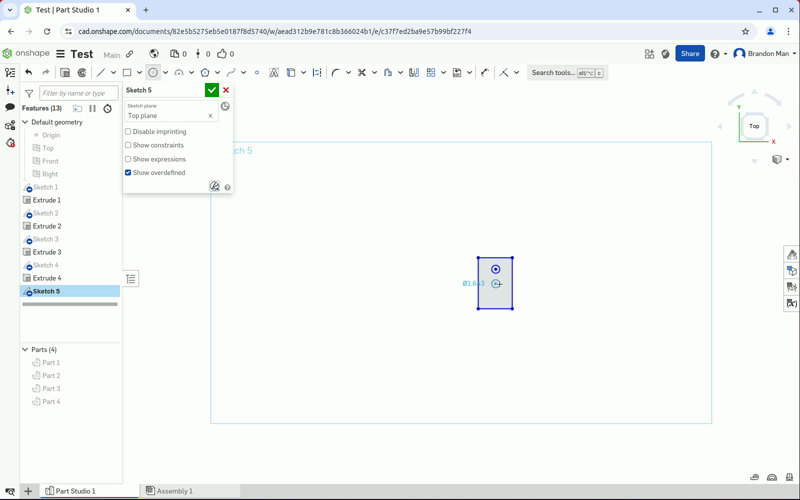
key(esc)
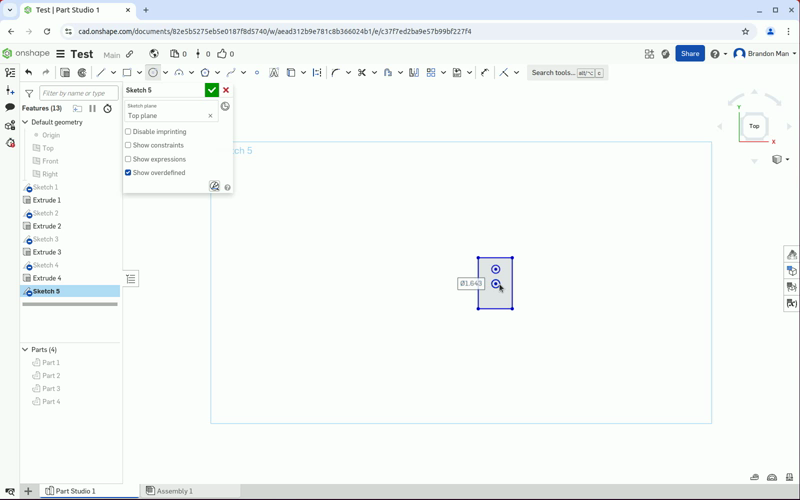
key(c)
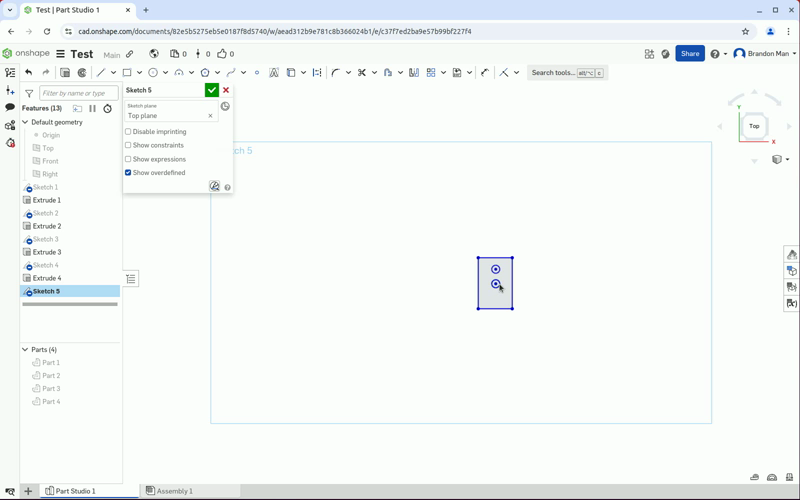
key_down(shift)
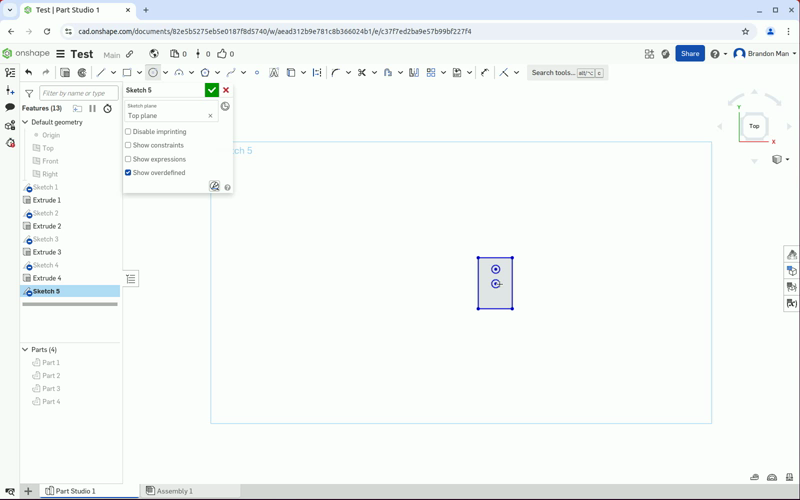
mouse_move(495, 297)
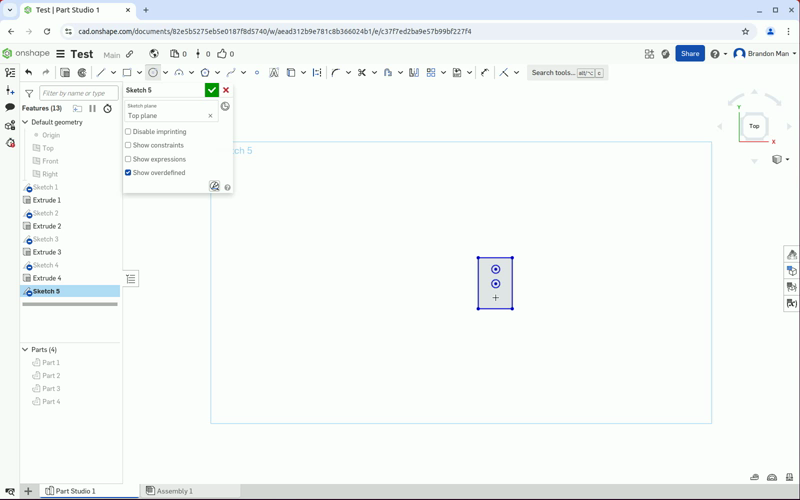
click(495, 297)
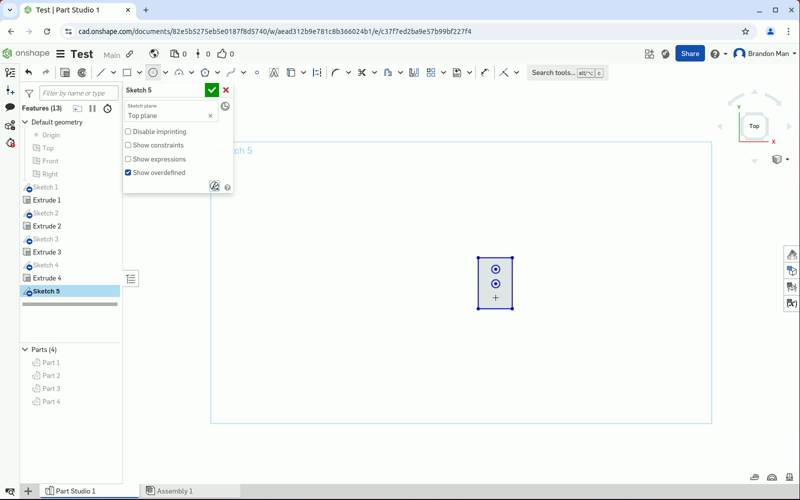
key_up(shift)
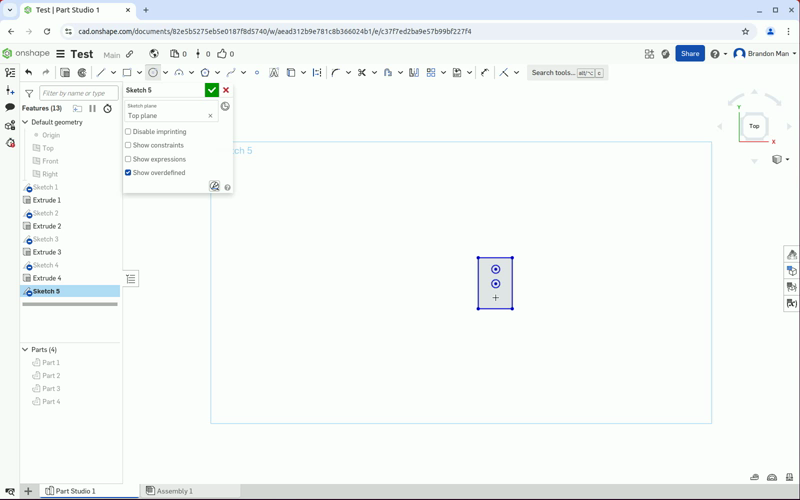
mouse_move(498, 297)
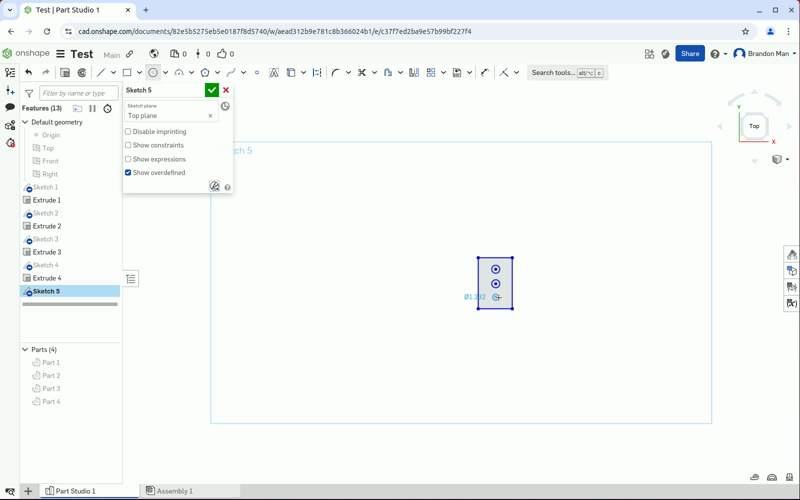
click(498, 297)
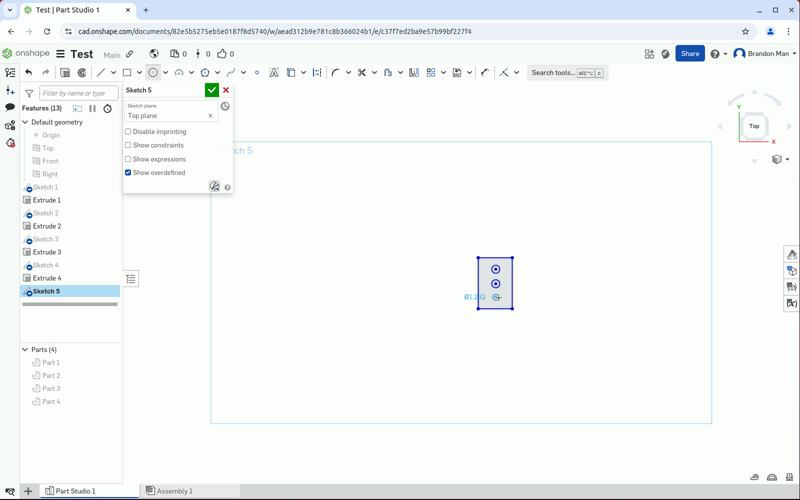
key(esc)
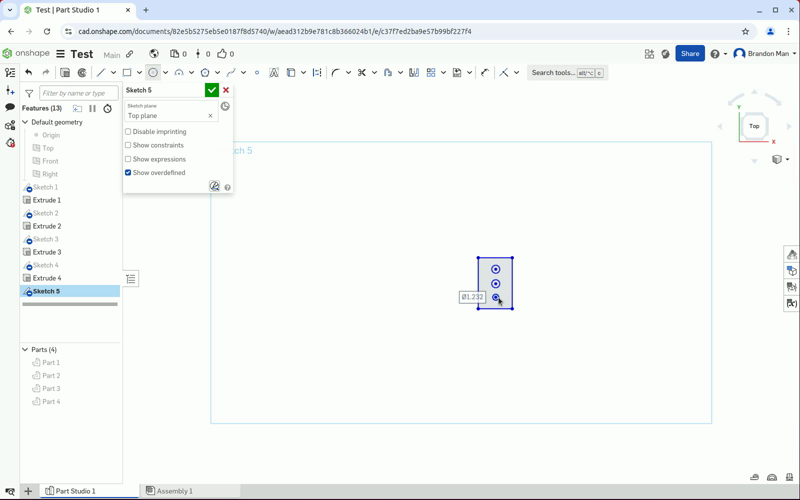
mouse_move(484, 261)
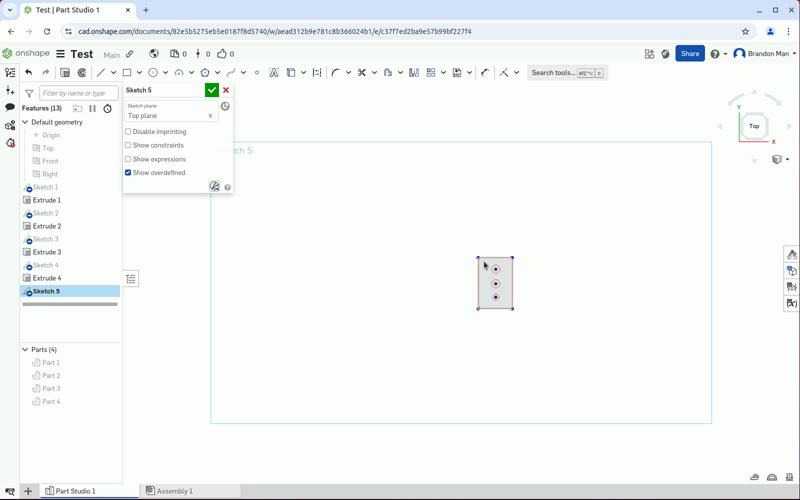
scroll(6)
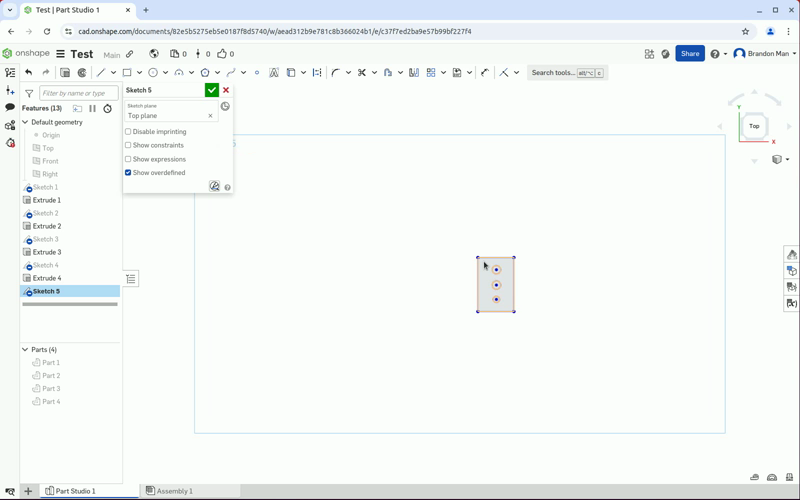
scroll(6)
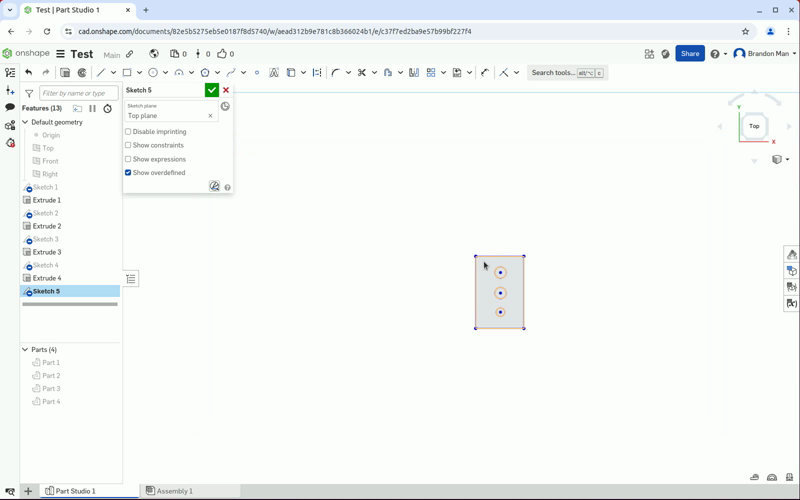
scroll(6)
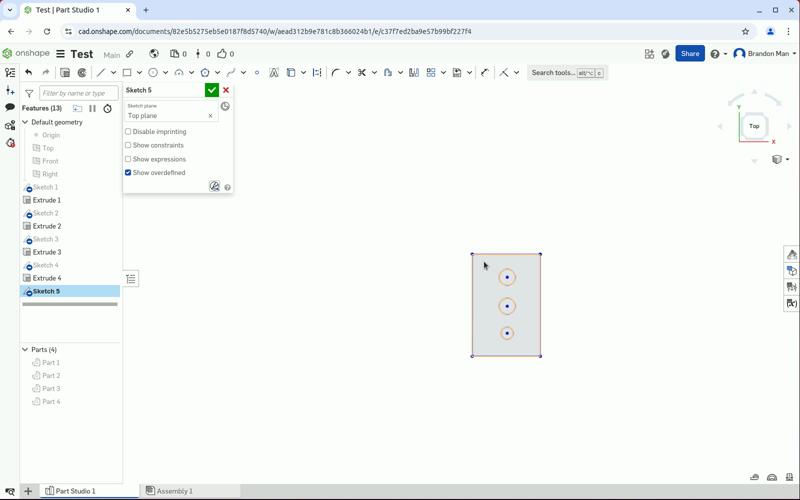
scroll(6)
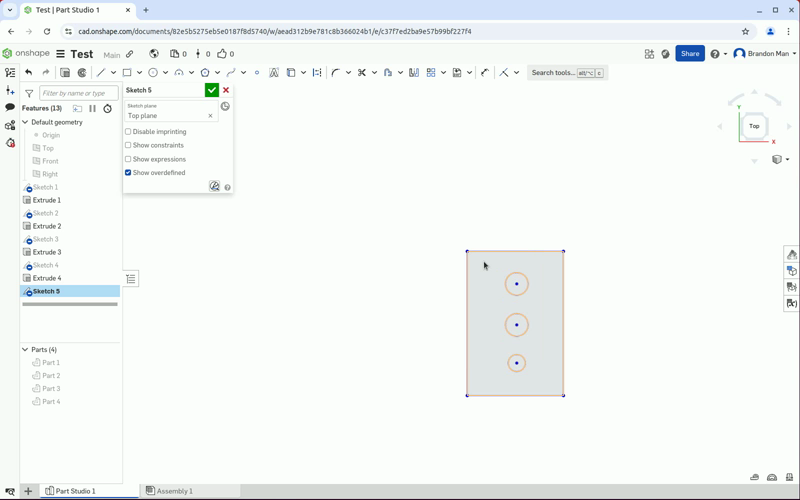
scroll(6)
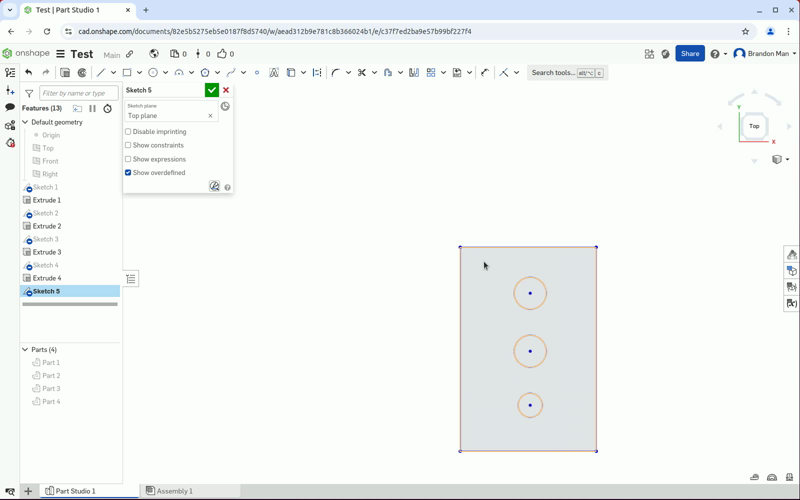
scroll(6)
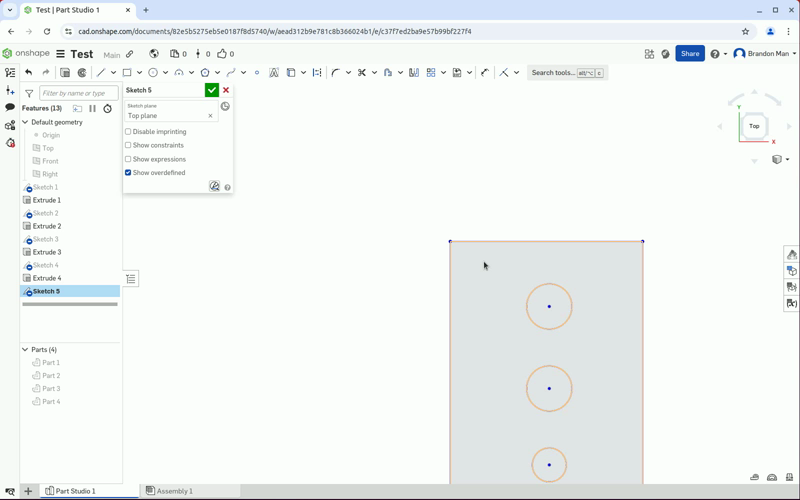
scroll(6)
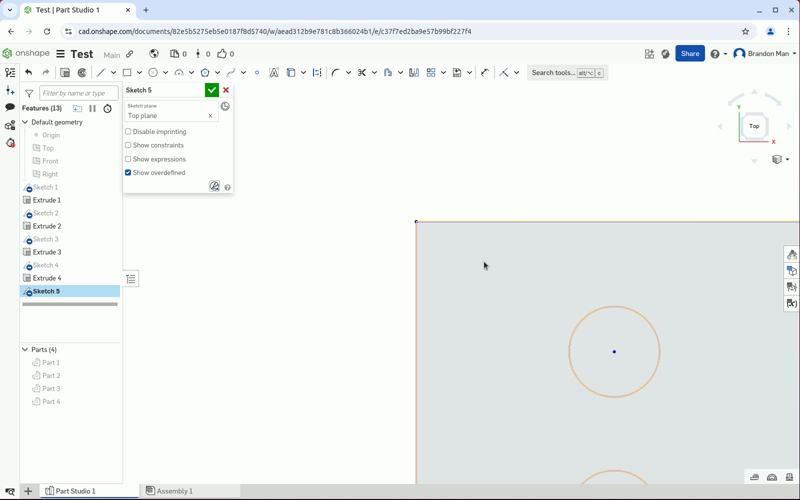
click(484, 261)
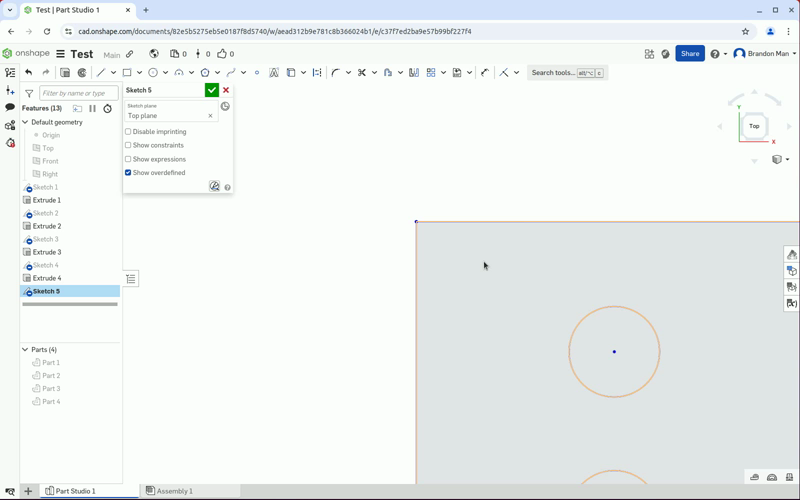
scroll(-6)
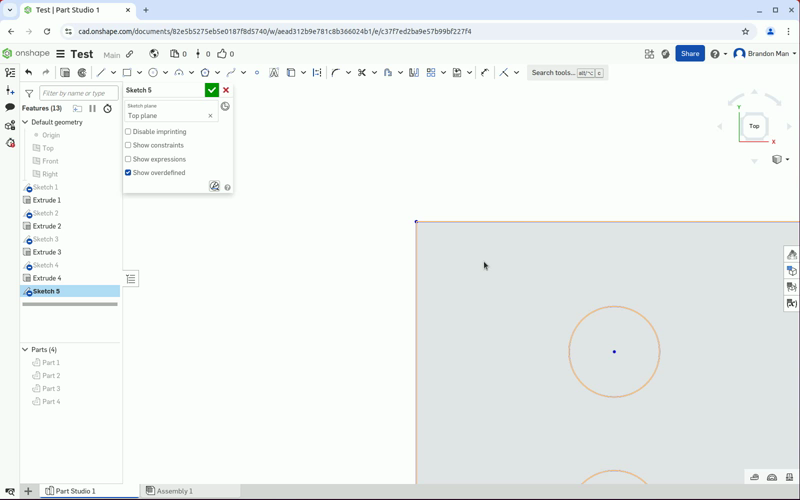
scroll(-6)
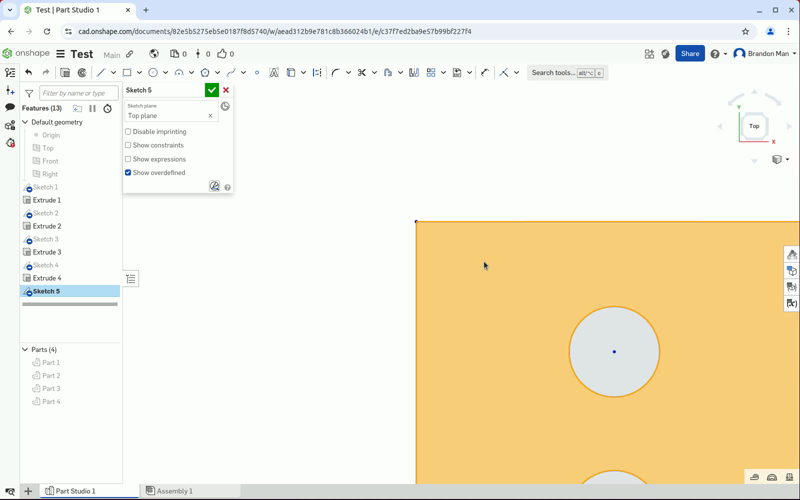
scroll(-6)
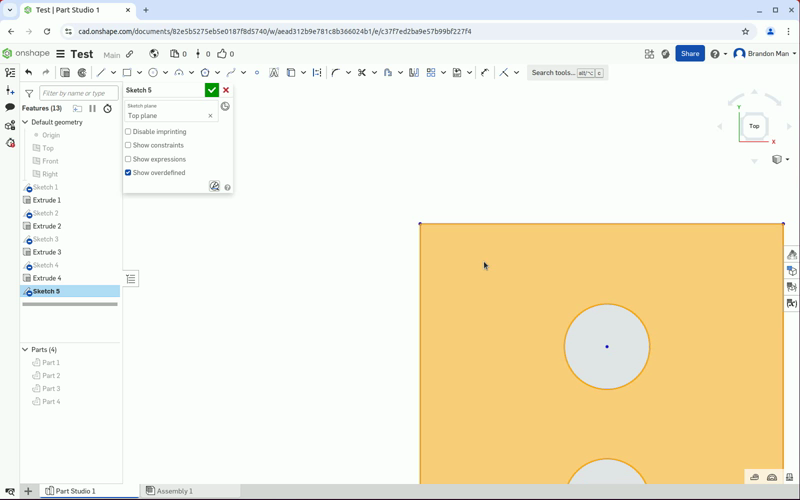
scroll(-6)
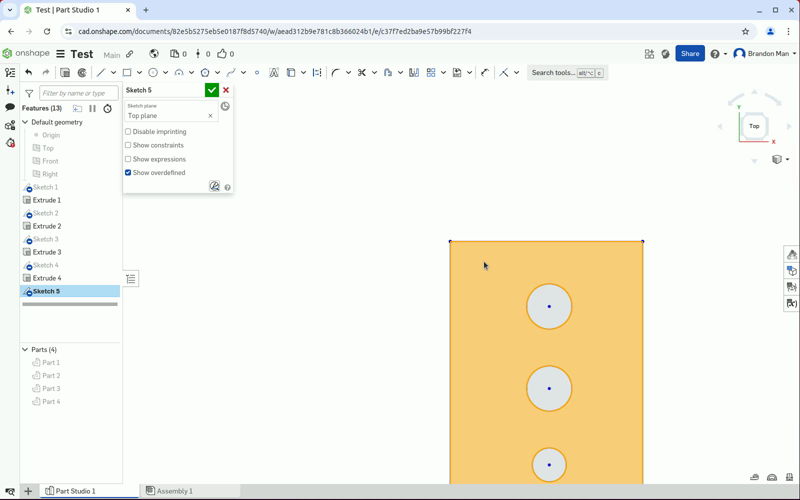
scroll(-6)
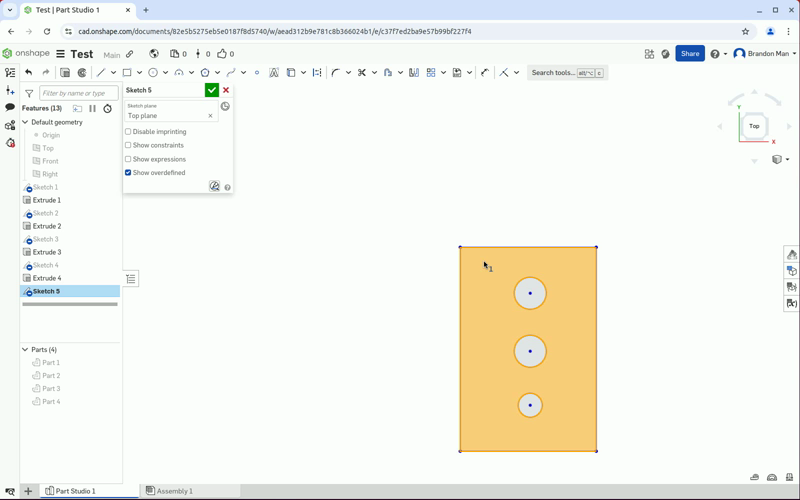
scroll(-6)
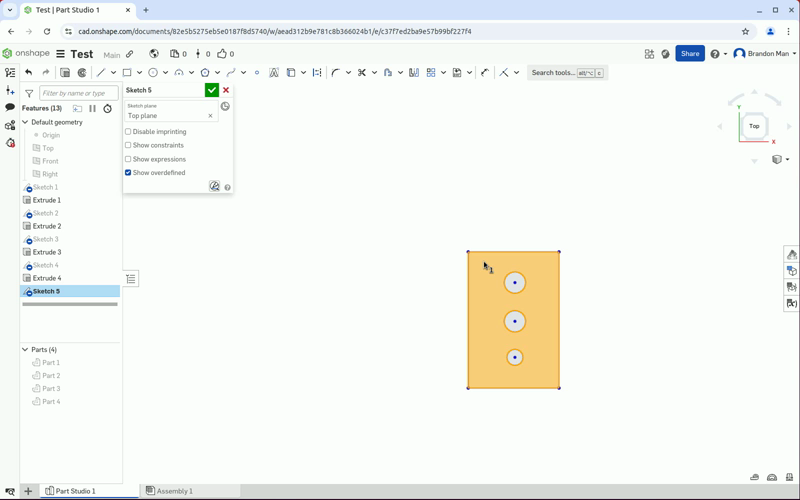
scroll(-6)
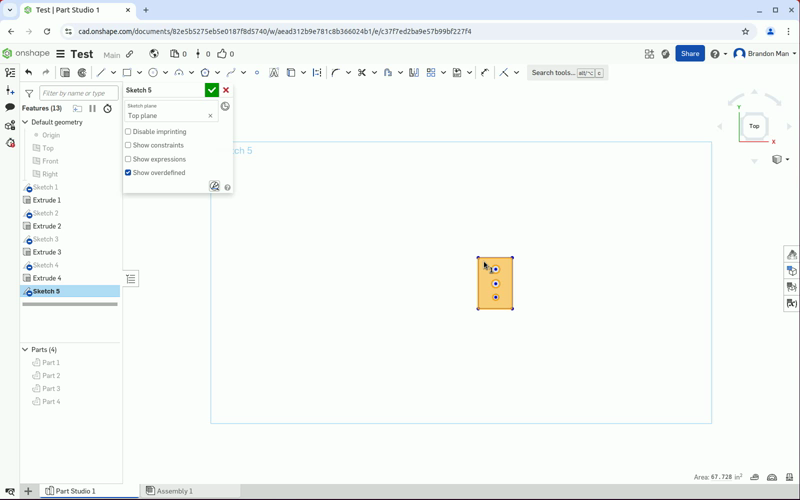
mouse_move(73, 352)
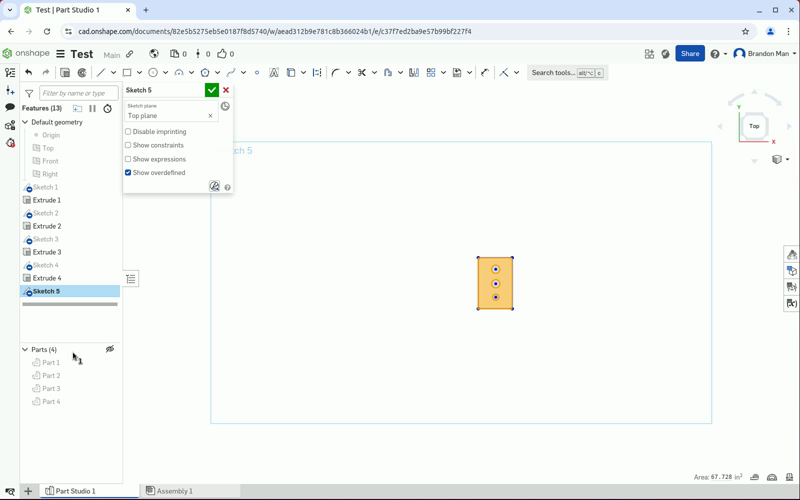
key(shift+y)
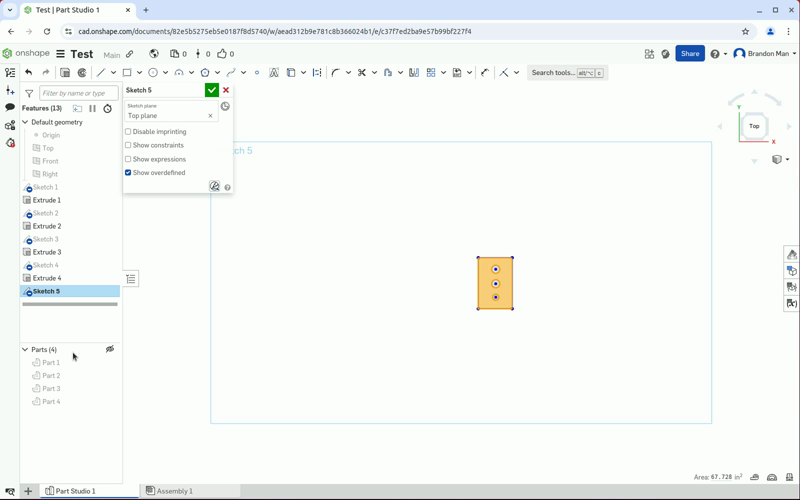
key(shift+e)
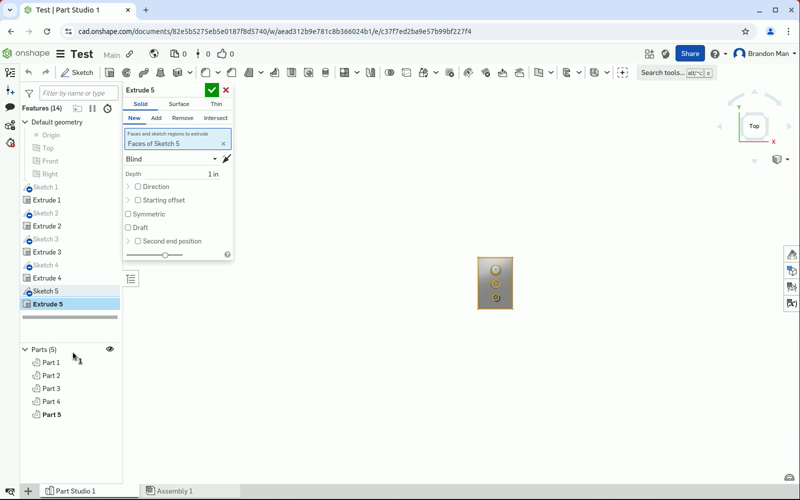
mouse_move(143, 106)
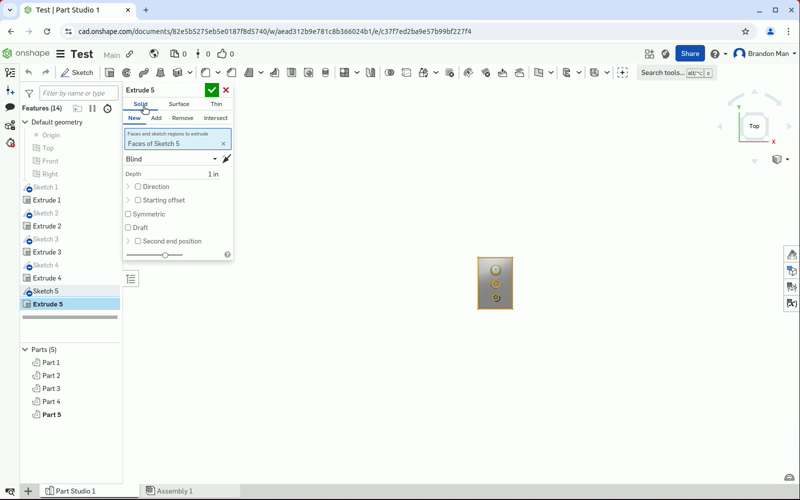
click(143, 106)
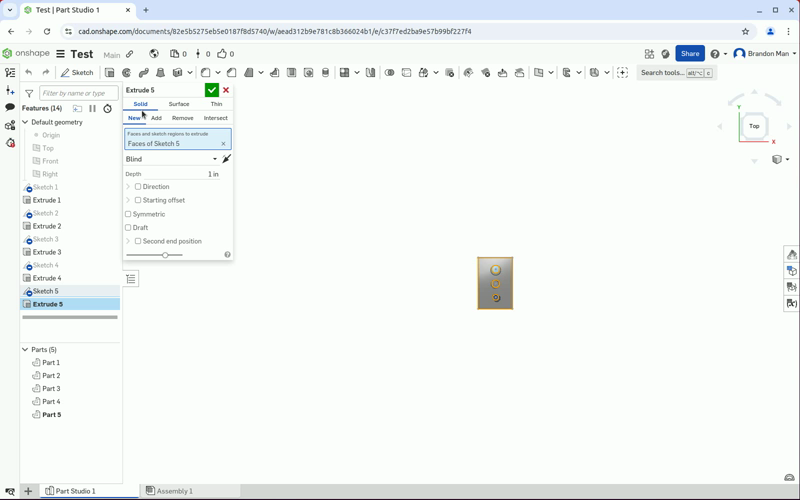
mouse_move(137, 120)
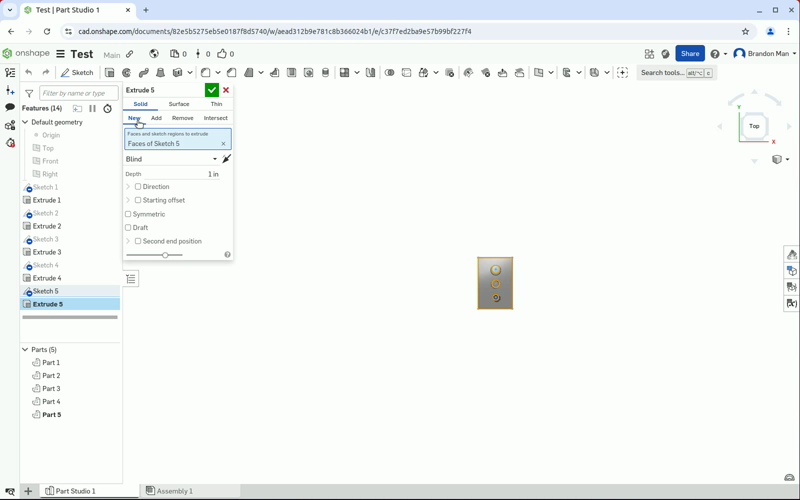
click(137, 120)
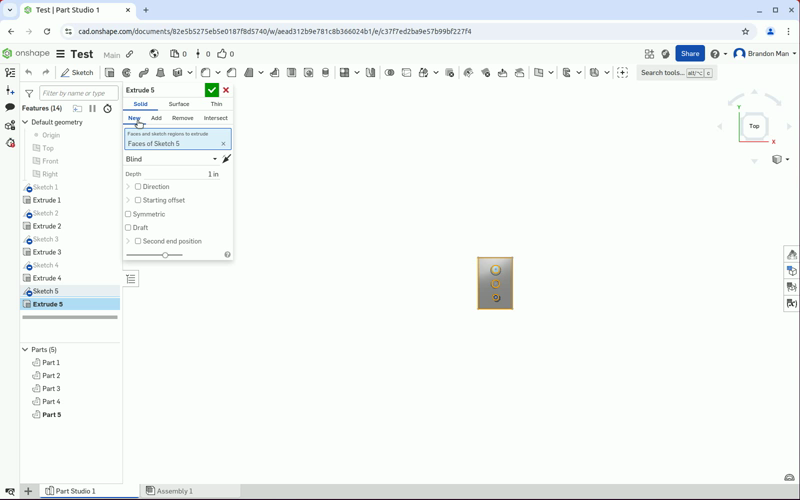
key(tab, 4)
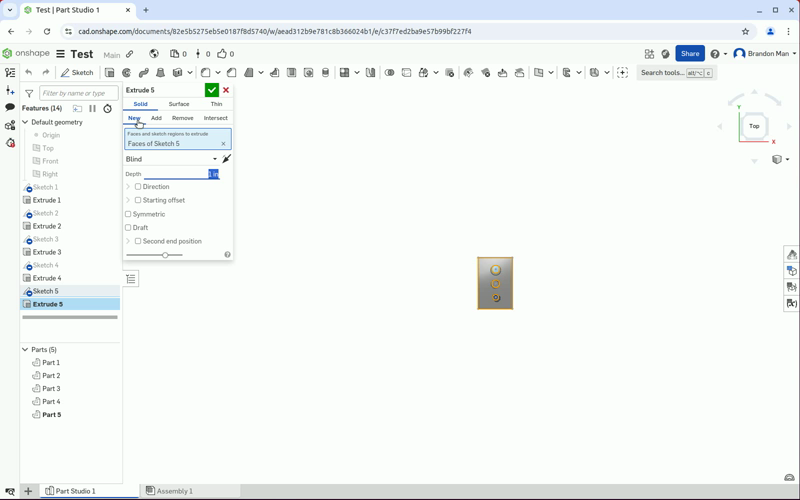
text(-2.407)
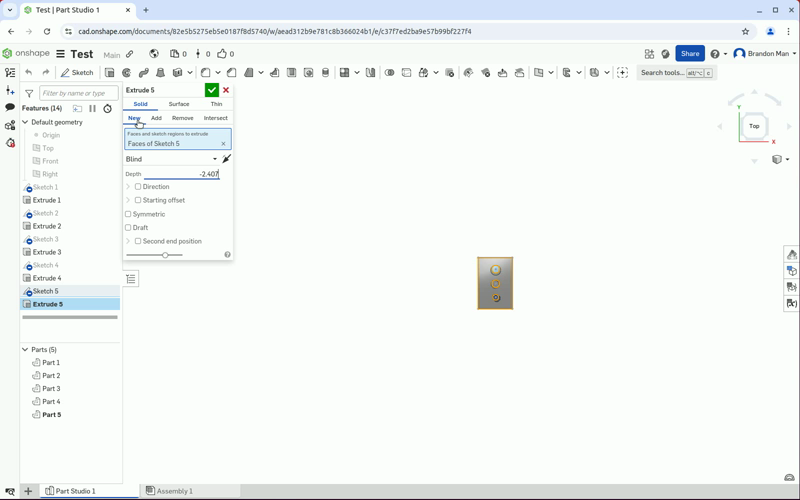
key(enter)
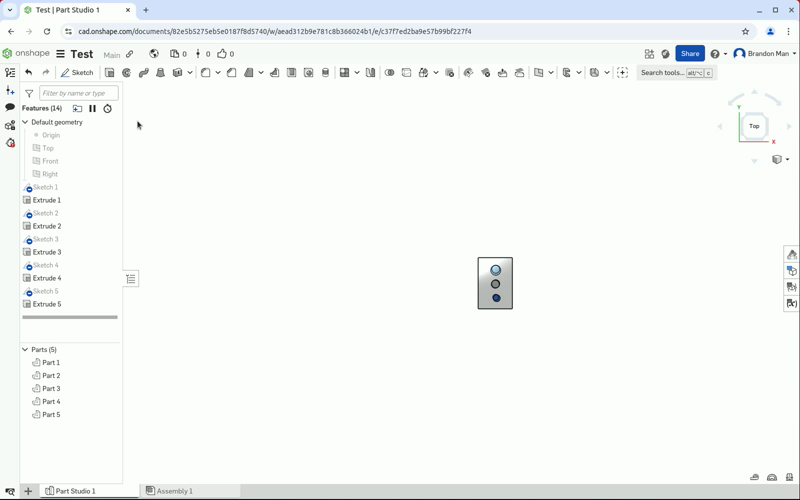
key(shift+h)
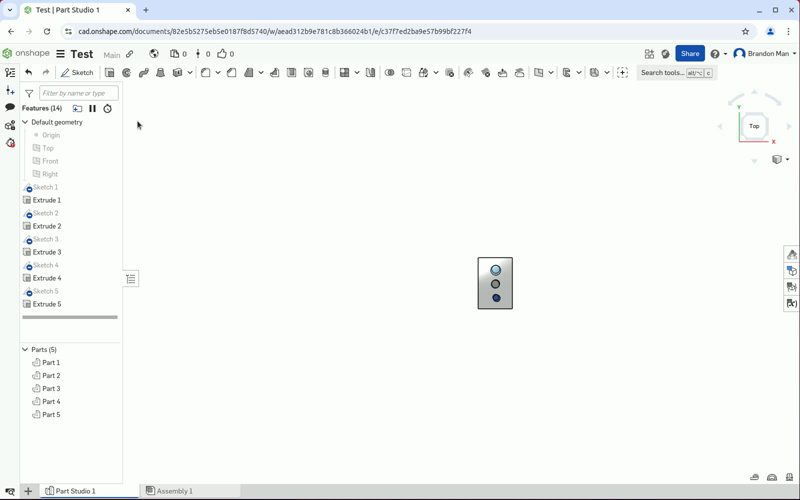
key(shift+h)
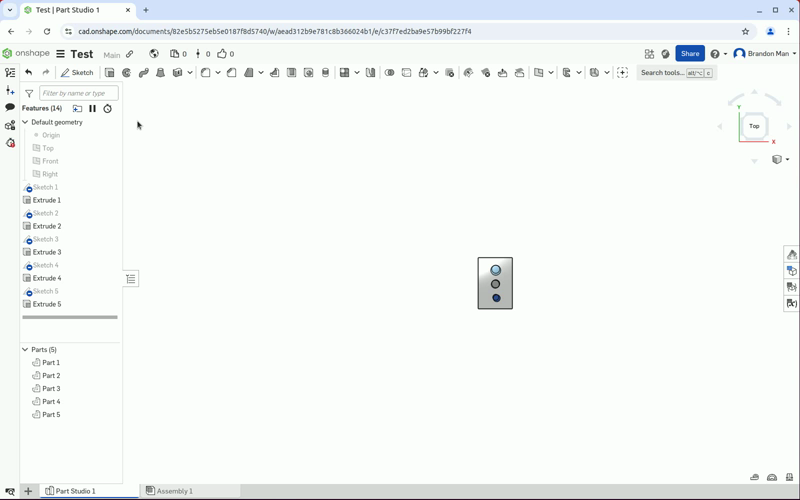
mouse_move(73, 189)
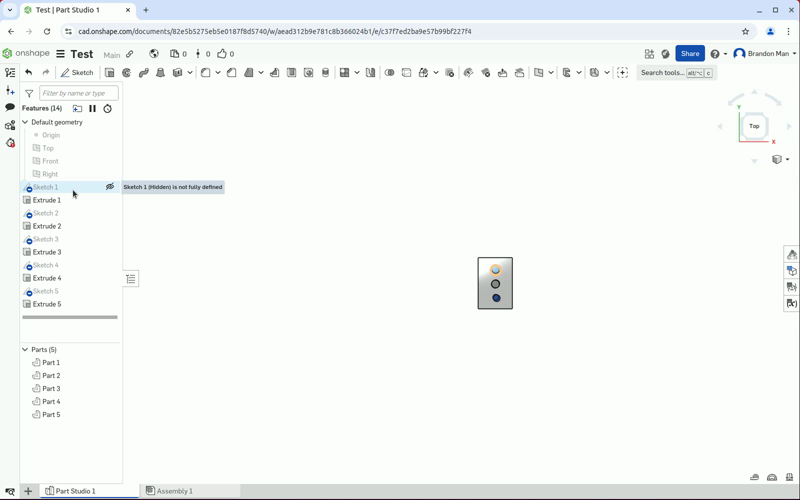
click(73, 189)
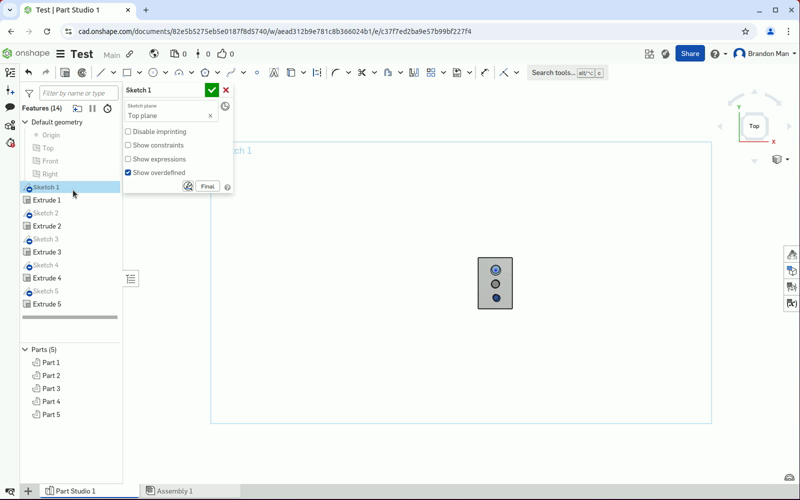
mouse_move(229, 92)
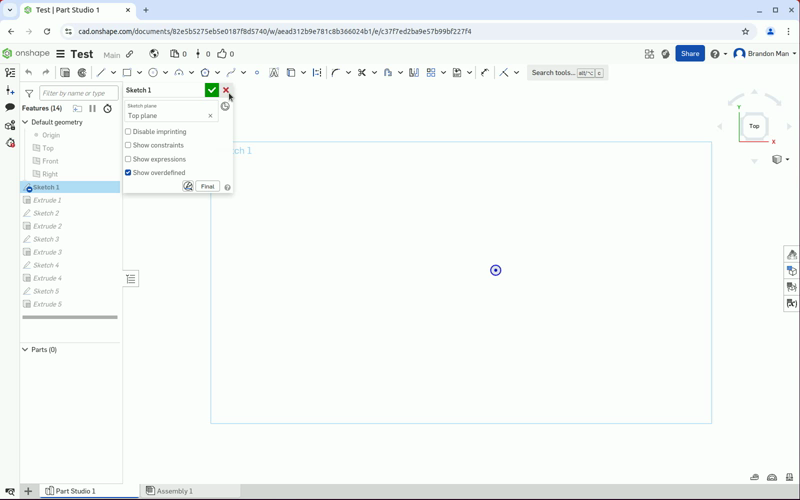
click(229, 92)
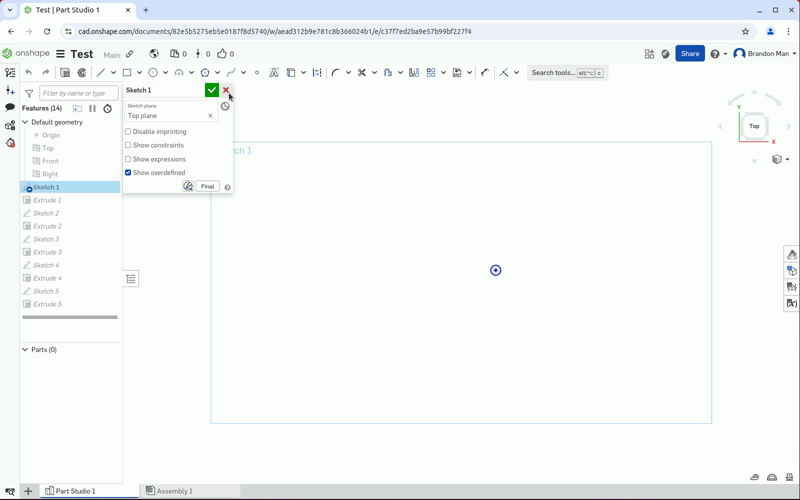
key(shift+s)
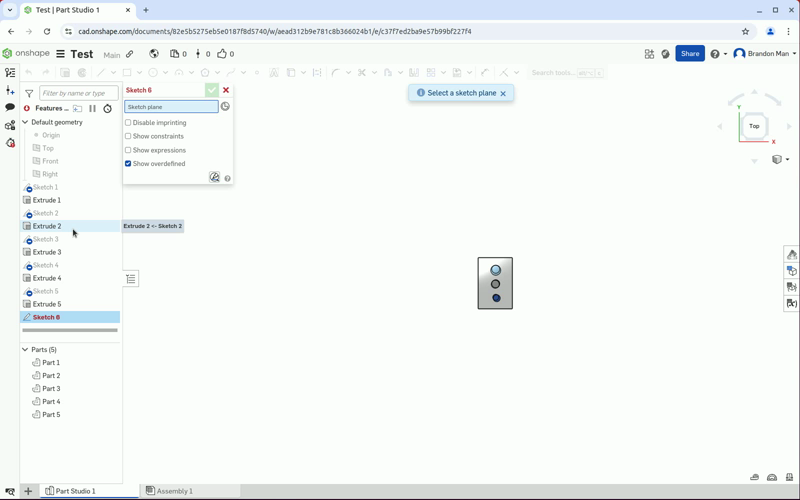
scroll(3)
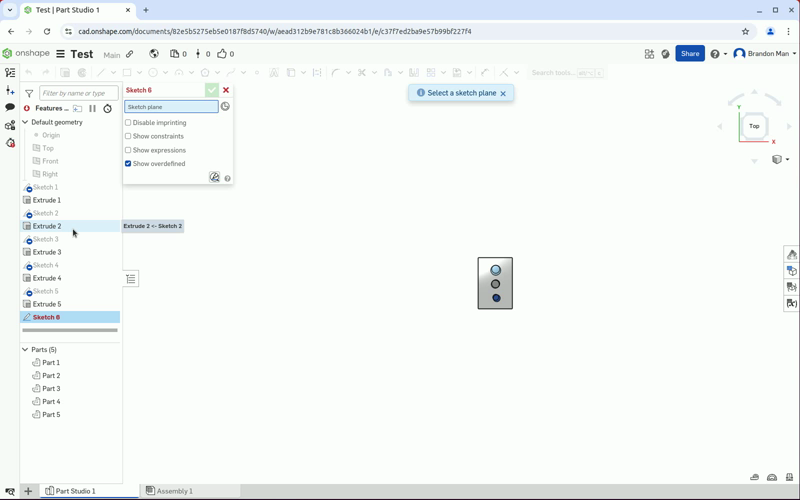
mouse_move(73, 150)
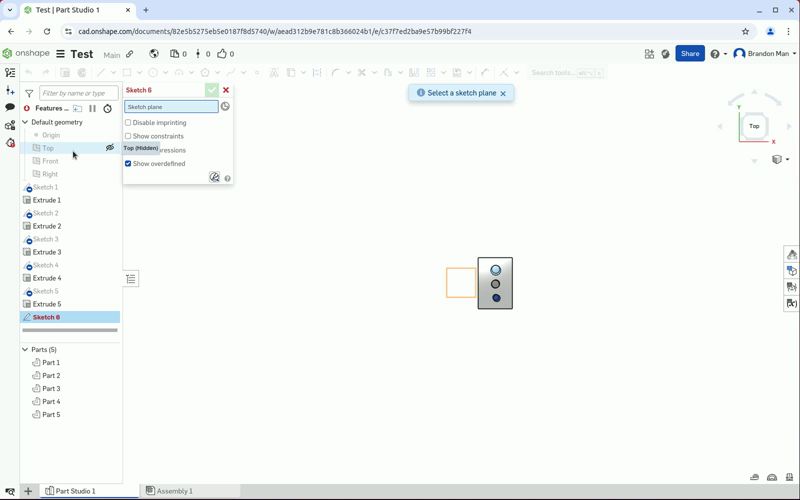
click(73, 150)
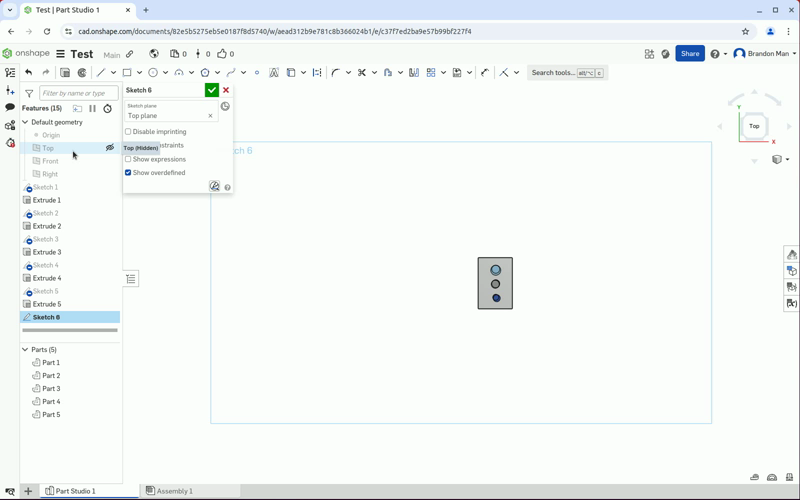
mouse_move(73, 352)
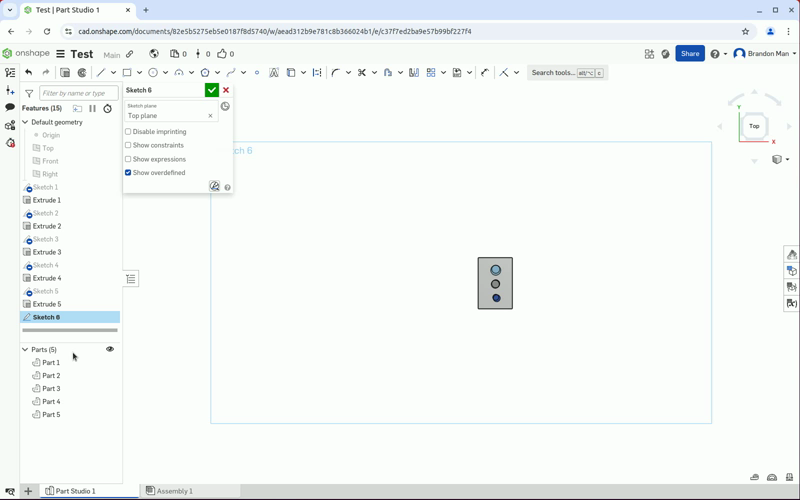
key(y)
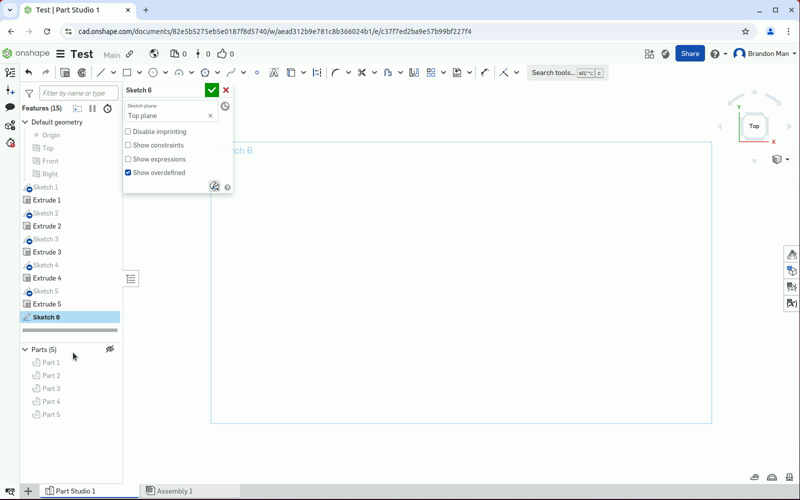
key(c)
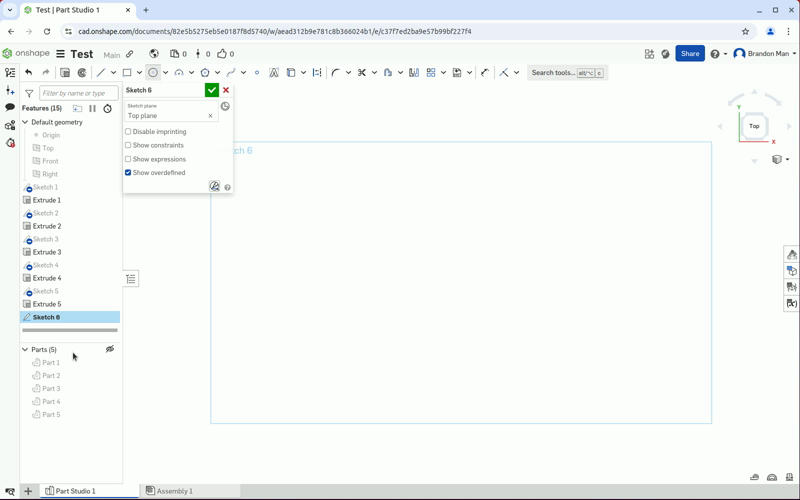
key_down(shift)
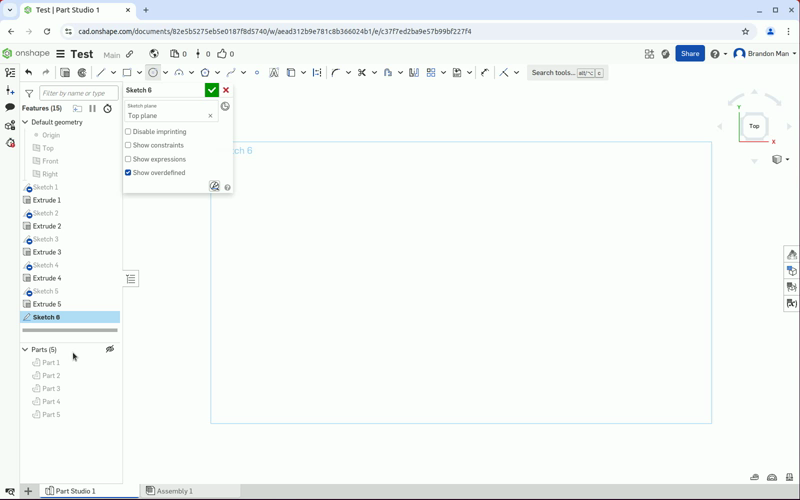
mouse_move(428, 268)
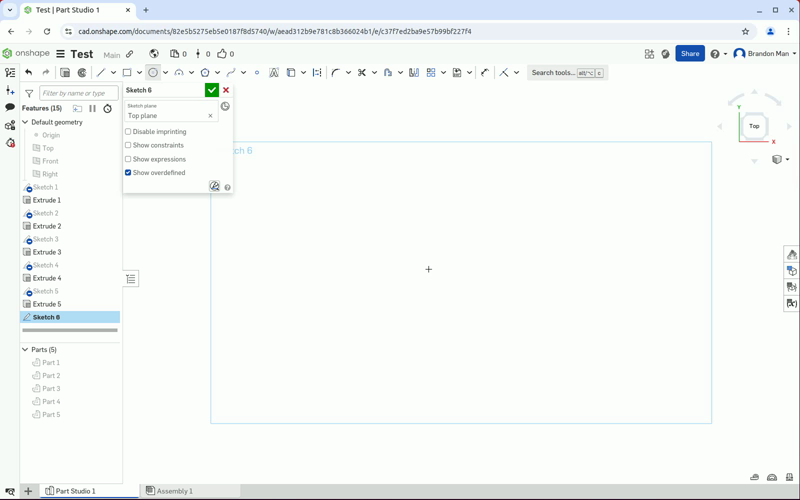
click(428, 268)
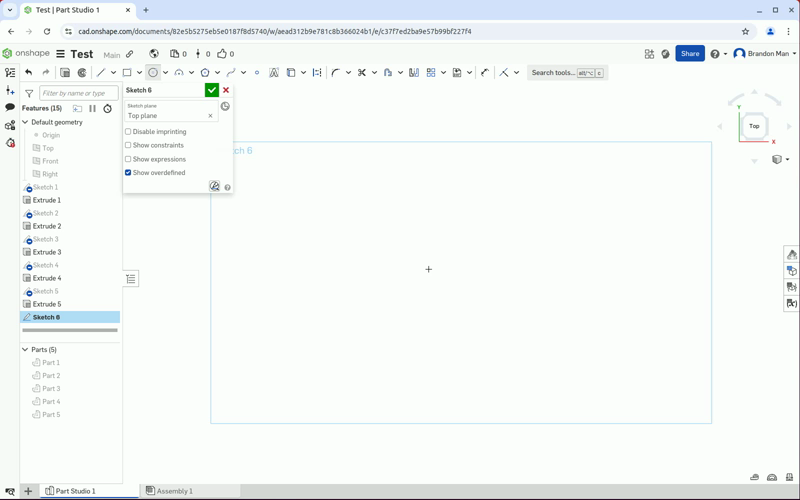
key_up(shift)
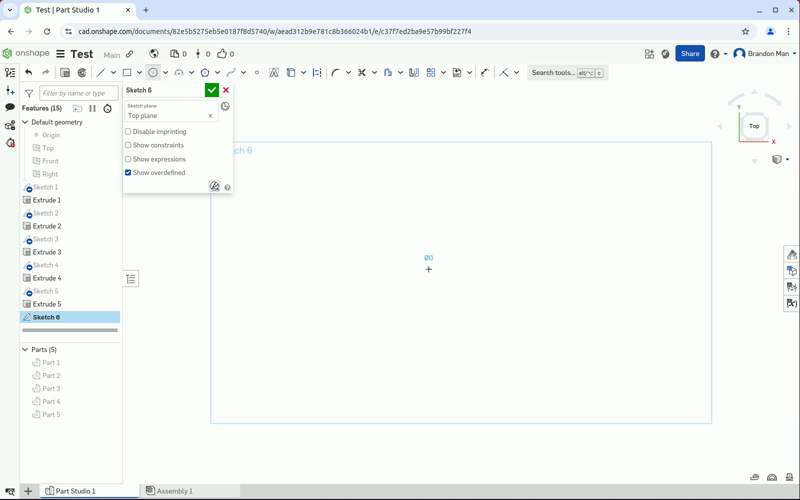
mouse_move(432, 268)
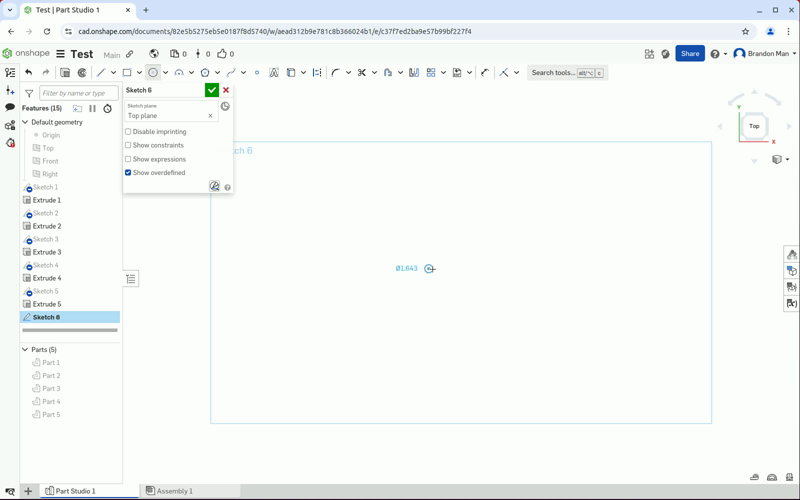
click(432, 268)
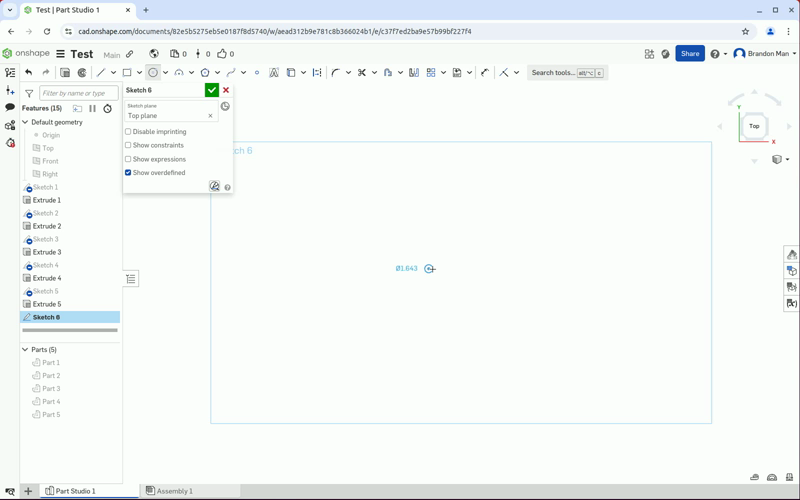
key(esc)
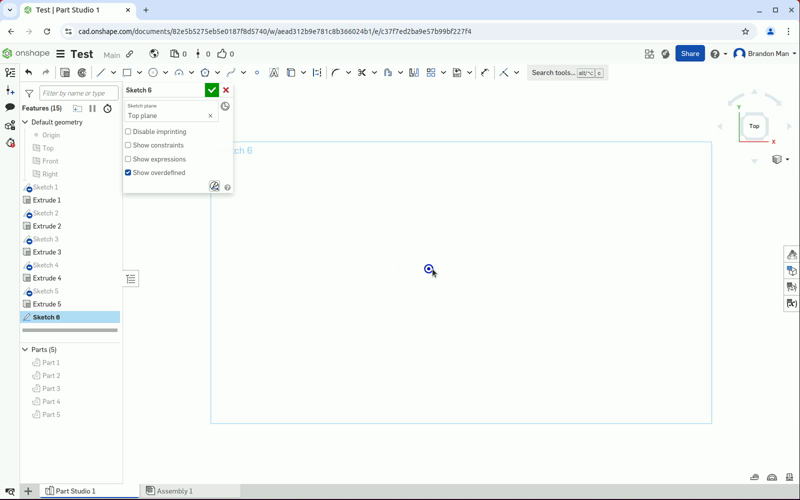
mouse_move(430, 267)
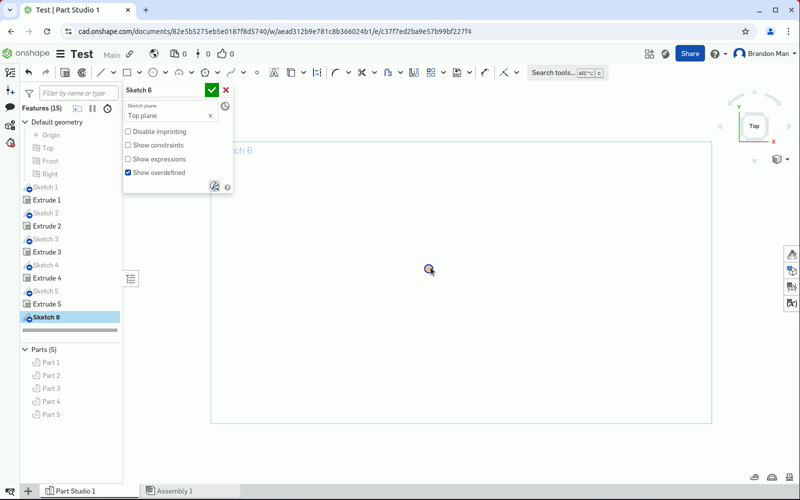
scroll(6)
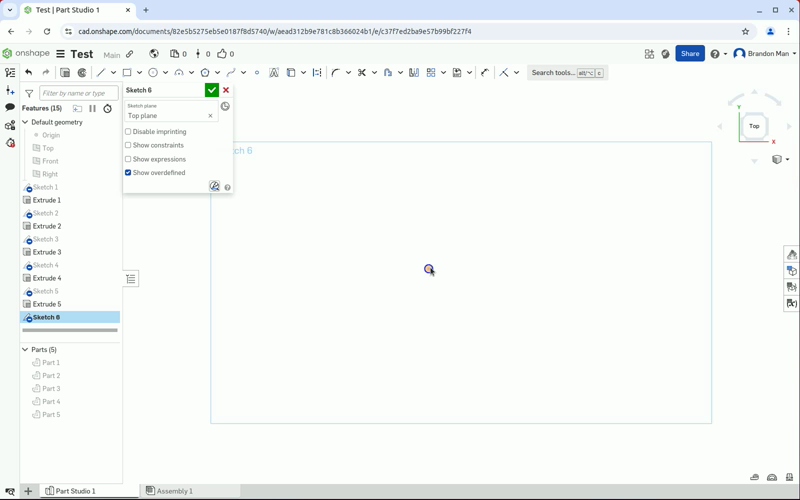
scroll(6)
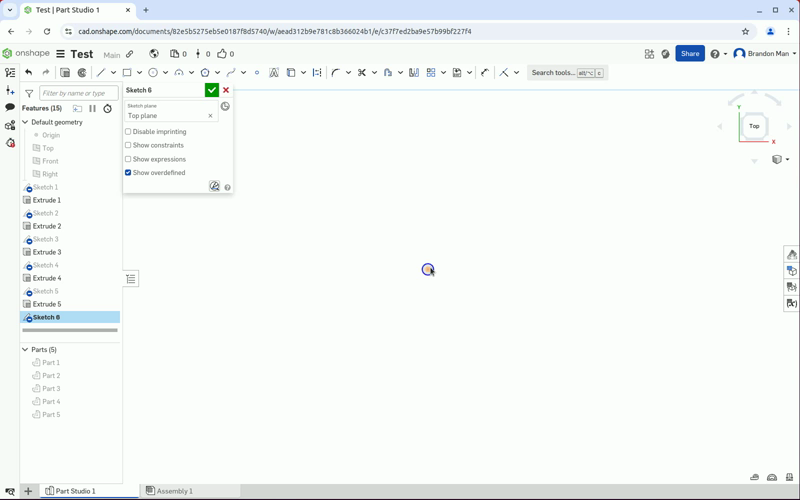
scroll(6)
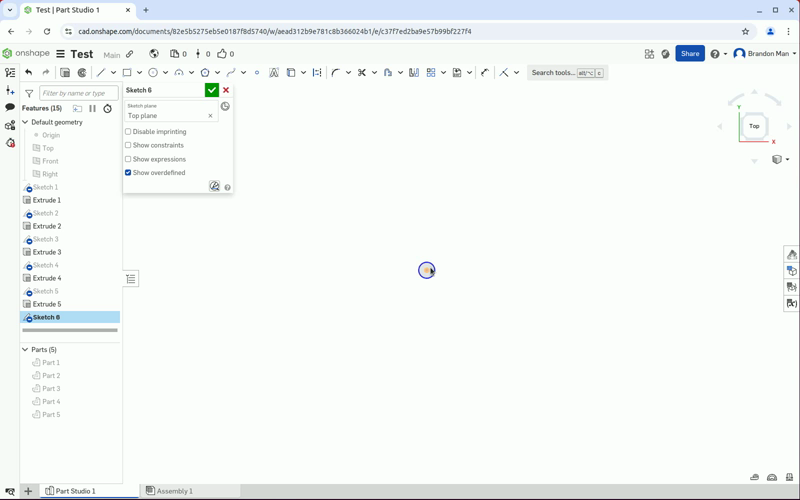
scroll(6)
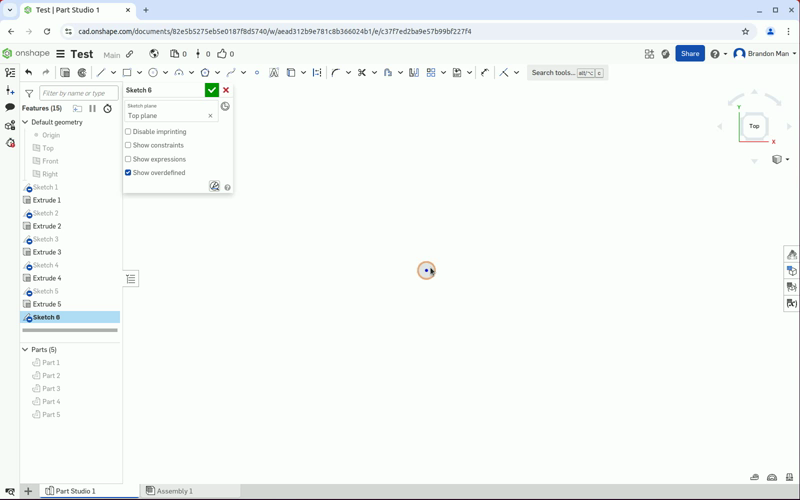
scroll(6)
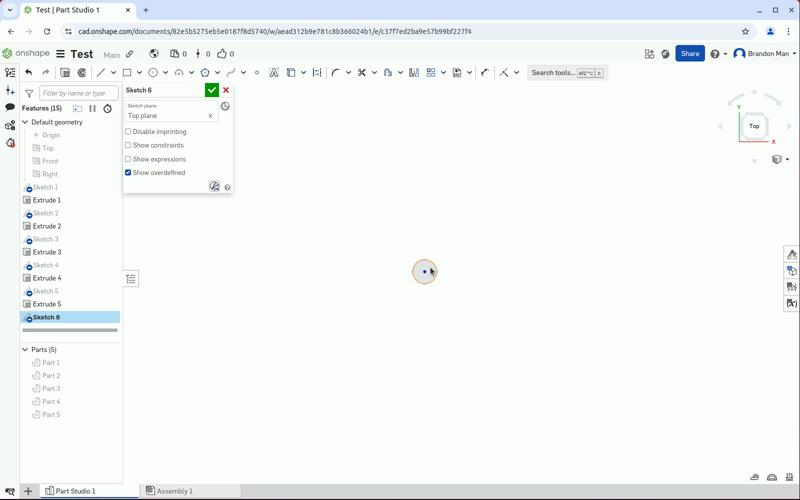
scroll(6)
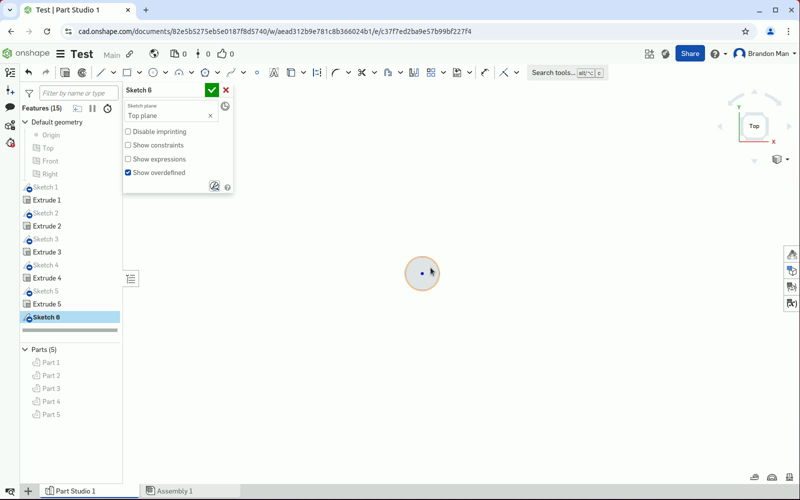
scroll(6)
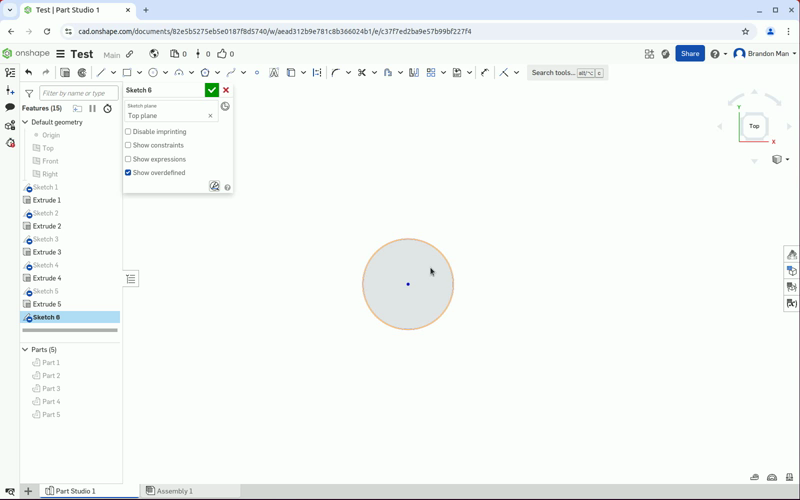
click(430, 267)
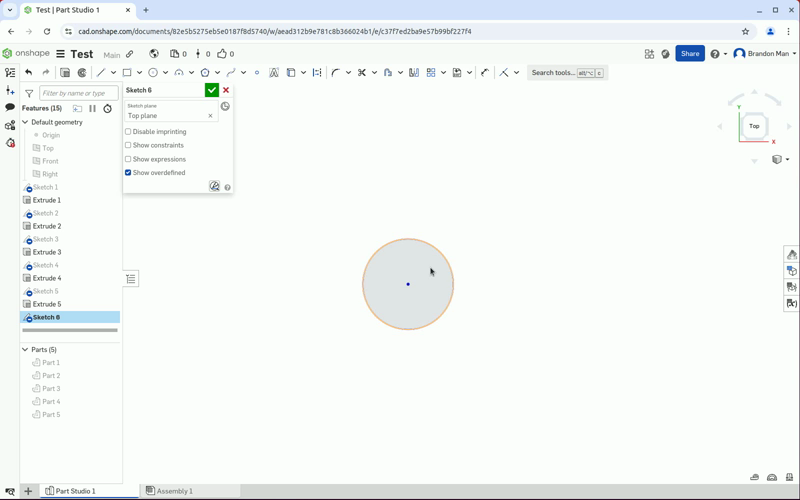
scroll(-6)
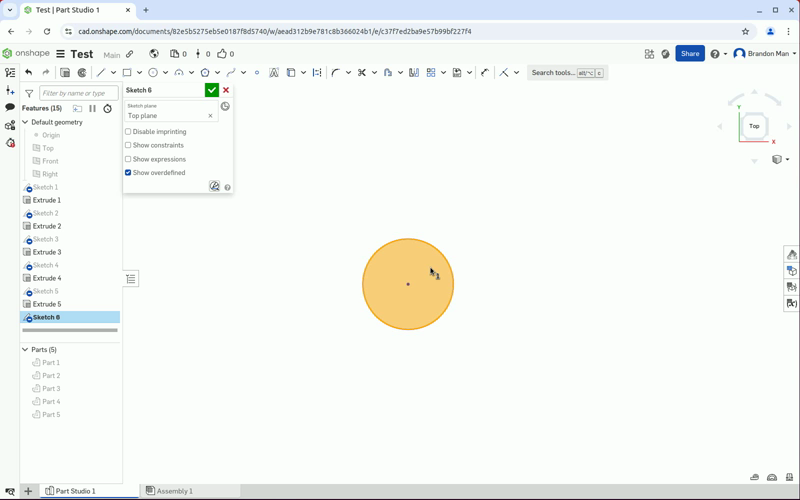
scroll(-6)
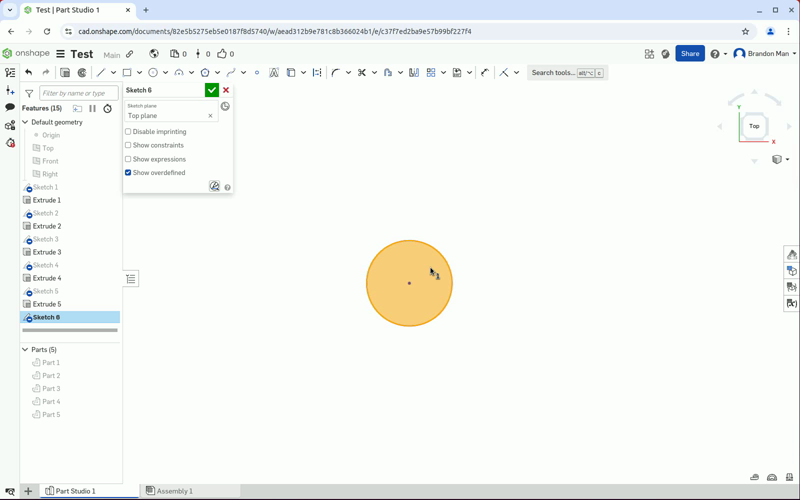
scroll(-6)
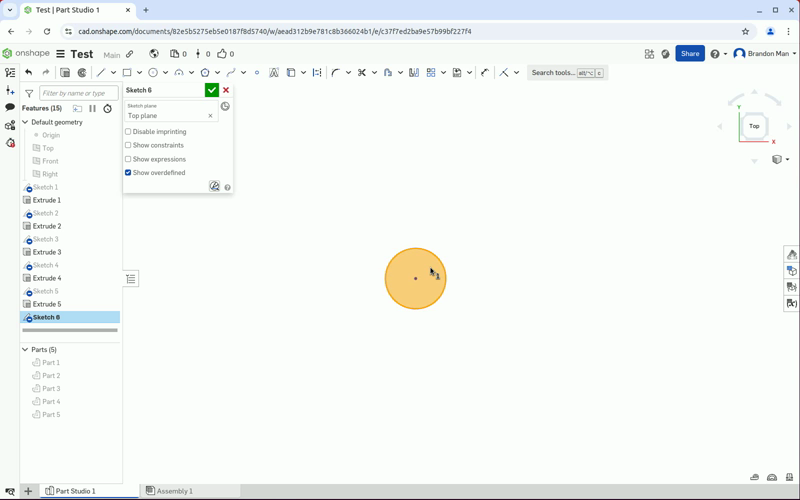
scroll(-6)
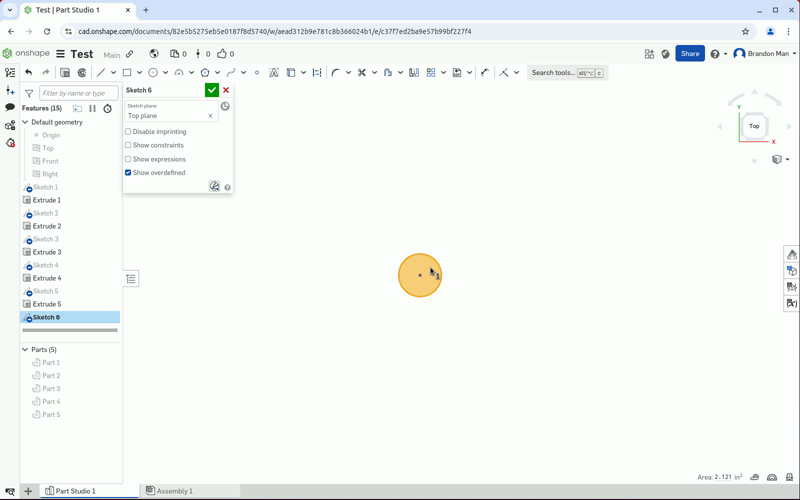
scroll(-6)
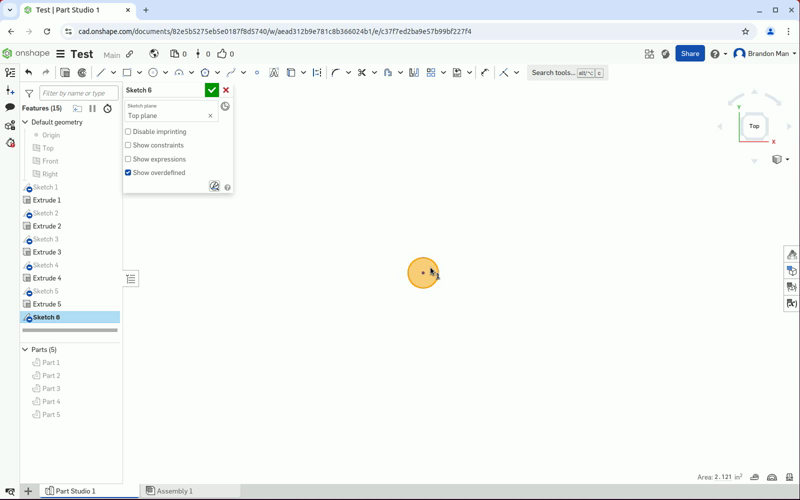
scroll(-6)
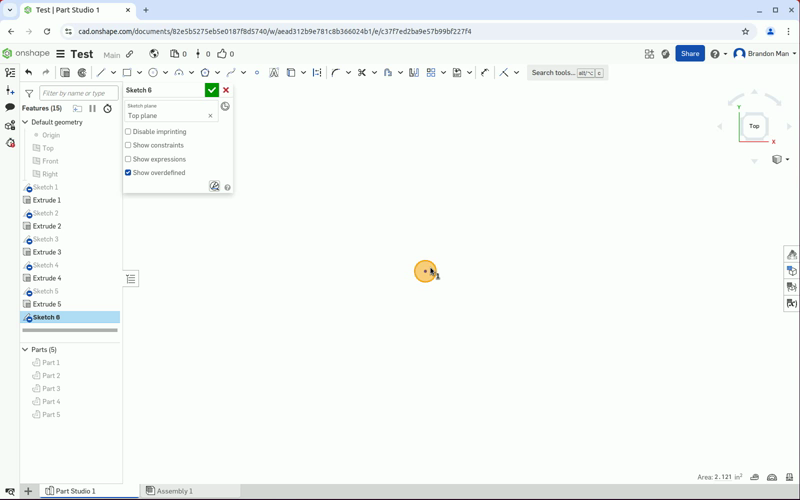
scroll(-6)
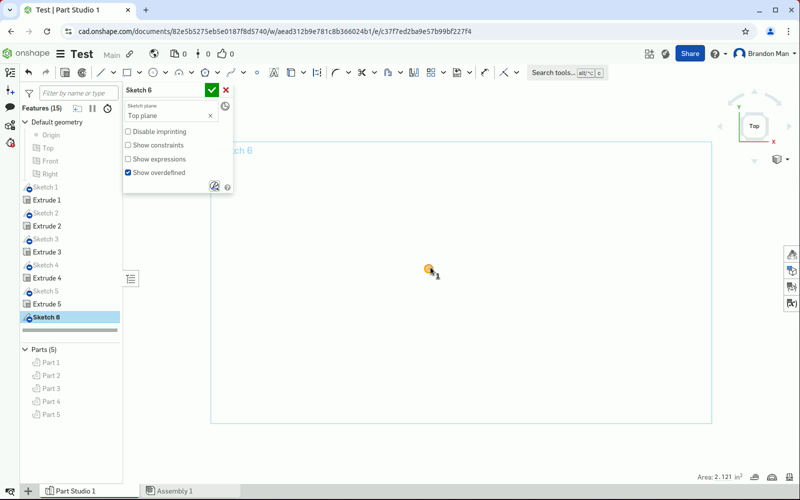
mouse_move(73, 352)
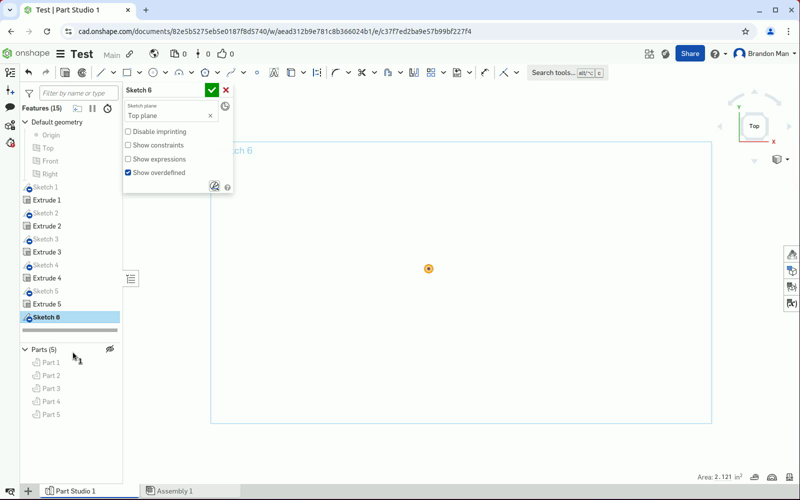
key(shift+y)
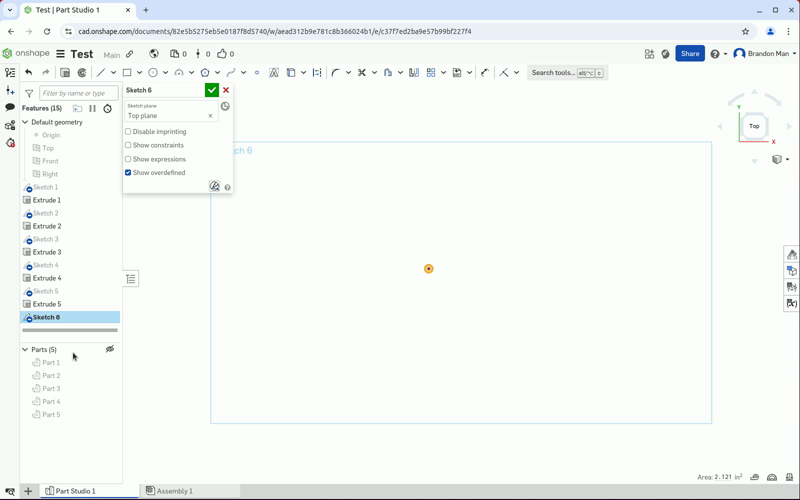
key(shift+e)
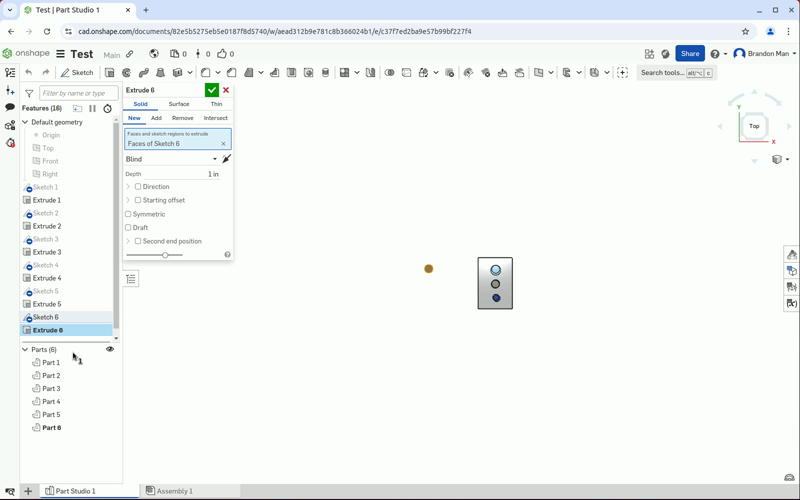
mouse_move(143, 106)
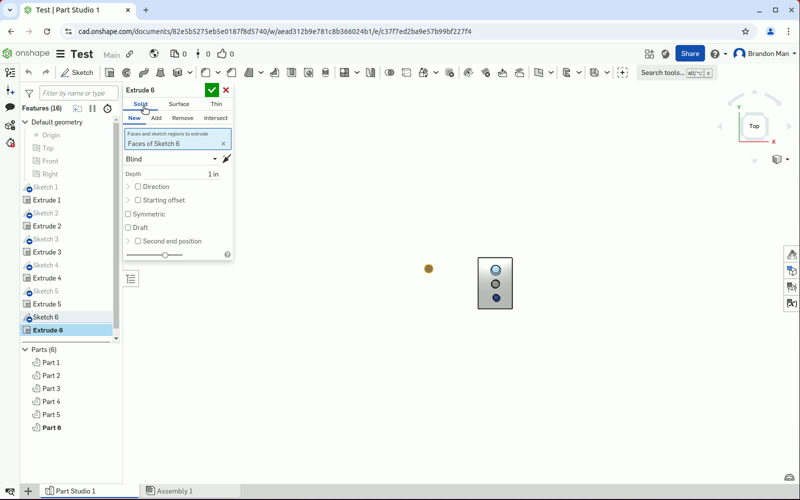
click(143, 106)
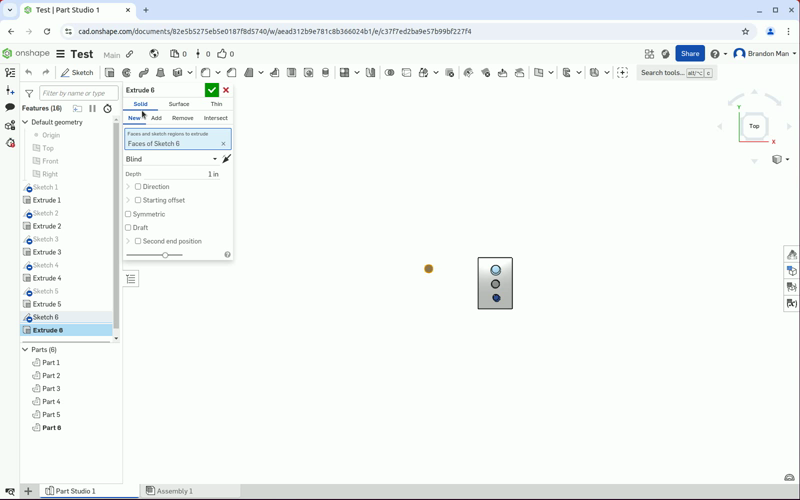
mouse_move(137, 120)
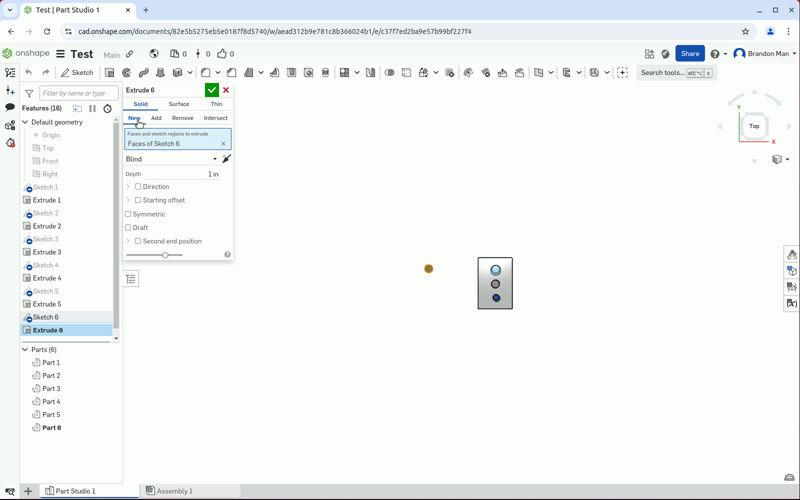
click(137, 120)
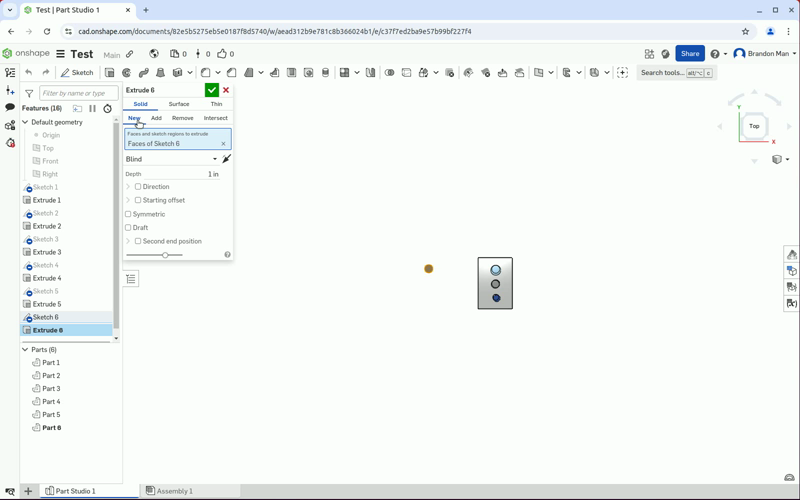
key(tab, 4)
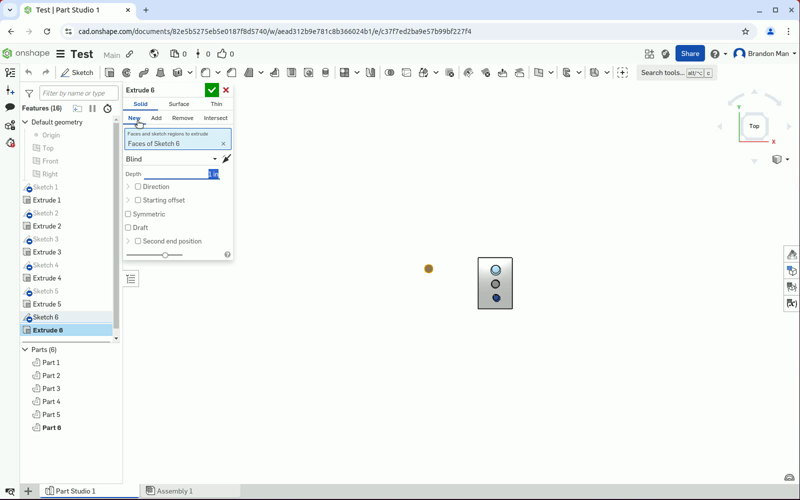
text(-2.407)
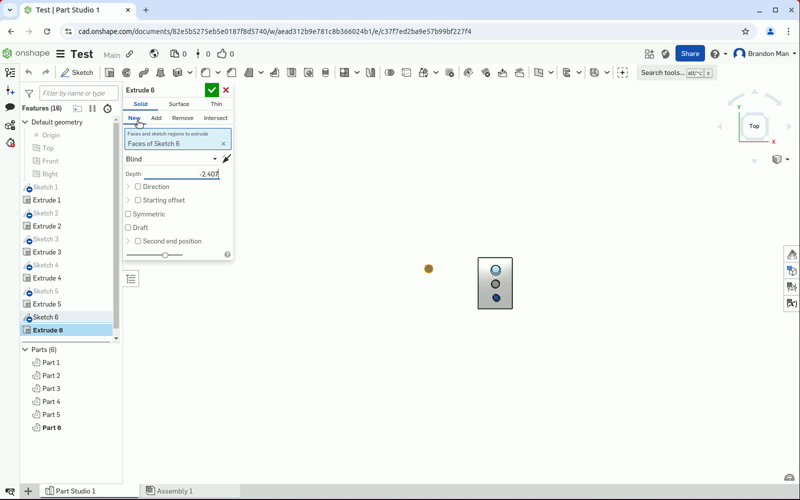
key(enter)
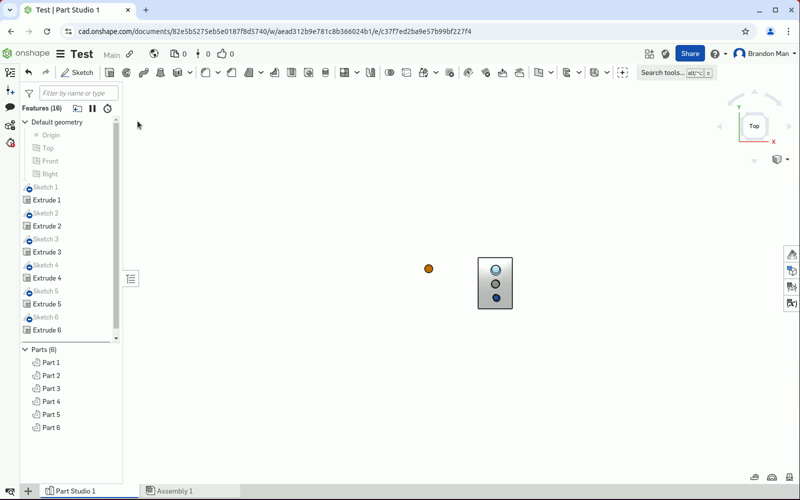
key(shift+h)
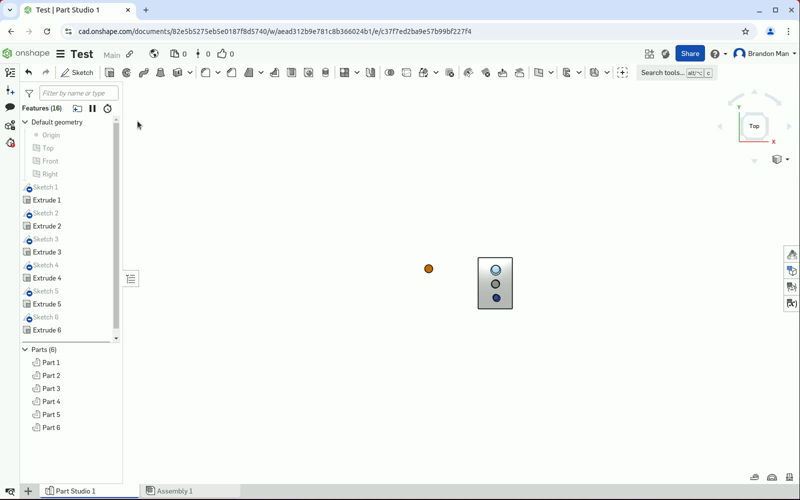
key(shift+h)
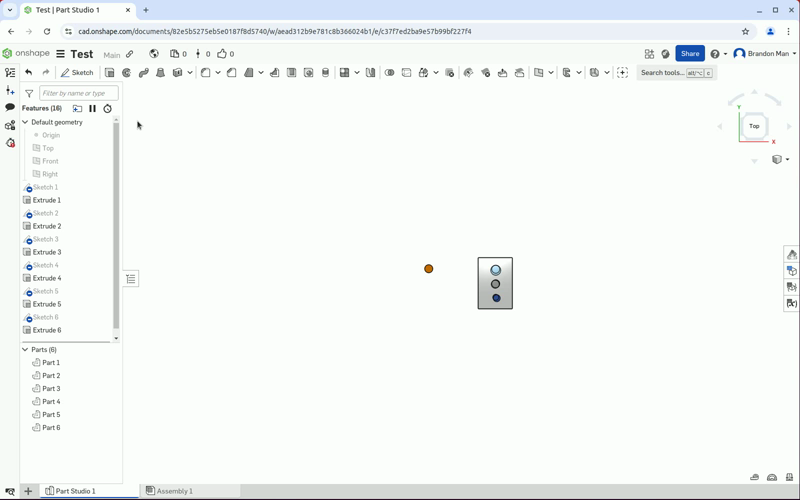
mouse_move(69, 189)
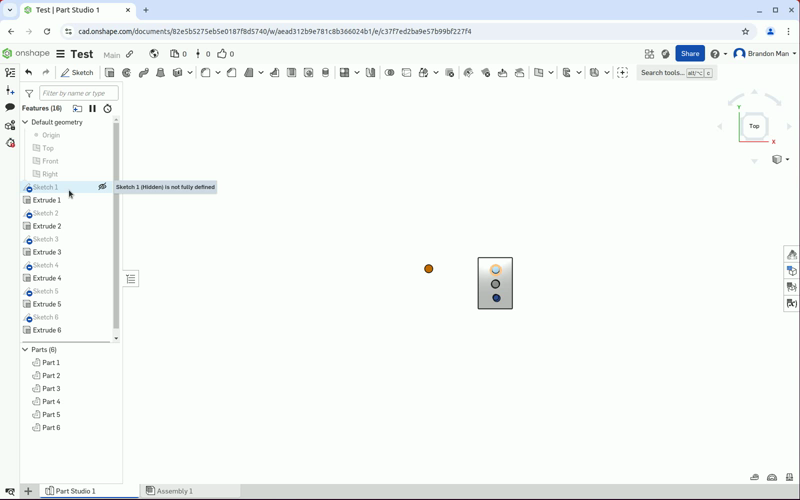
click(69, 189)
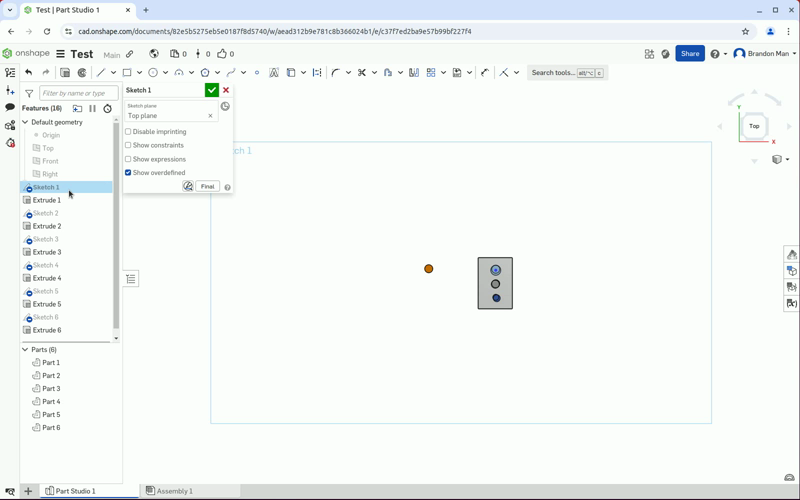
mouse_move(229, 92)
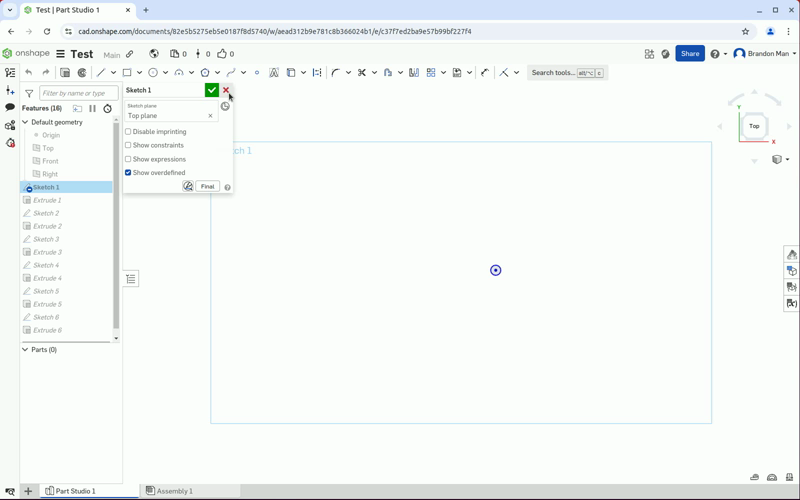
click(229, 92)
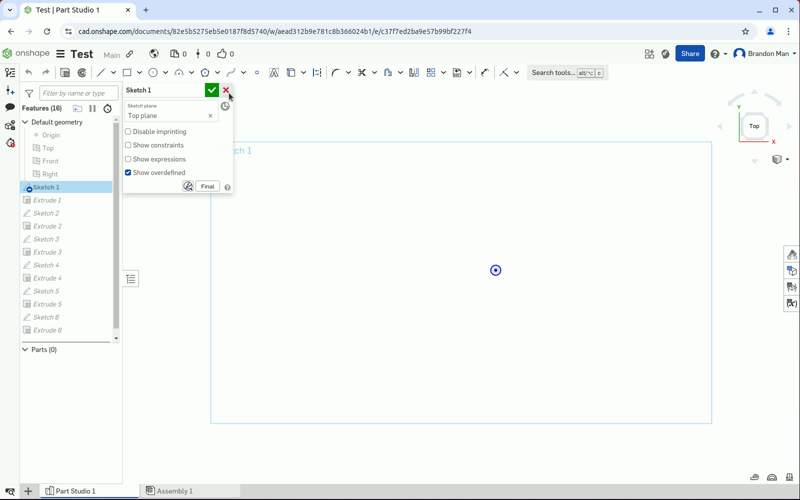
key(shift+s)
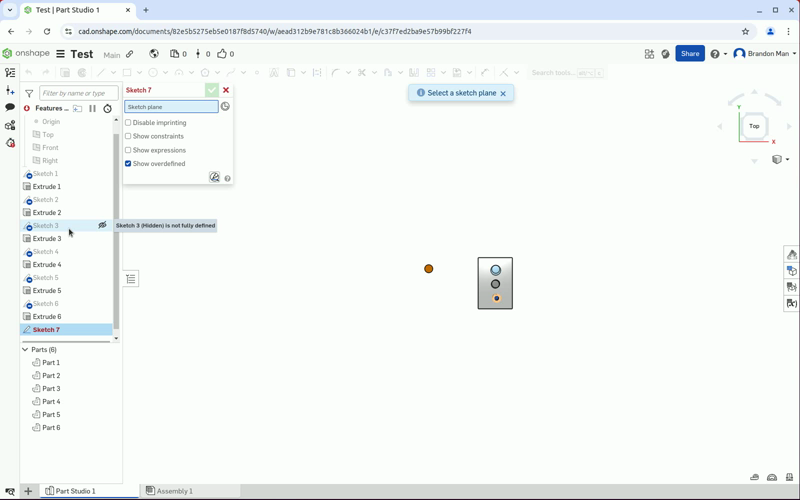
scroll(3)
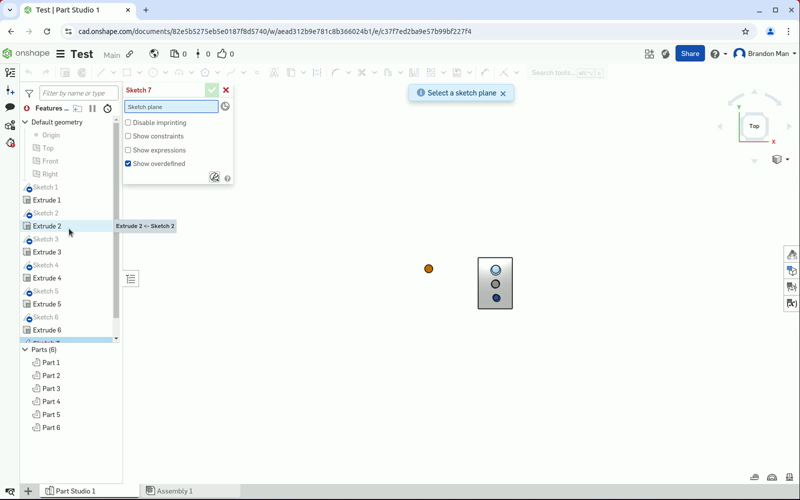
mouse_move(69, 150)
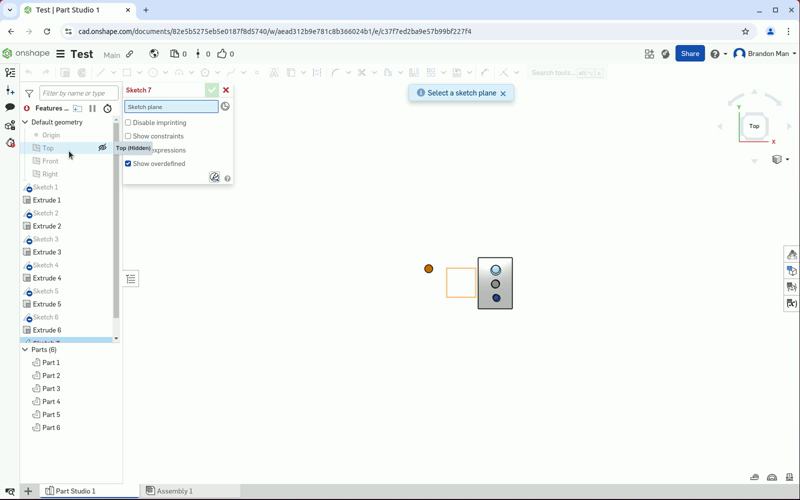
click(69, 150)
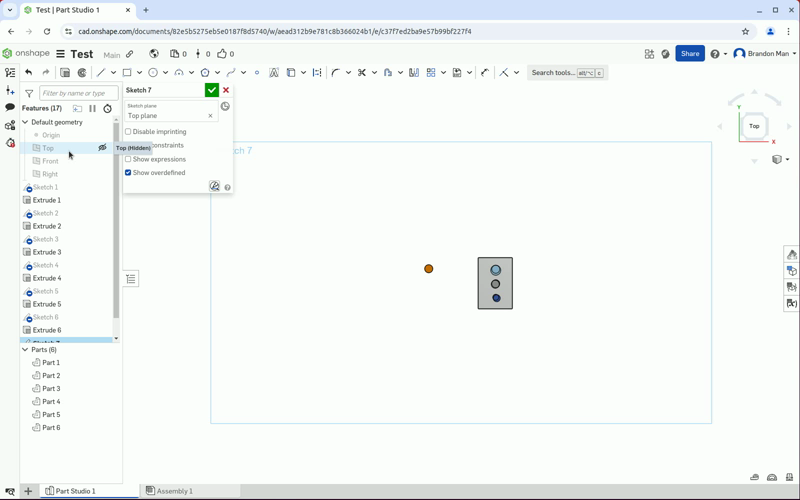
mouse_move(73, 352)
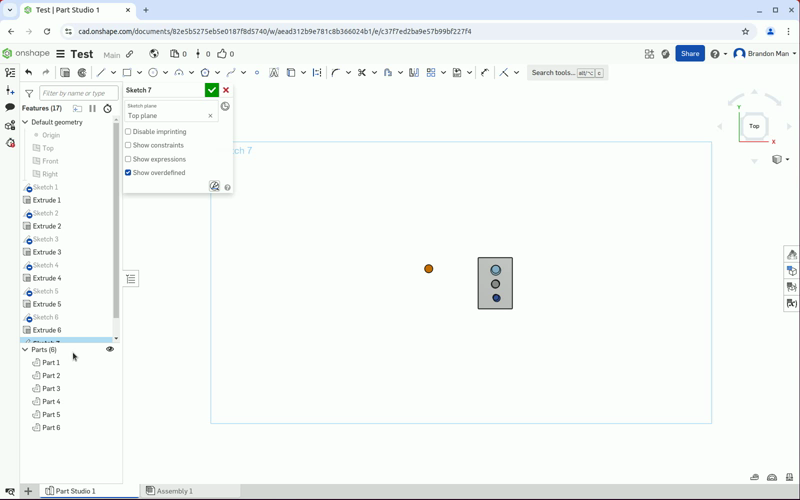
key(y)
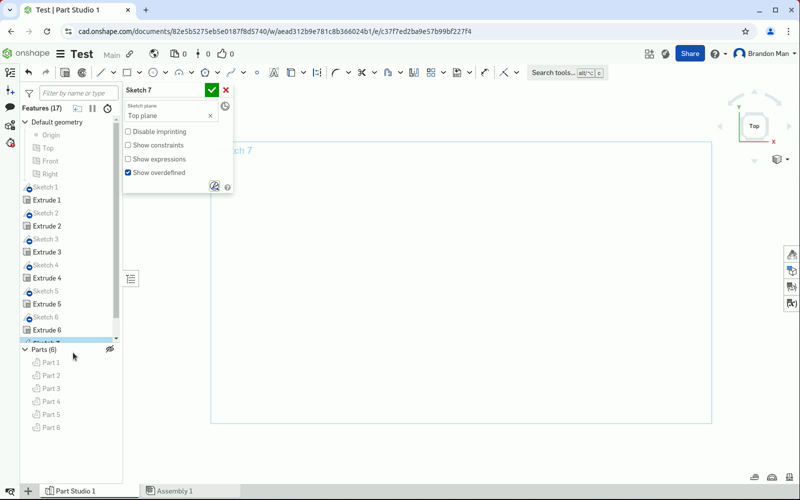
key(c)
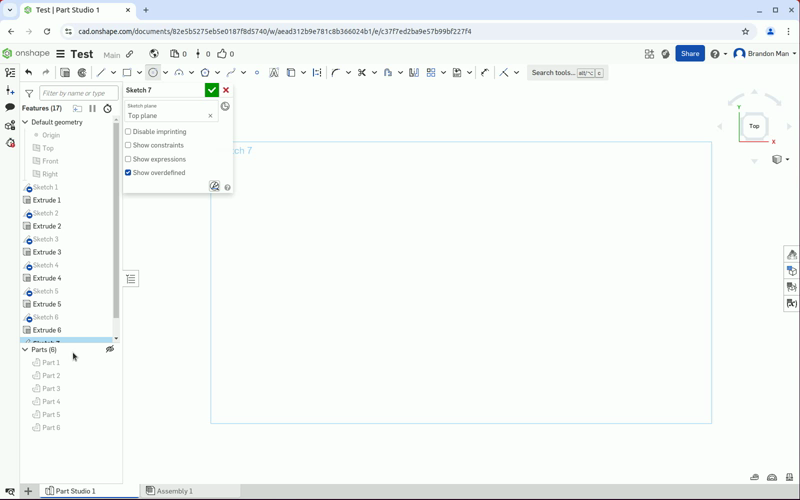
key_down(shift)
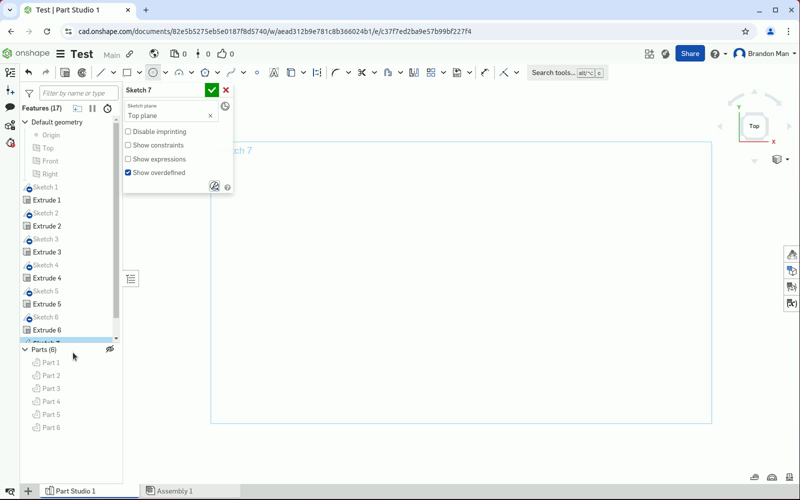
mouse_move(429, 282)
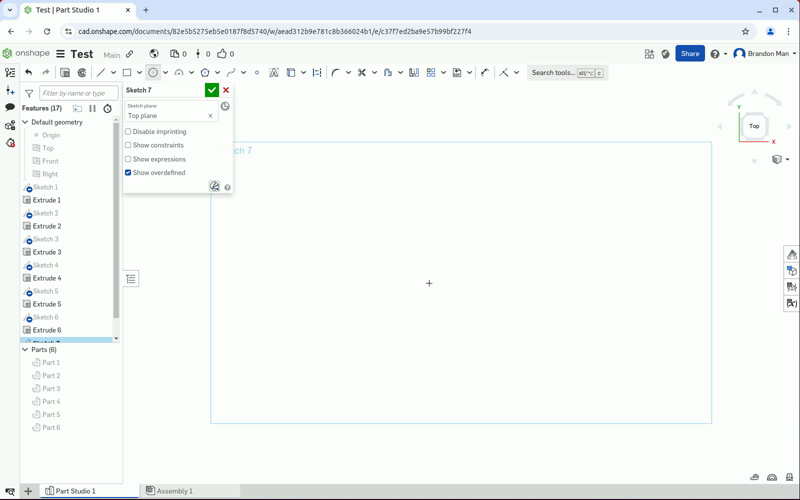
click(429, 282)
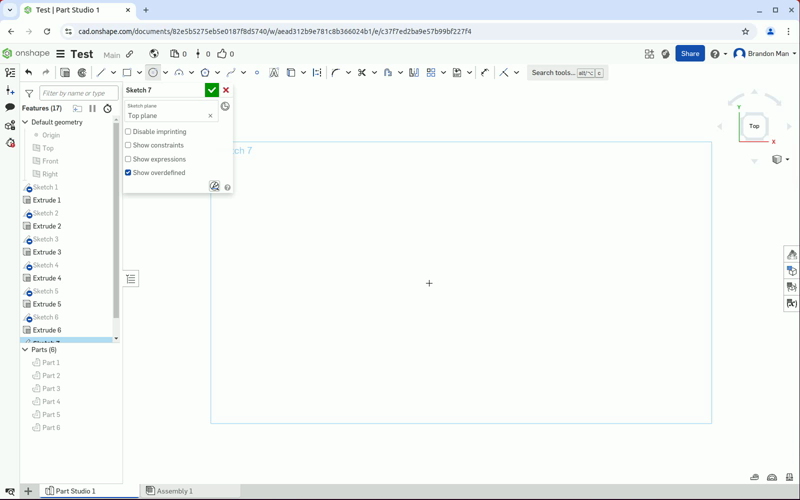
key_up(shift)
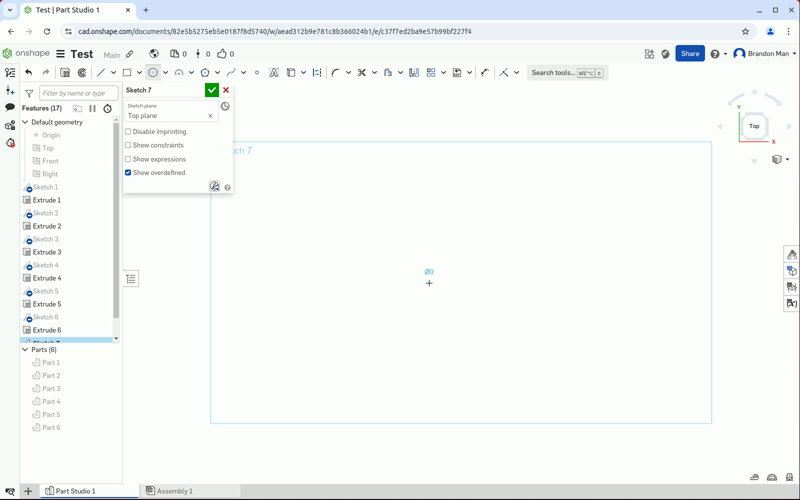
mouse_move(433, 282)
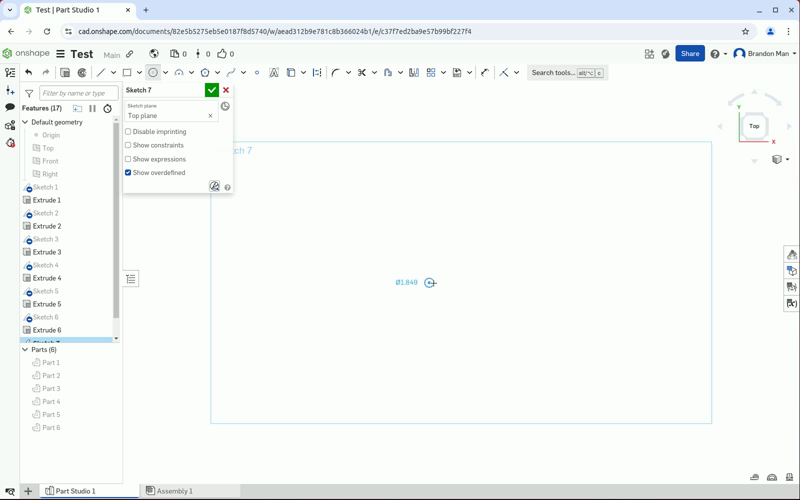
click(433, 282)
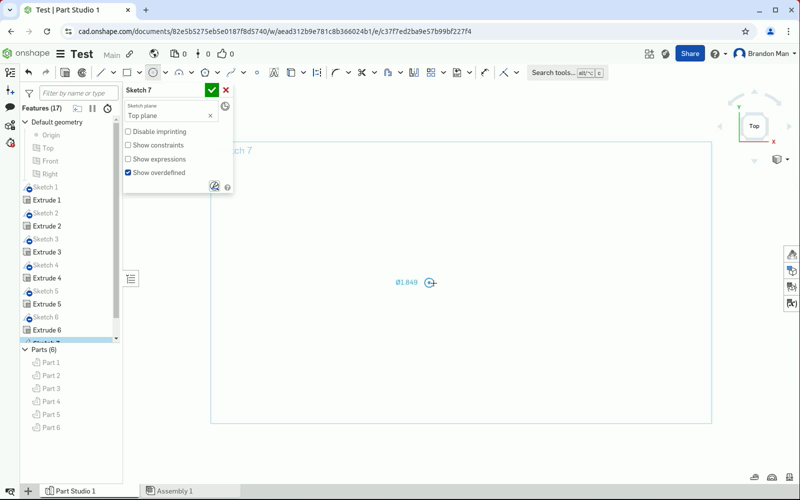
key(esc)
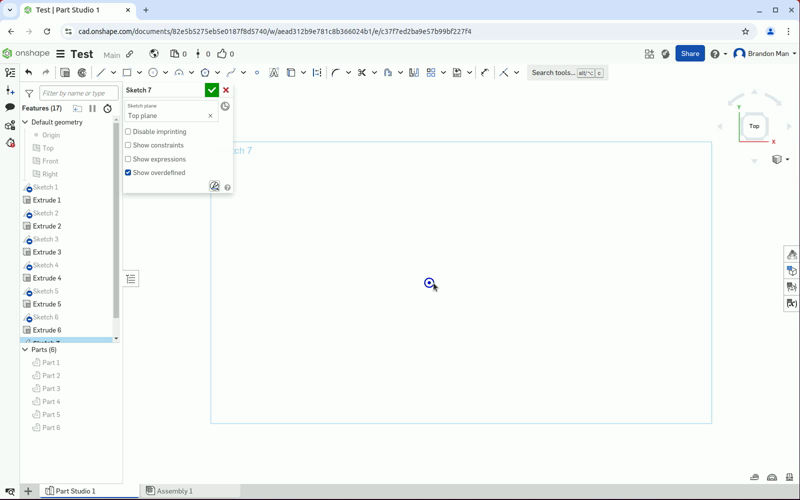
mouse_move(425, 283)
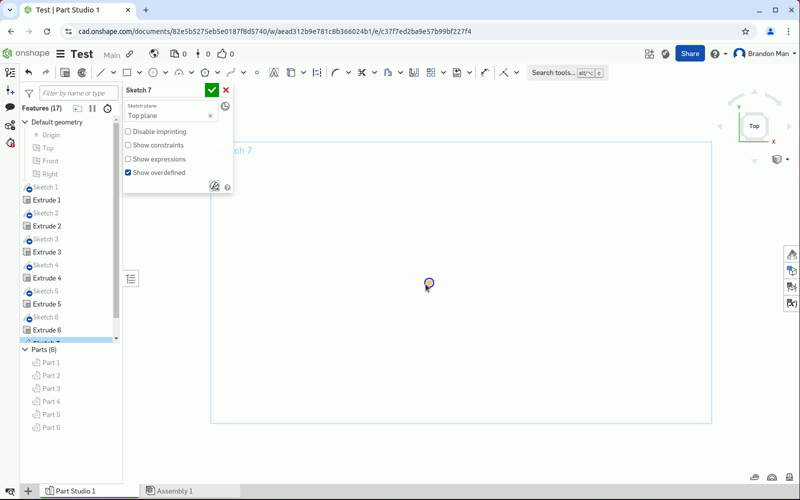
scroll(6)
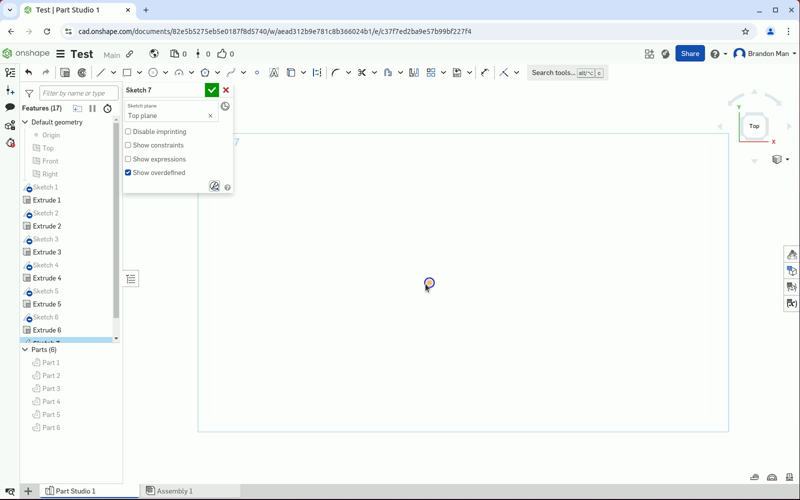
scroll(6)
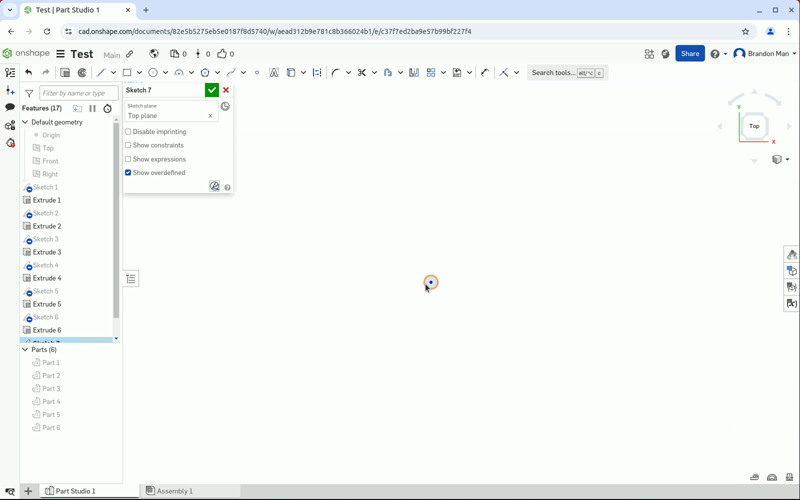
scroll(6)
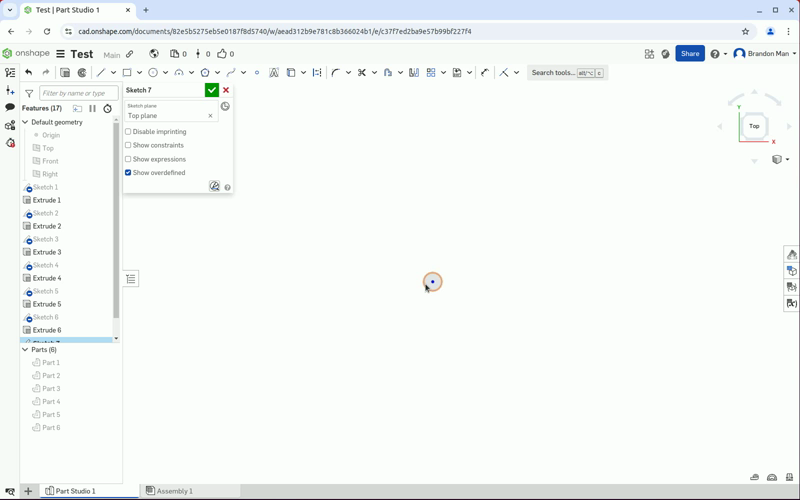
scroll(6)
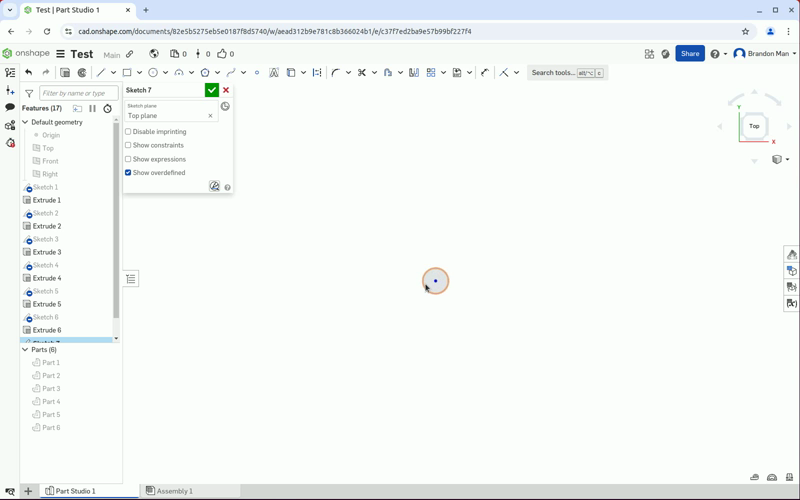
scroll(6)
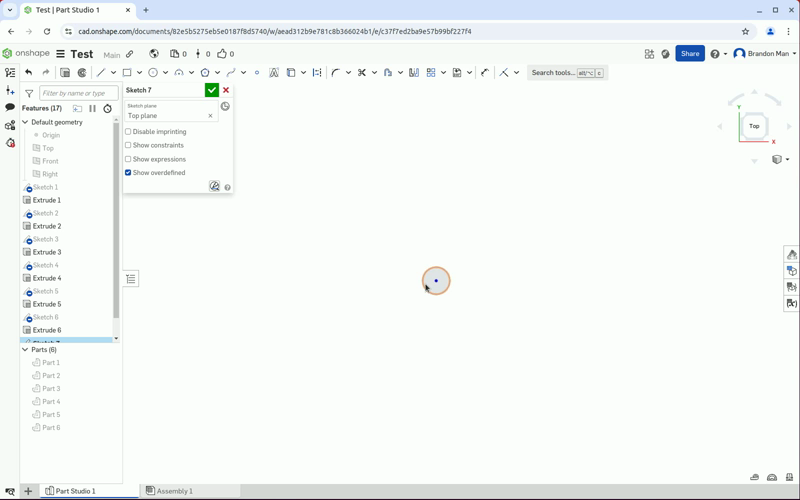
scroll(6)
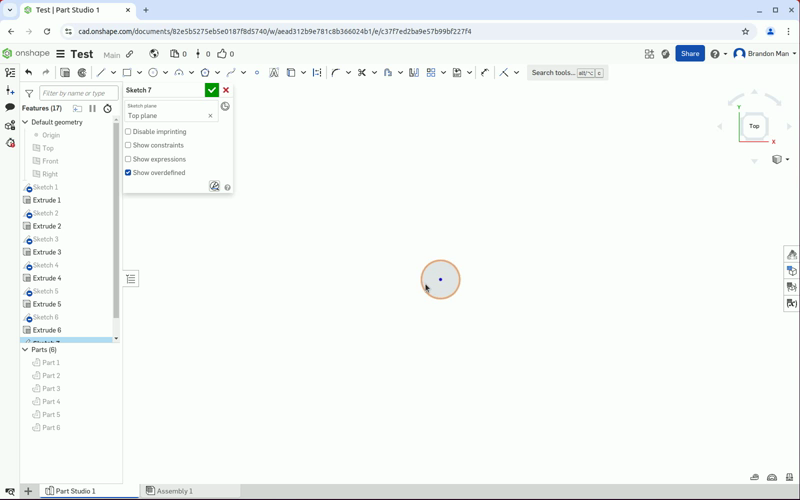
scroll(6)
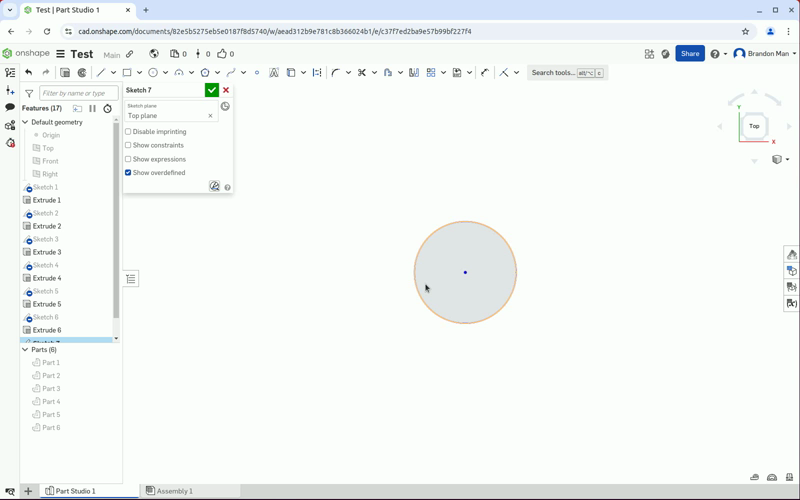
click(425, 283)
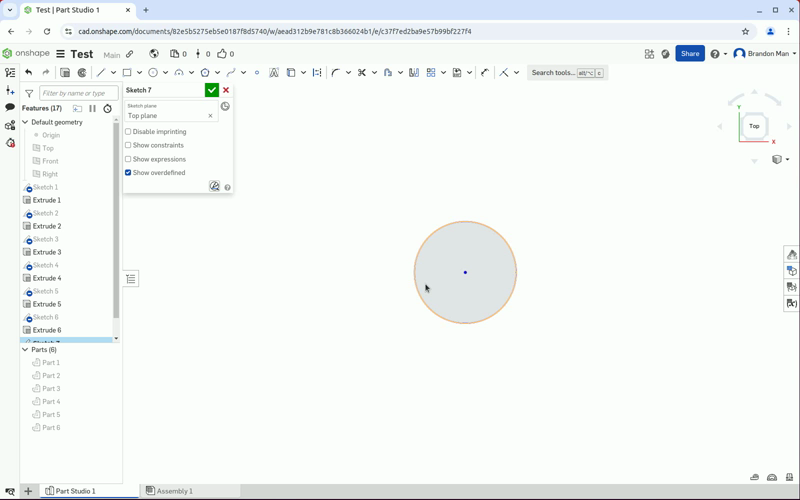
scroll(-6)
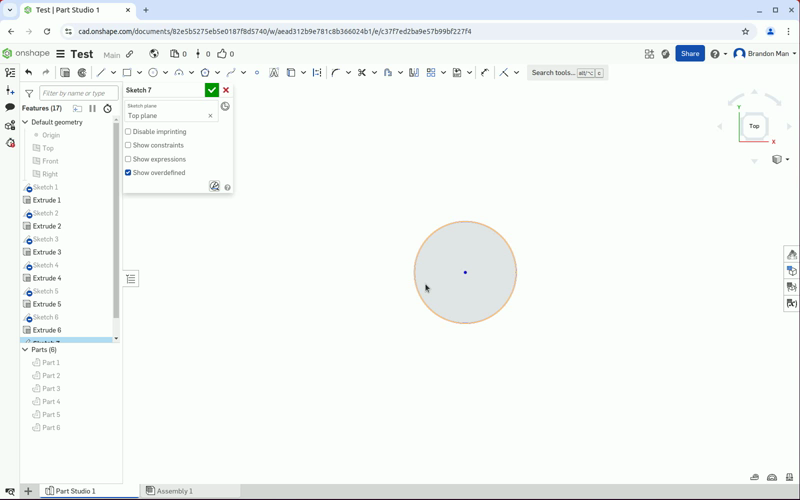
scroll(-6)
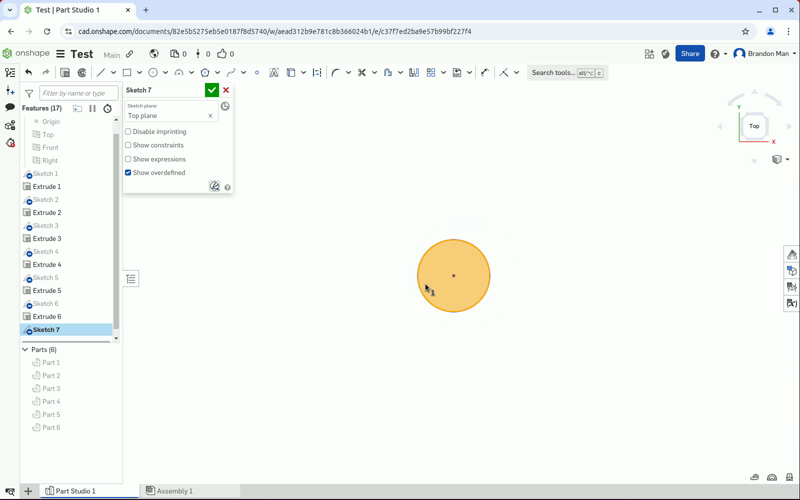
scroll(-6)
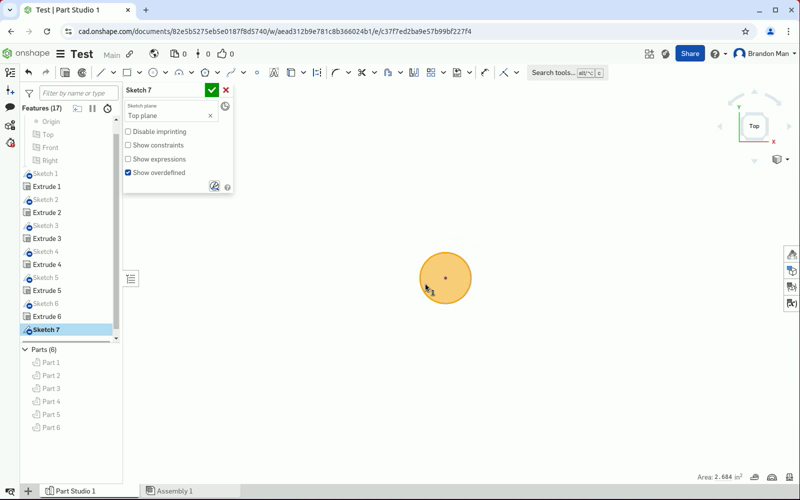
scroll(-6)
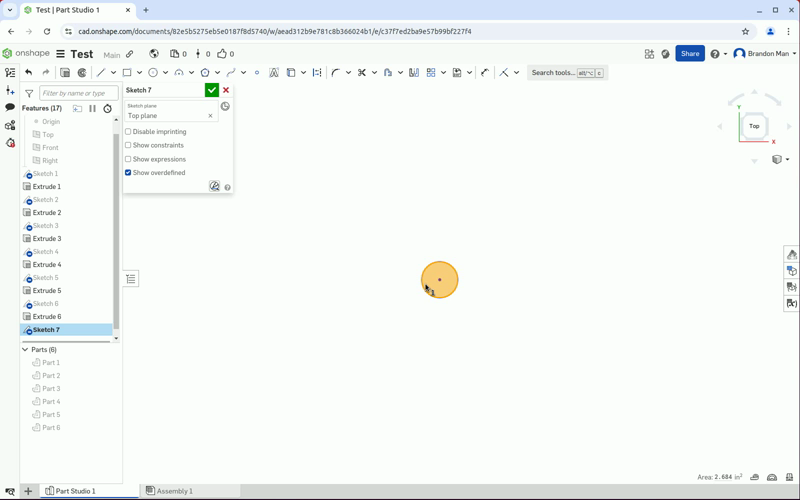
scroll(-6)
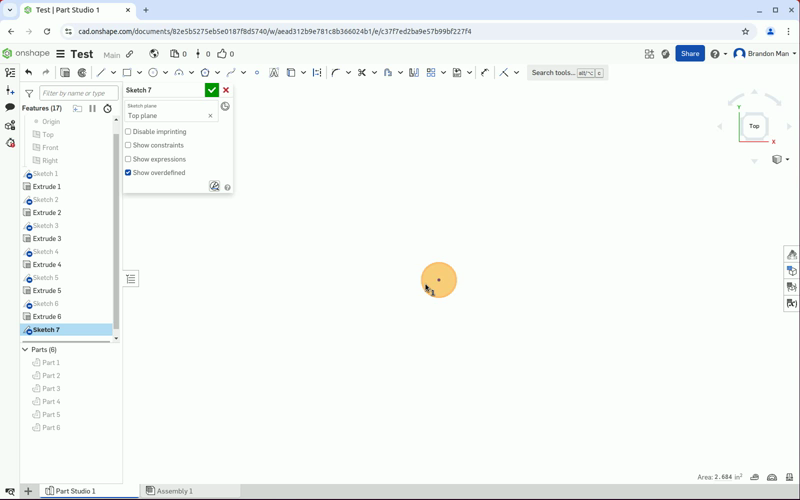
scroll(-6)
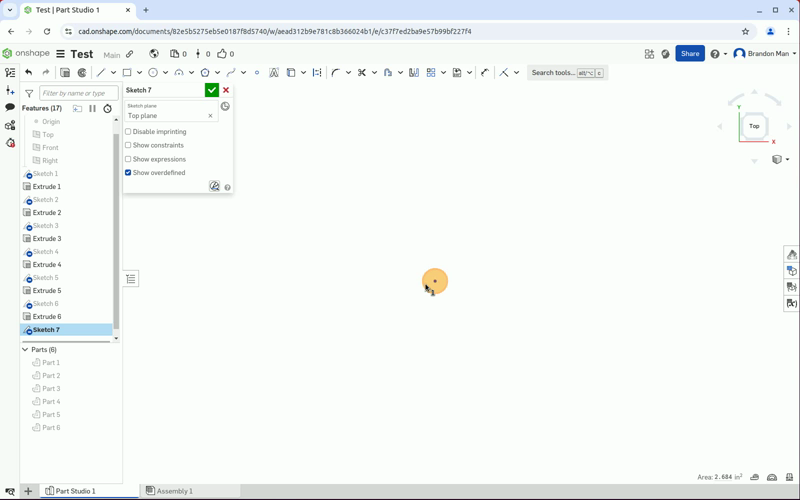
scroll(-6)
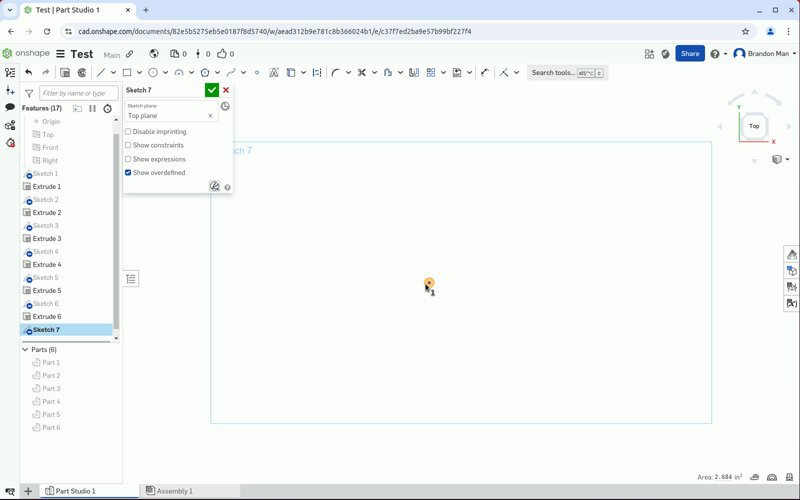
mouse_move(73, 352)
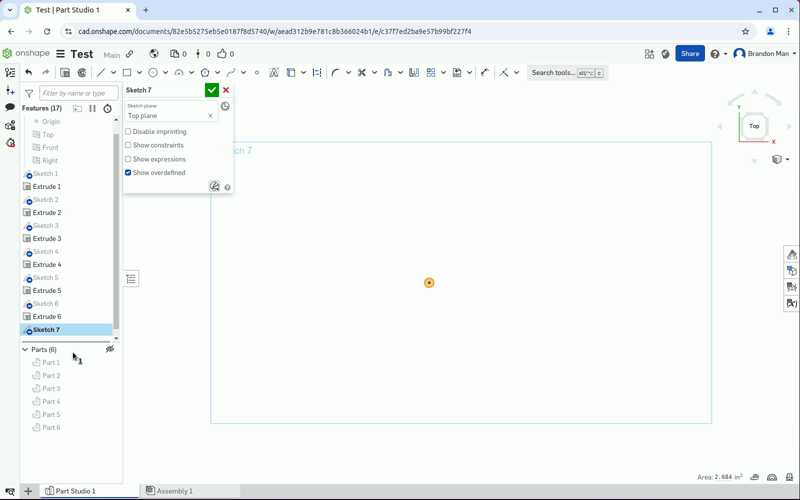
key(shift+y)
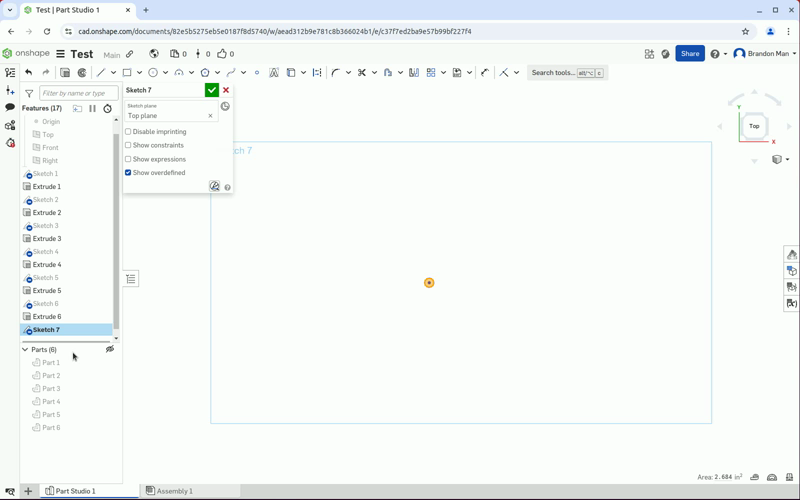
key(shift+e)
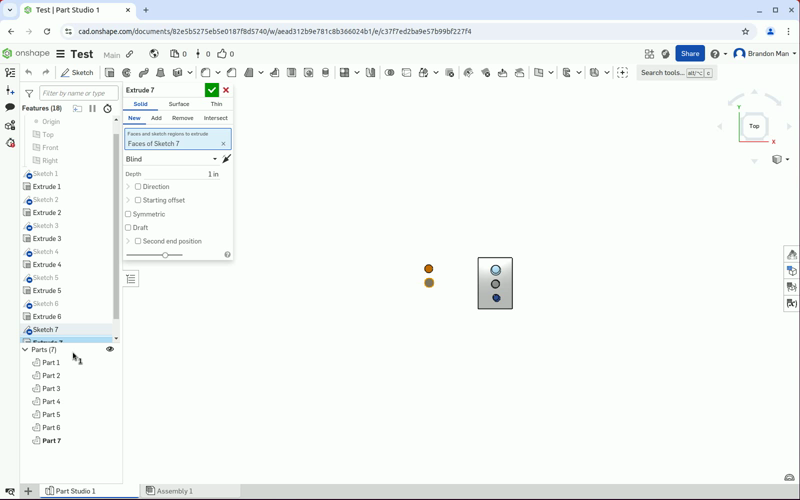
mouse_move(143, 106)
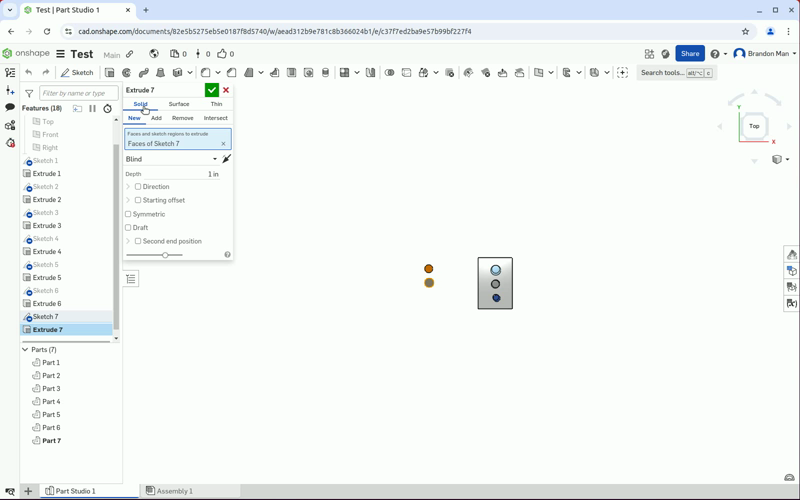
click(143, 106)
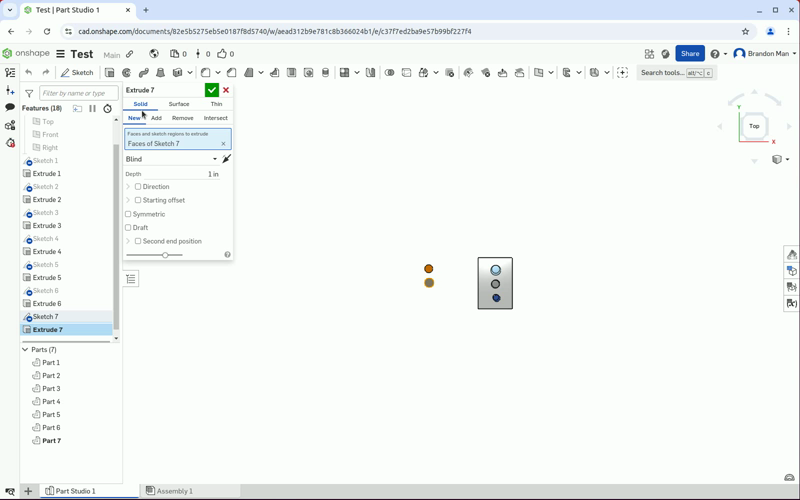
mouse_move(137, 120)
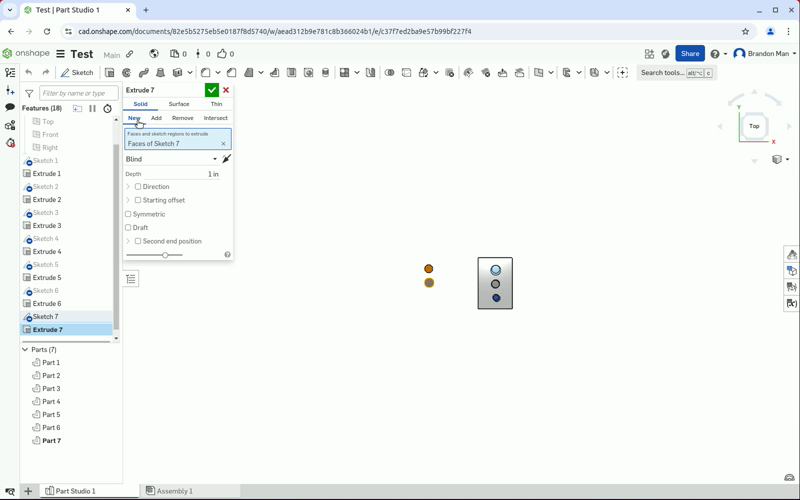
click(137, 120)
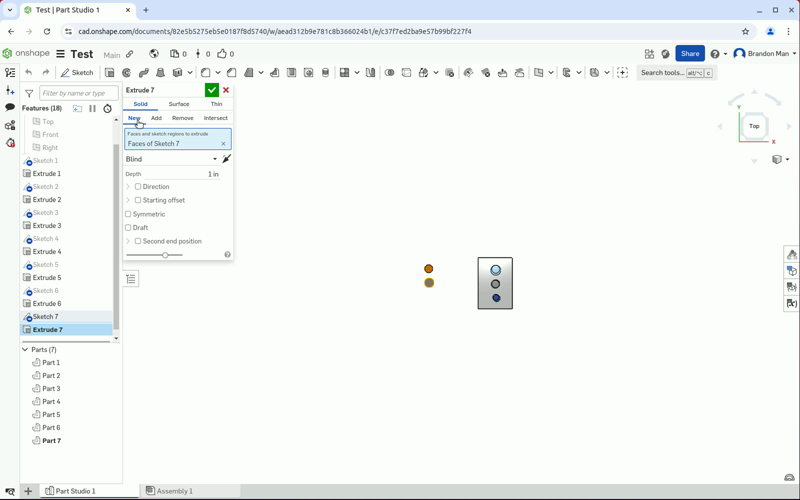
key(tab, 4)
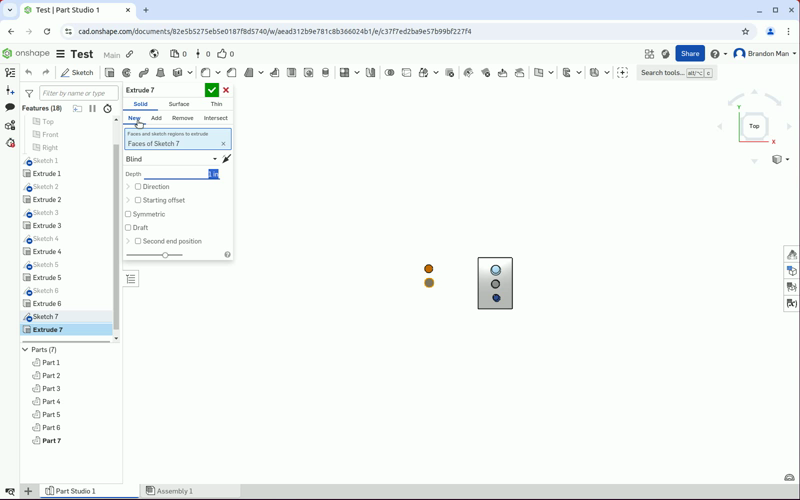
text(-2.407)
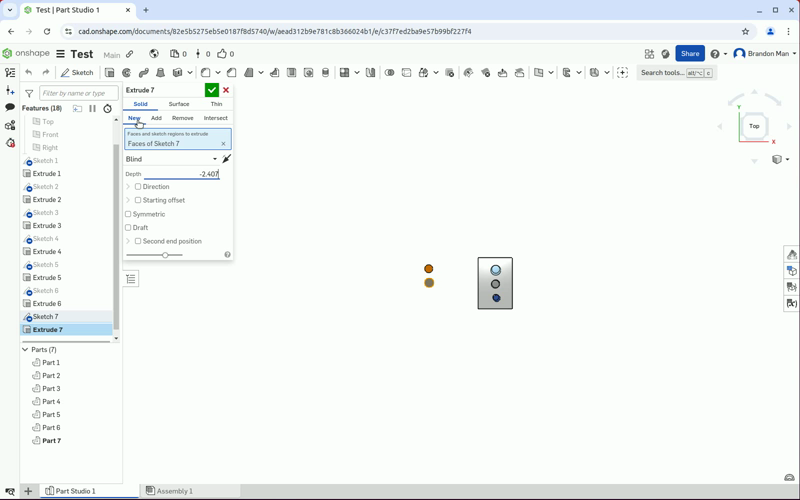
key(enter)
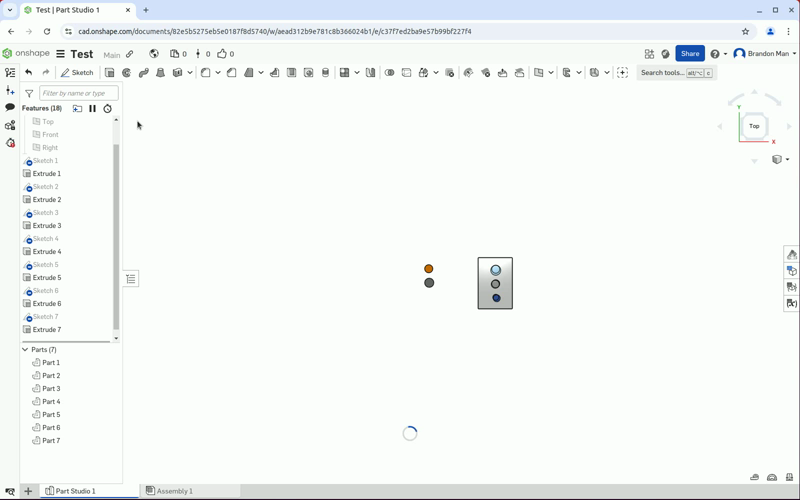
key(shift+h)
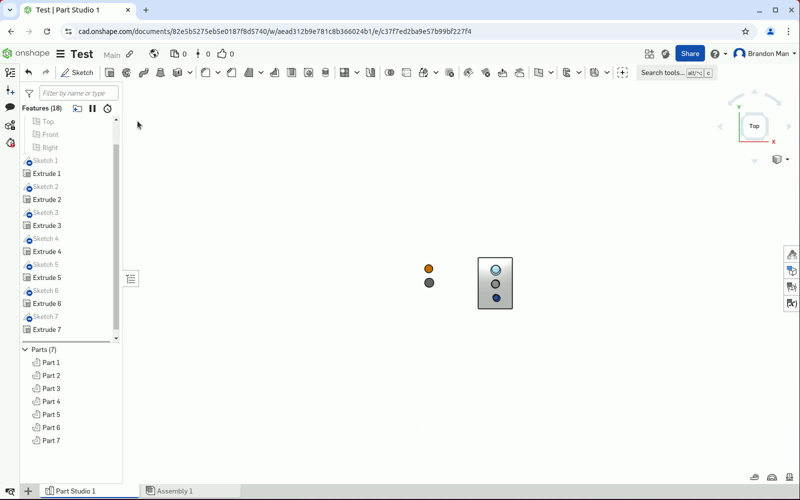
key(shift+h)
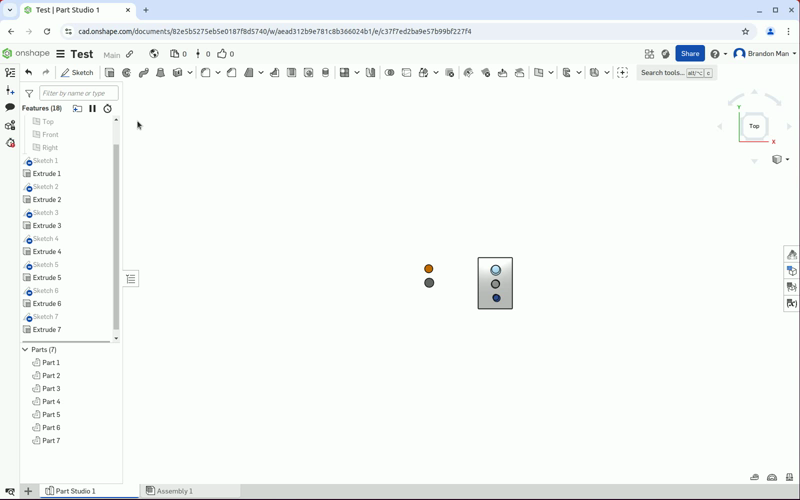
mouse_move(69, 163)
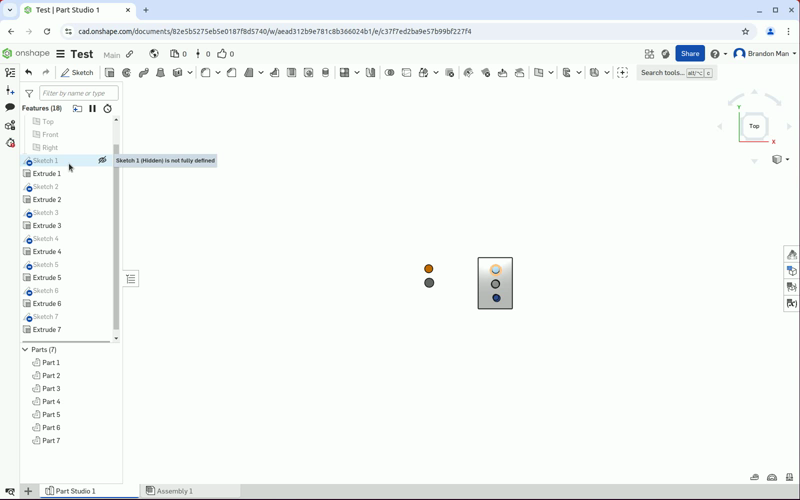
click(69, 163)
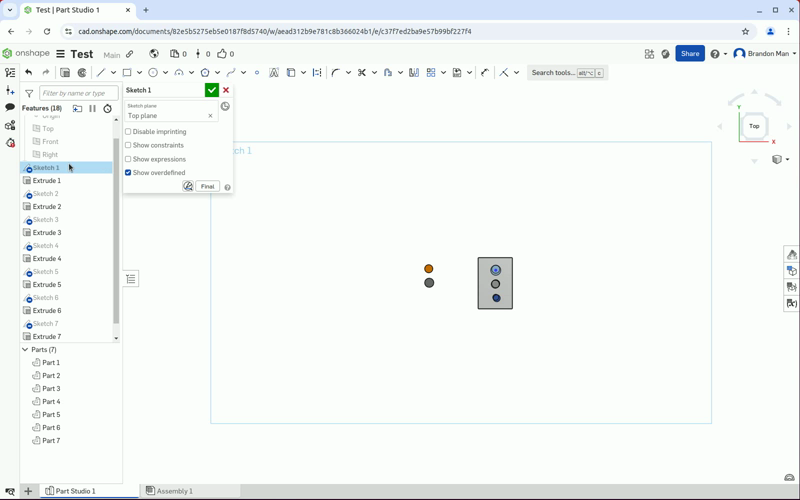
mouse_move(229, 92)
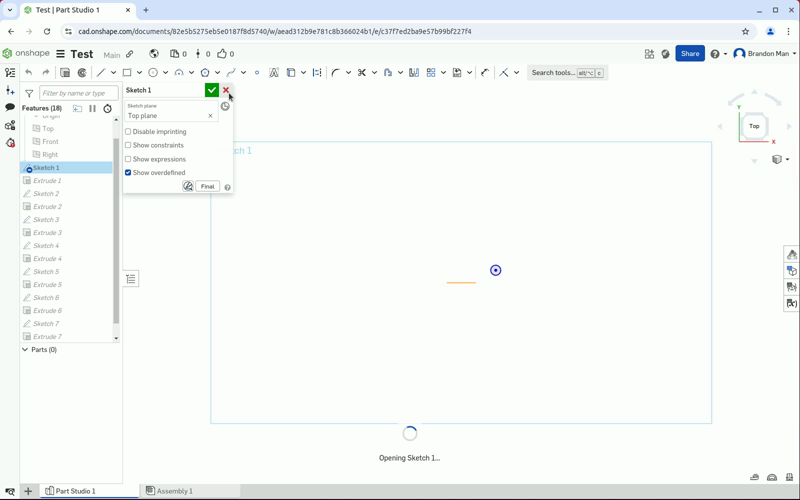
click(229, 92)
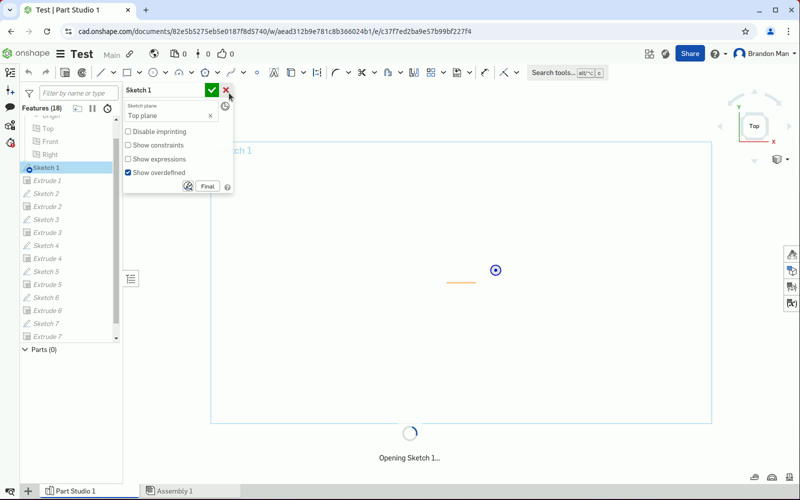
key(shift+s)
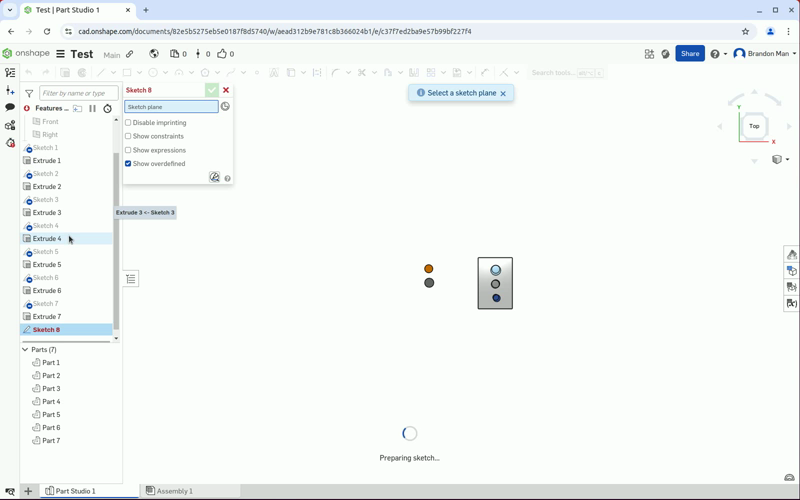
scroll(3)
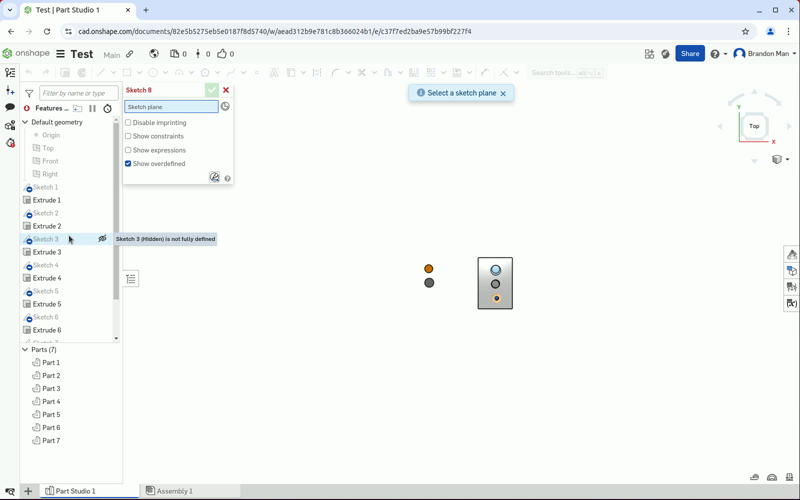
mouse_move(69, 150)
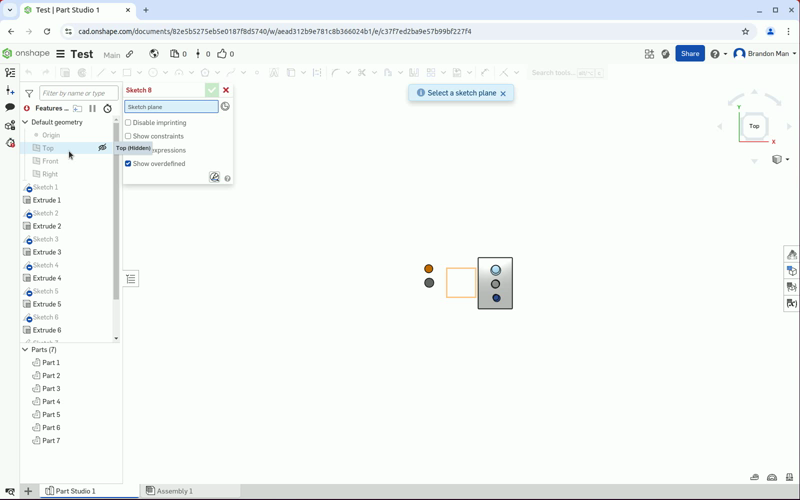
click(69, 150)
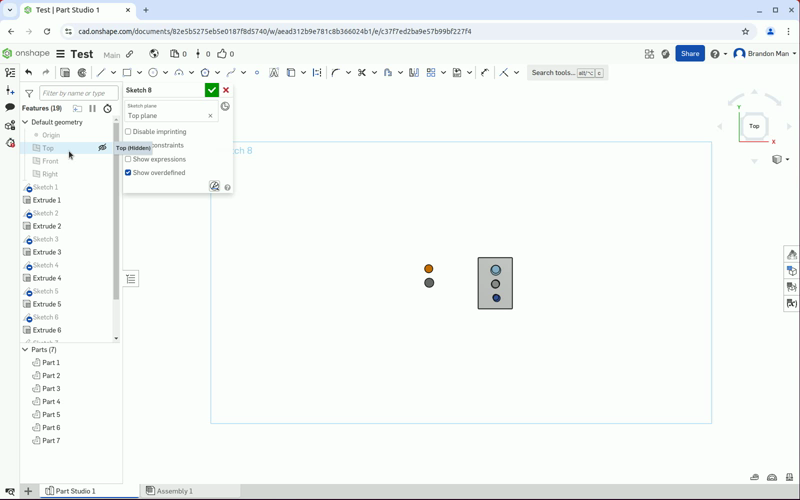
mouse_move(73, 352)
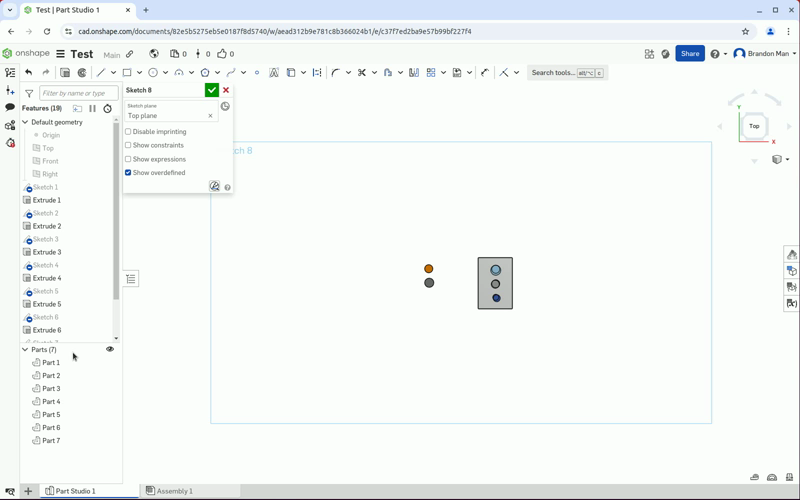
key(y)
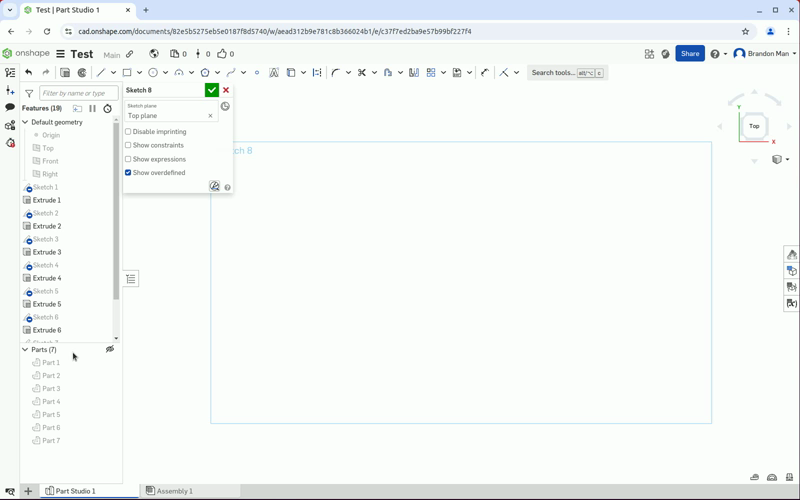
key(c)
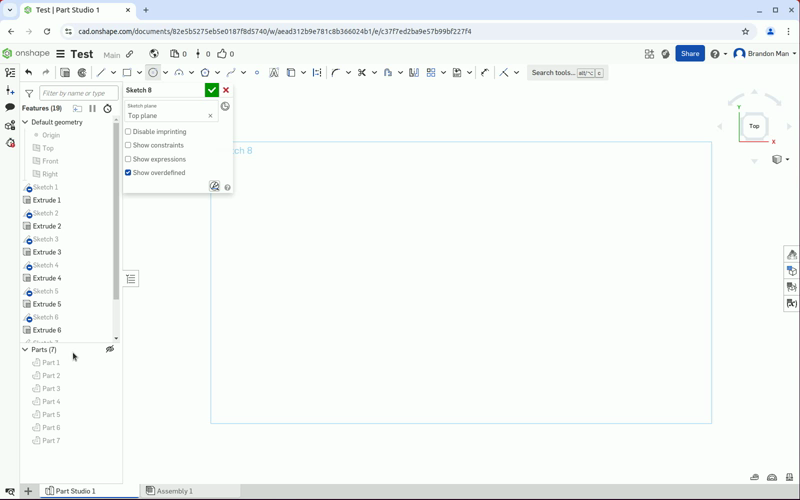
key_down(shift)
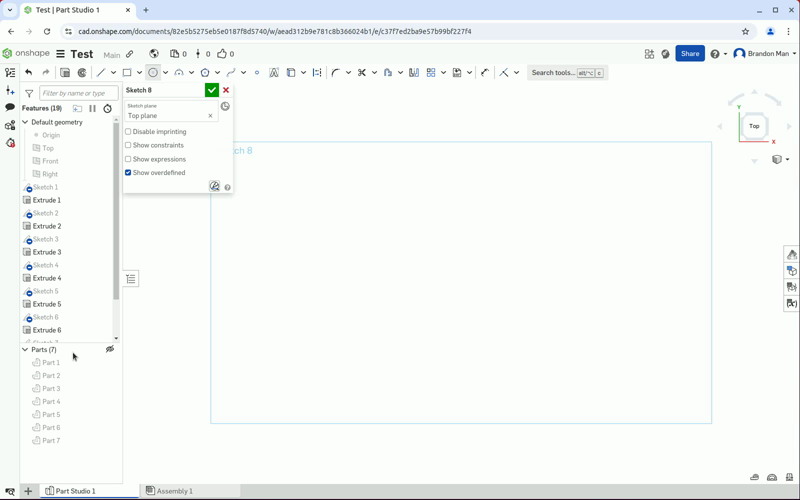
mouse_move(428, 298)
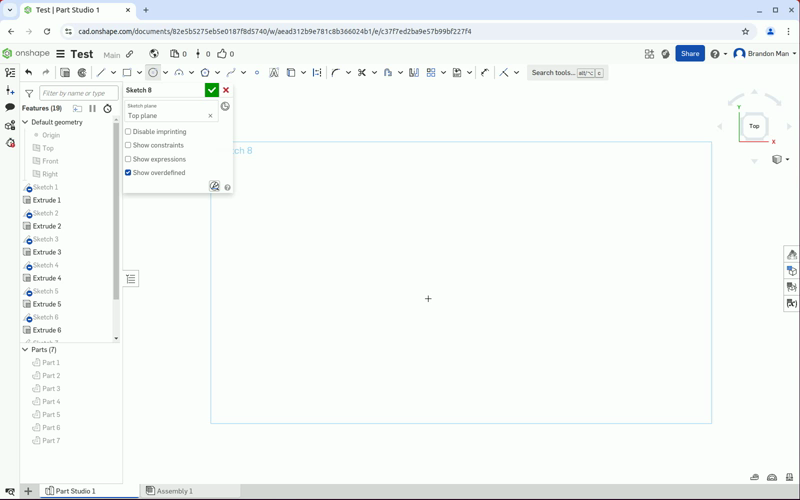
click(428, 298)
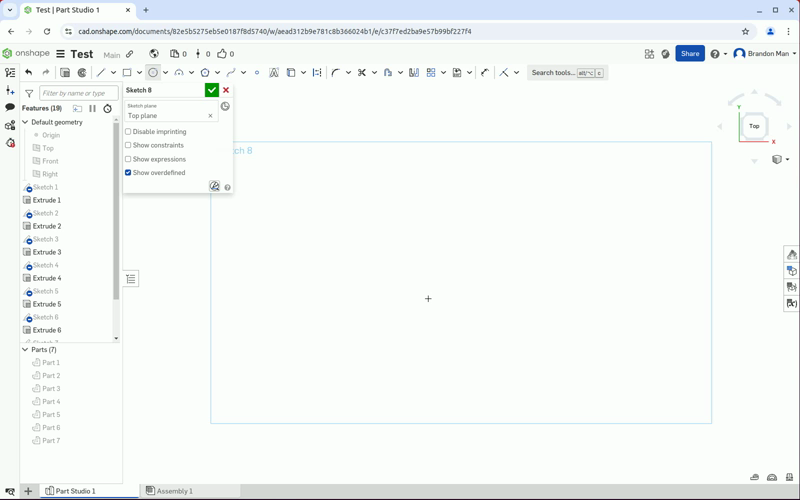
key_up(shift)
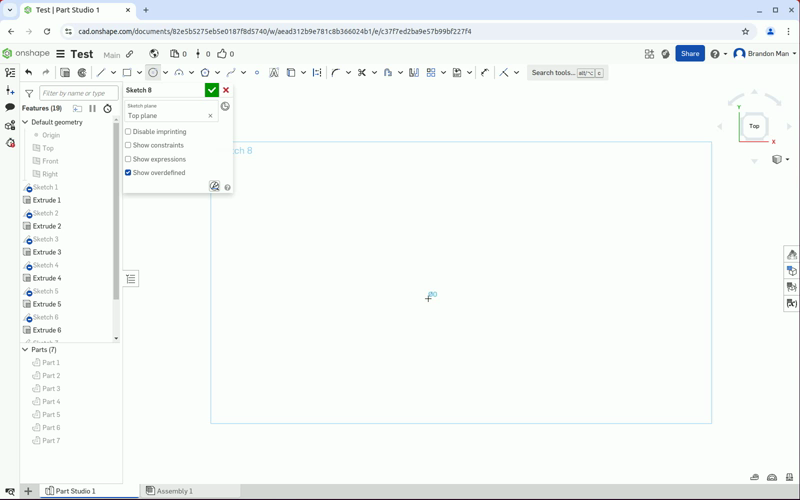
mouse_move(431, 298)
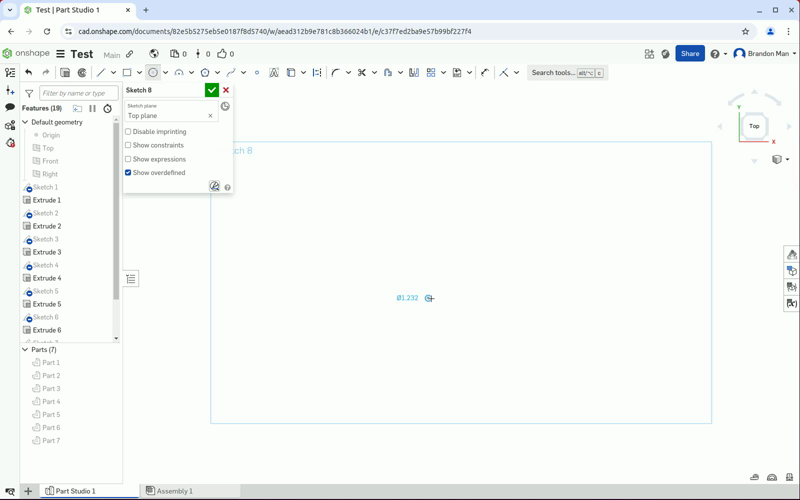
click(431, 298)
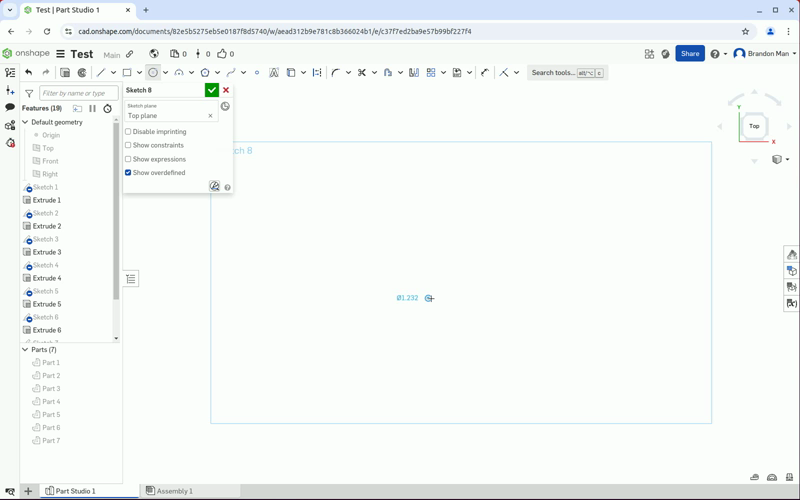
key(esc)
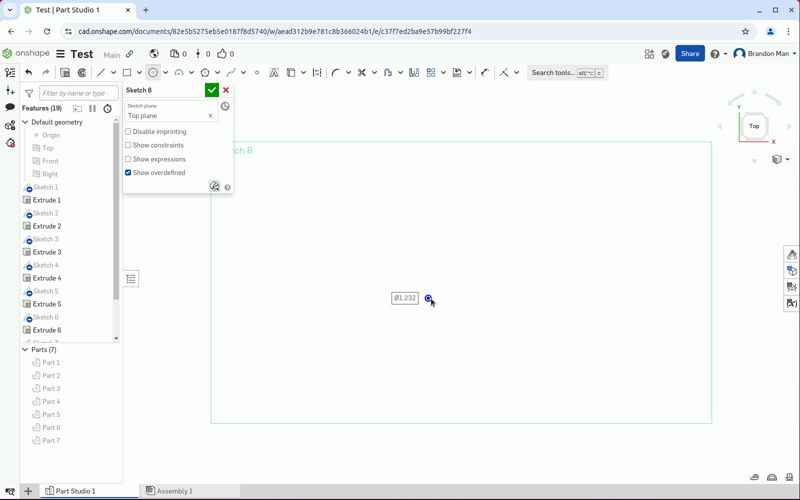
mouse_move(425, 296)
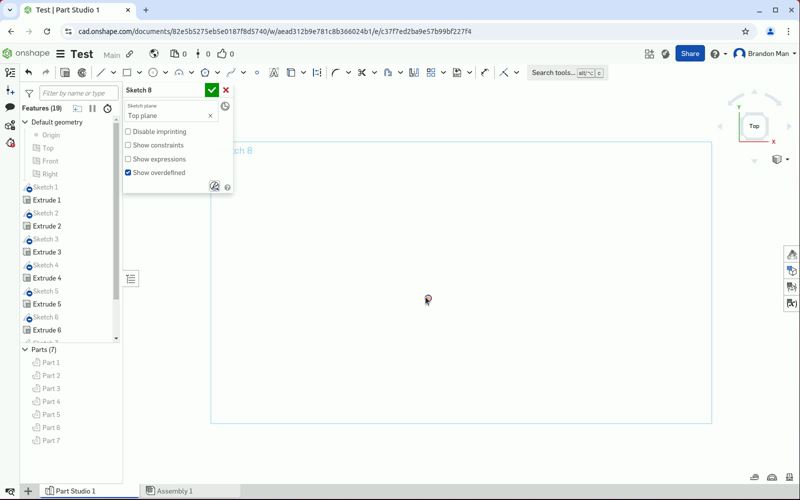
scroll(6)
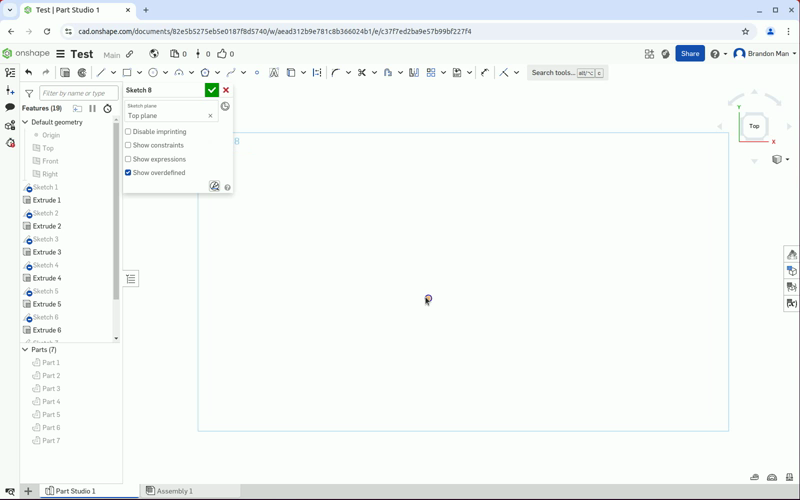
scroll(6)
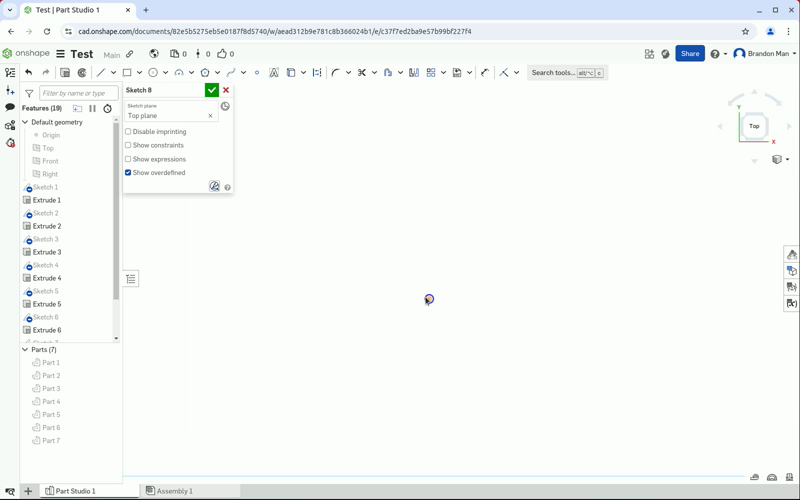
scroll(6)
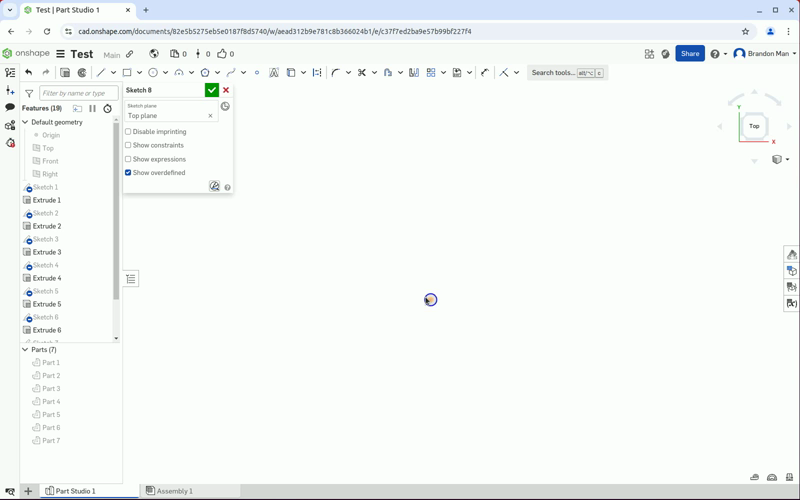
scroll(6)
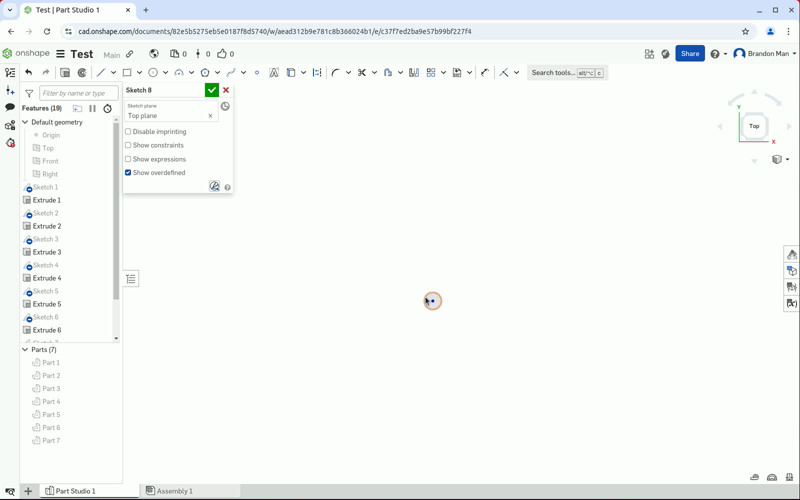
scroll(6)
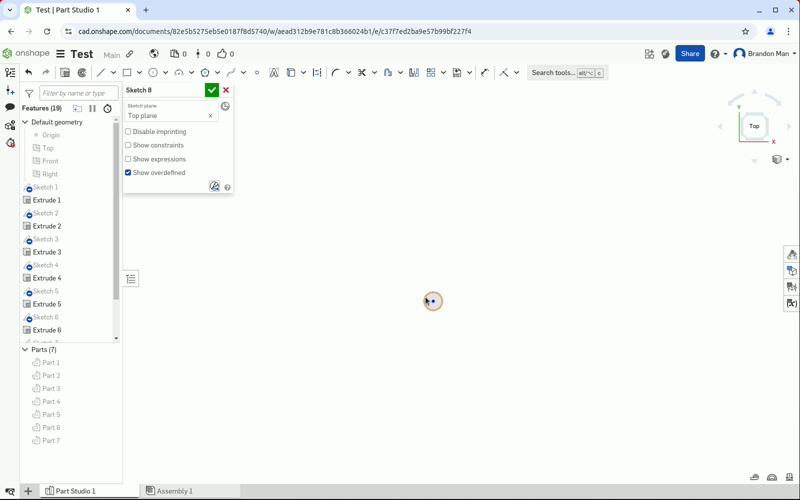
scroll(6)
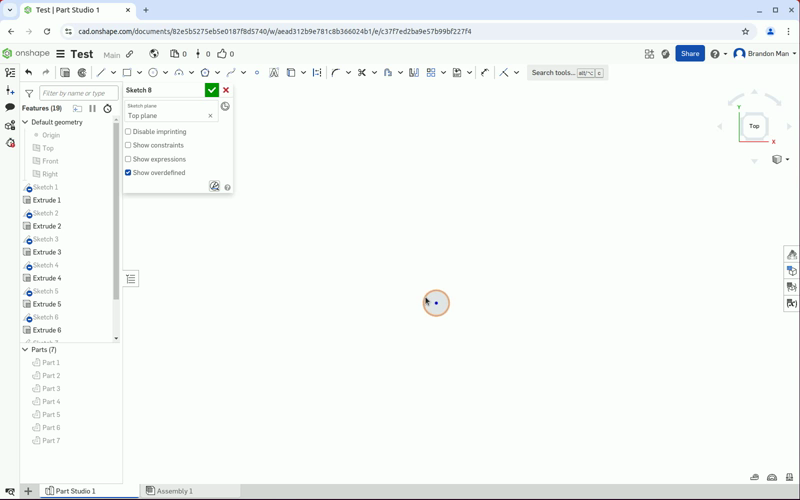
scroll(6)
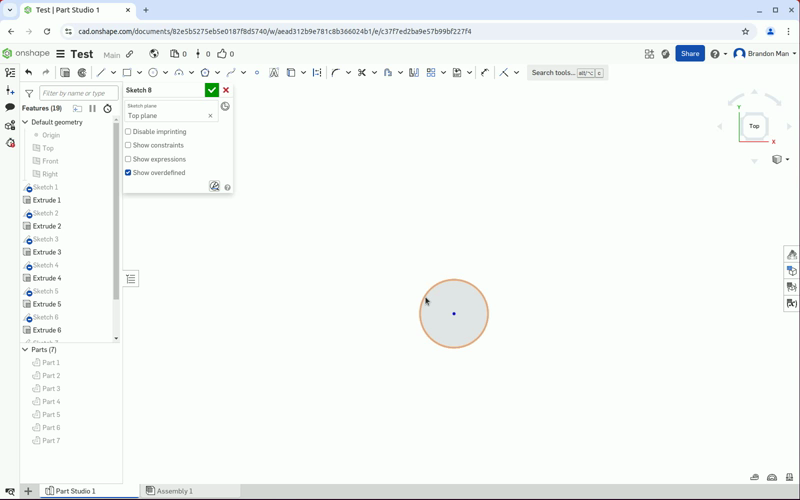
click(425, 296)
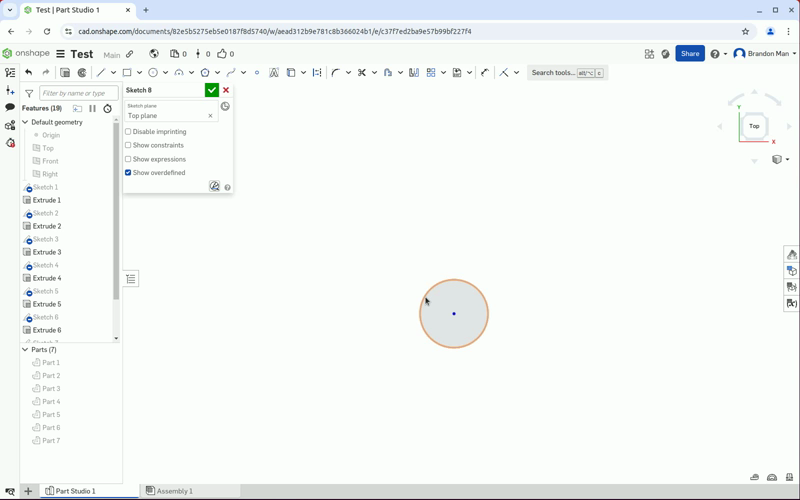
scroll(-6)
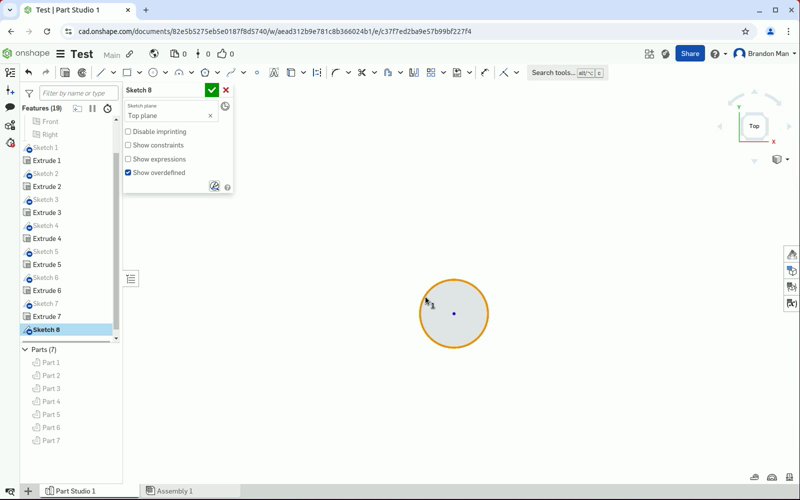
scroll(-6)
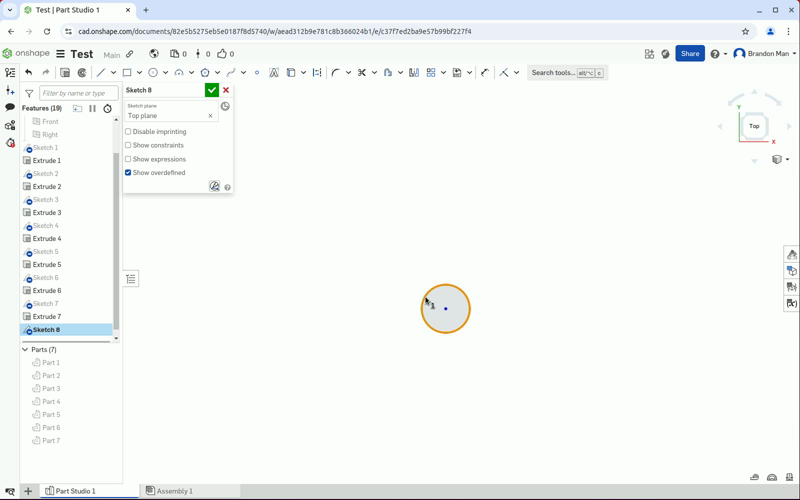
scroll(-6)
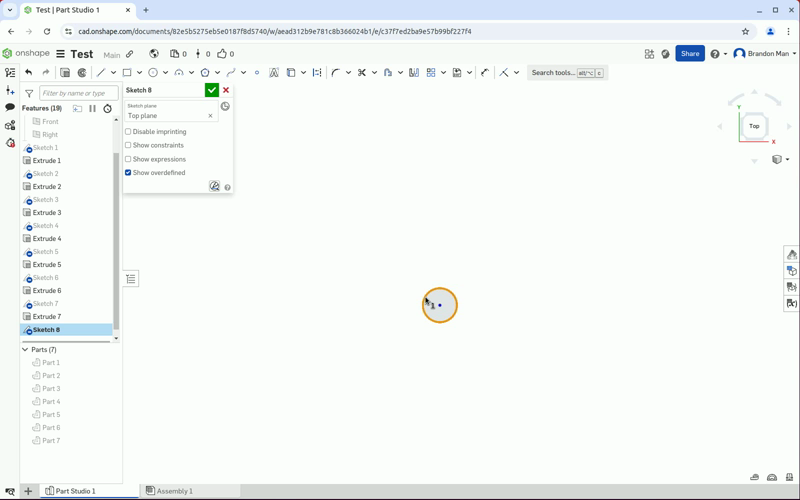
scroll(-6)
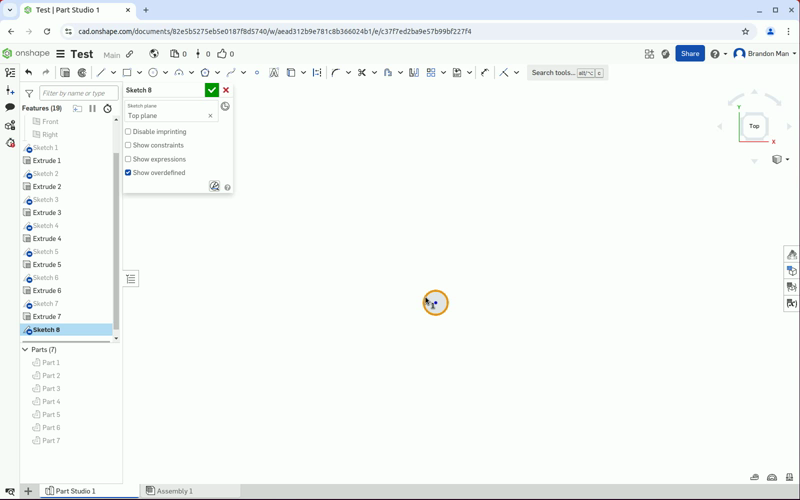
scroll(-6)
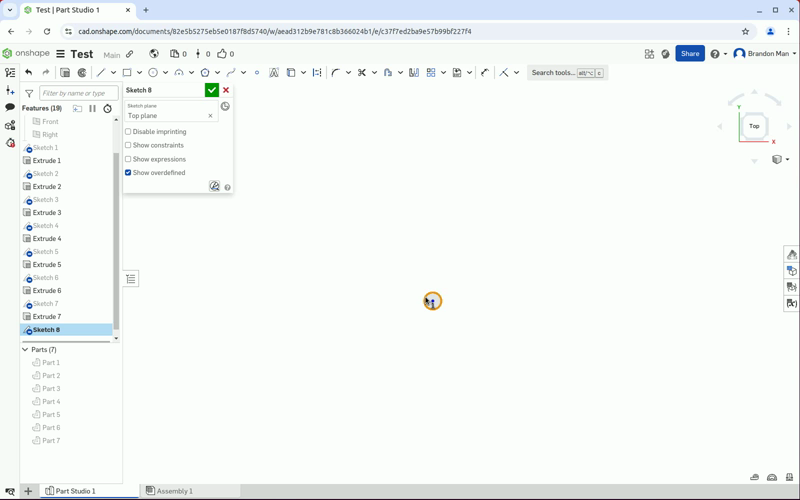
scroll(-6)
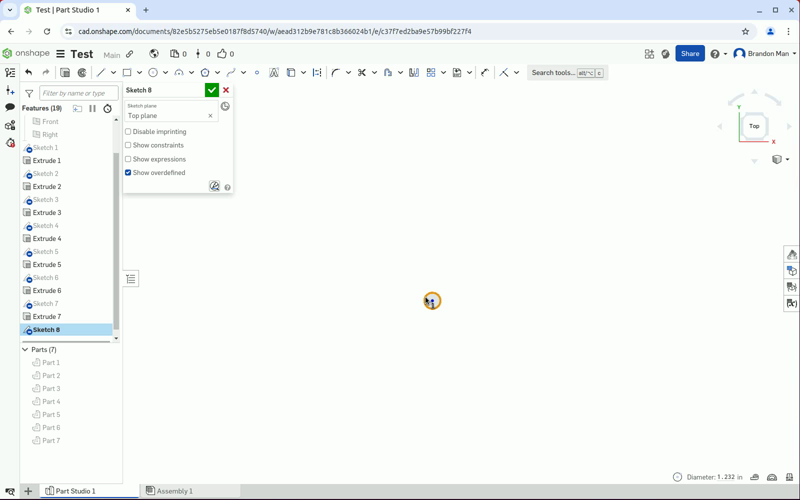
scroll(-6)
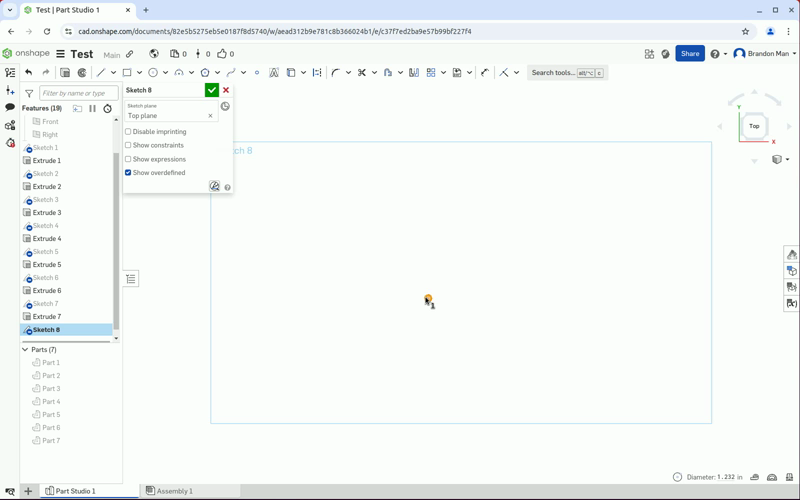
mouse_move(73, 352)
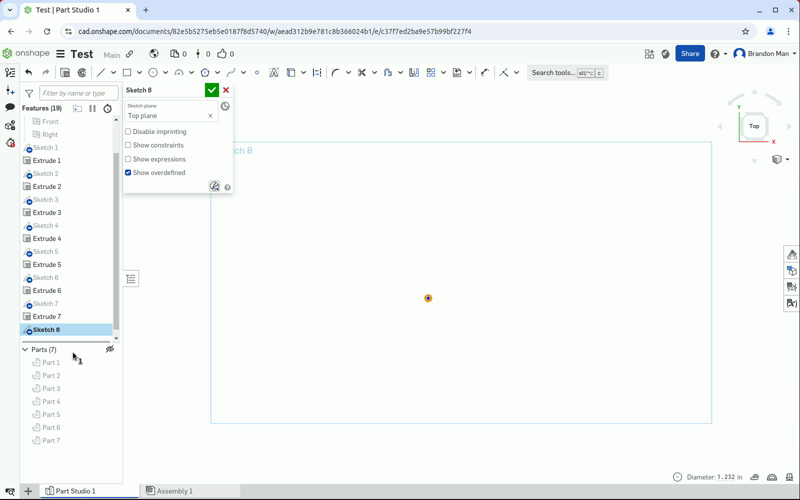
key(shift+y)
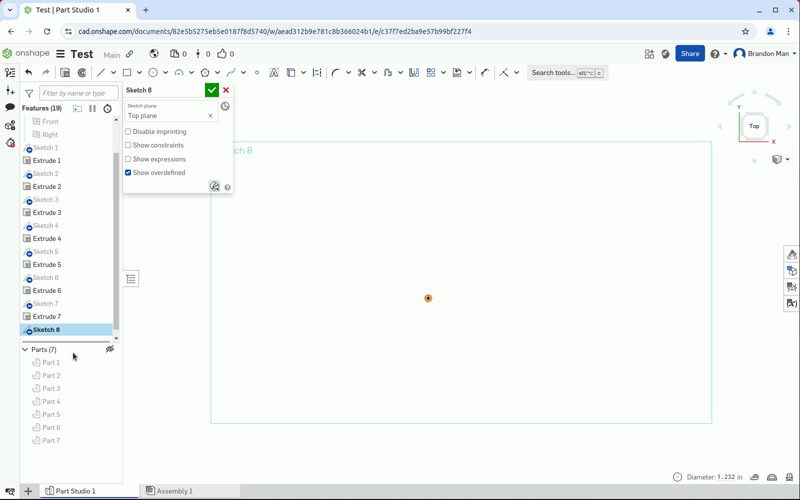
key(shift+e)
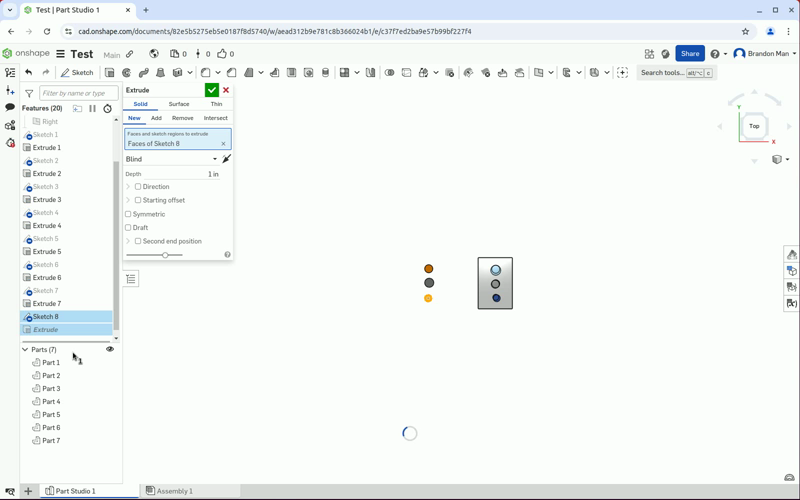
mouse_move(143, 106)
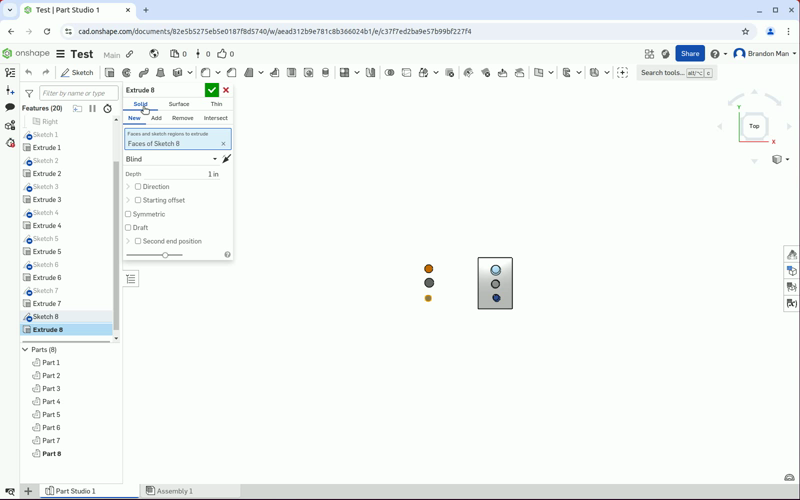
click(143, 106)
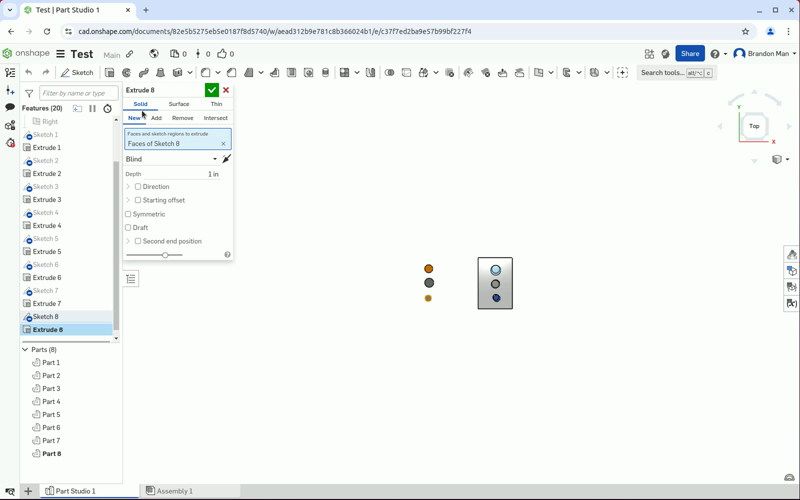
mouse_move(137, 120)
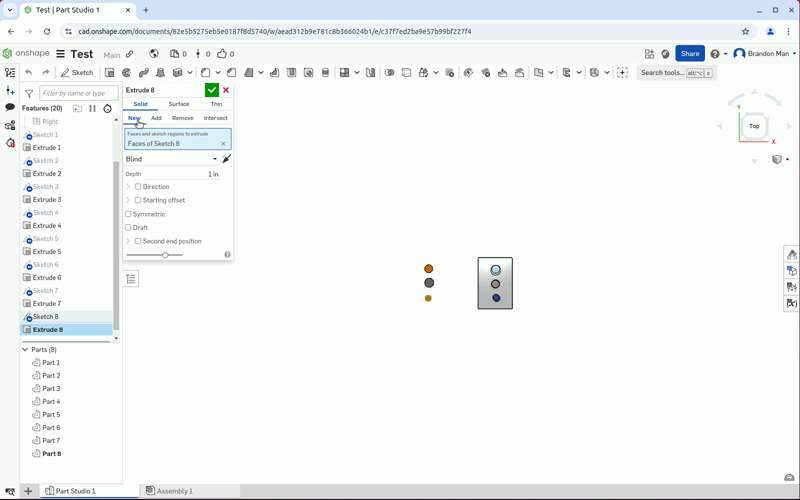
click(137, 120)
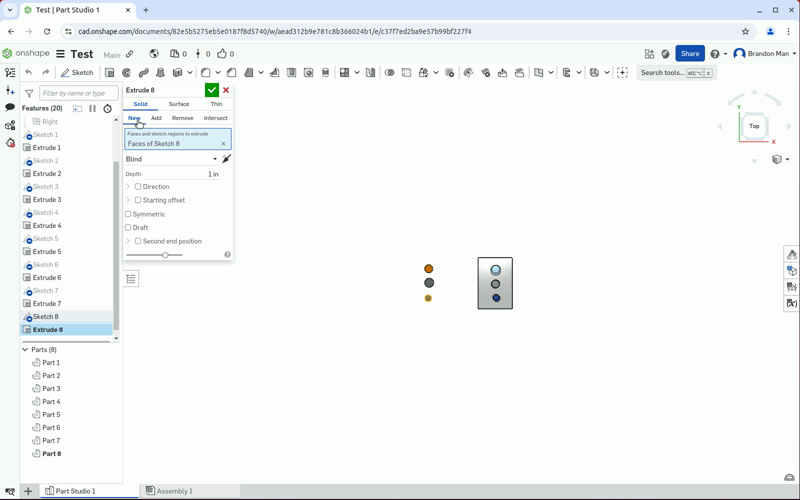
key(tab, 4)
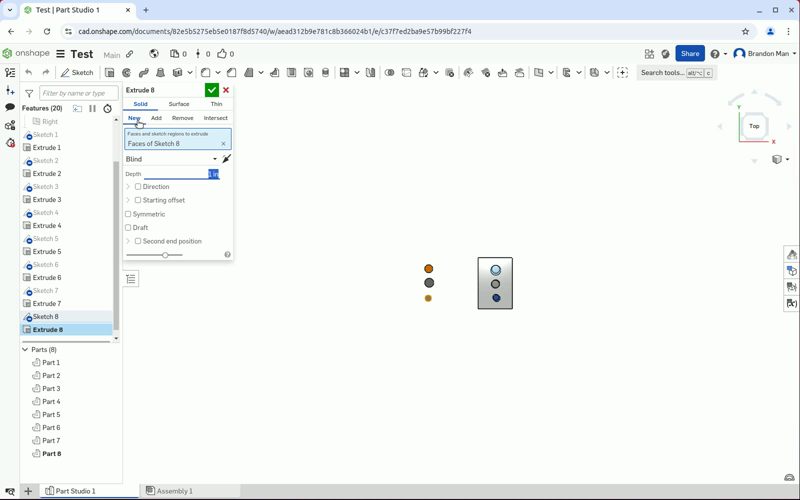
text(-2.407)
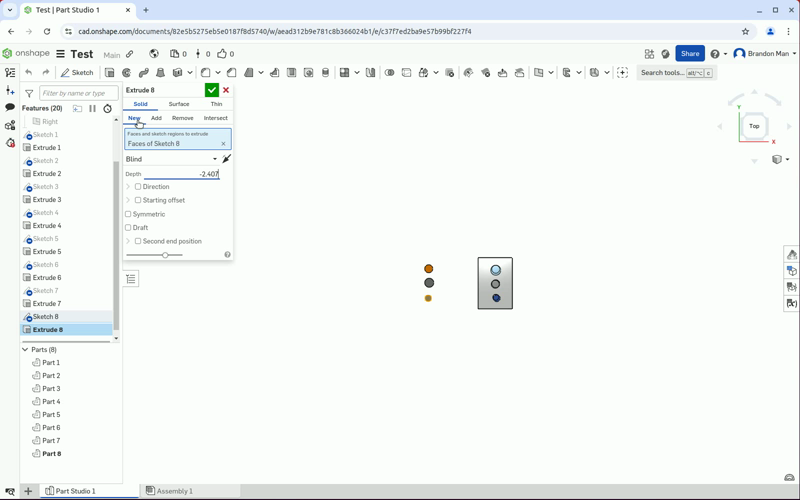
key(enter)
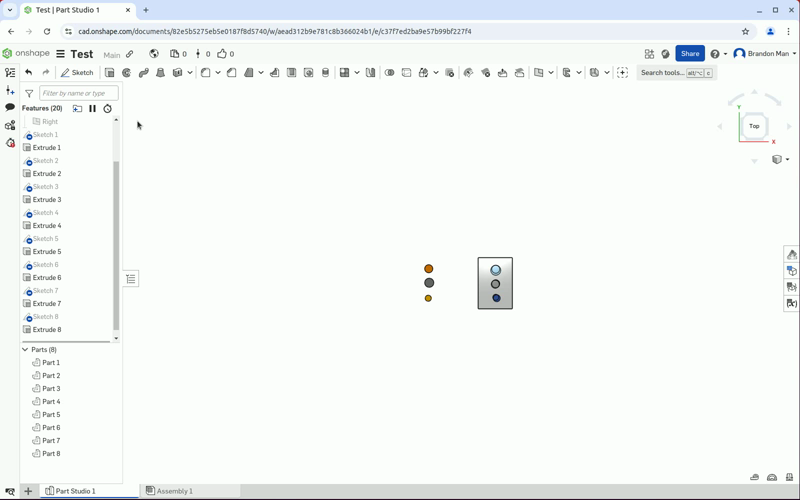
key(shift+h)
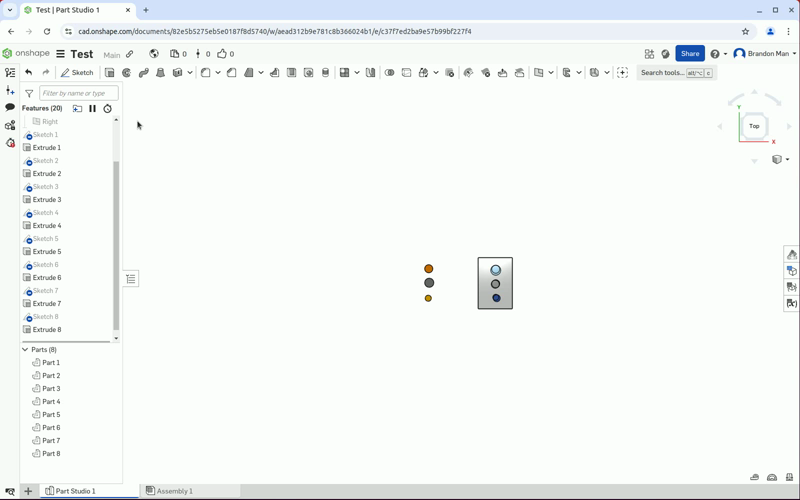
key(shift+h)
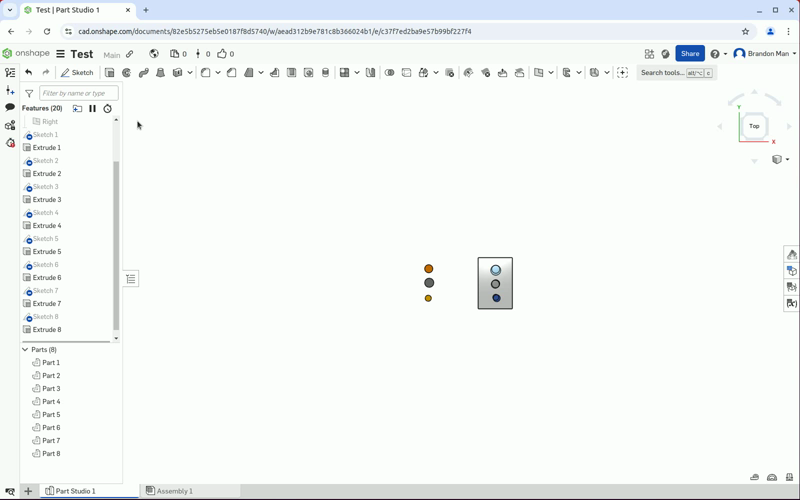
mouse_move(69, 137)
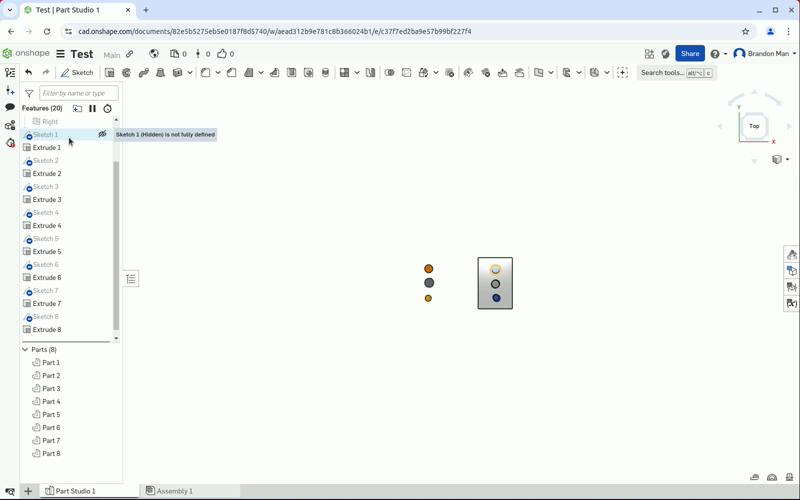
click(69, 137)
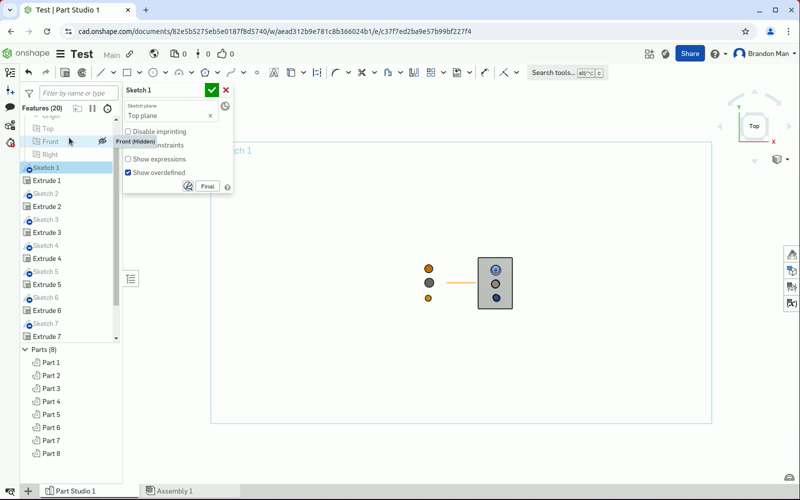
mouse_move(229, 92)
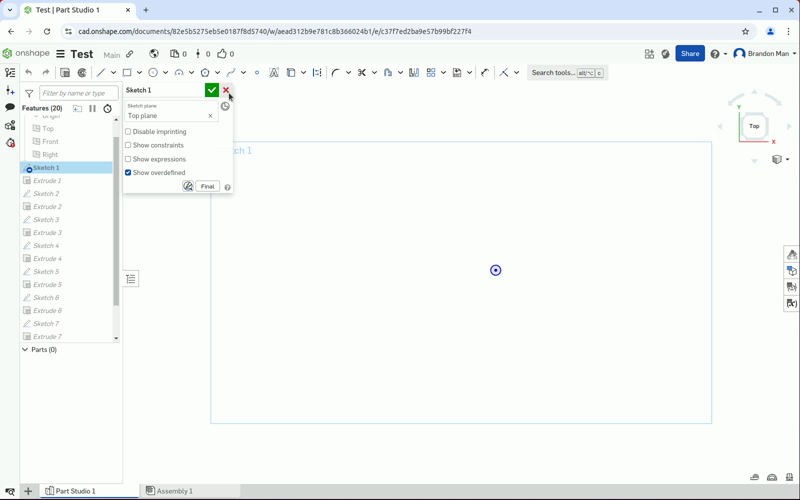
click(229, 92)
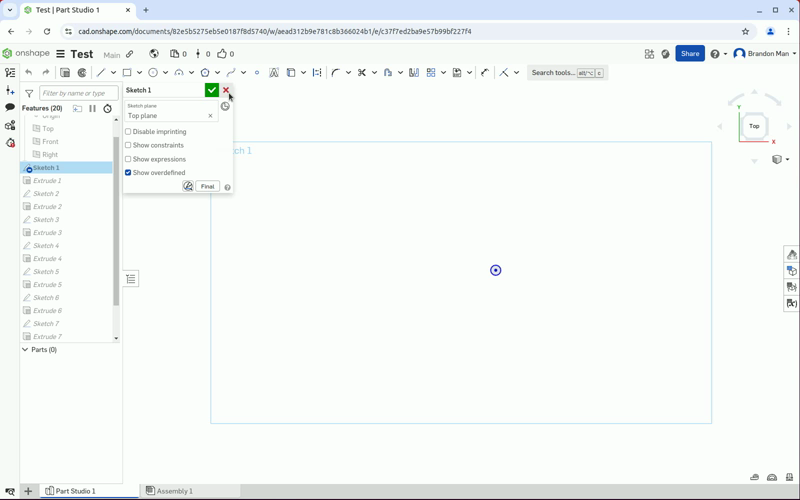
key(shift+s)
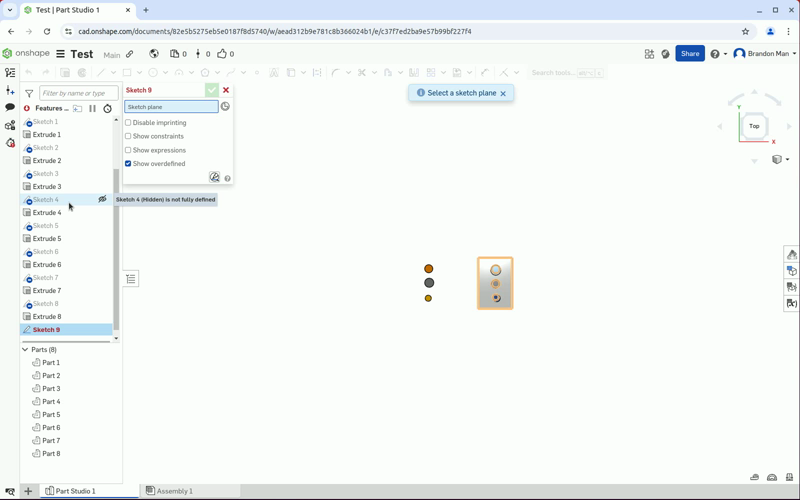
scroll(3)
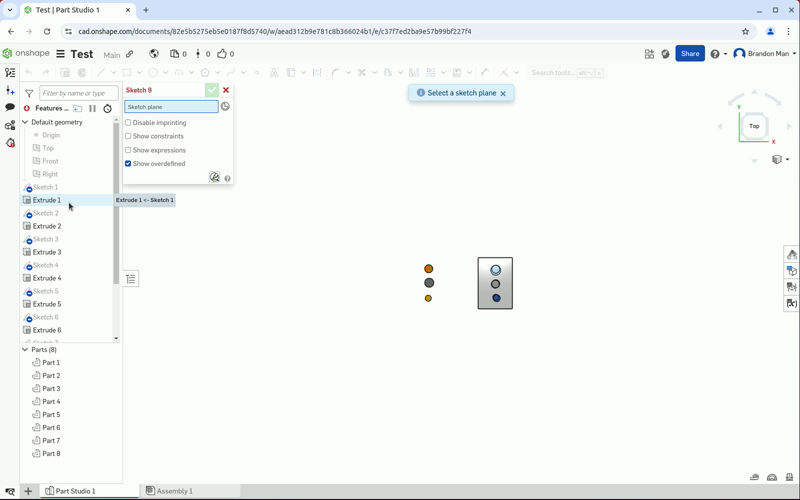
mouse_move(69, 150)
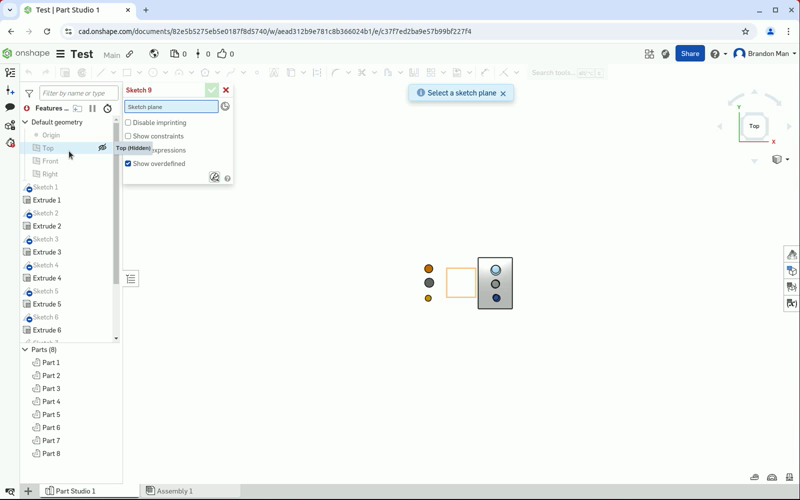
click(69, 150)
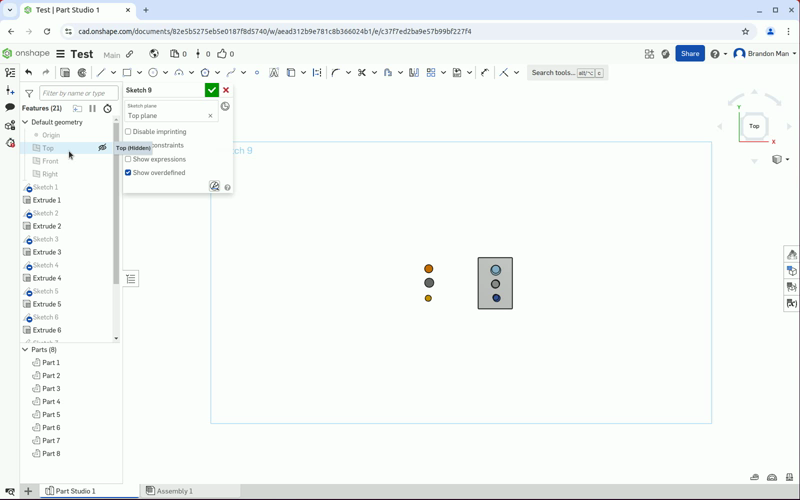
mouse_move(73, 352)
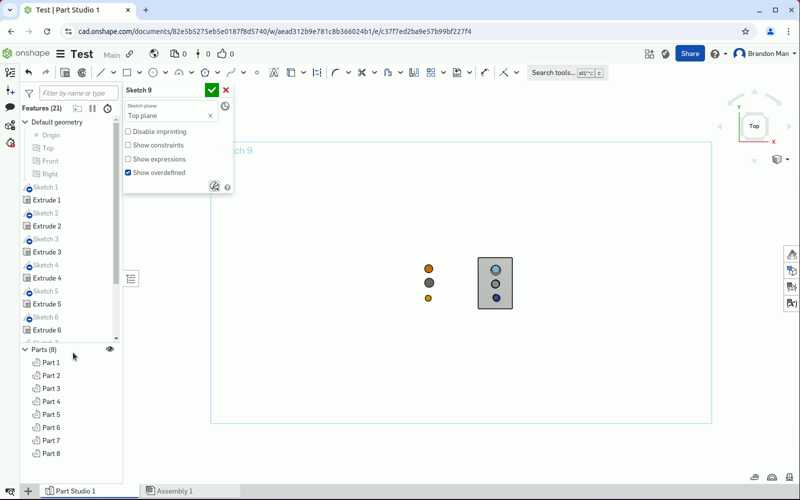
key(y)
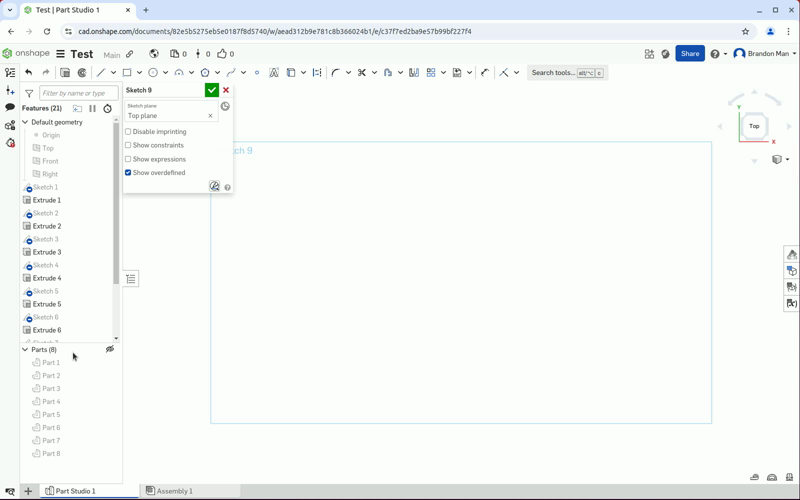
key(l)
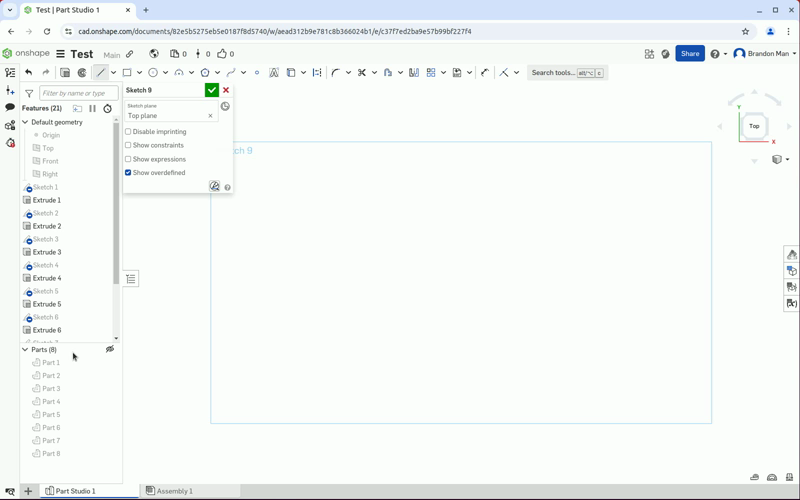
key_down(shift)
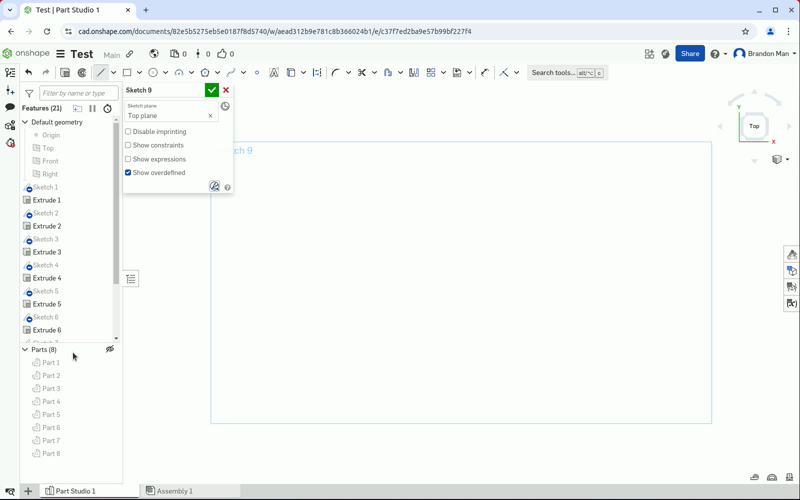
mouse_move(413, 307)
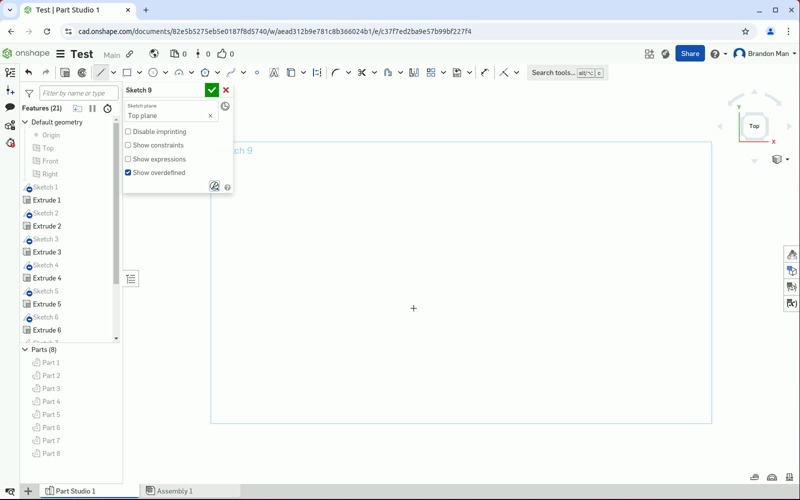
click(413, 307)
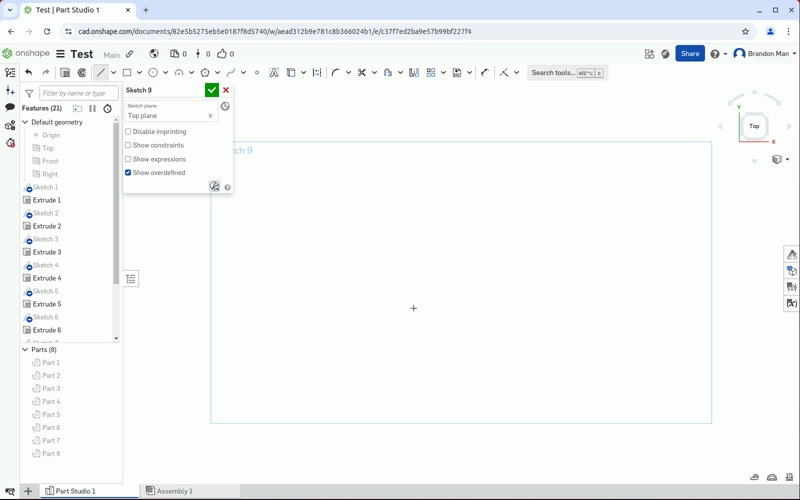
key_up(shift)
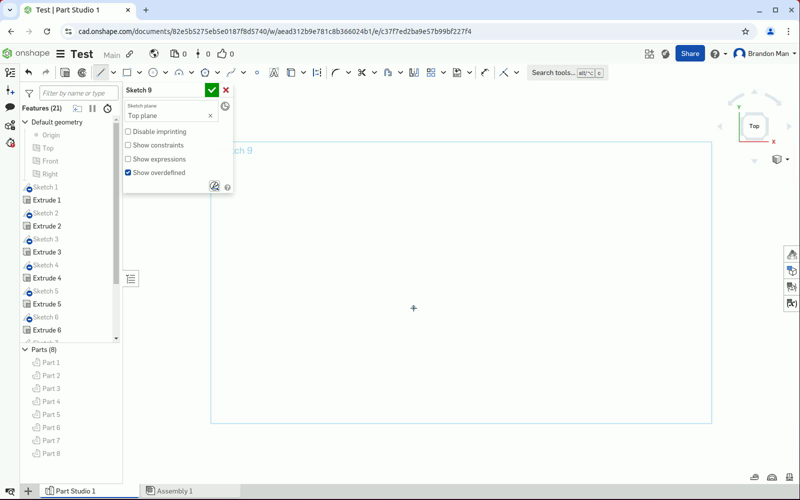
key_down(shift)
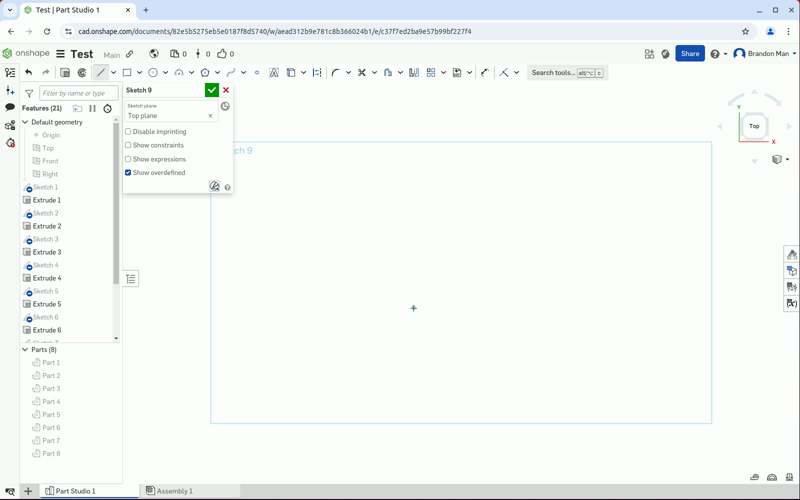
mouse_move(444, 307)
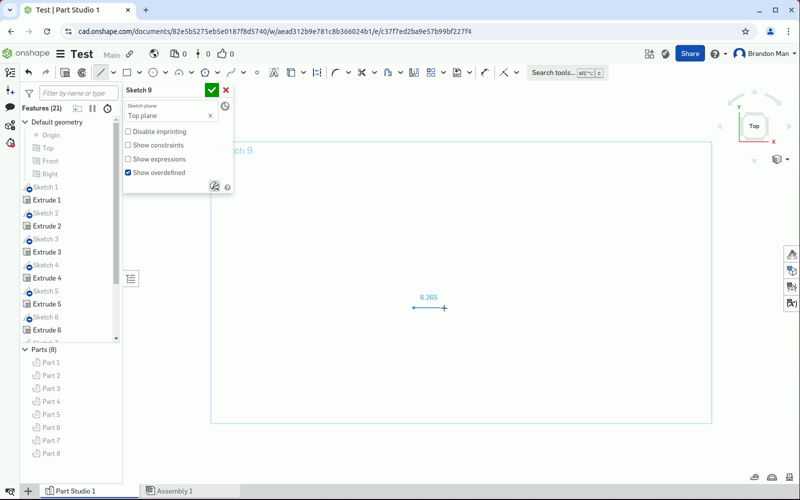
mouse_move(442, 307)
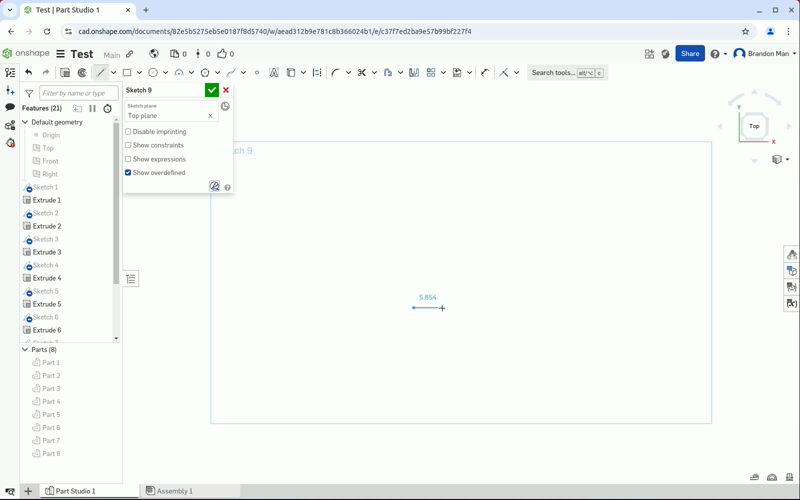
click(442, 307)
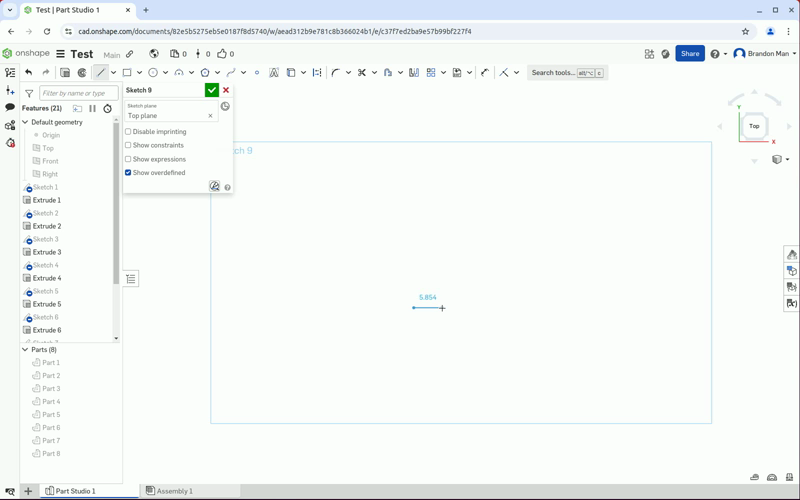
key_up(shift)
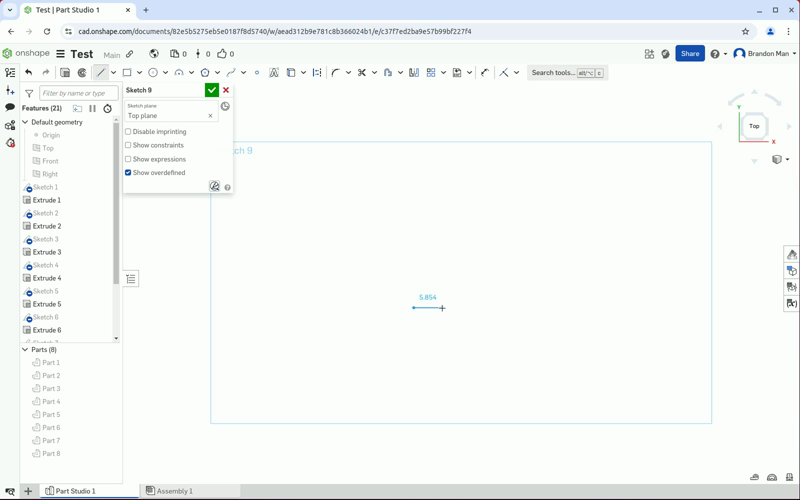
key_down(shift)
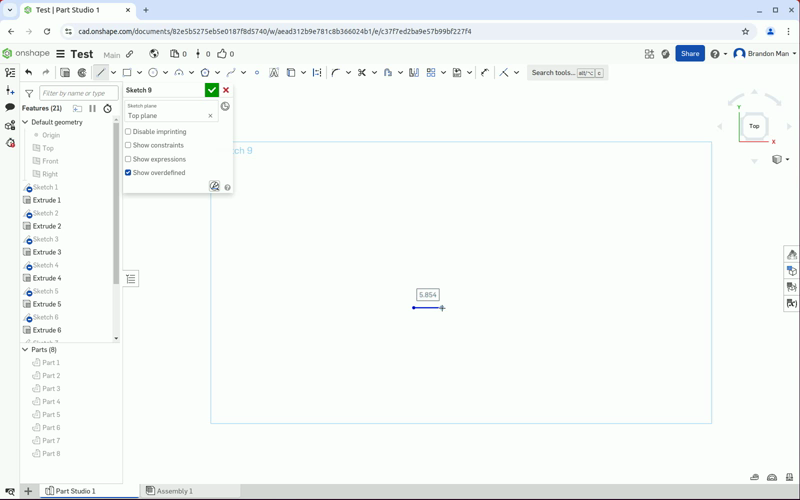
mouse_move(472, 307)
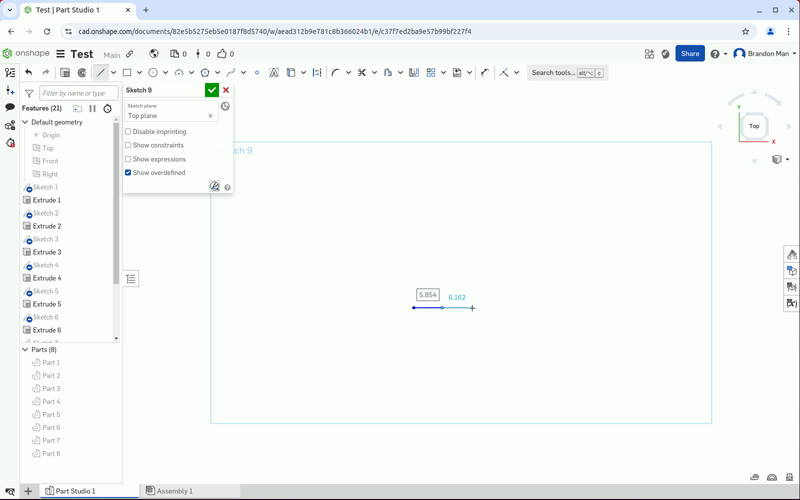
mouse_move(442, 258)
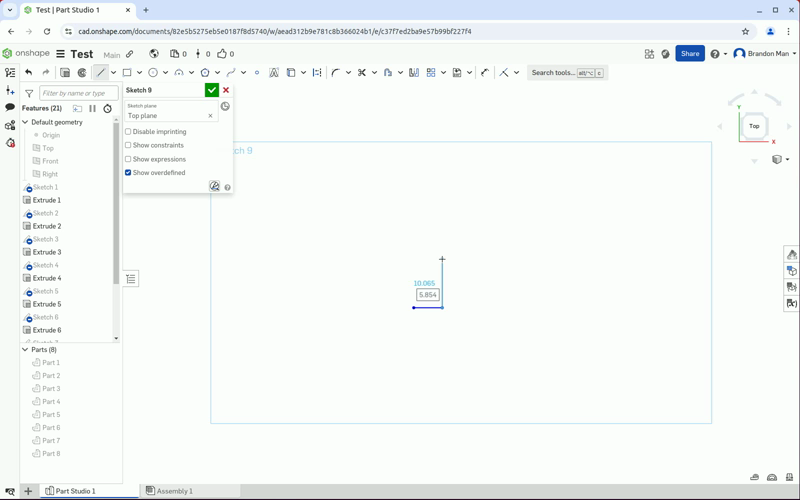
click(442, 258)
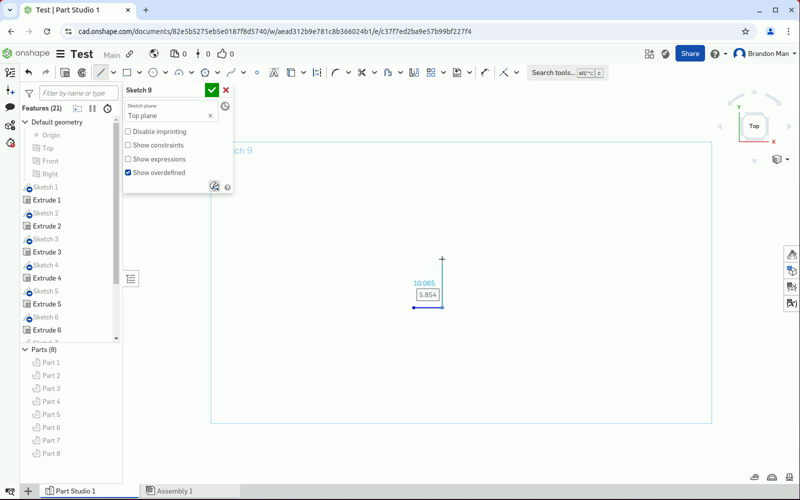
key_up(shift)
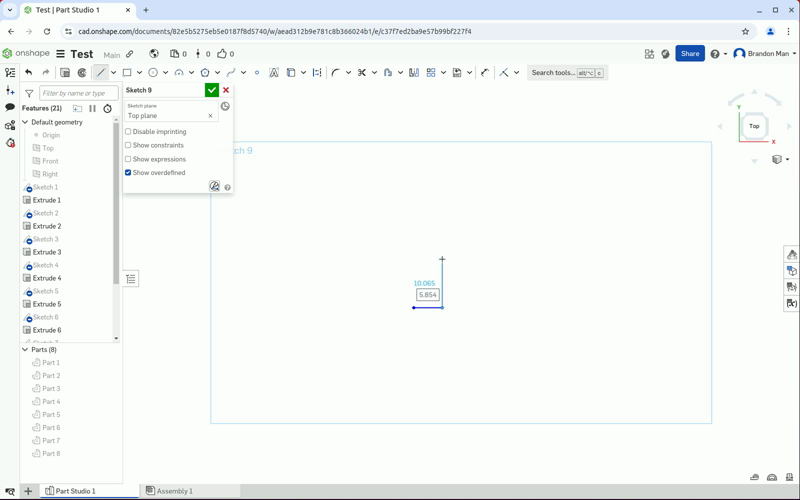
key_down(shift)
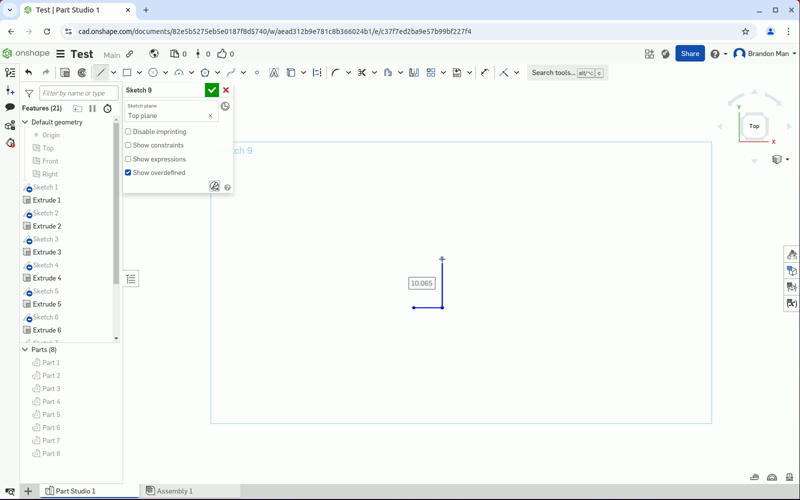
mouse_move(472, 258)
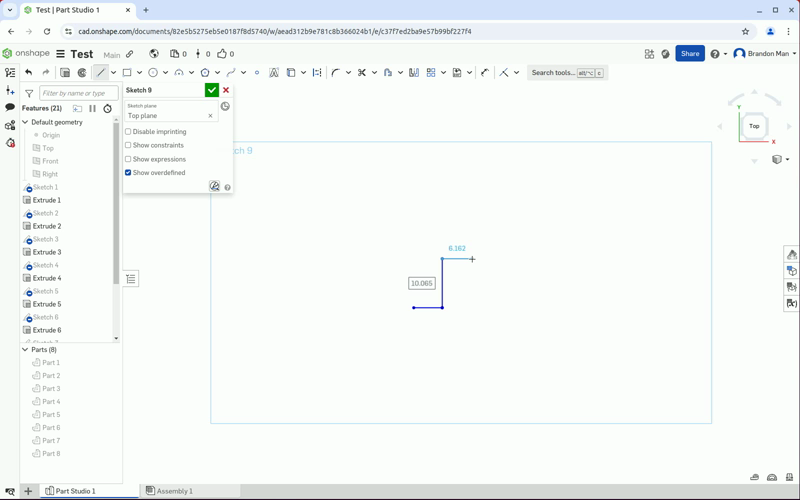
mouse_move(413, 258)
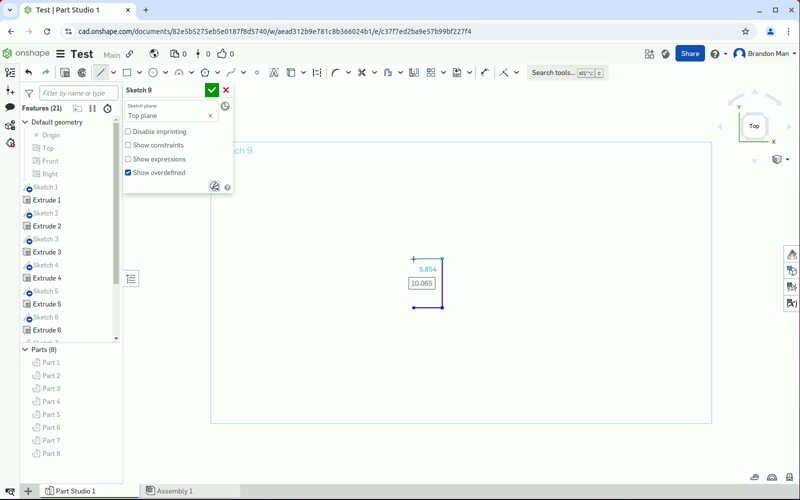
click(413, 258)
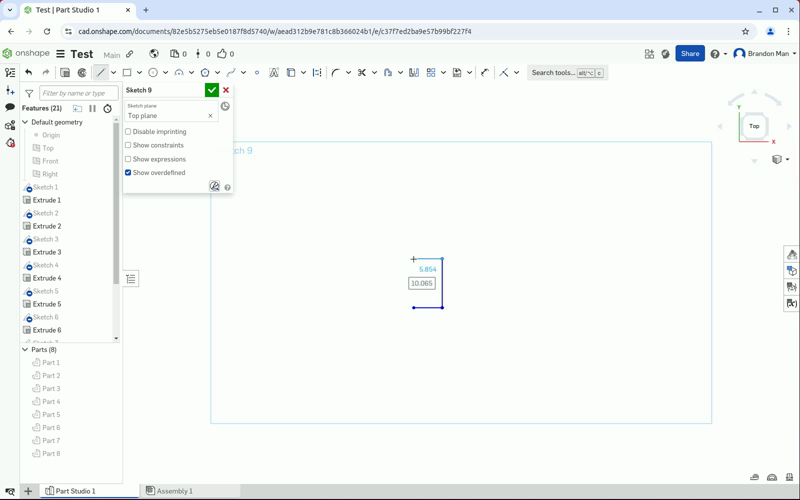
key_up(shift)
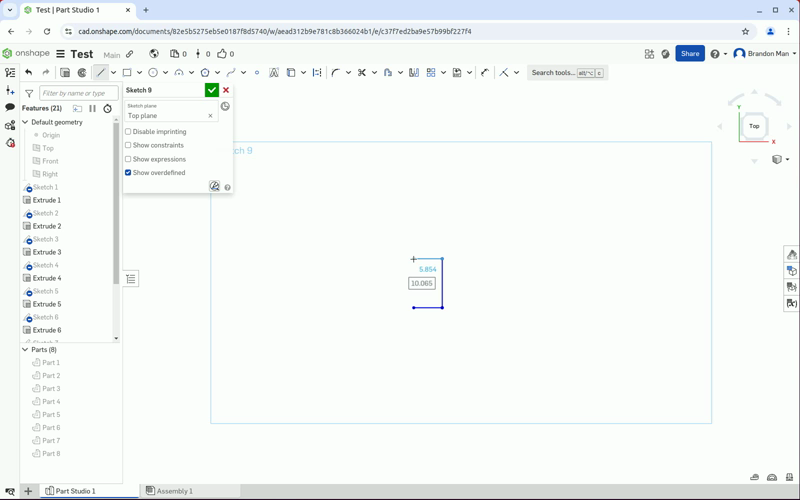
mouse_move(444, 258)
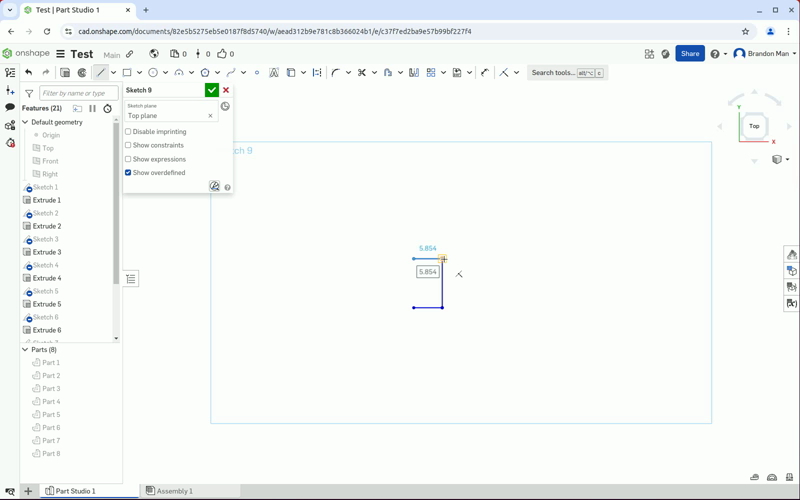
key_down(shift)
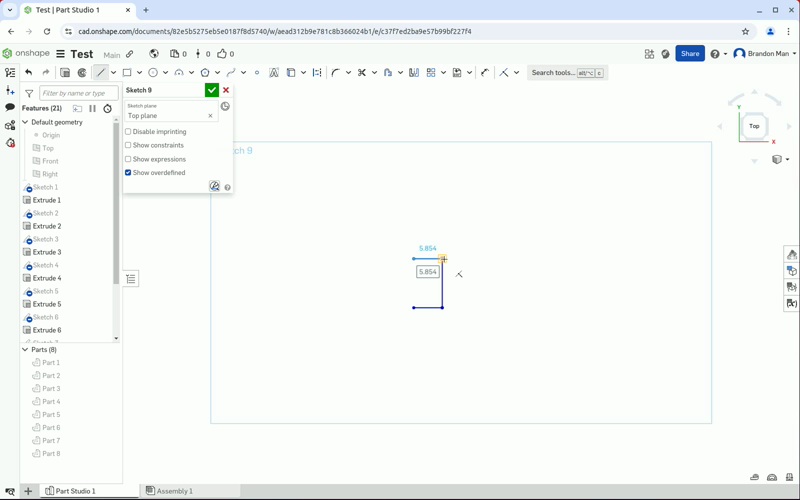
mouse_move(413, 307)
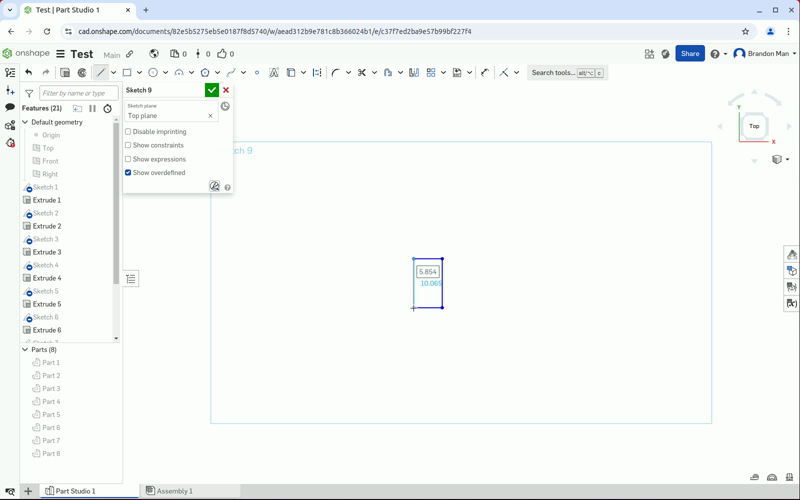
key_up(shift)
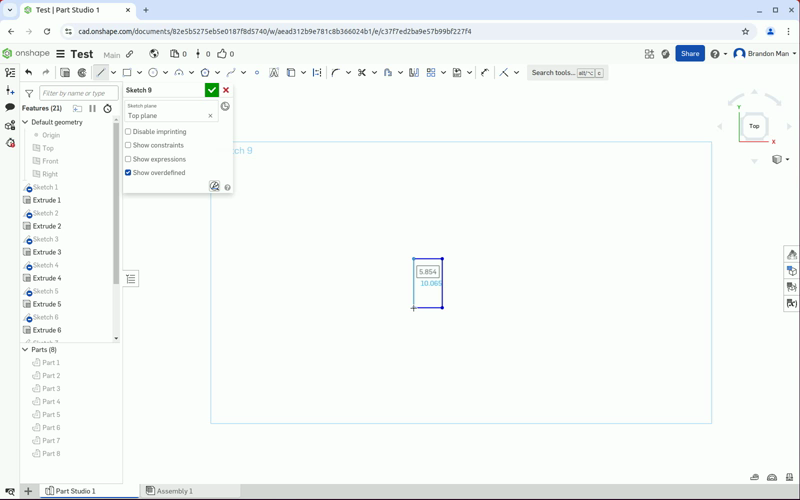
click(413, 307)
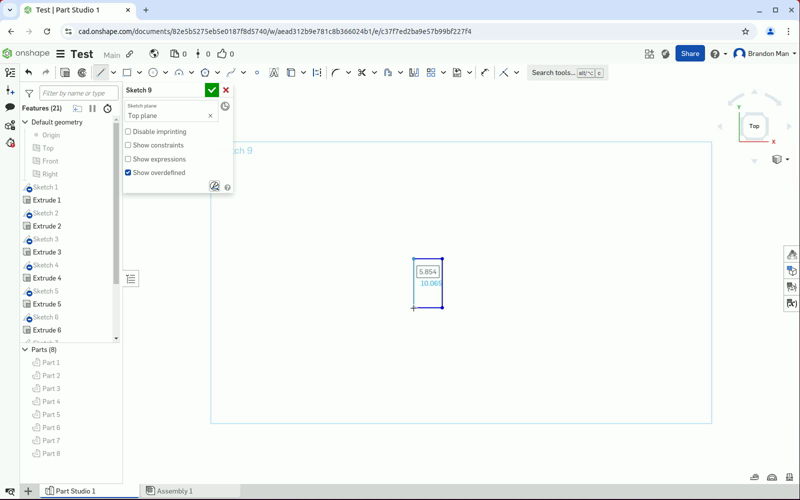
key(esc)
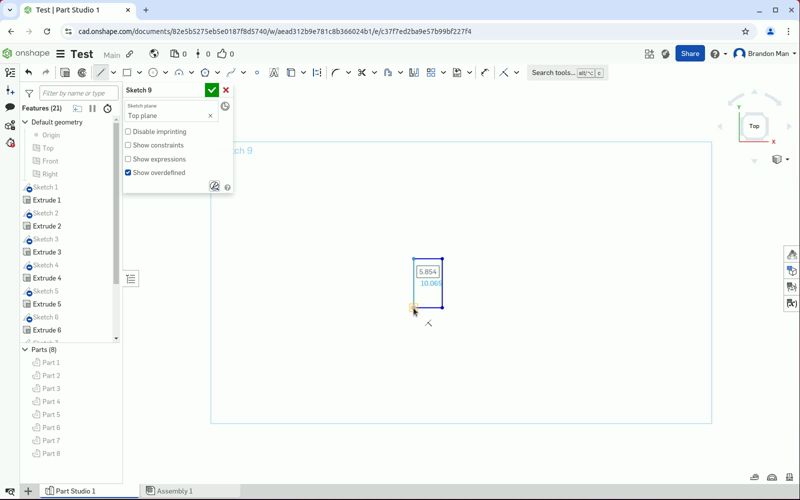
key(c)
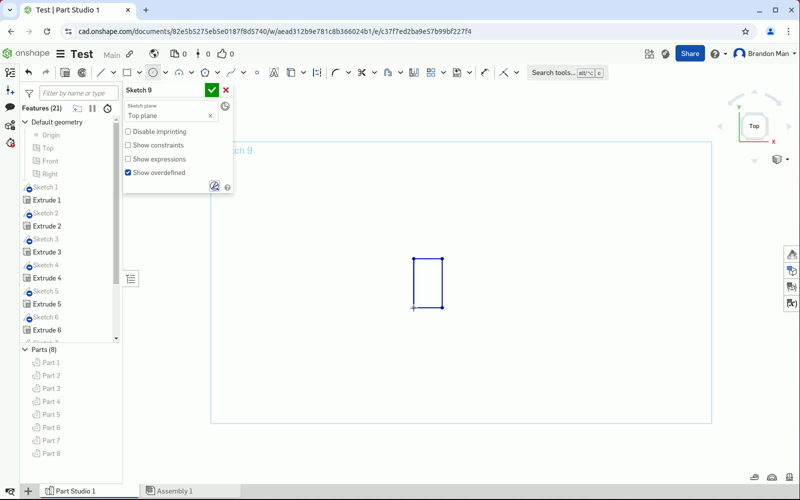
key_down(shift)
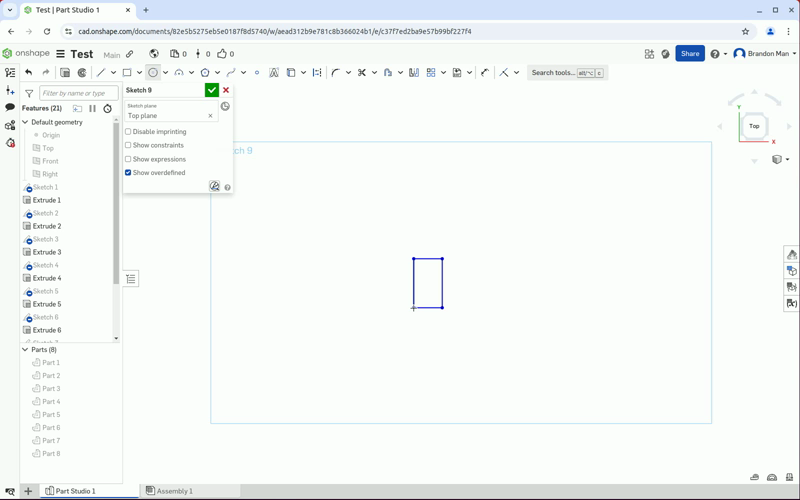
mouse_move(427, 282)
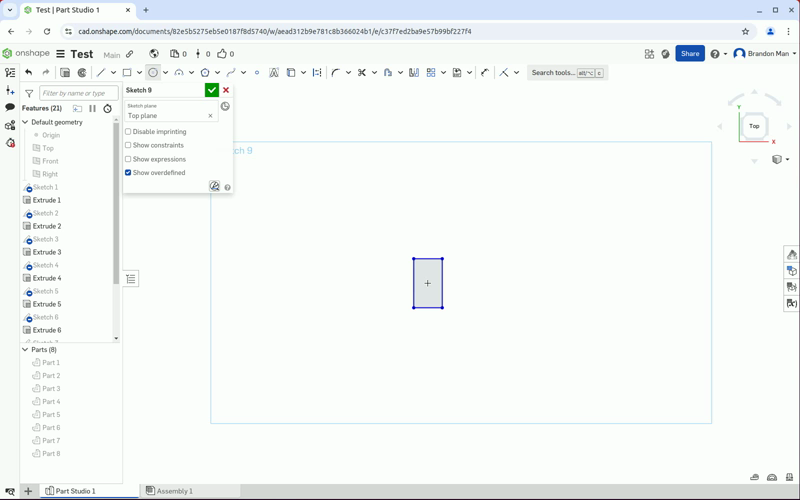
click(427, 282)
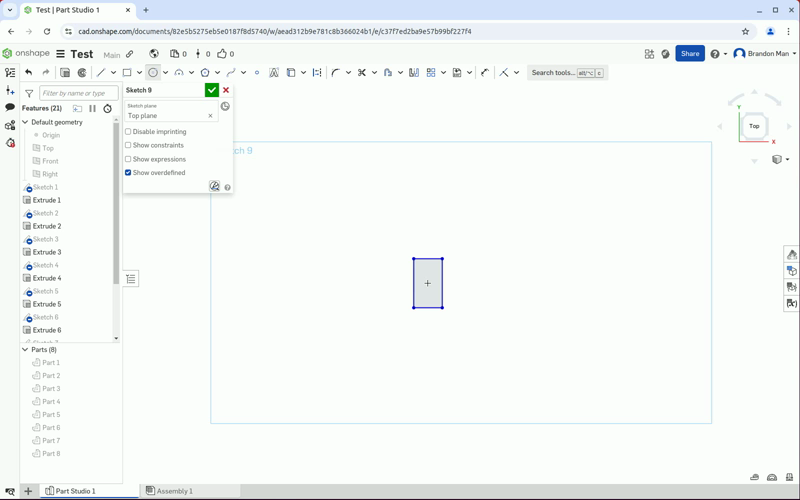
key_up(shift)
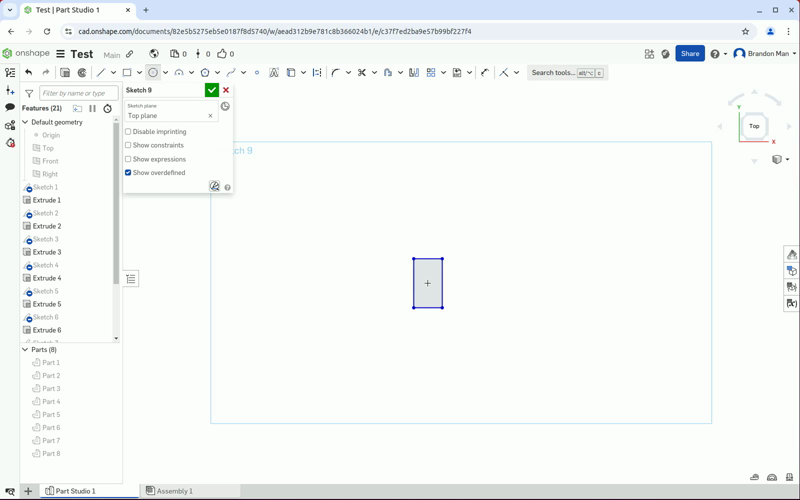
mouse_move(432, 282)
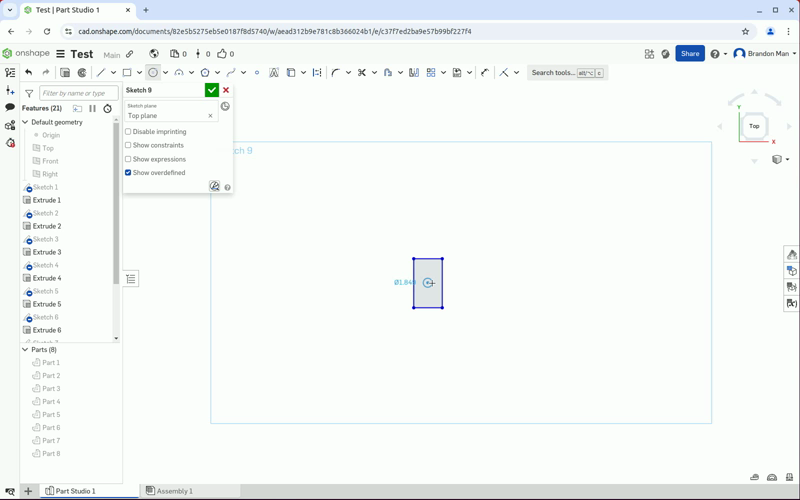
click(432, 282)
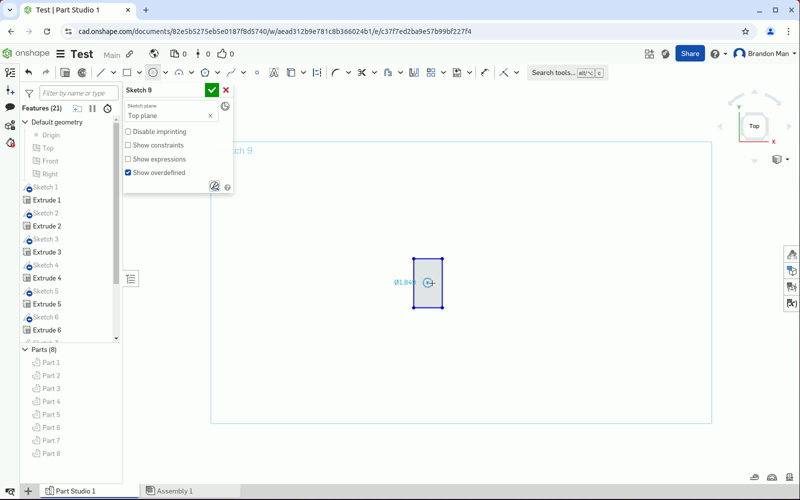
key(esc)
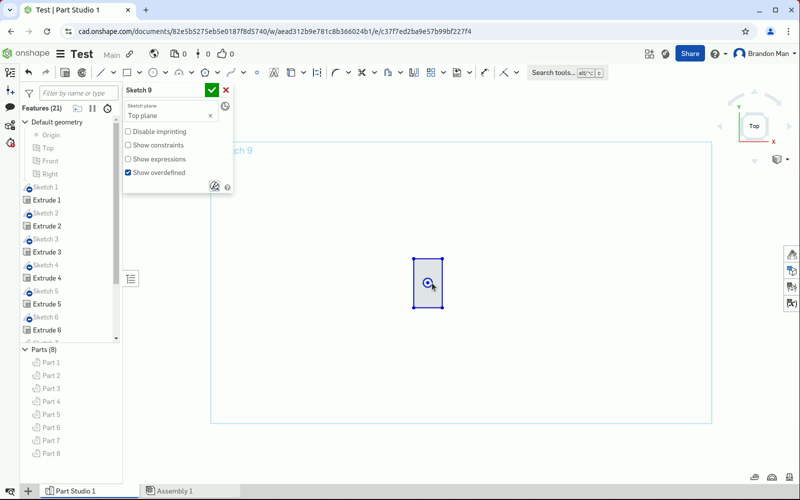
key(c)
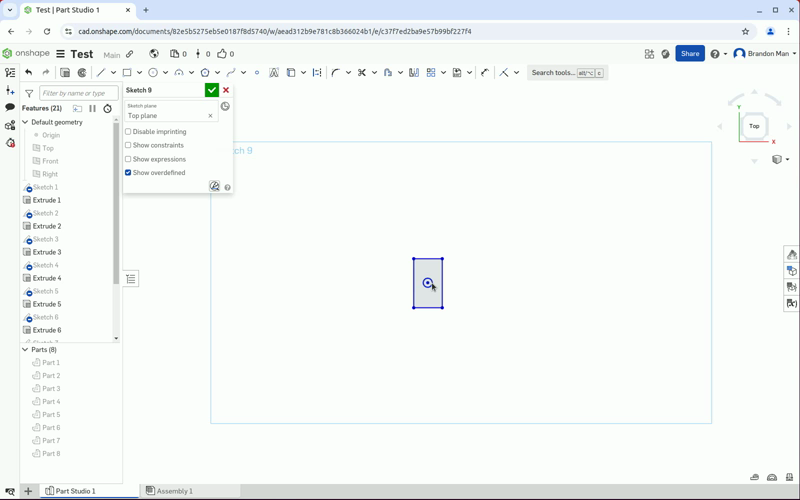
key_down(shift)
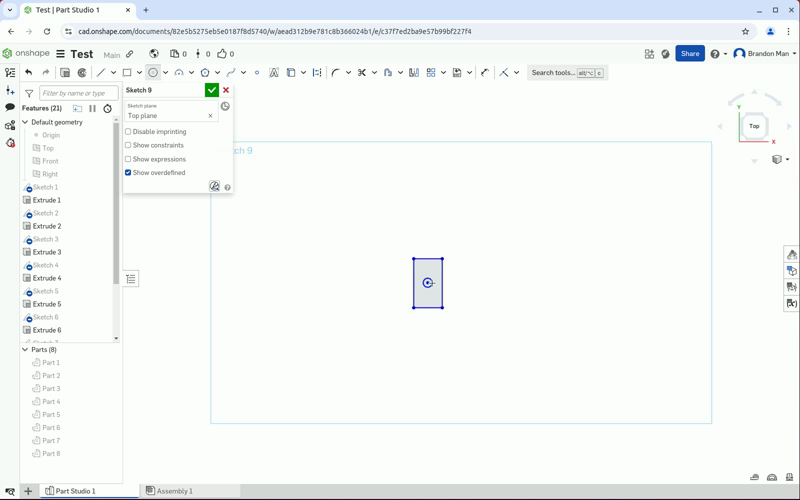
mouse_move(427, 298)
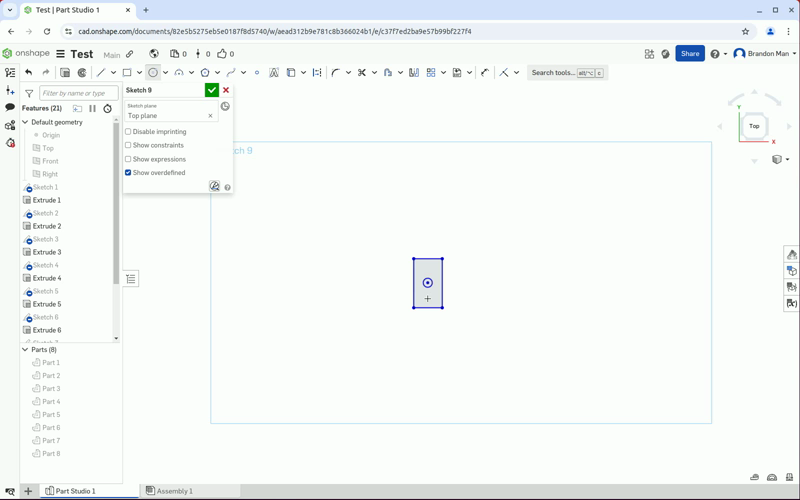
click(427, 298)
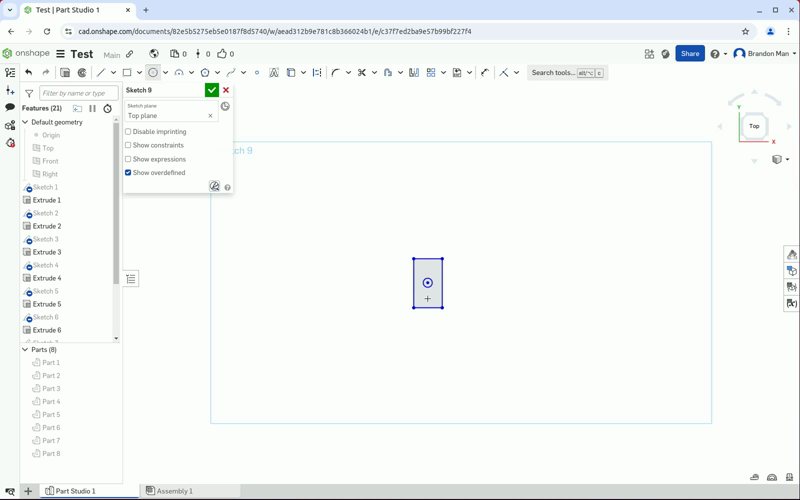
key_up(shift)
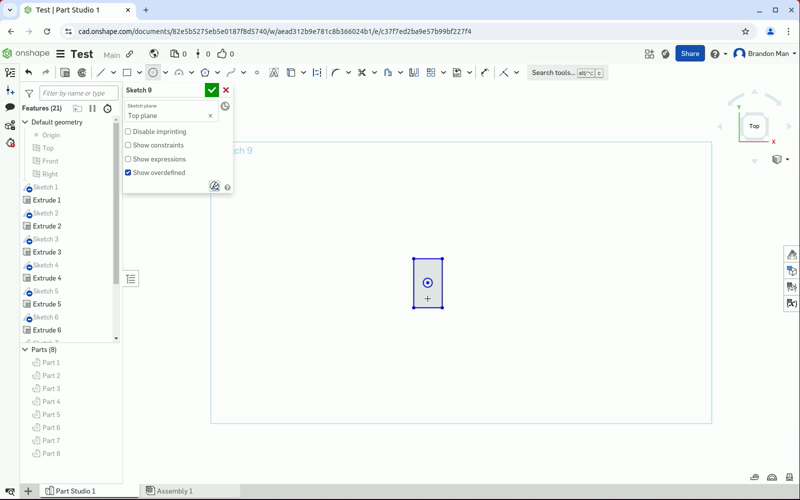
mouse_move(430, 298)
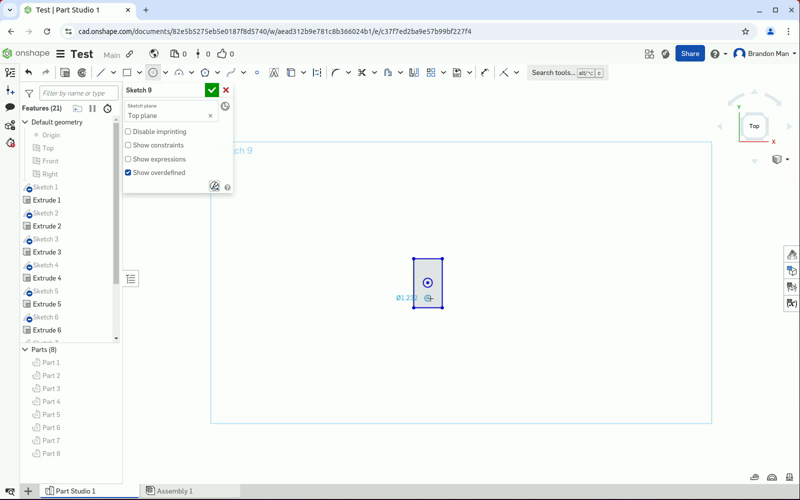
click(430, 298)
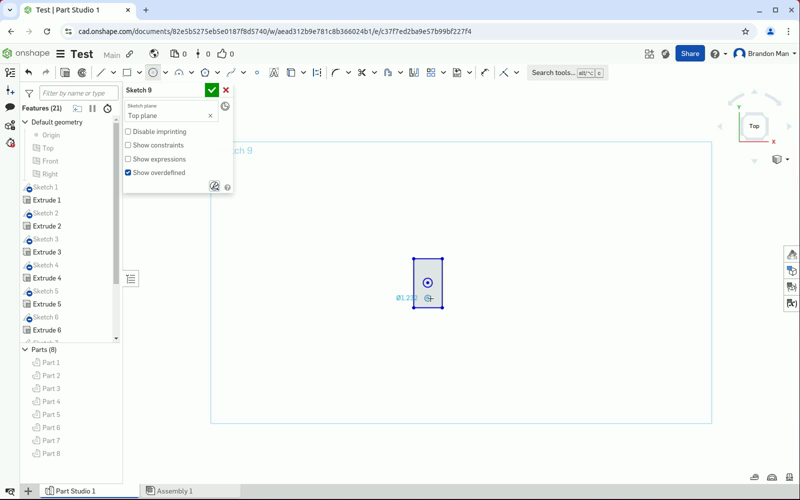
key(esc)
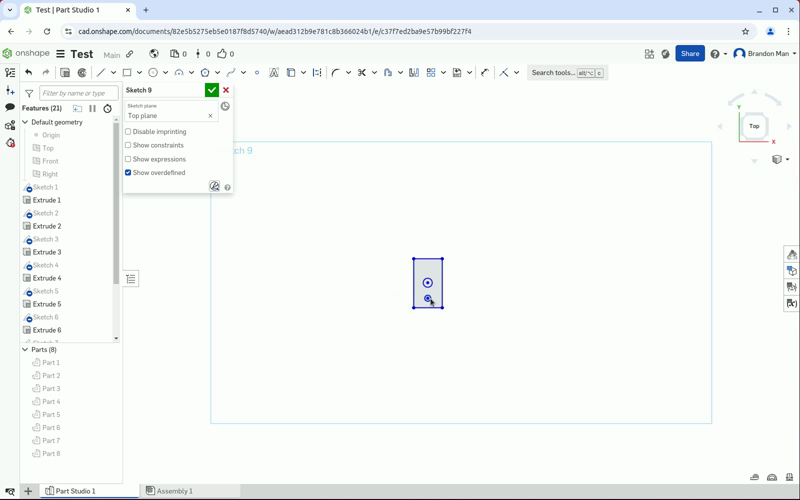
key(c)
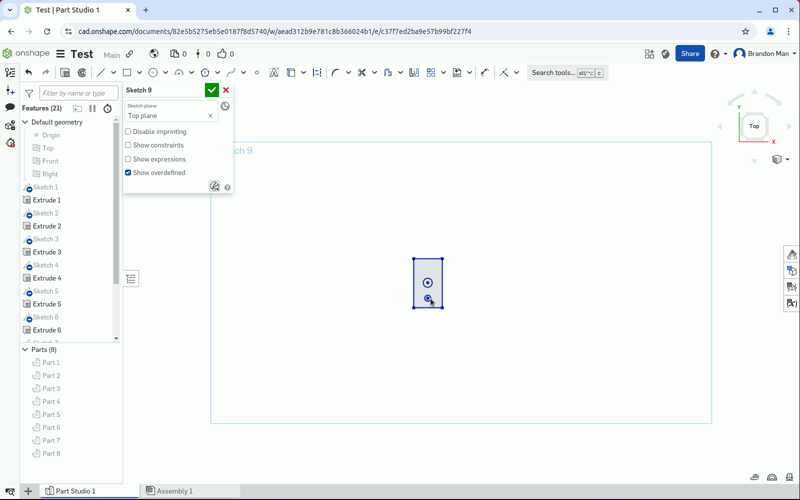
key_down(shift)
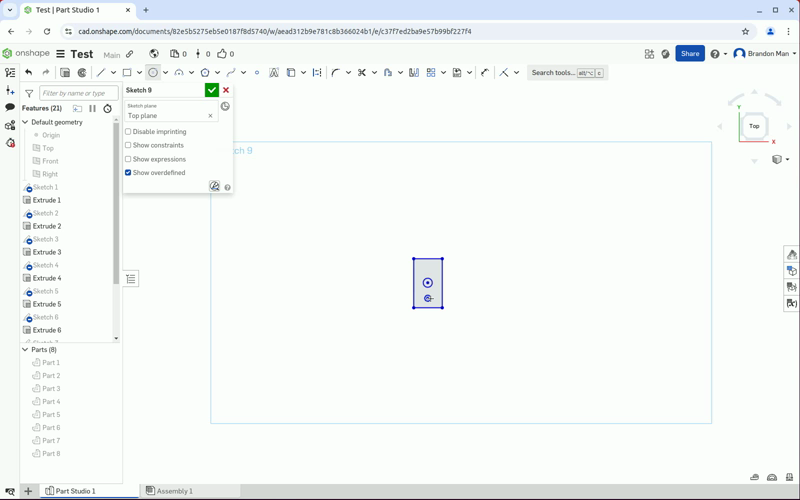
mouse_move(427, 267)
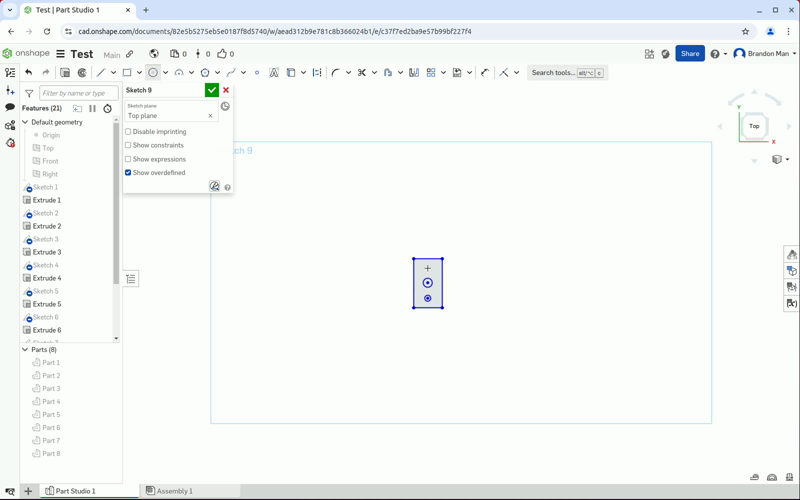
click(427, 267)
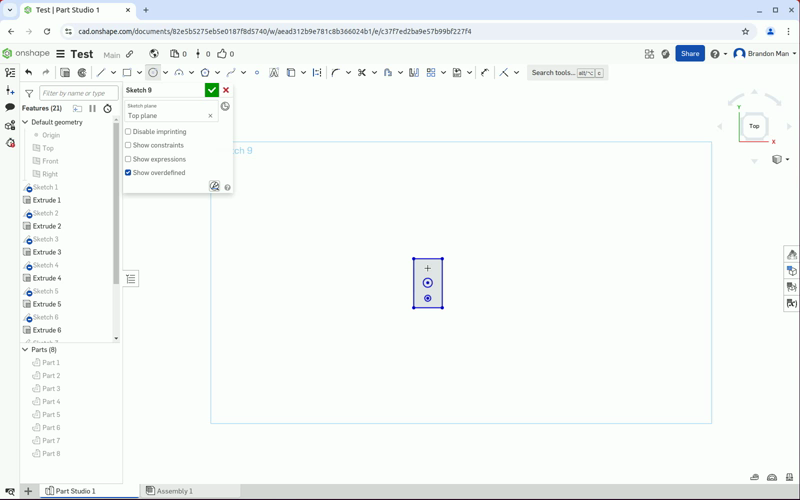
key_up(shift)
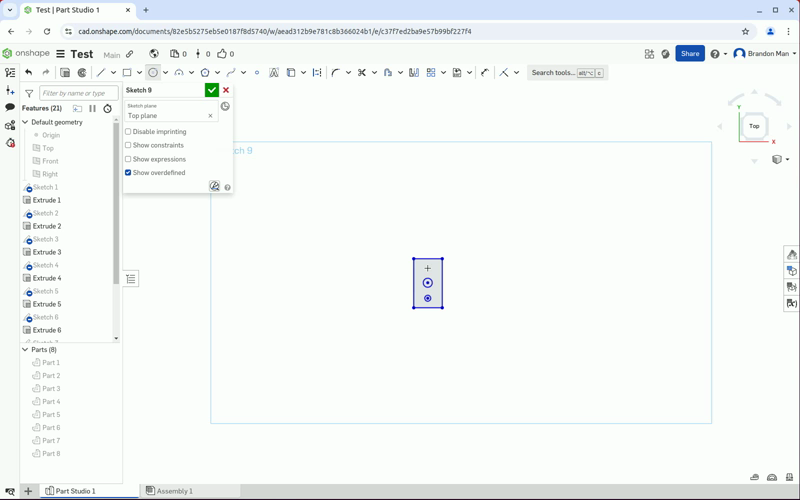
mouse_move(430, 267)
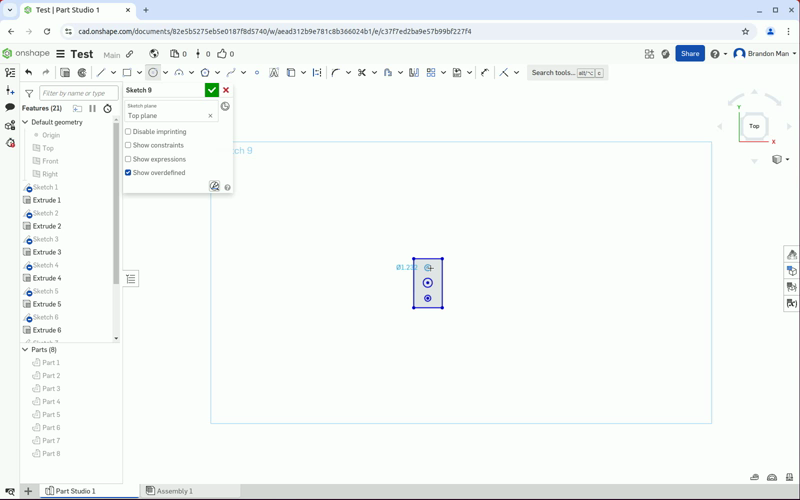
click(430, 267)
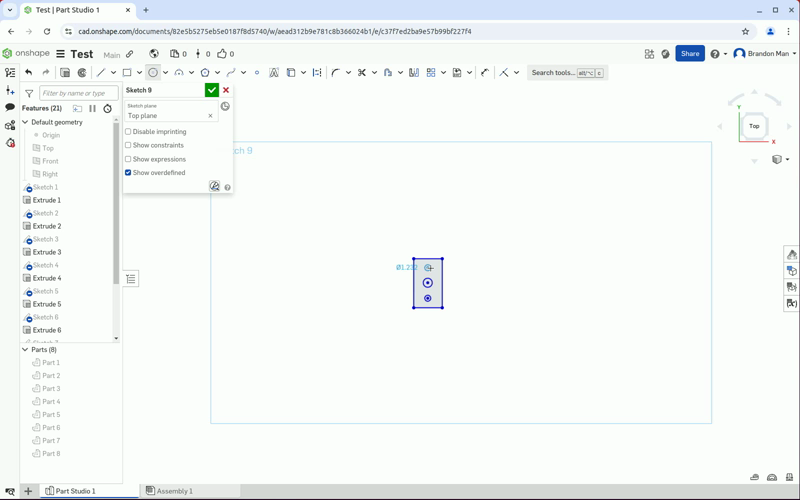
key(esc)
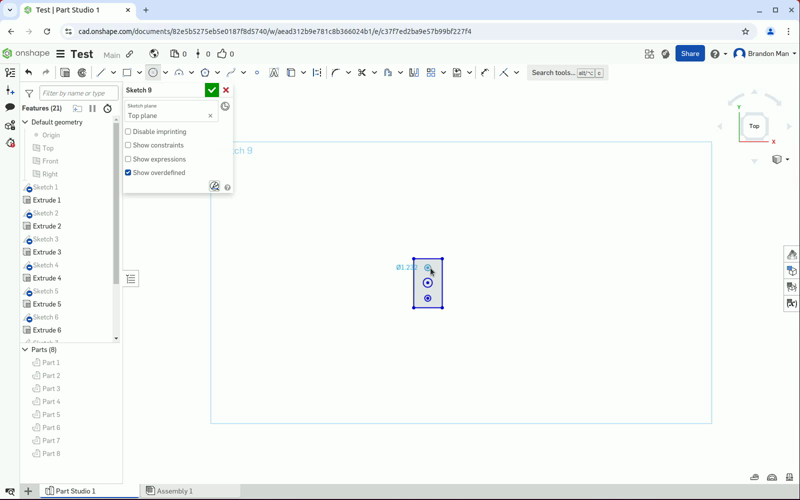
mouse_move(422, 281)
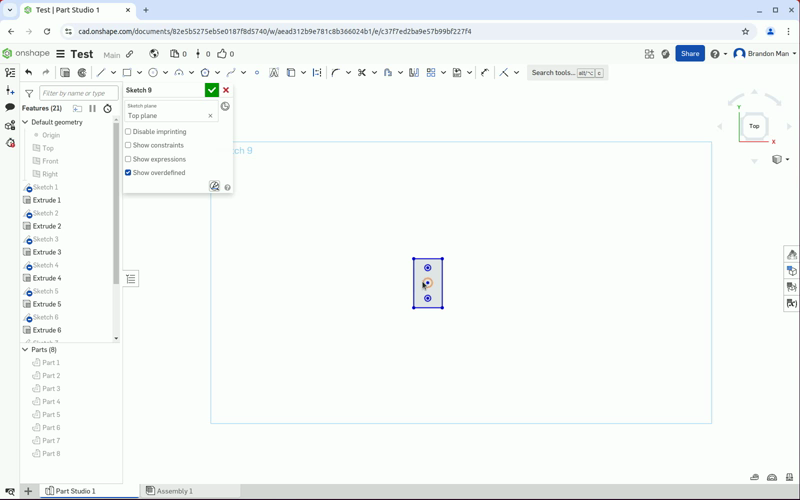
scroll(6)
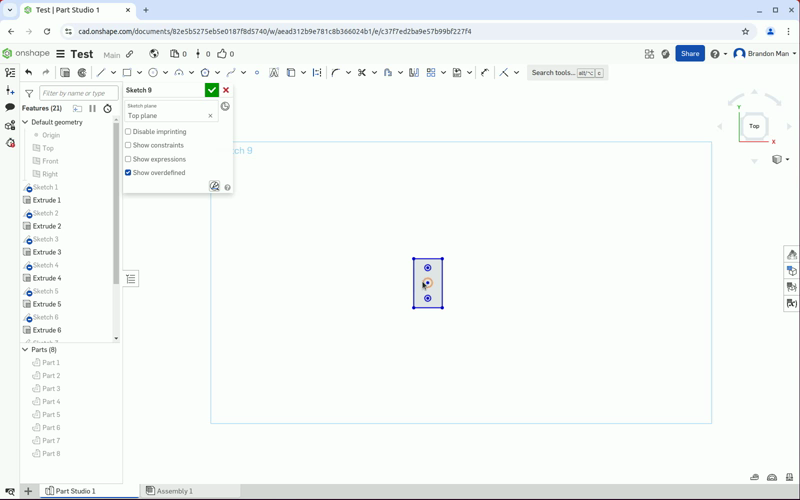
scroll(6)
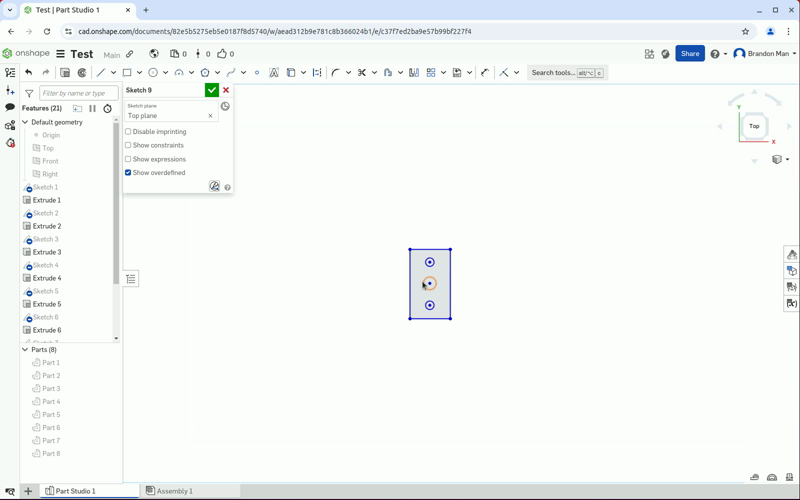
scroll(6)
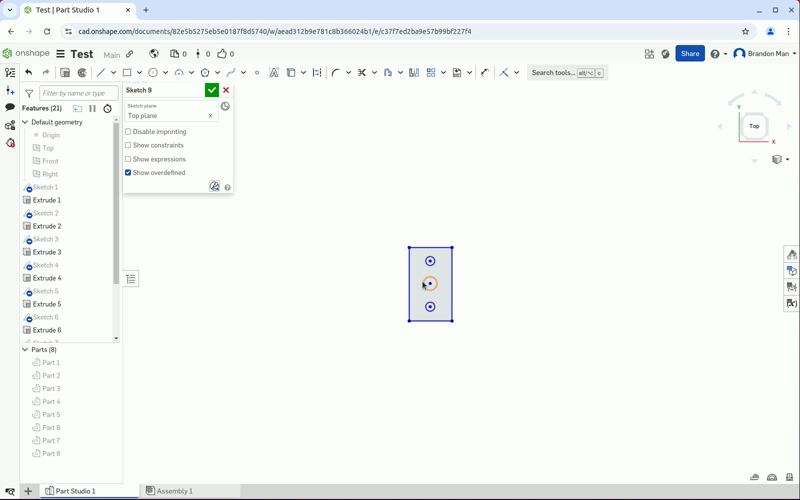
scroll(6)
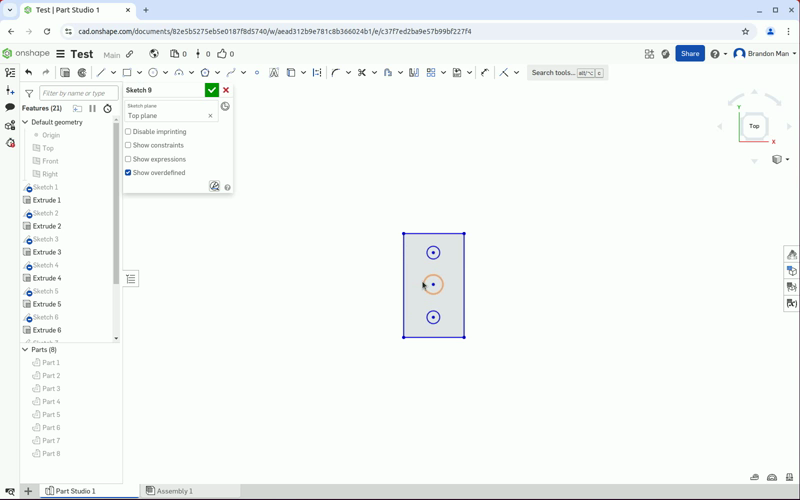
scroll(6)
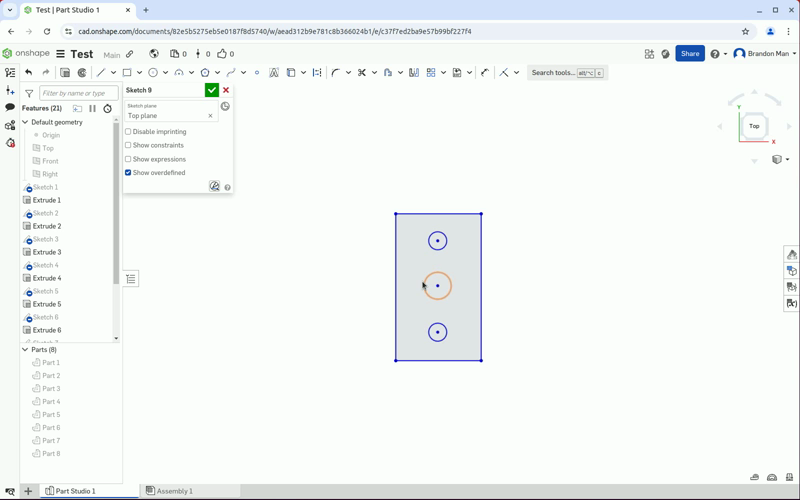
scroll(6)
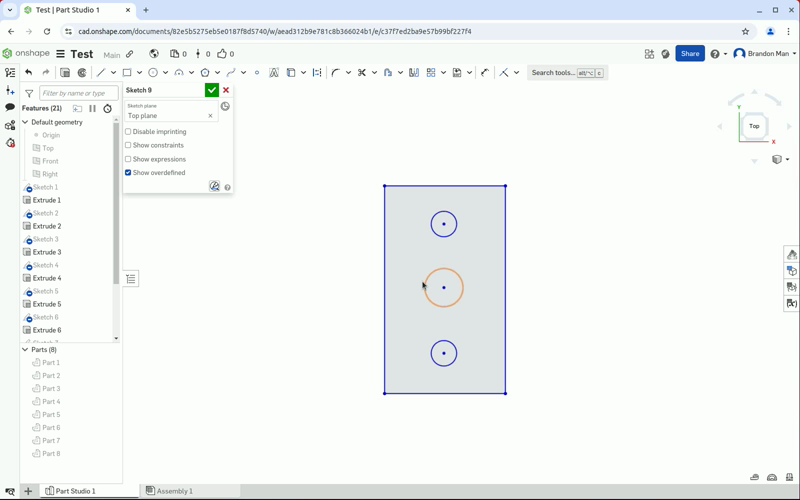
scroll(6)
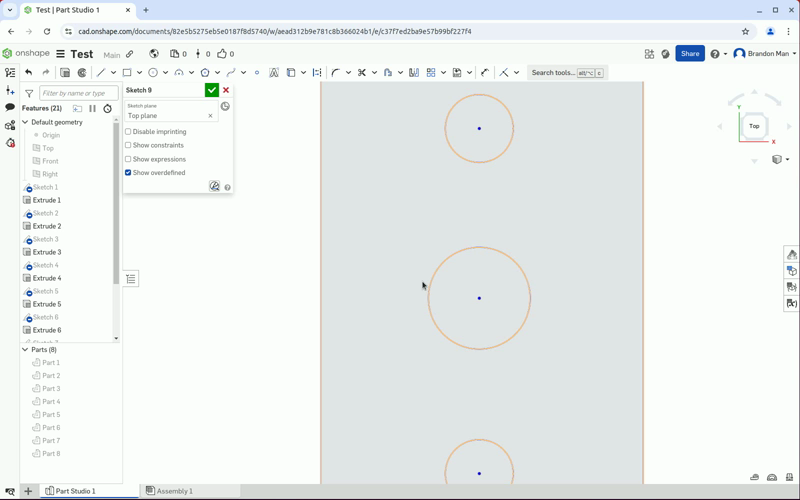
click(422, 281)
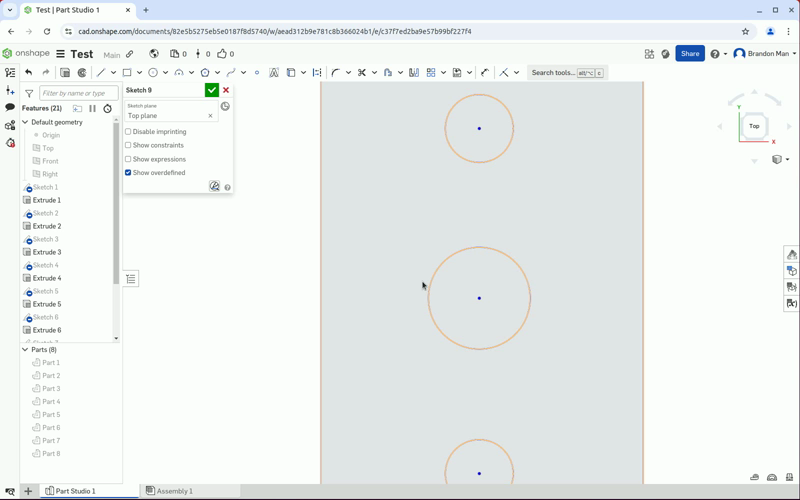
scroll(-6)
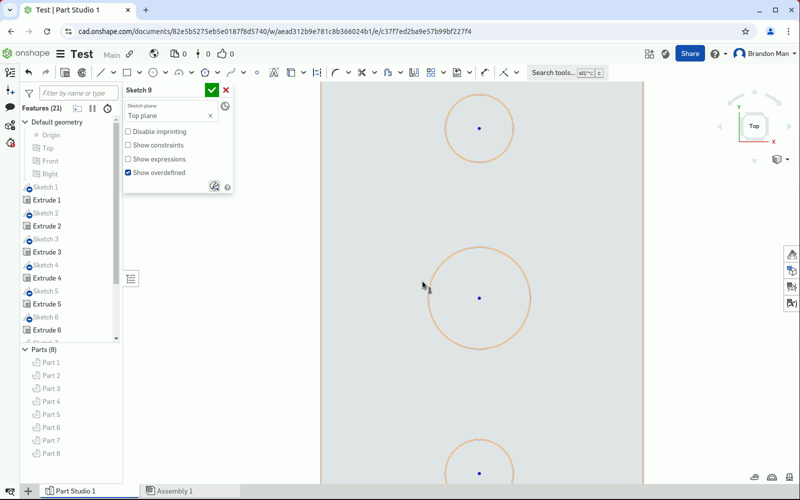
scroll(-6)
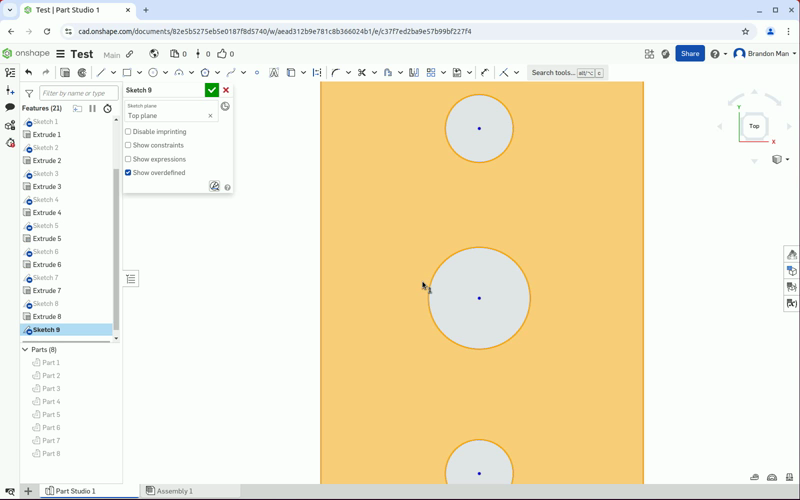
scroll(-6)
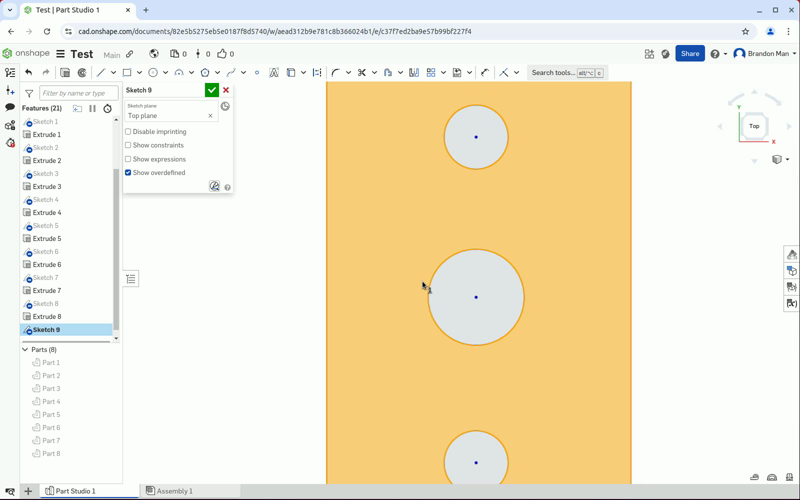
scroll(-6)
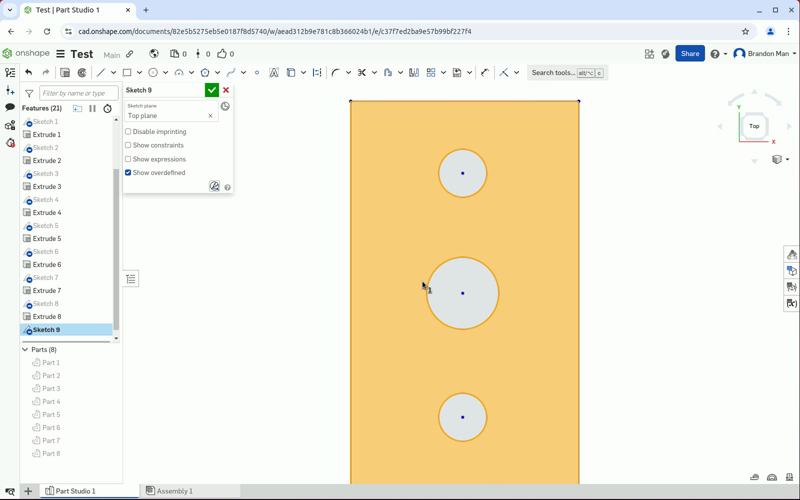
scroll(-6)
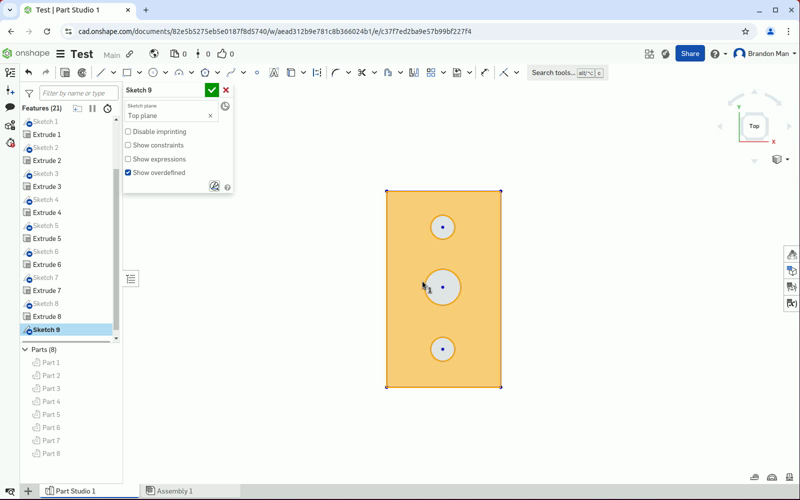
scroll(-6)
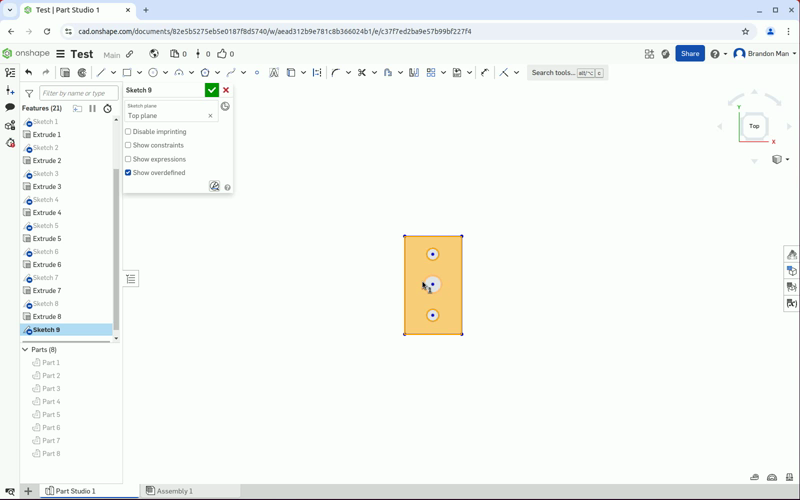
scroll(-6)
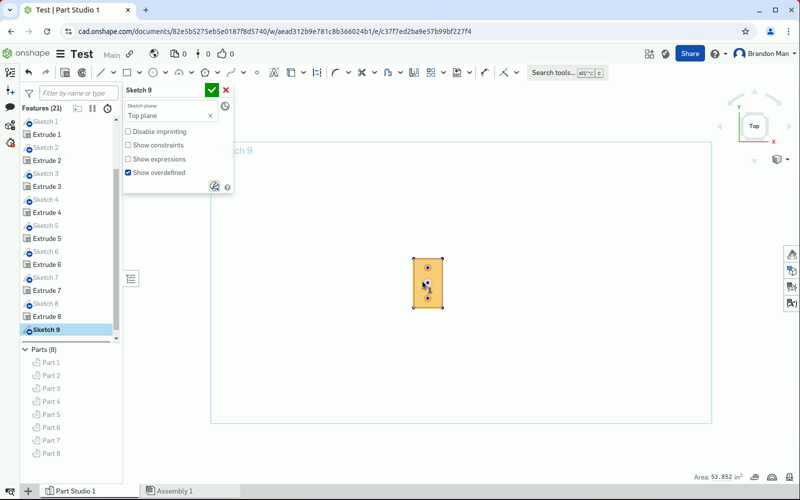
mouse_move(73, 352)
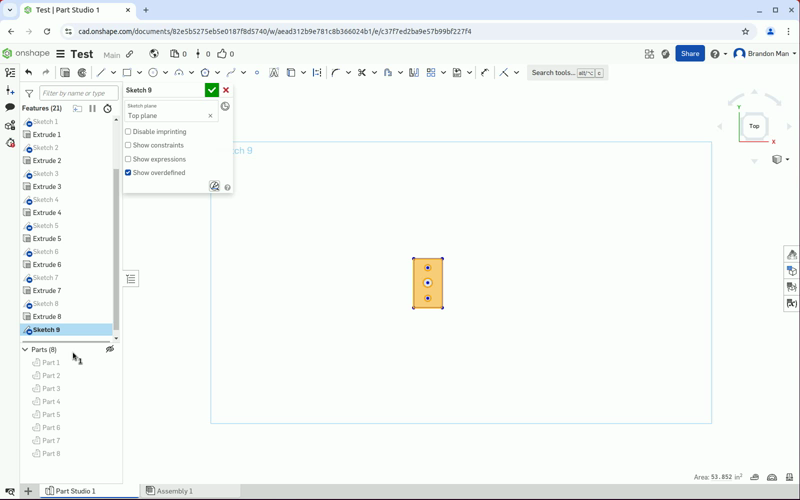
key(shift+y)
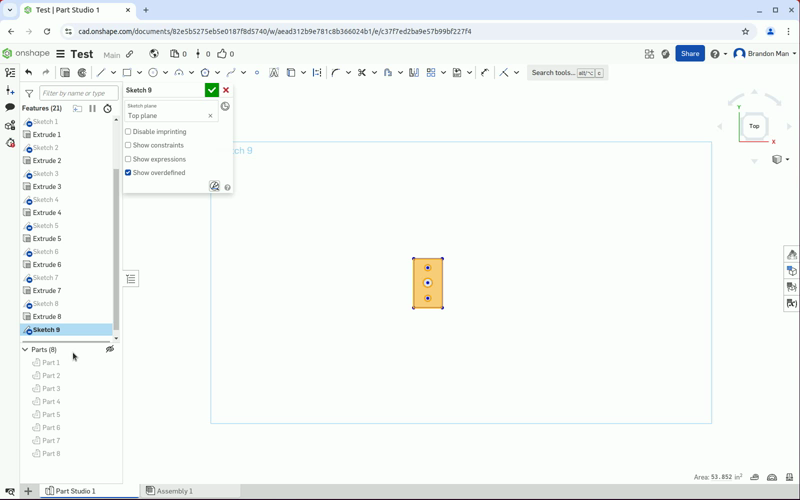
key(shift+e)
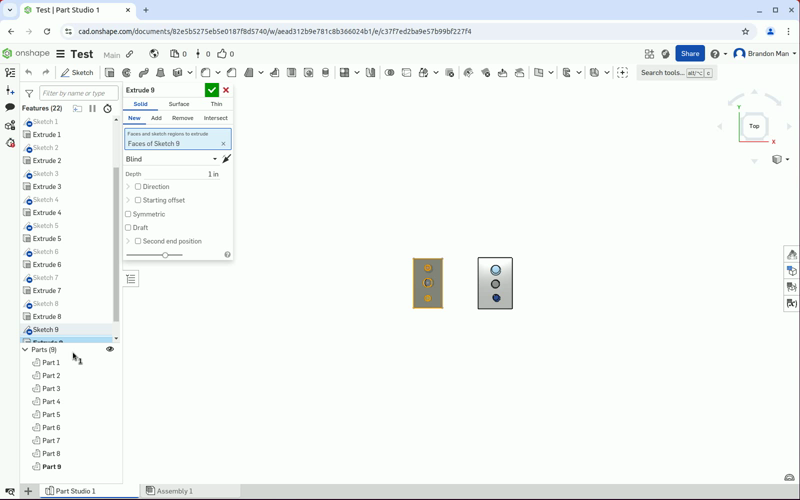
mouse_move(143, 106)
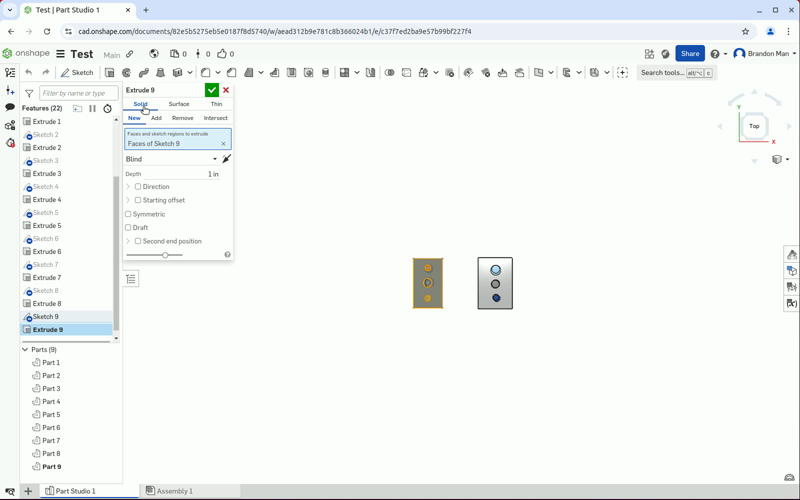
click(143, 106)
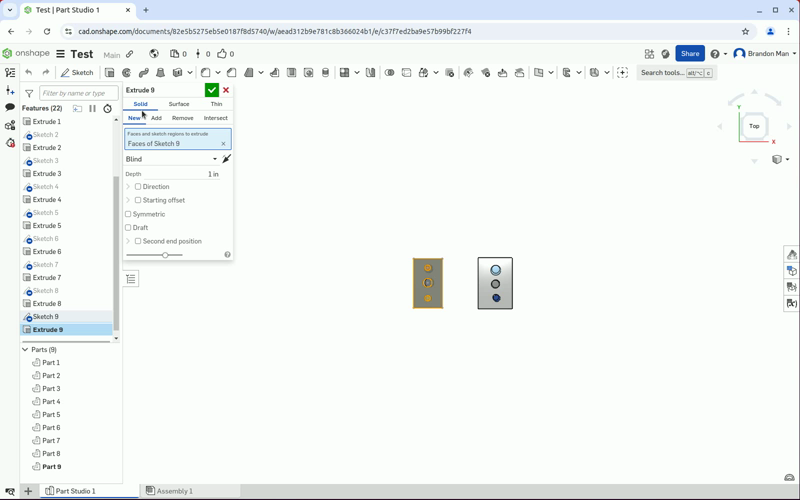
mouse_move(137, 120)
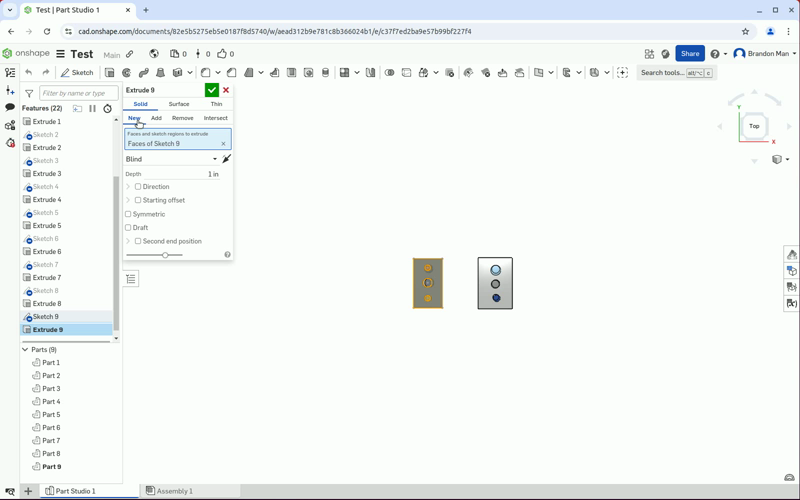
click(137, 120)
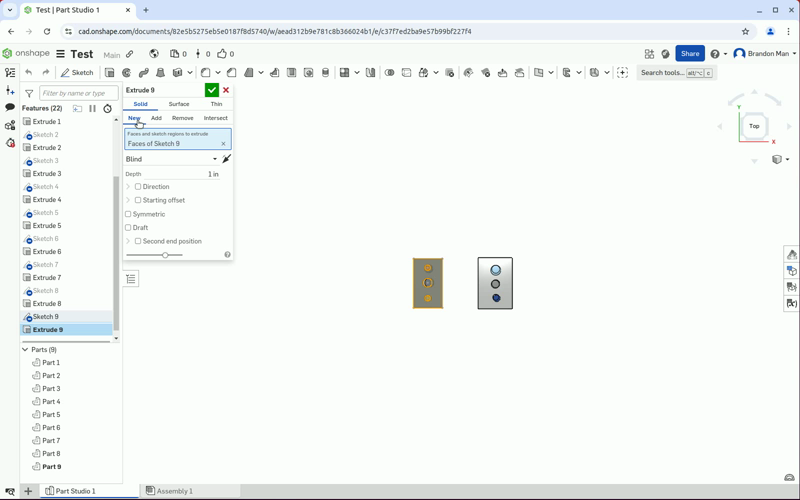
key(tab, 4)
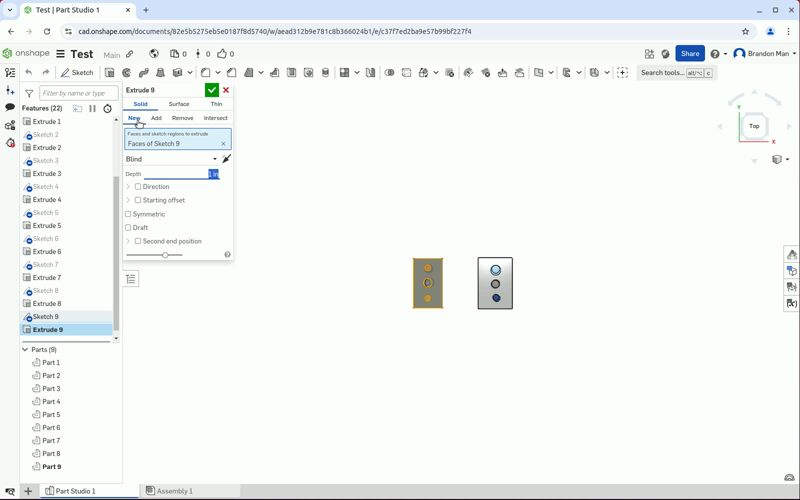
text(-2.407)
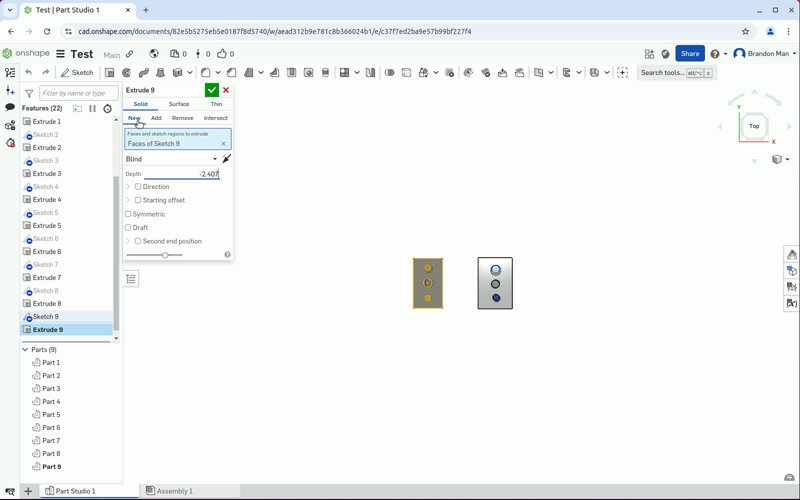
key(enter)
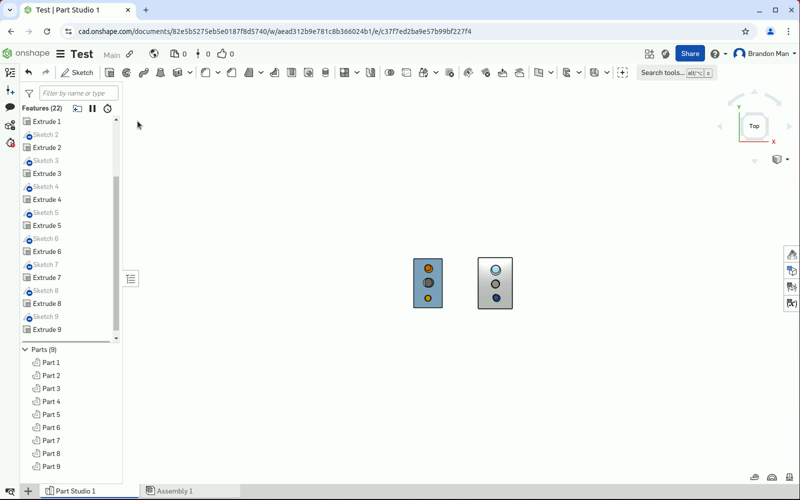
key(shift+h)
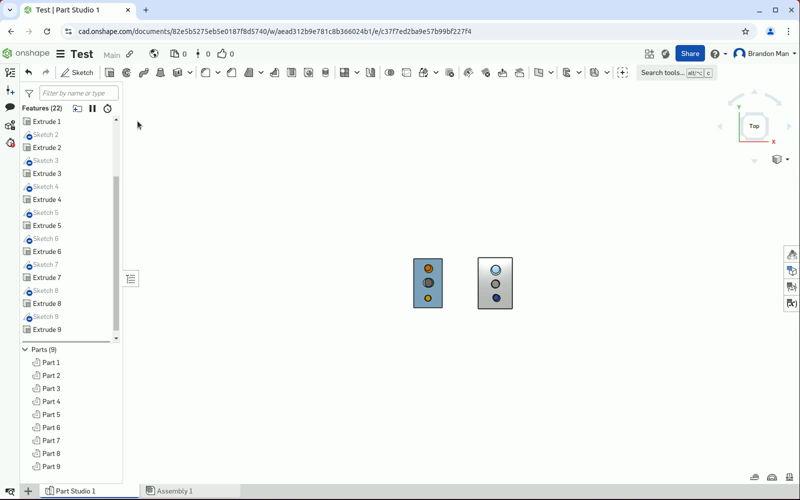
key(shift+h)
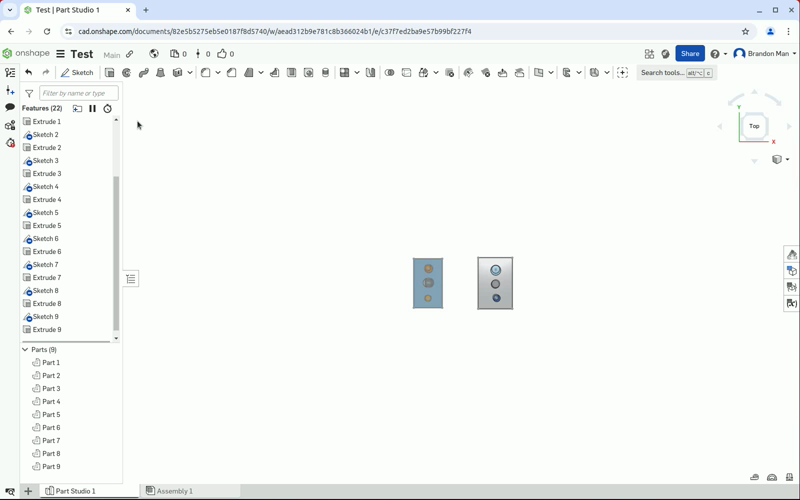
key(shift+7)
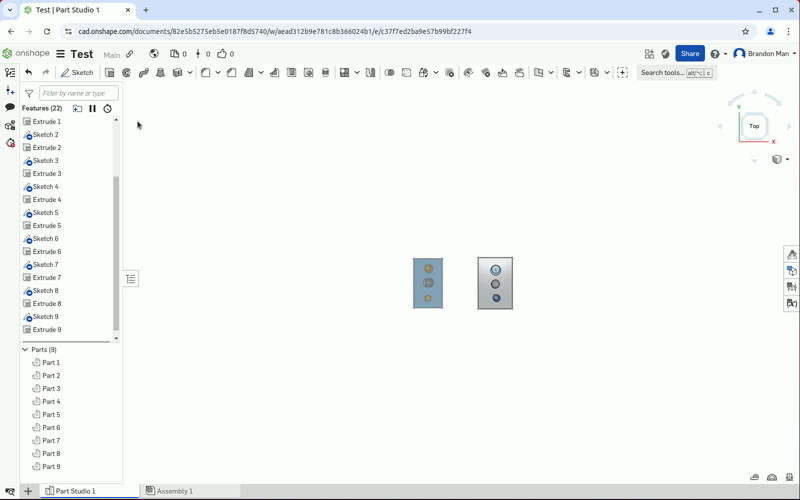
key(up, 3)
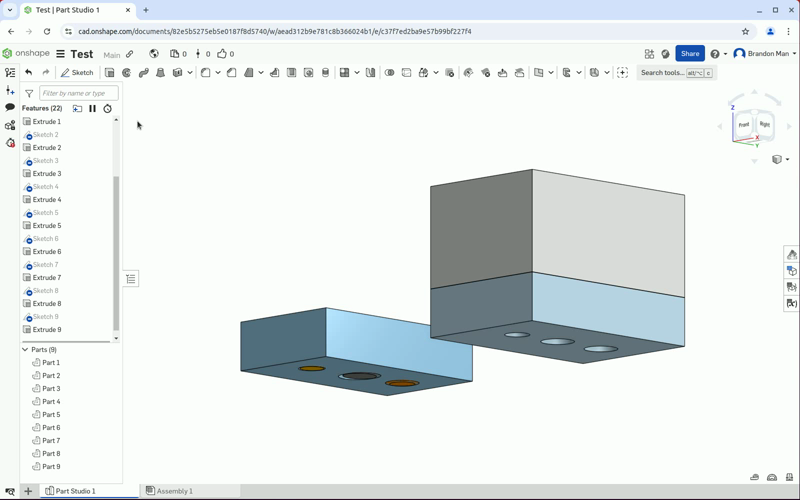
key(left, 3)
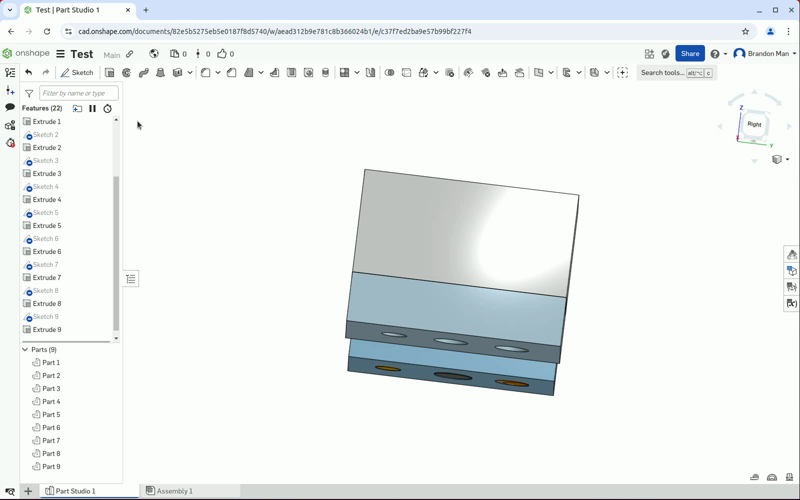
key(right, 3)
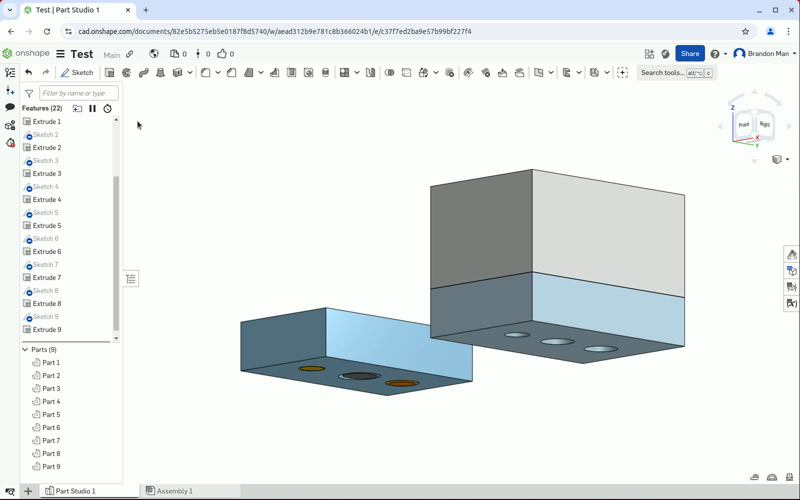
key(down, 3)
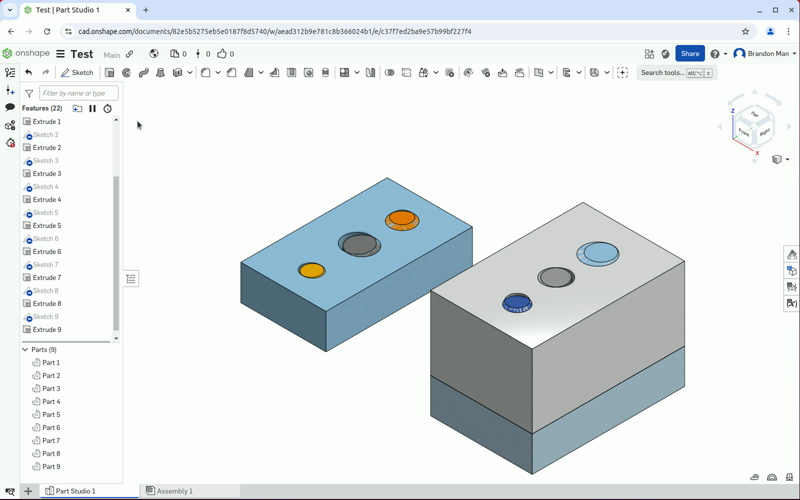
mouse_move(69, 111)
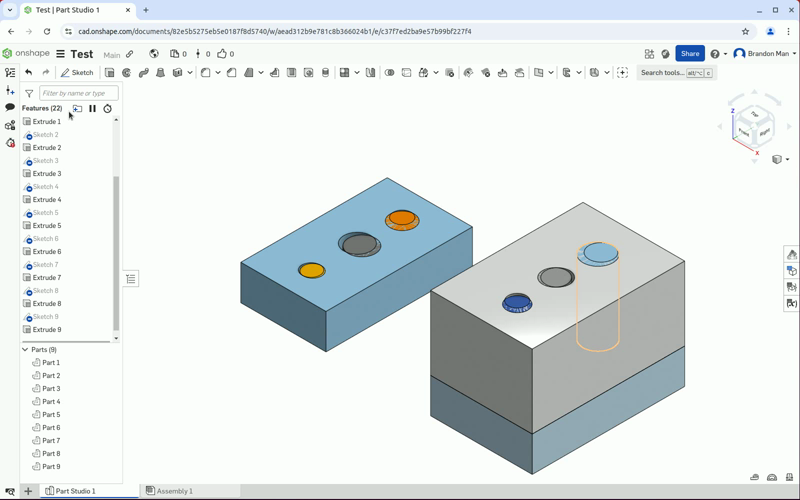
click(69, 111)